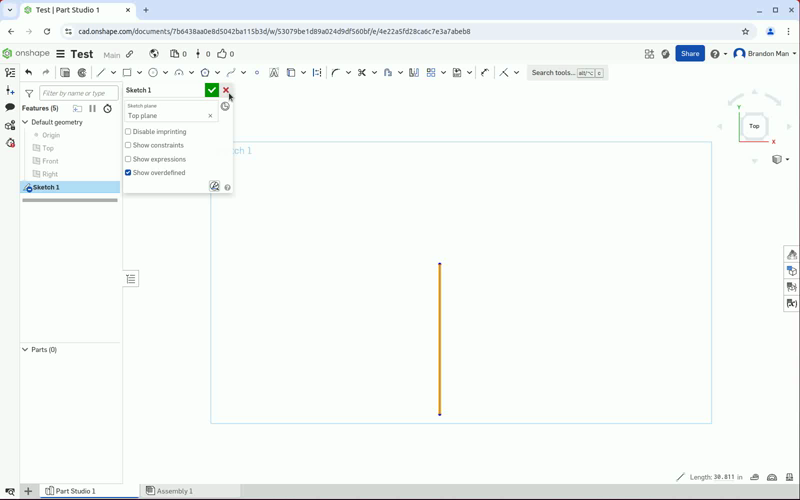
key(shift+h)
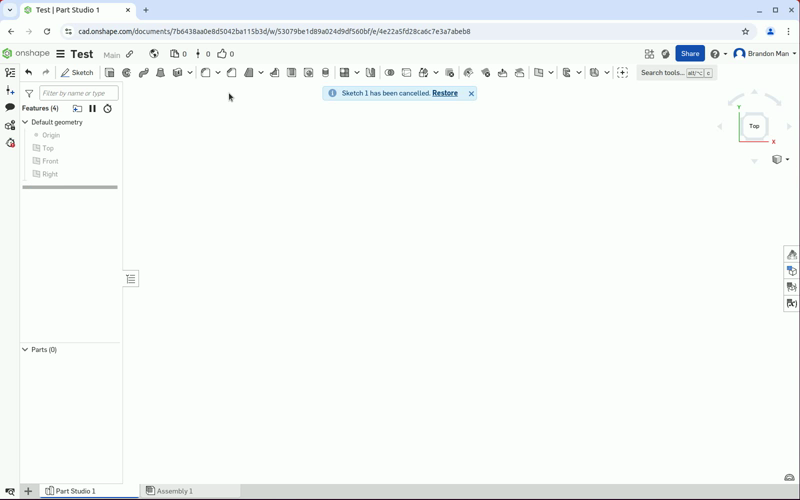
mouse_move(73, 352)
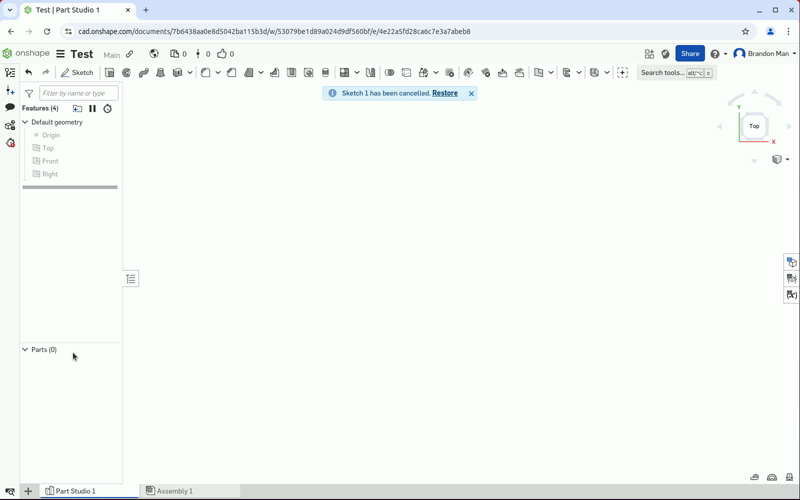
key(y)
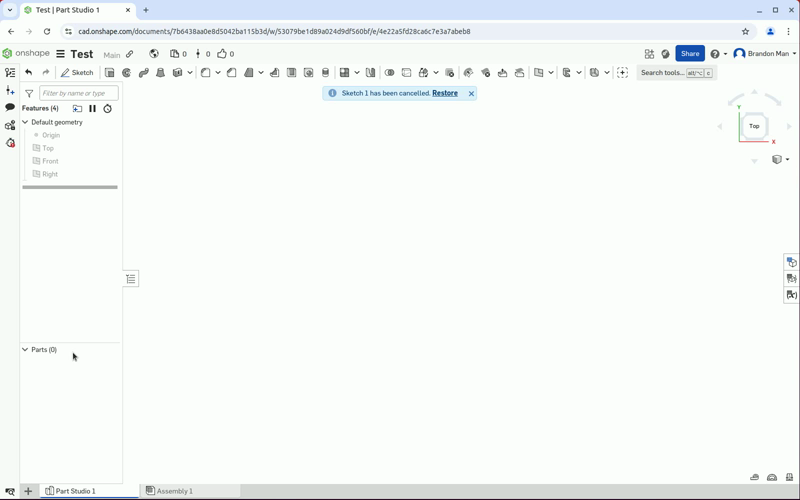
key(shift+p)
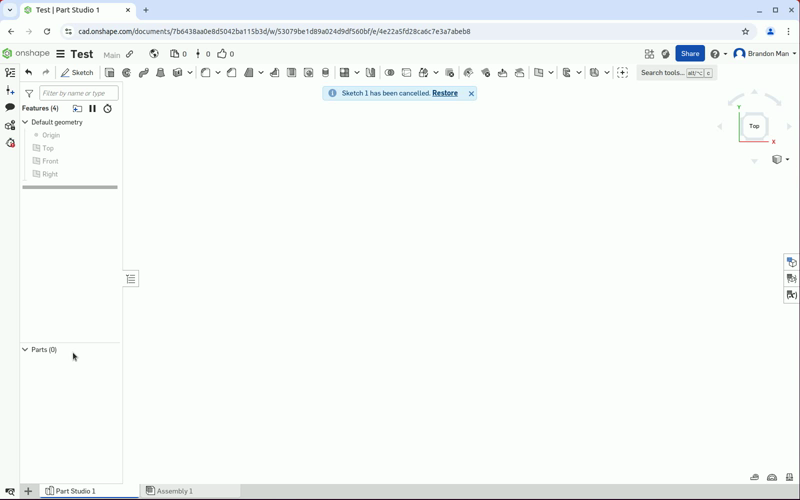
key(space)
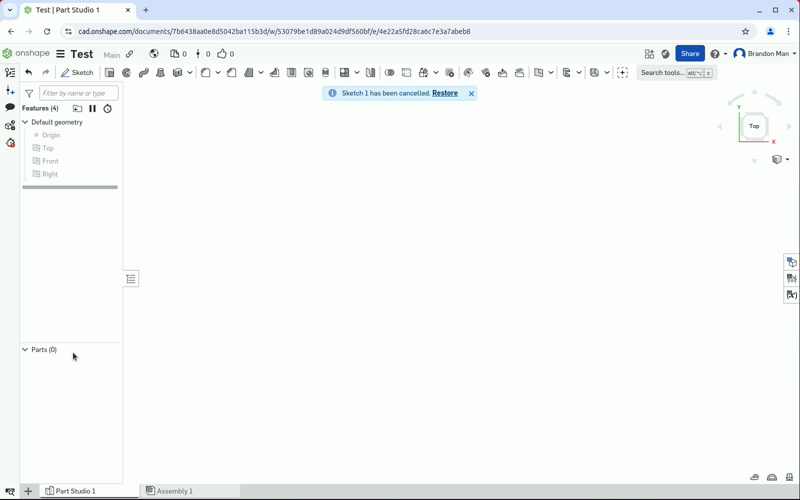
key_down(shift)
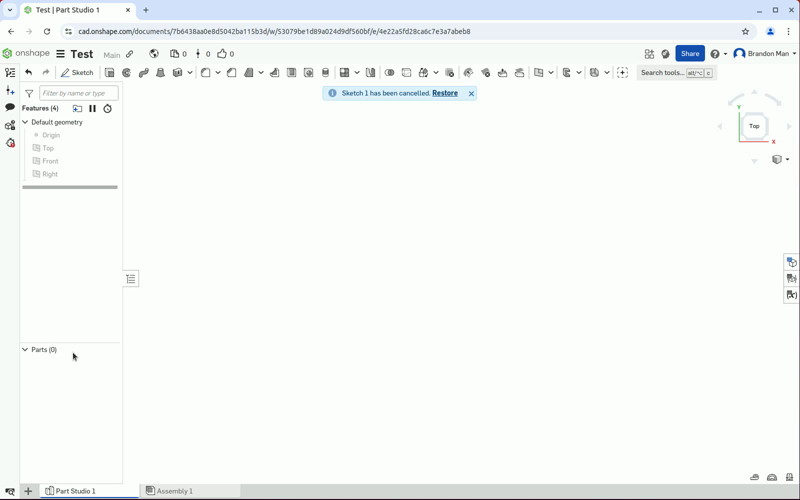
key(up)
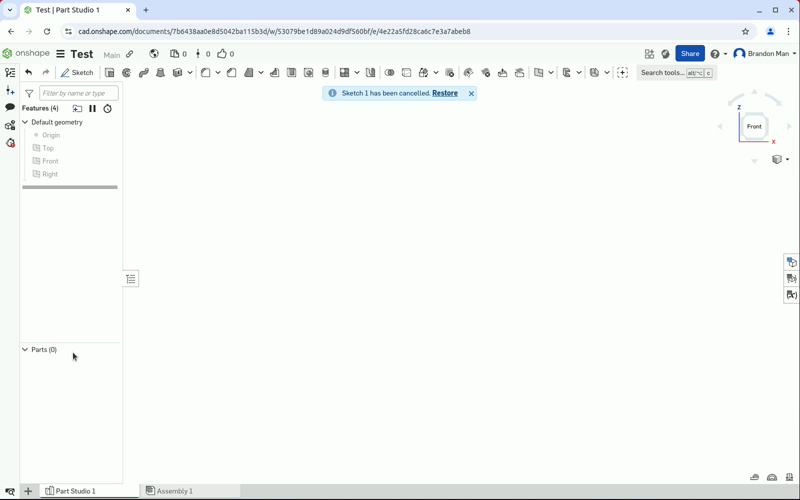
key_up(shift)
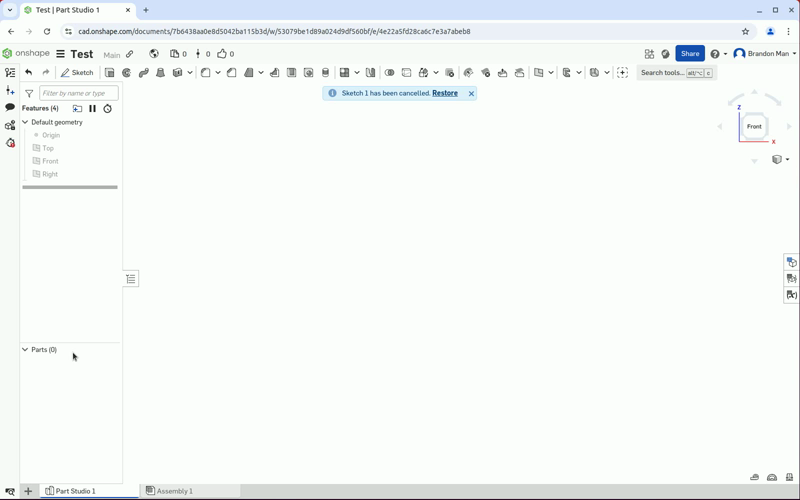
key(space)
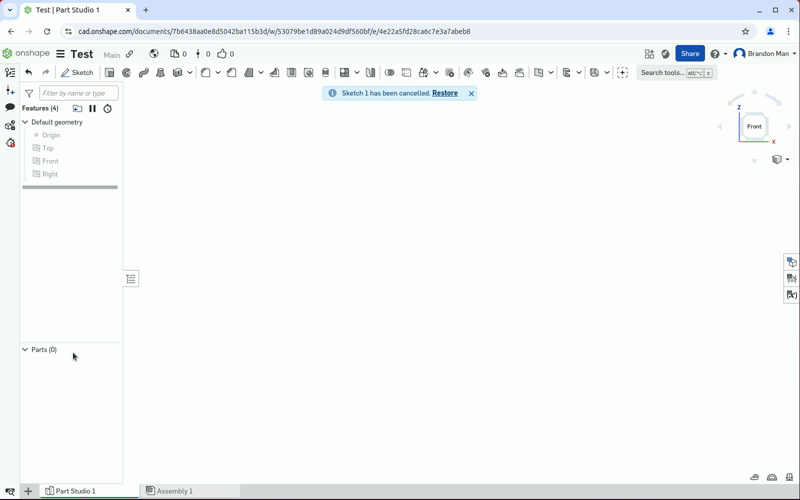
key_down(shift)
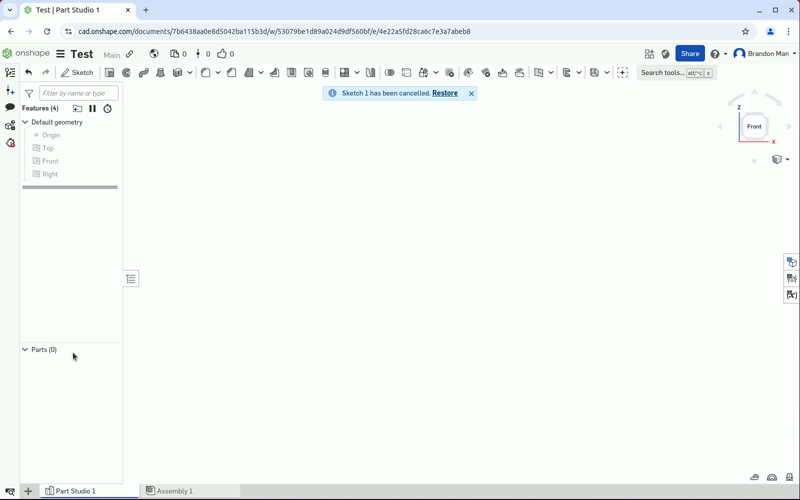
key(left)
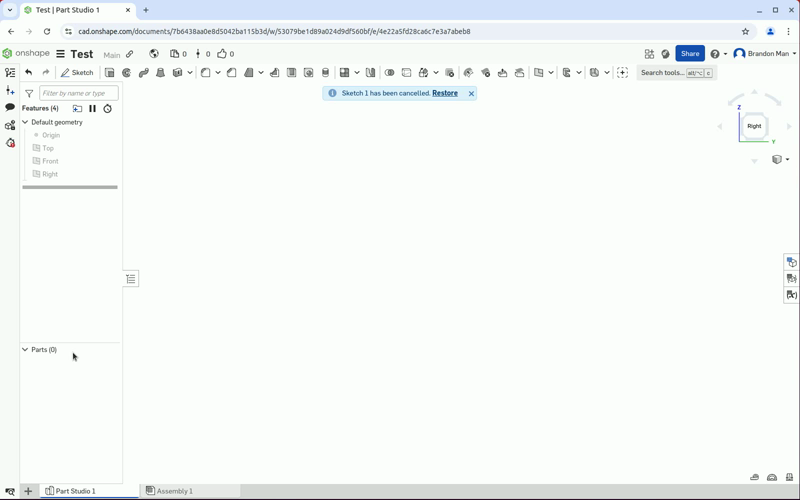
key_up(shift)
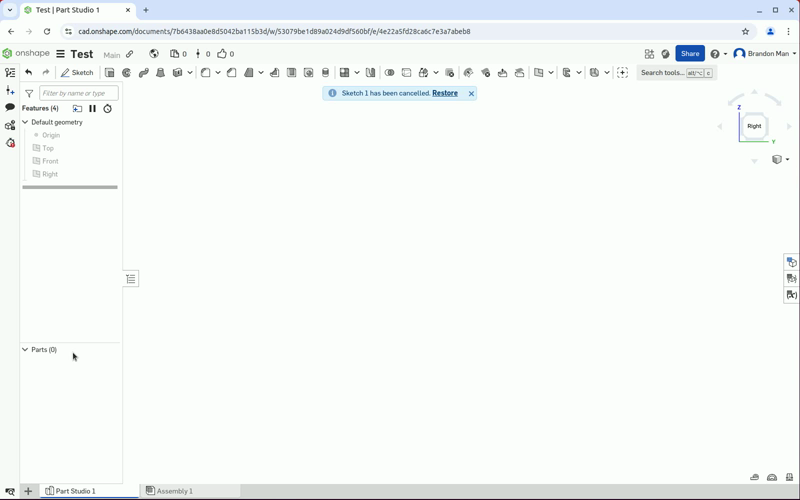
mouse_move(73, 352)
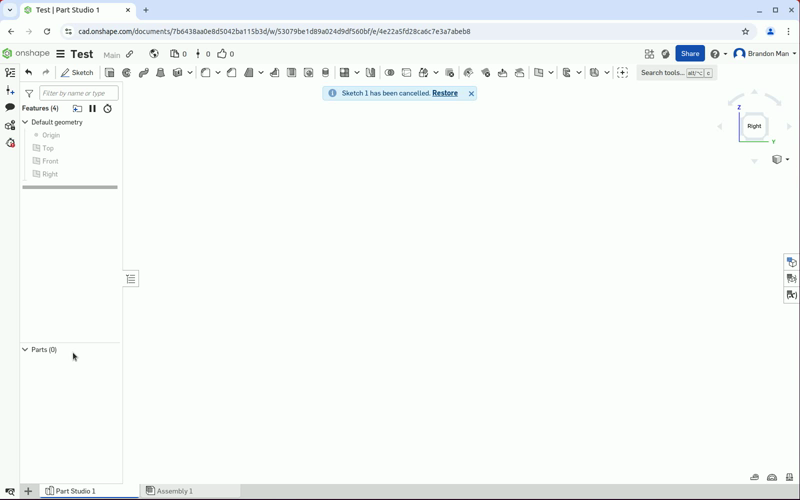
key(shift+y)
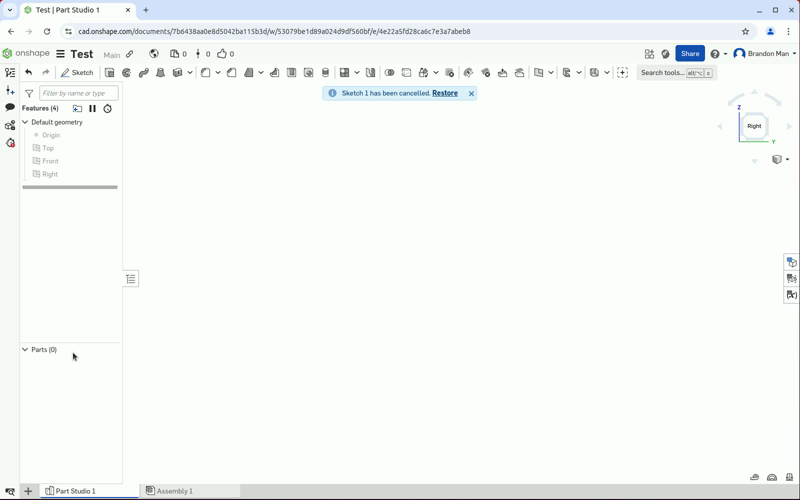
key(shift+s)
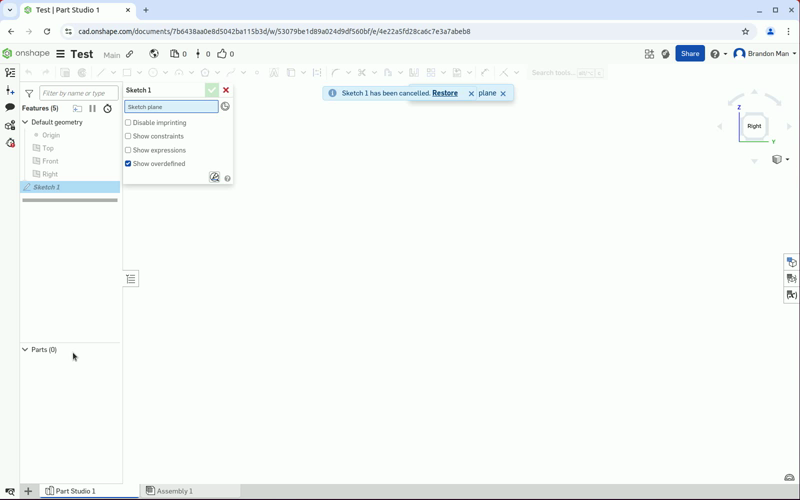
mouse_move(73, 176)
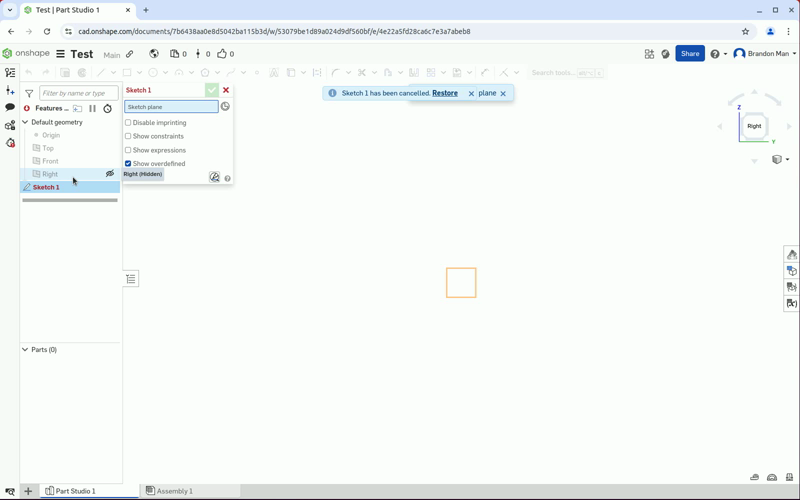
click(73, 176)
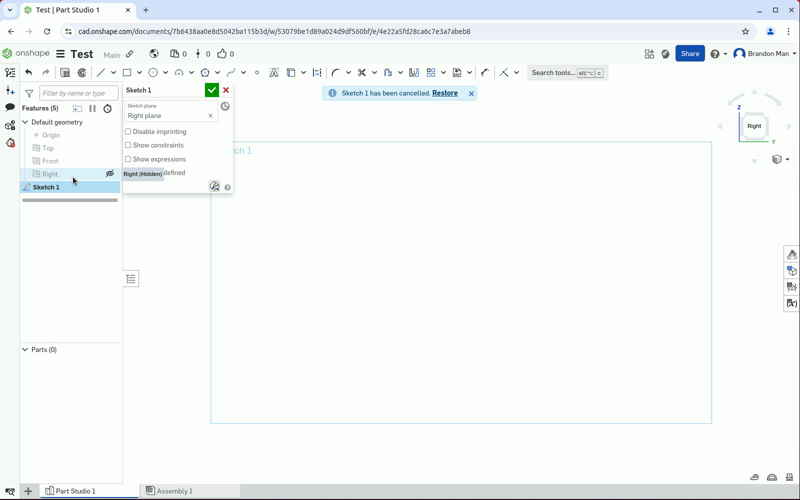
mouse_move(73, 352)
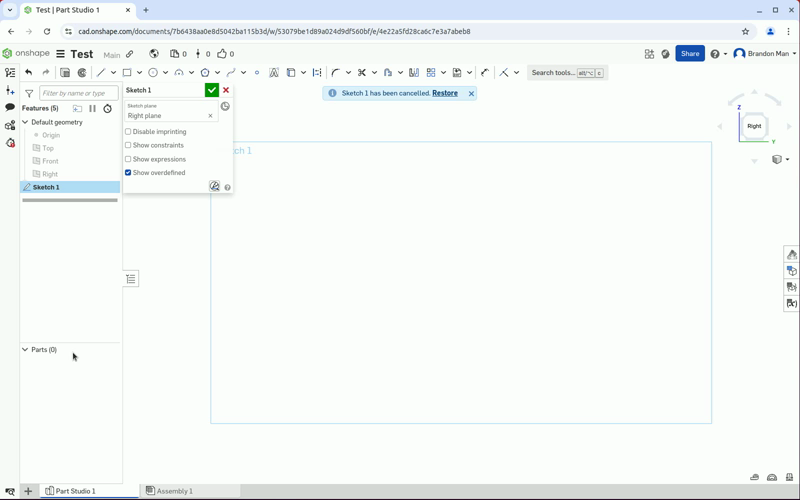
key(y)
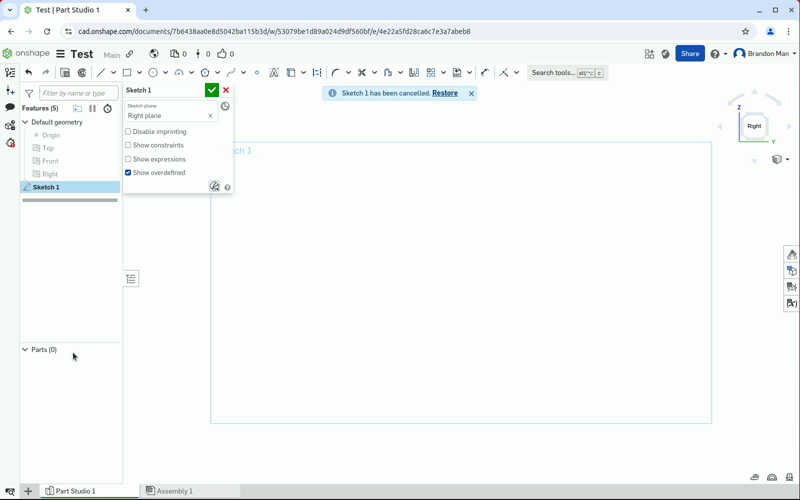
key(l)
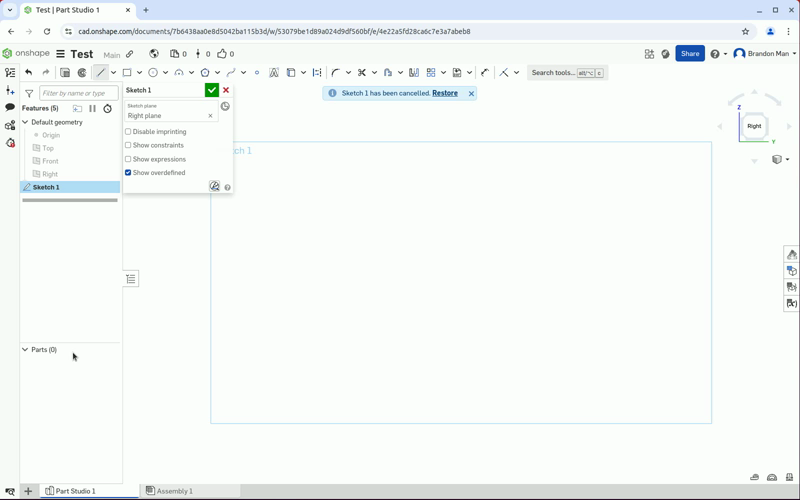
key_down(shift)
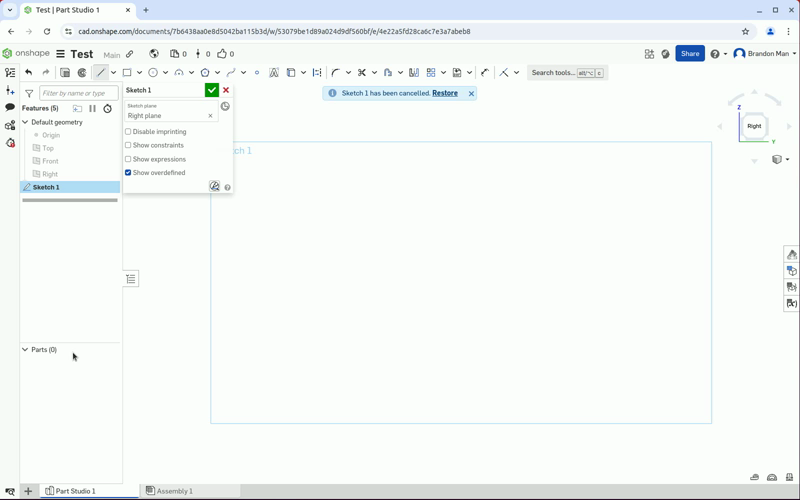
mouse_move(351, 318)
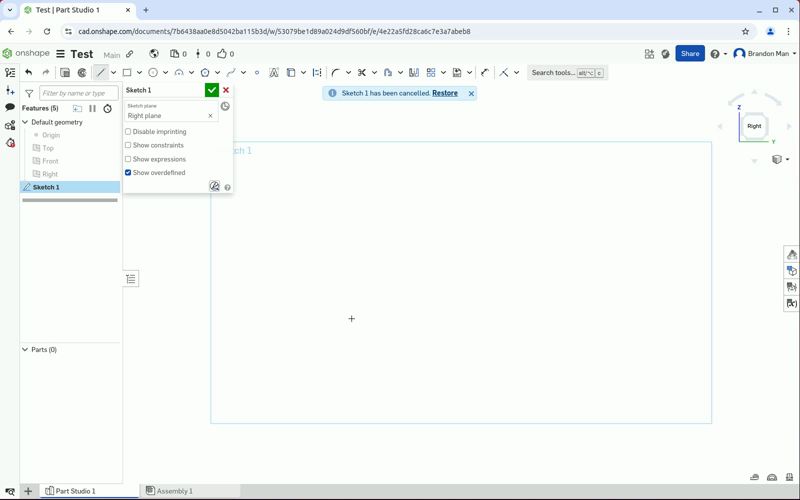
click(351, 318)
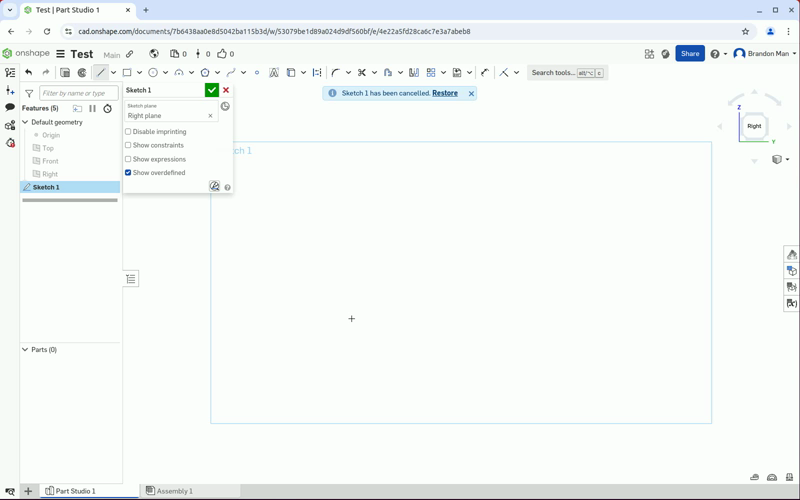
key_up(shift)
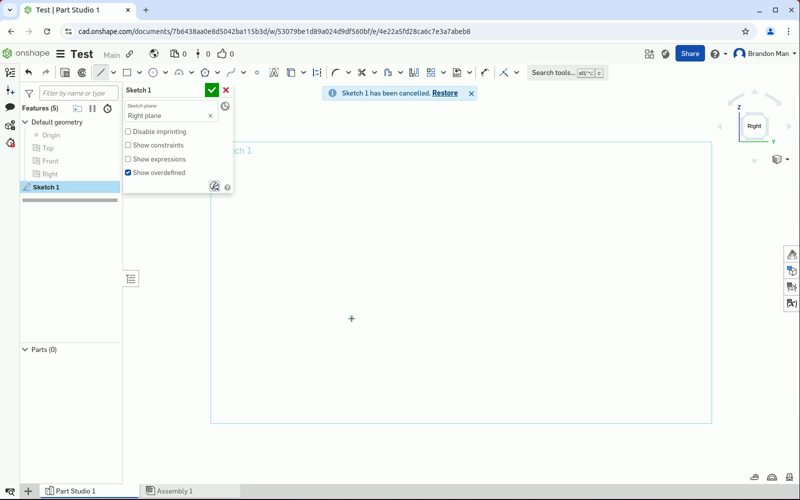
key_down(shift)
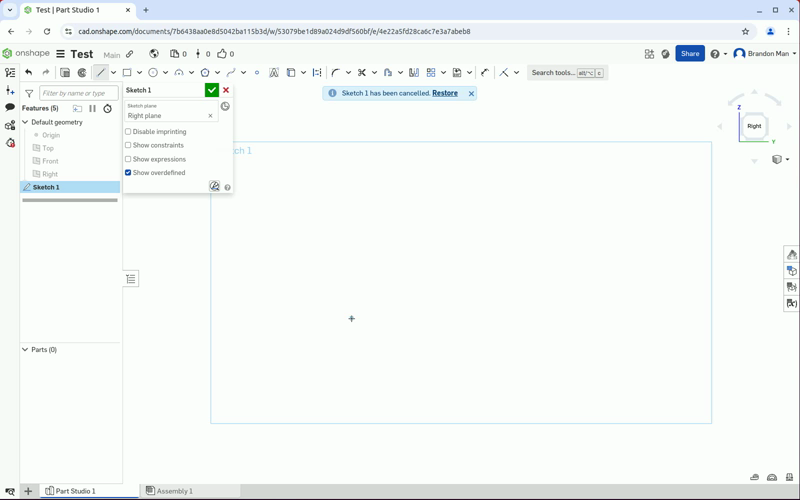
mouse_move(422, 318)
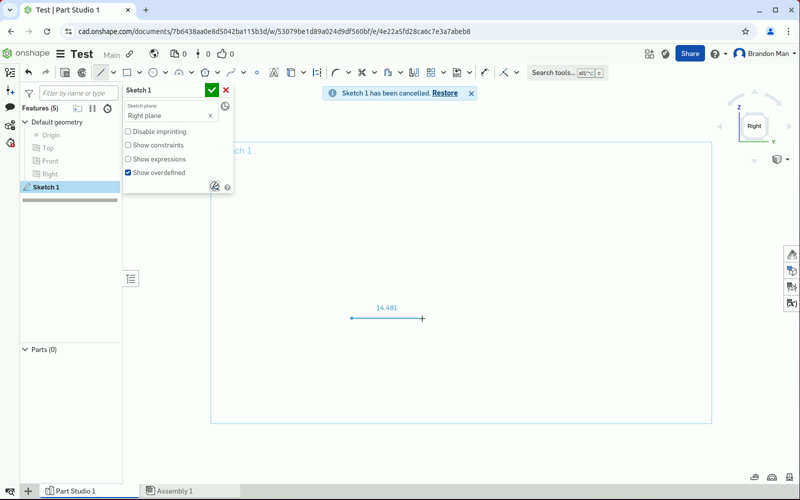
click(422, 318)
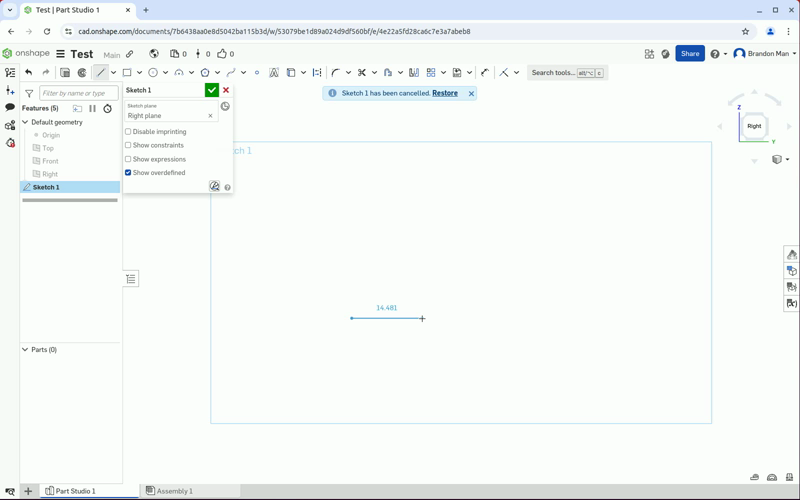
key_up(shift)
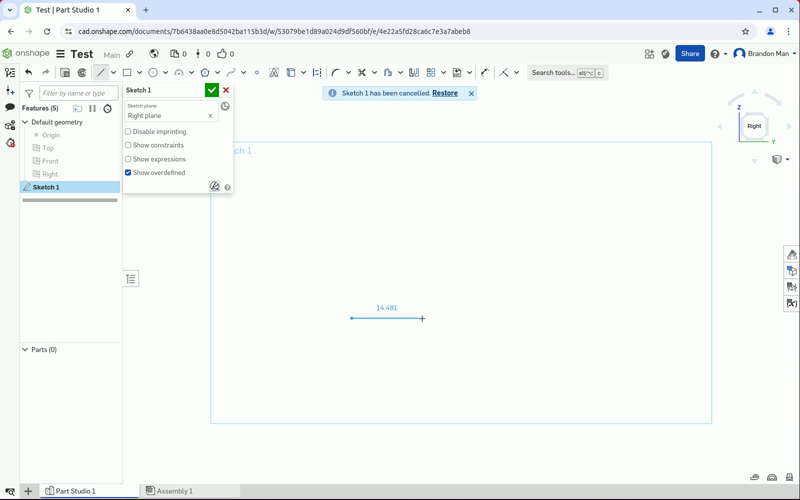
key_down(shift)
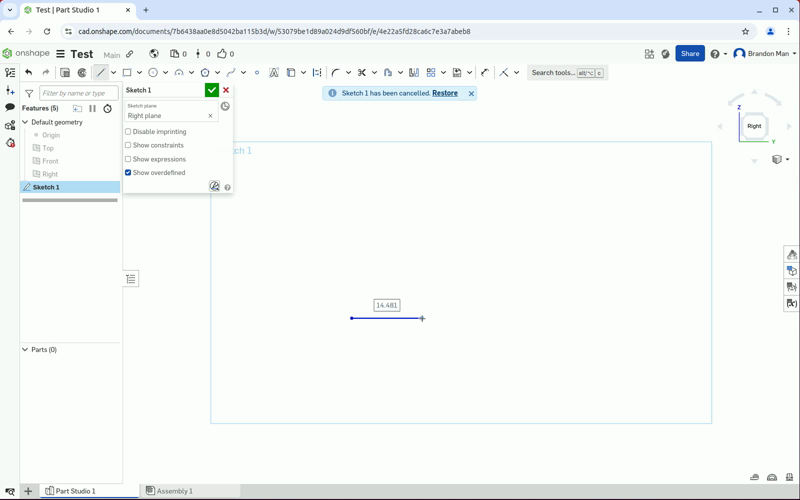
mouse_move(422, 247)
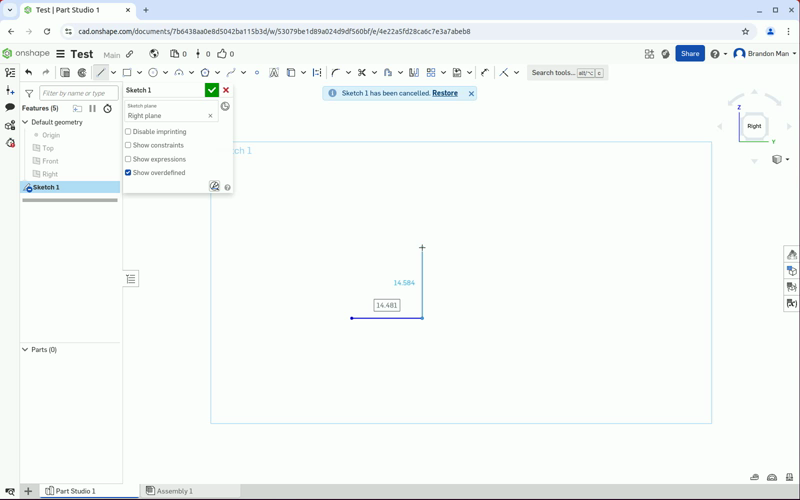
click(422, 247)
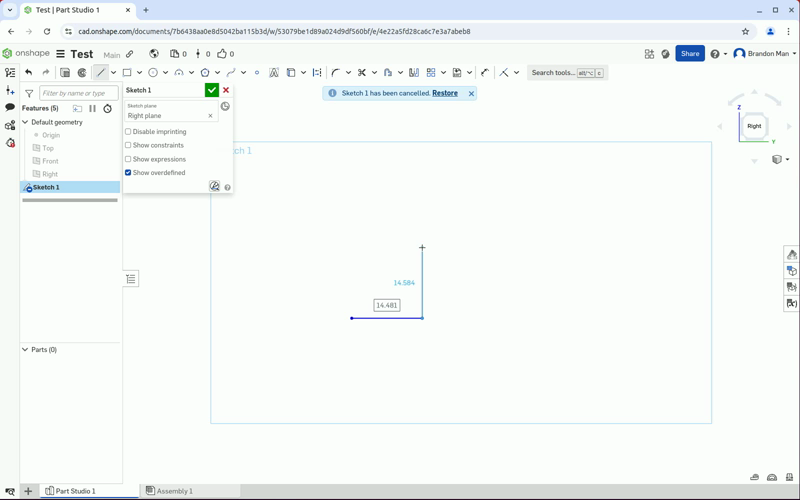
key_up(shift)
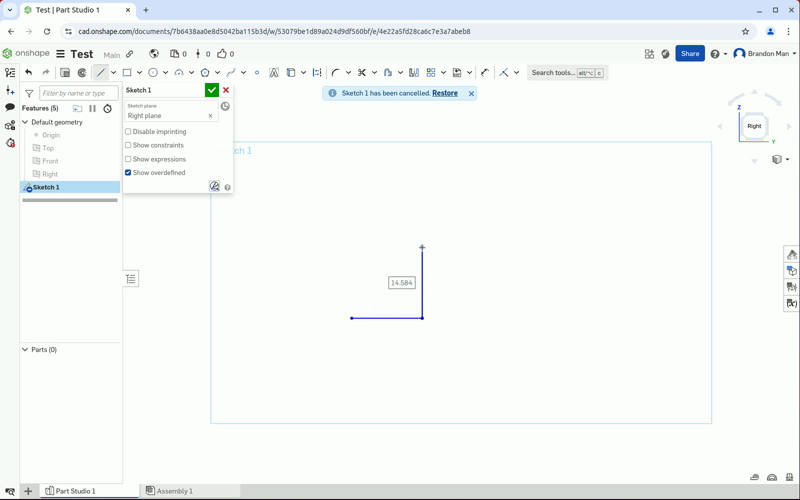
key_down(shift)
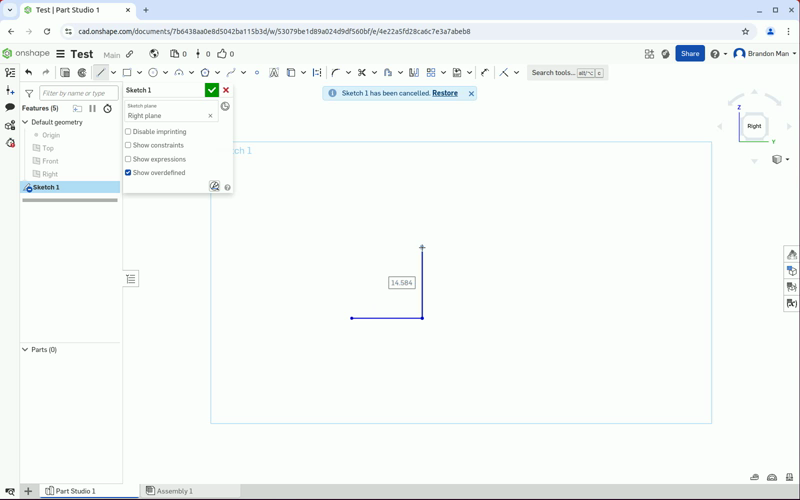
mouse_move(351, 247)
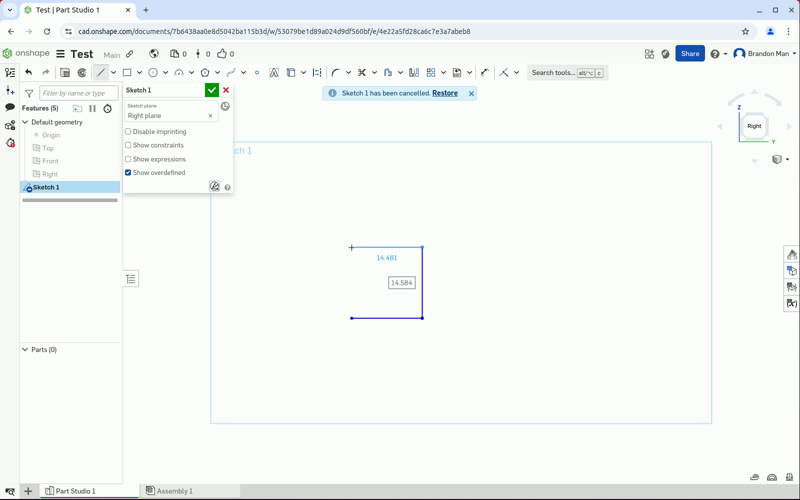
click(351, 247)
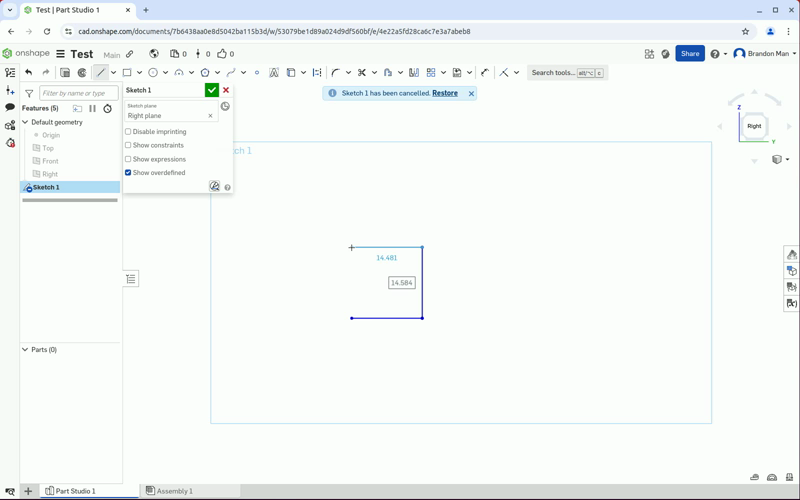
key_up(shift)
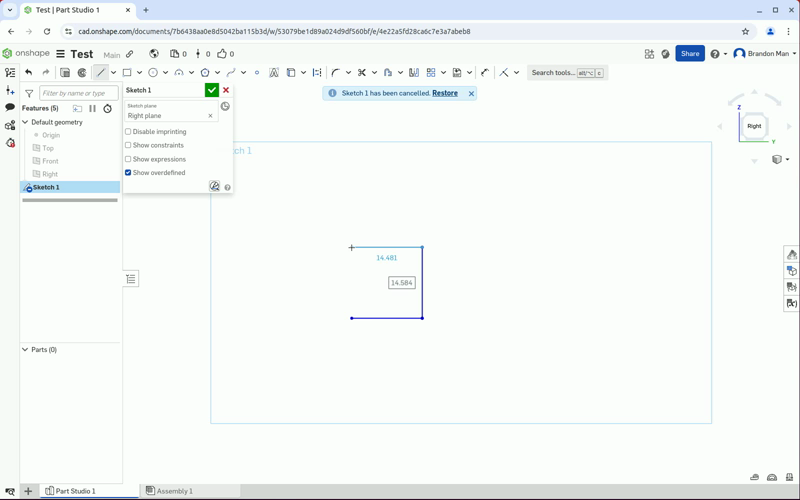
key_down(shift)
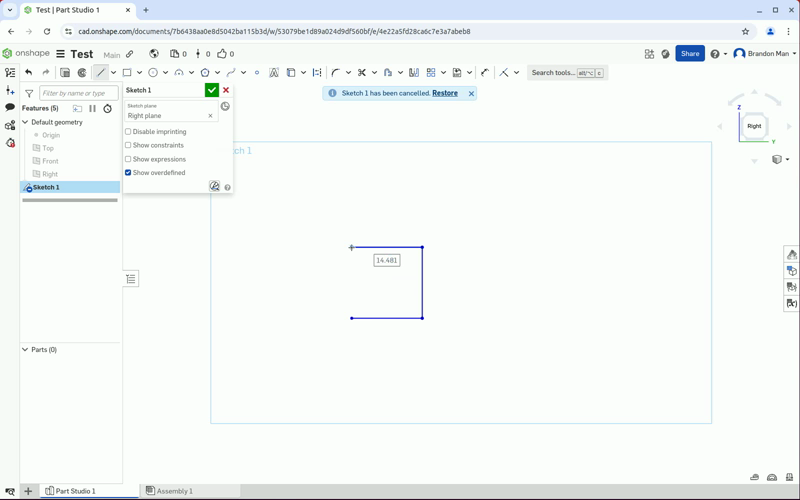
mouse_move(351, 318)
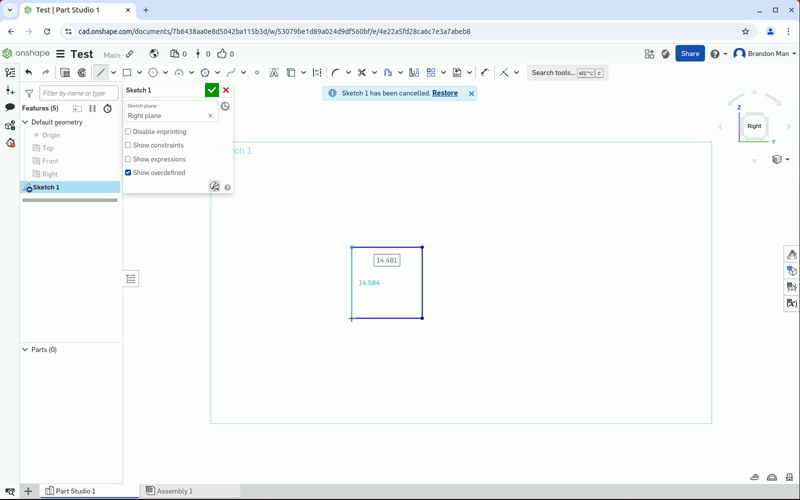
key_up(shift)
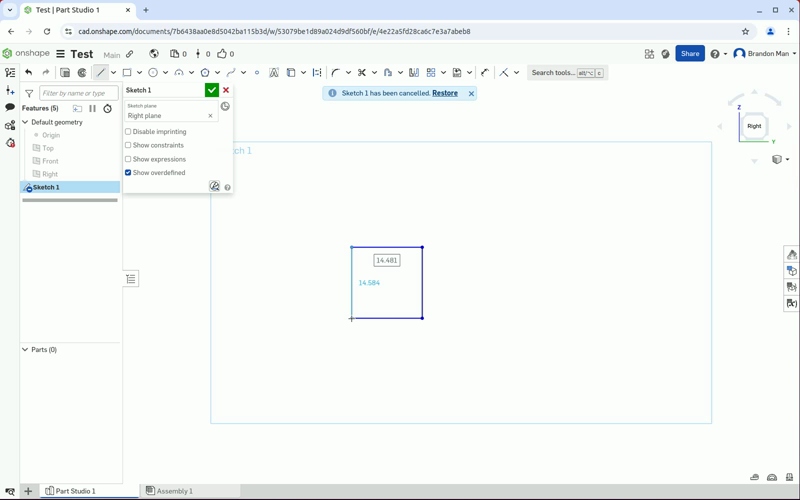
click(351, 318)
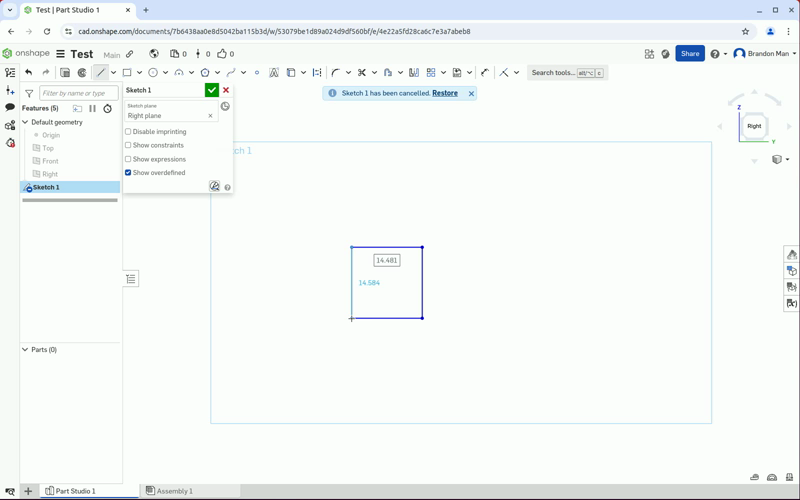
key(esc)
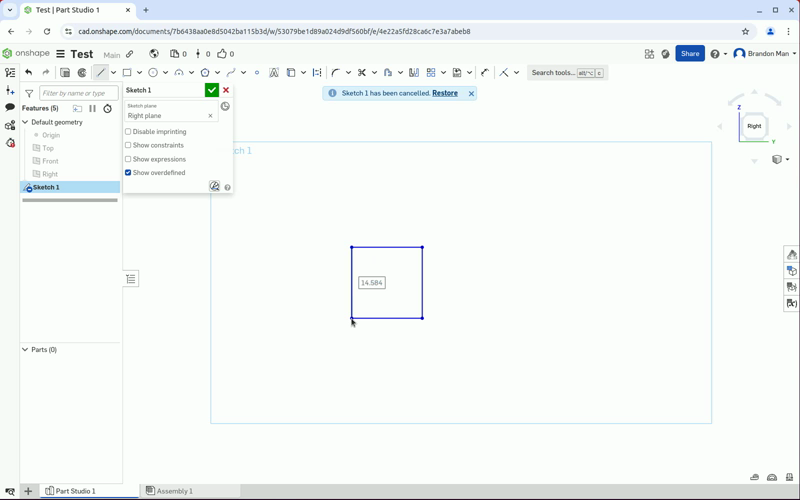
mouse_move(399, 299)
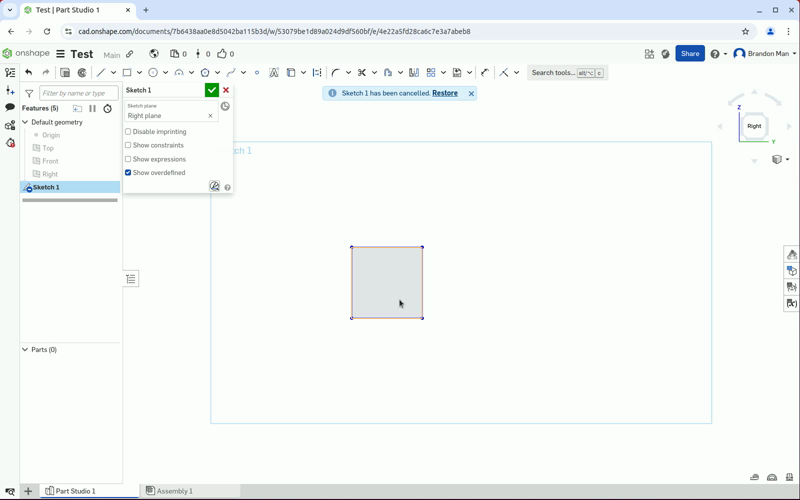
click(399, 299)
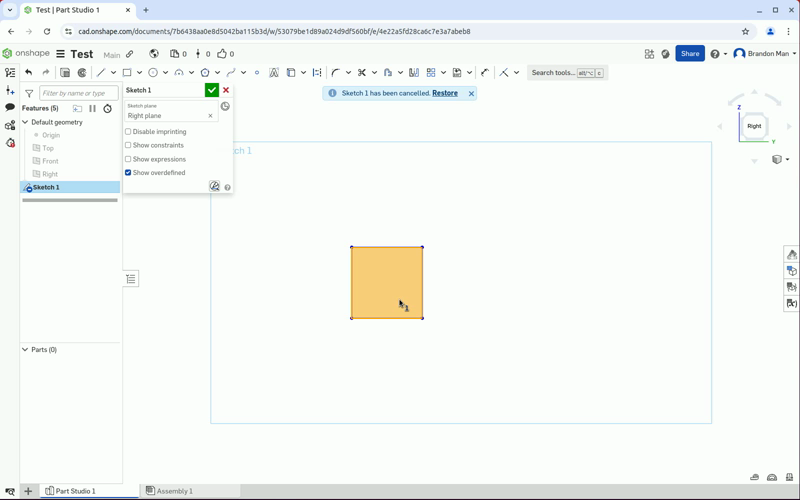
mouse_move(73, 352)
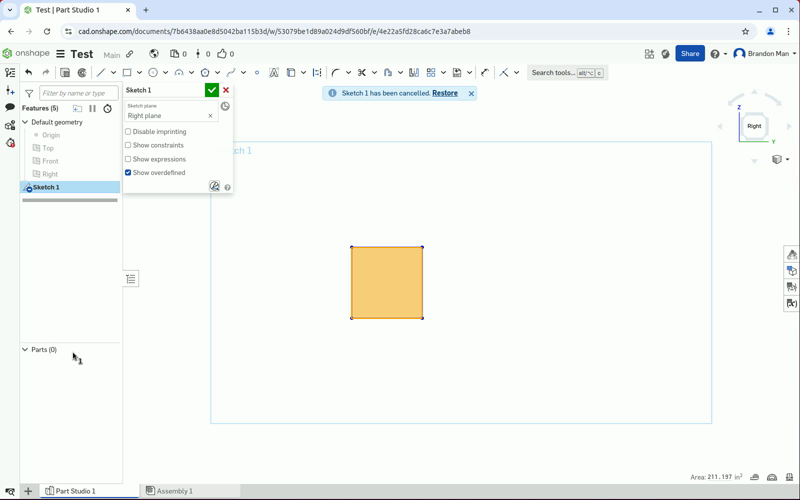
key(shift+y)
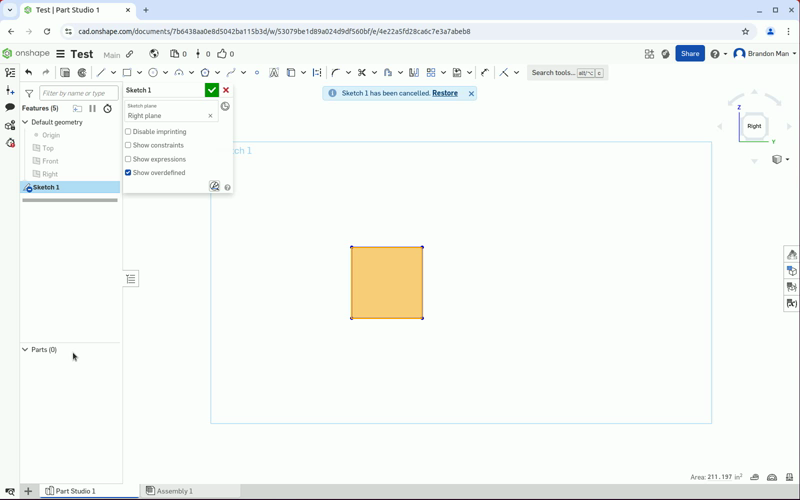
key(shift+e)
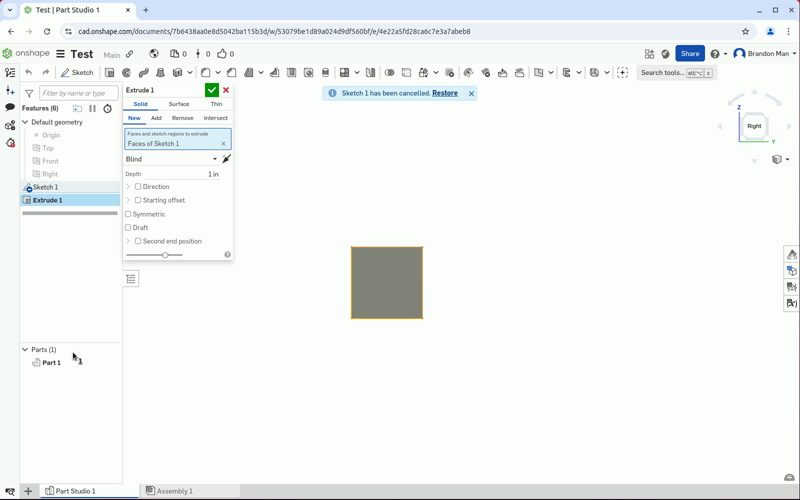
mouse_move(143, 106)
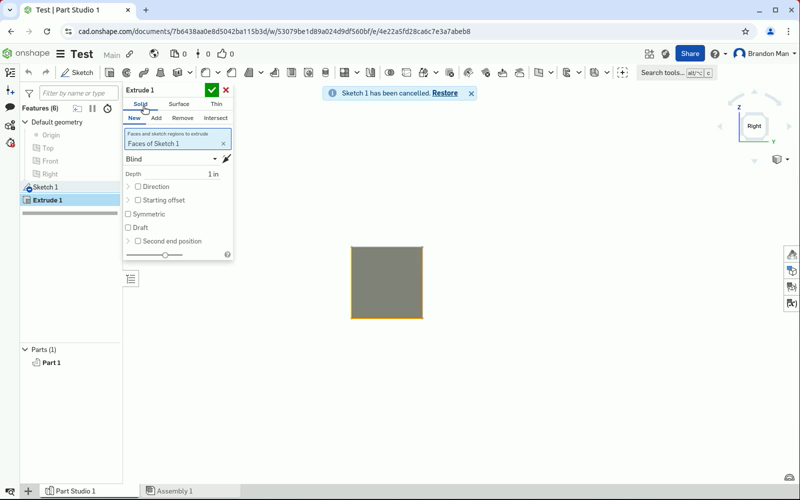
click(143, 106)
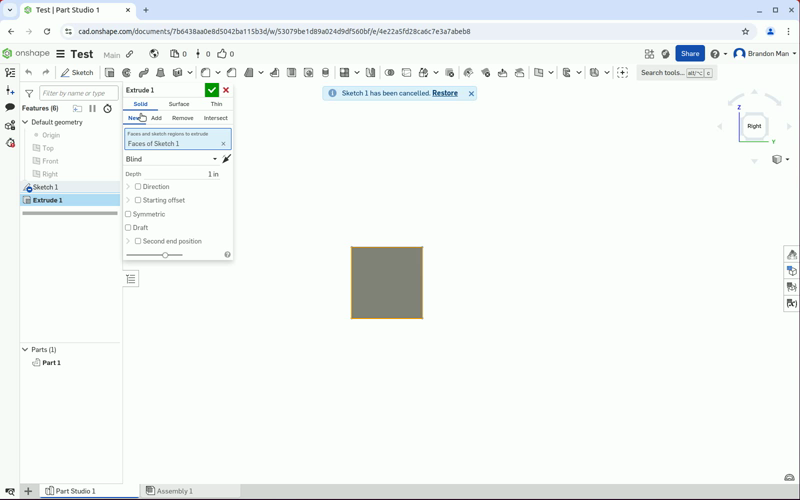
mouse_move(137, 120)
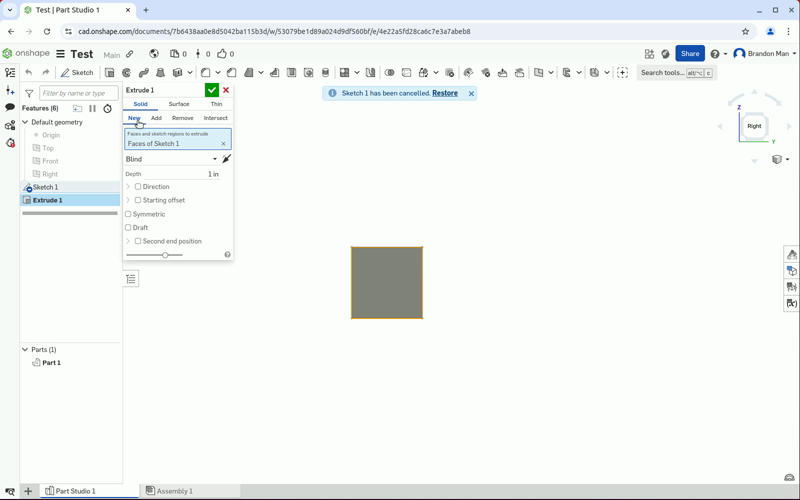
click(137, 120)
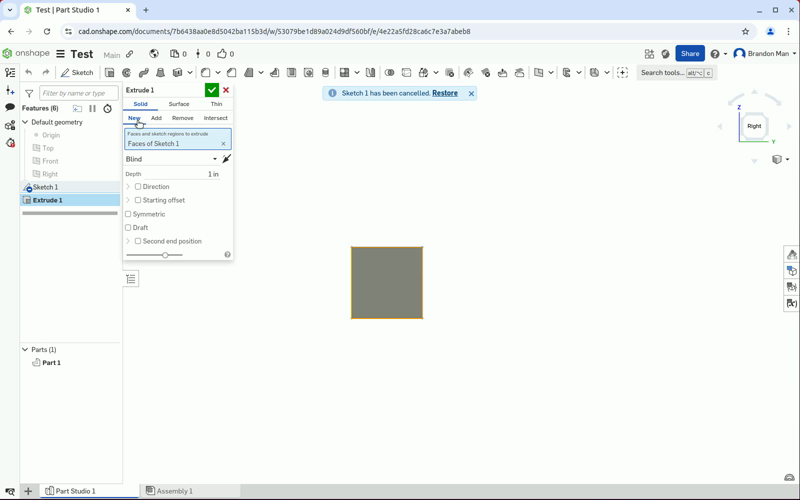
key(tab, 4)
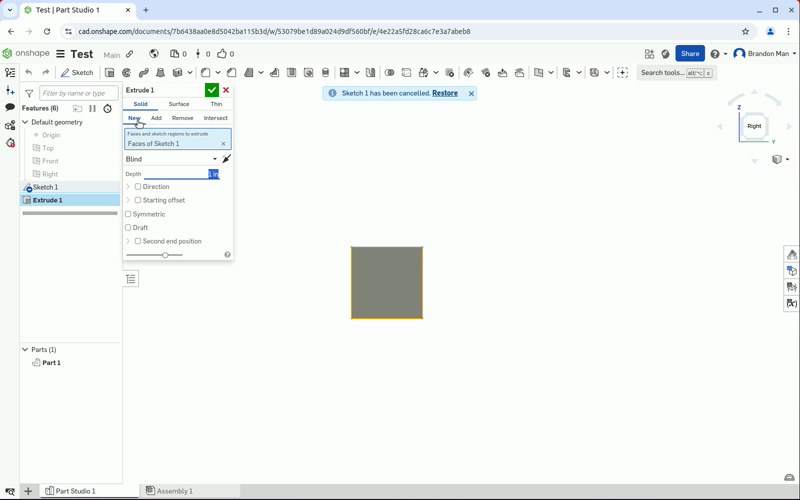
text(15.405)
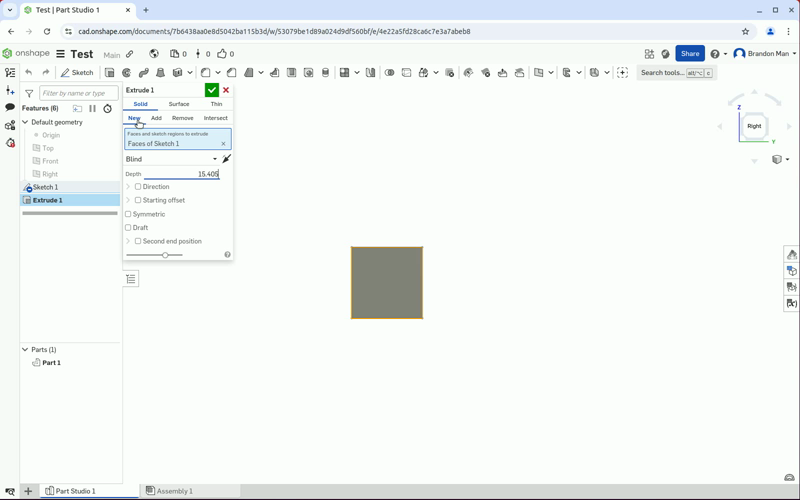
key(enter)
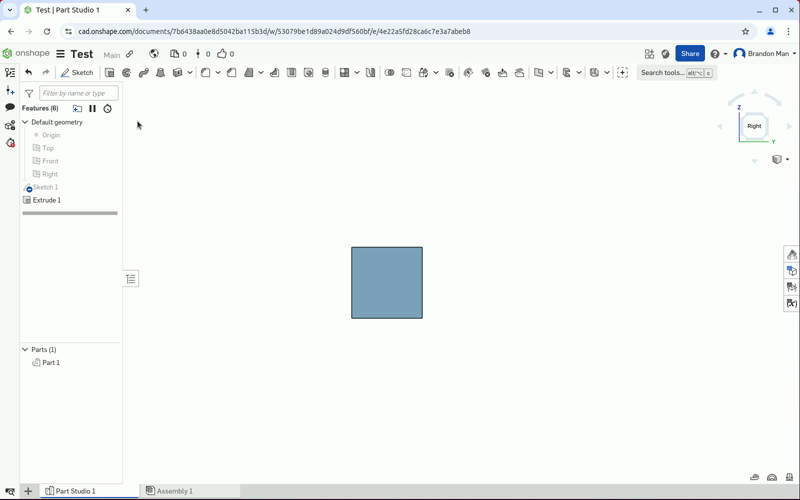
key(shift+h)
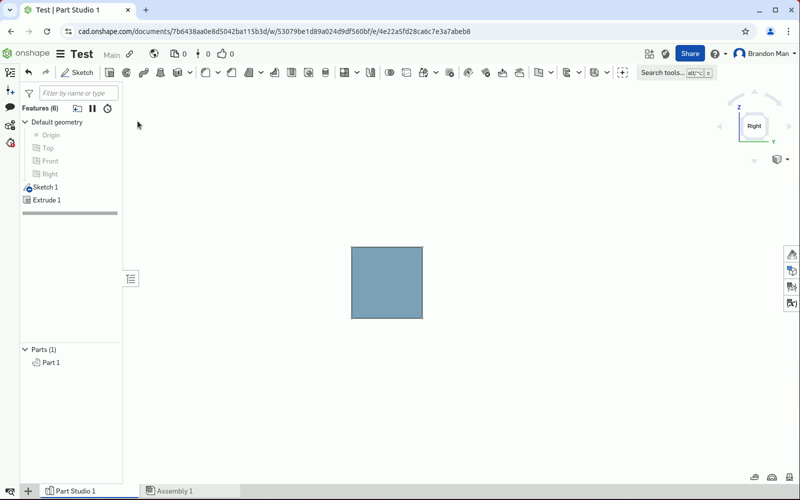
key(shift+h)
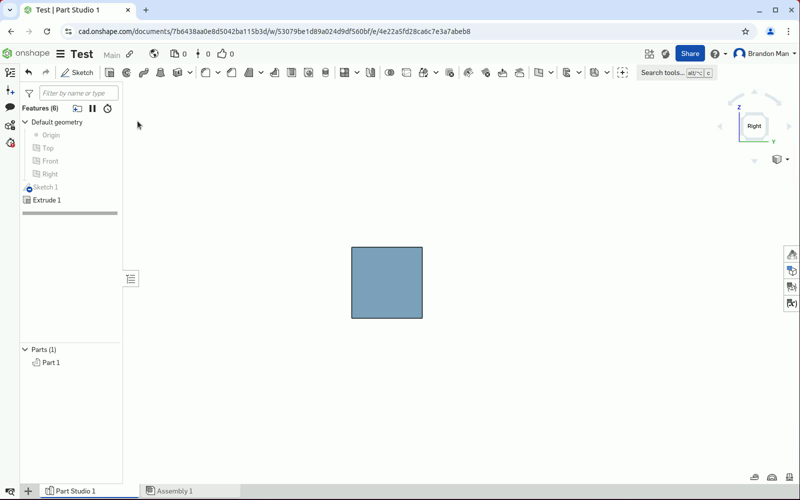
mouse_move(73, 189)
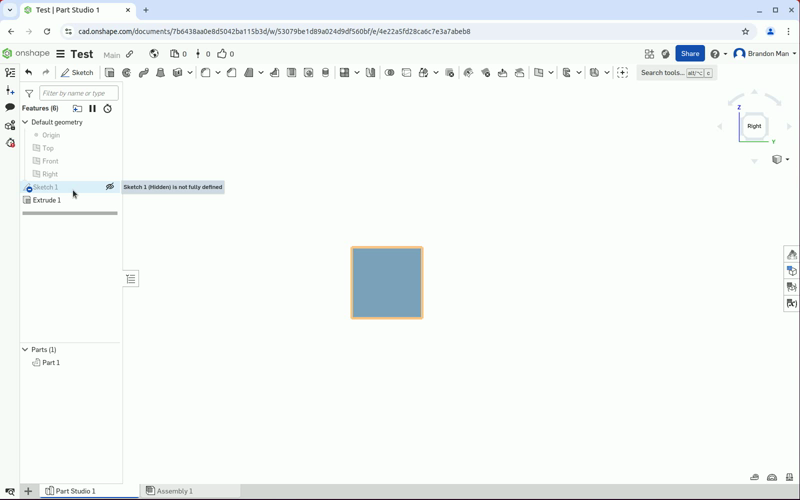
click(73, 189)
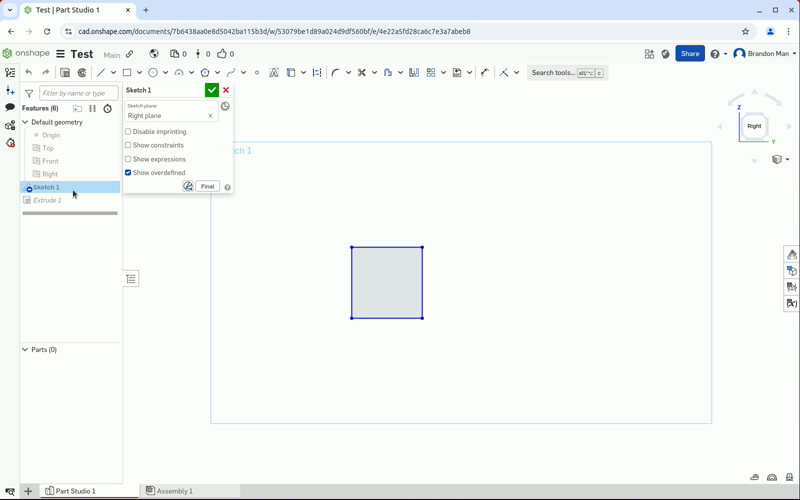
mouse_move(229, 92)
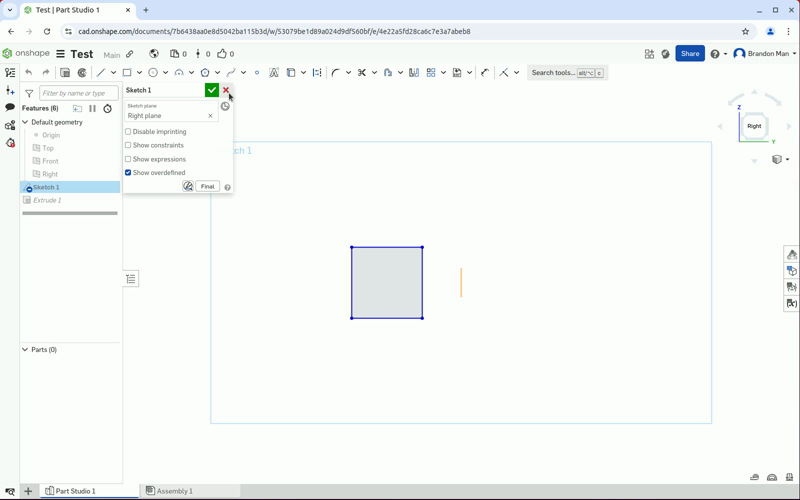
click(229, 92)
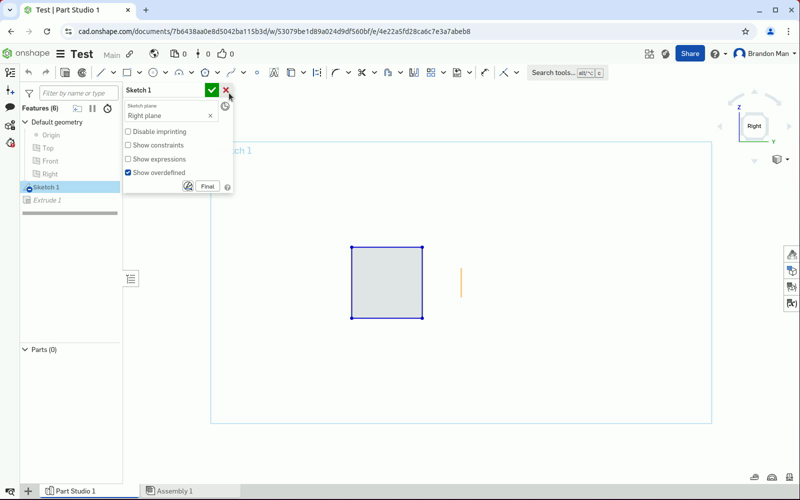
key(shift+s)
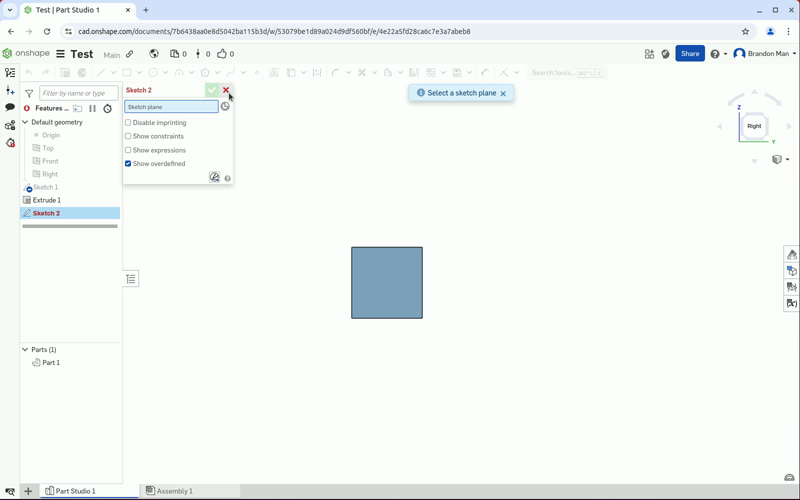
mouse_move(73, 176)
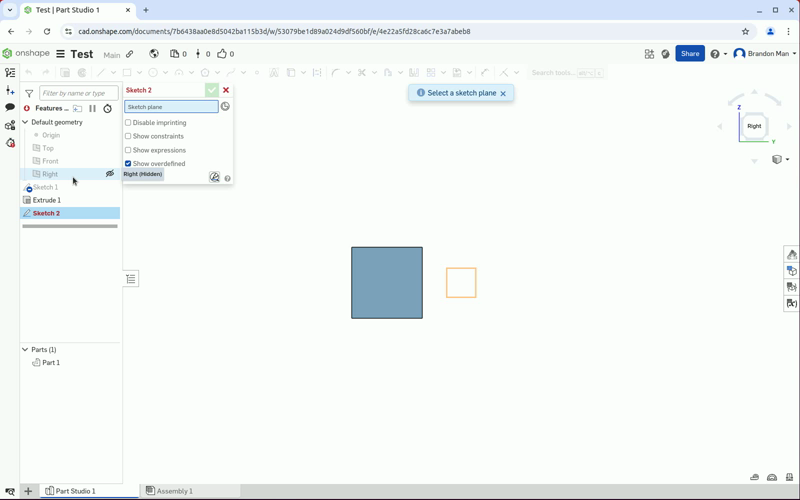
click(73, 176)
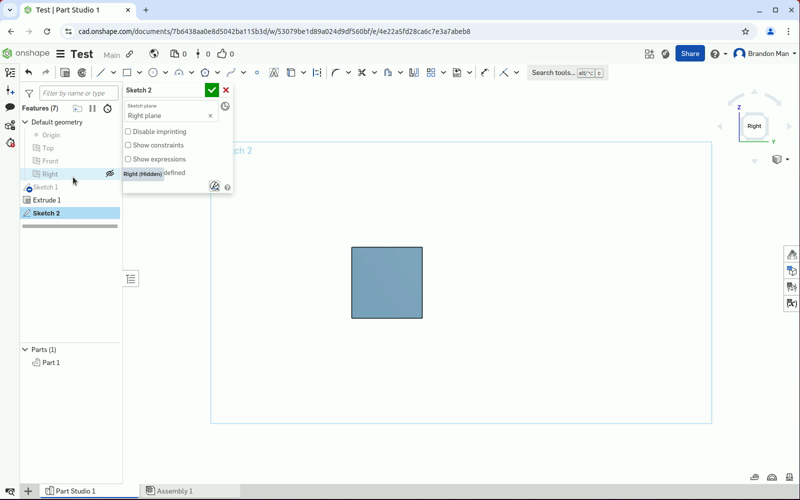
mouse_move(73, 352)
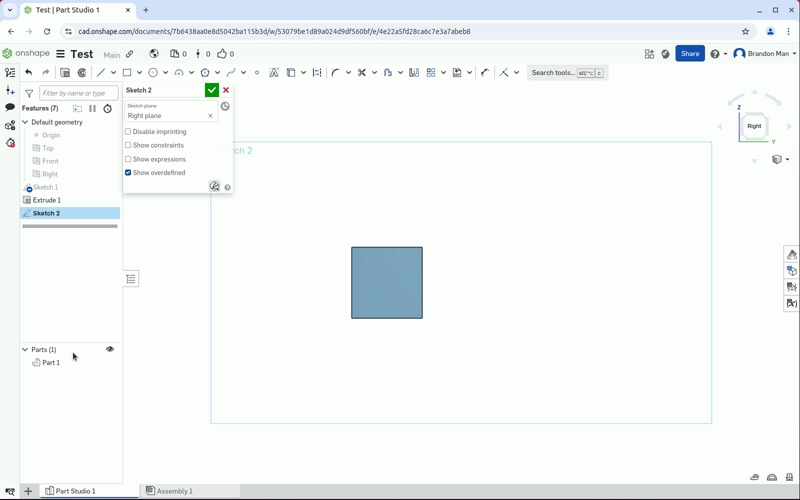
key(y)
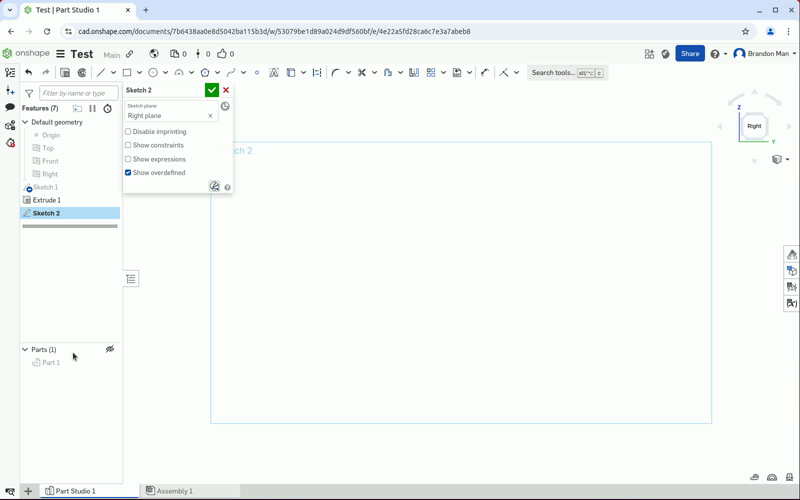
key(l)
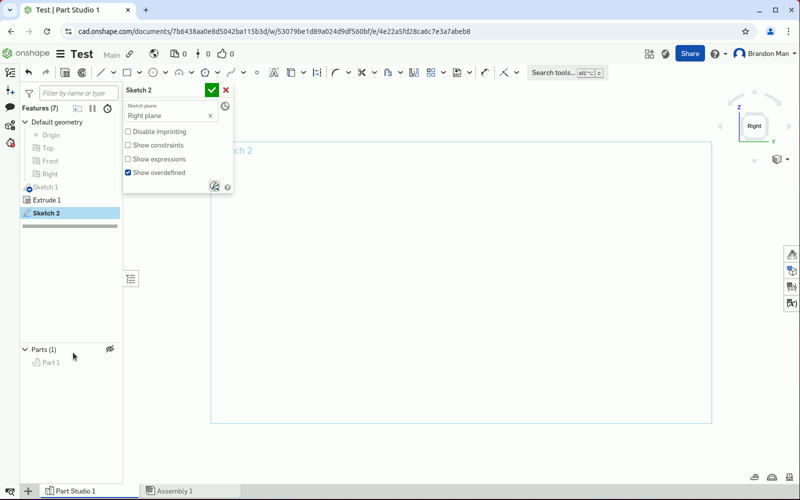
key_down(shift)
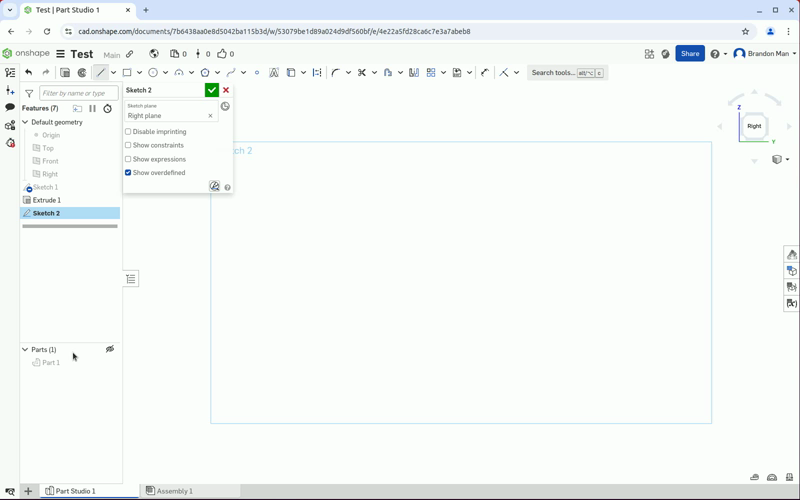
mouse_move(425, 318)
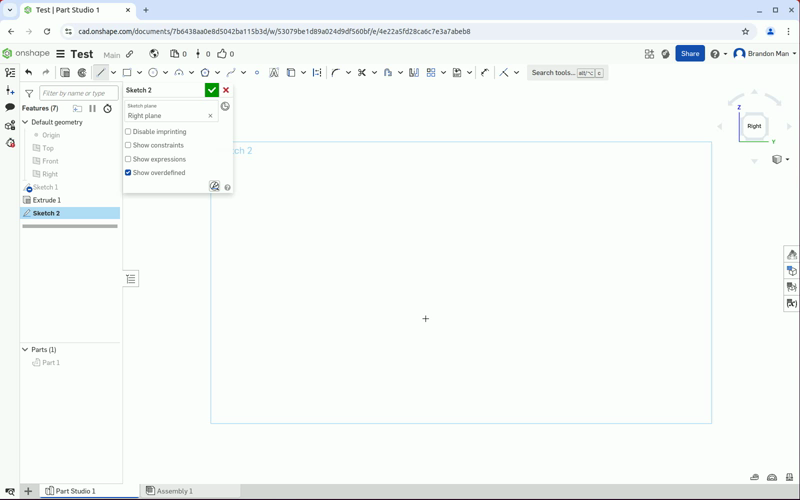
click(425, 318)
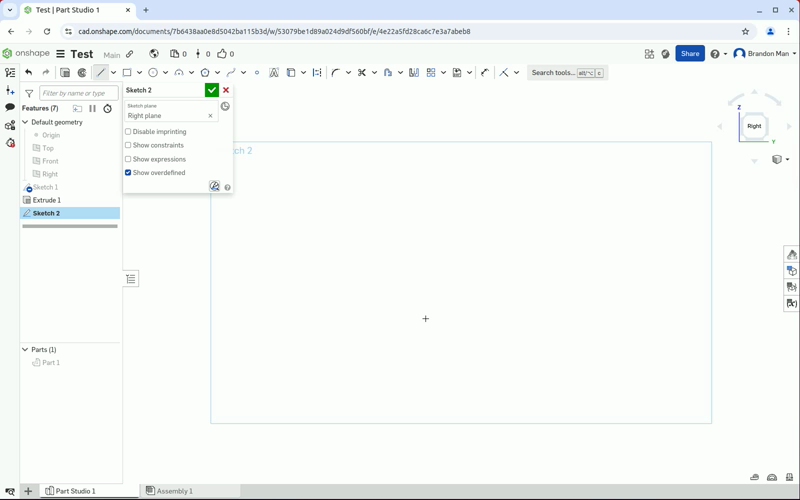
key_up(shift)
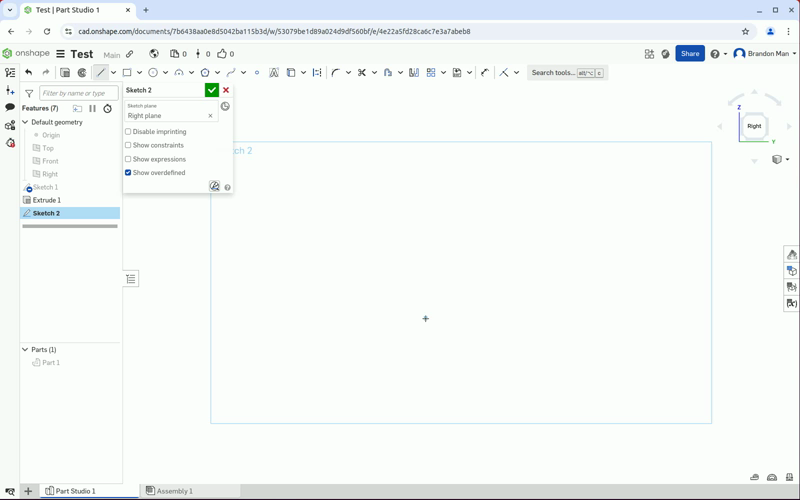
key_down(shift)
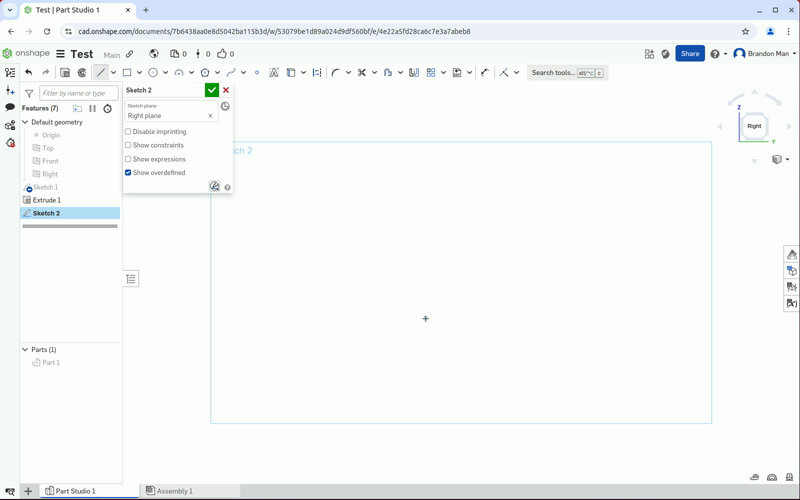
mouse_move(496, 318)
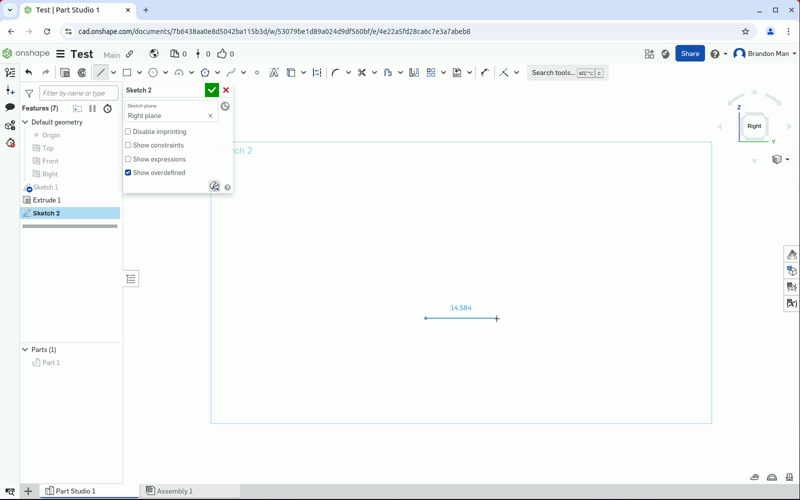
click(496, 318)
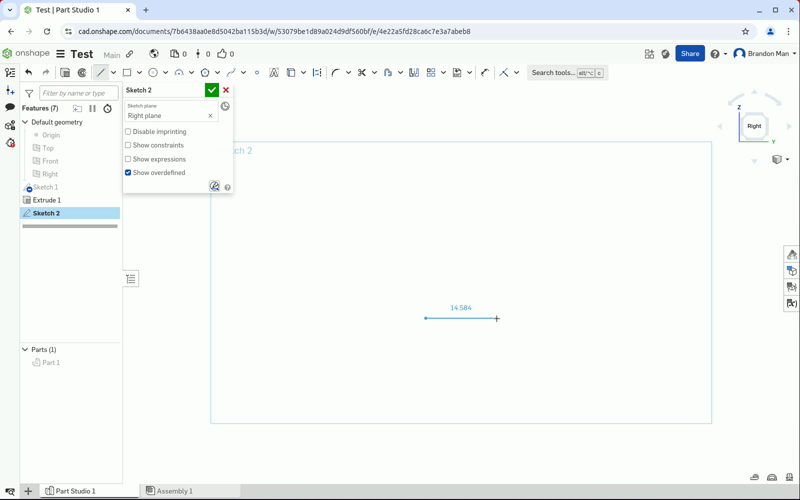
key_up(shift)
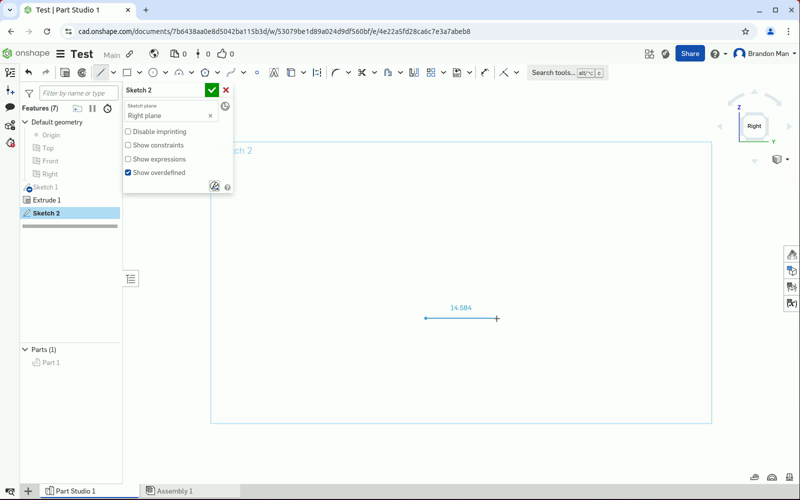
key_down(shift)
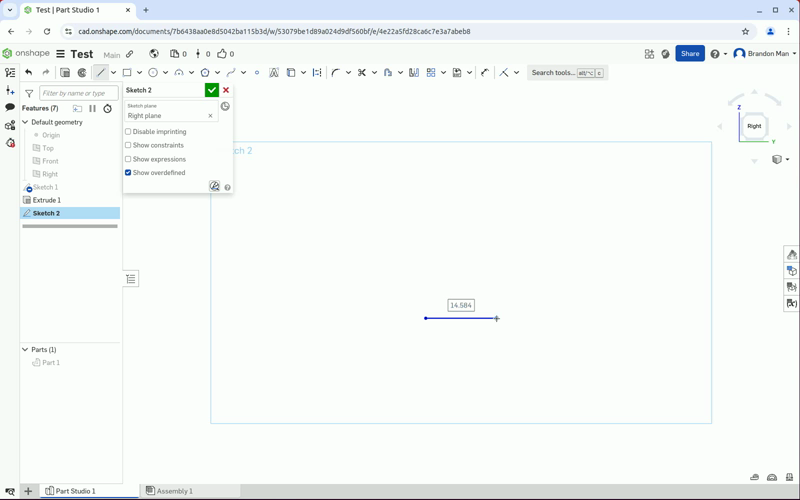
mouse_move(496, 247)
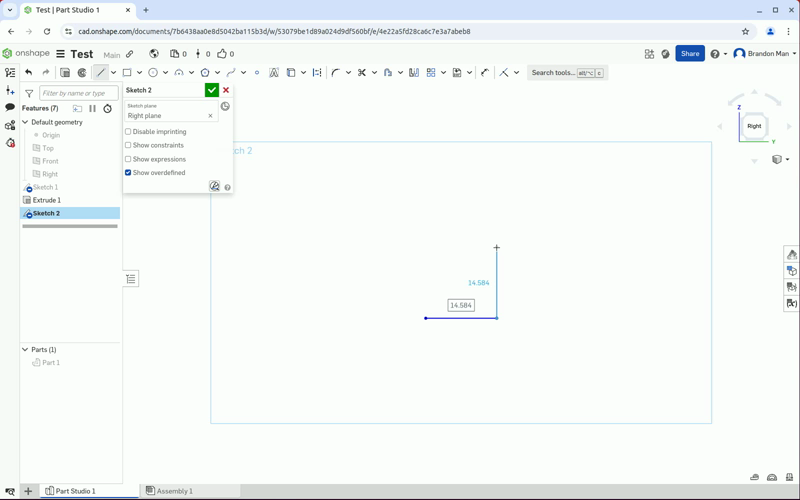
click(496, 247)
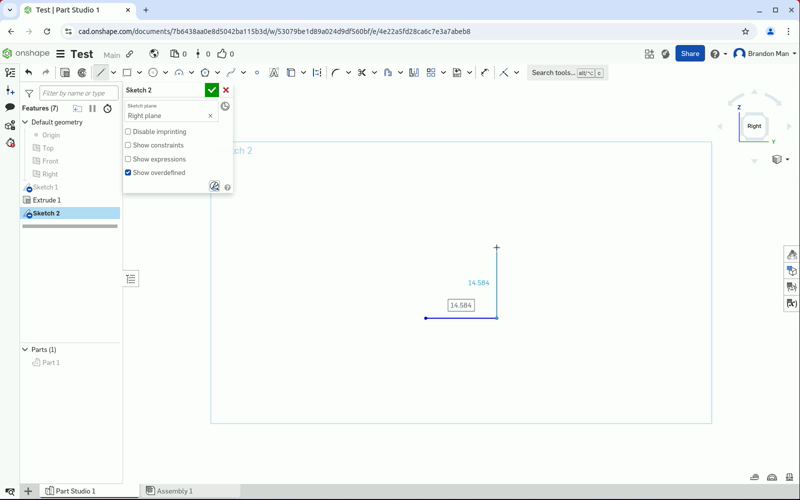
key_up(shift)
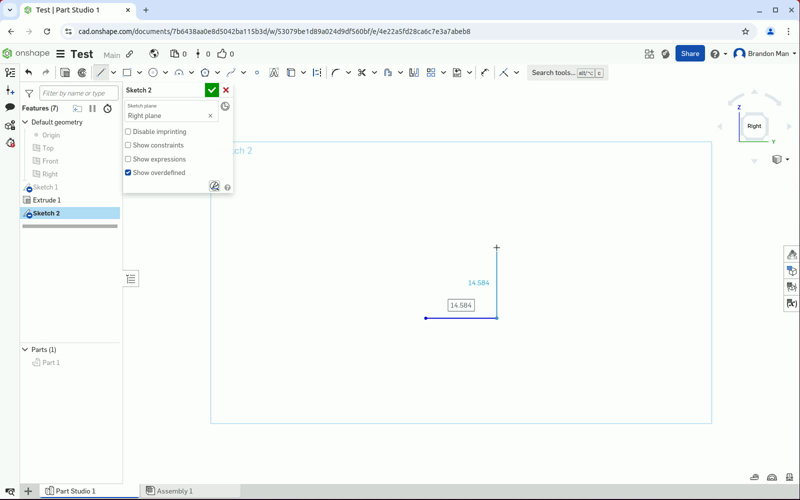
key_down(shift)
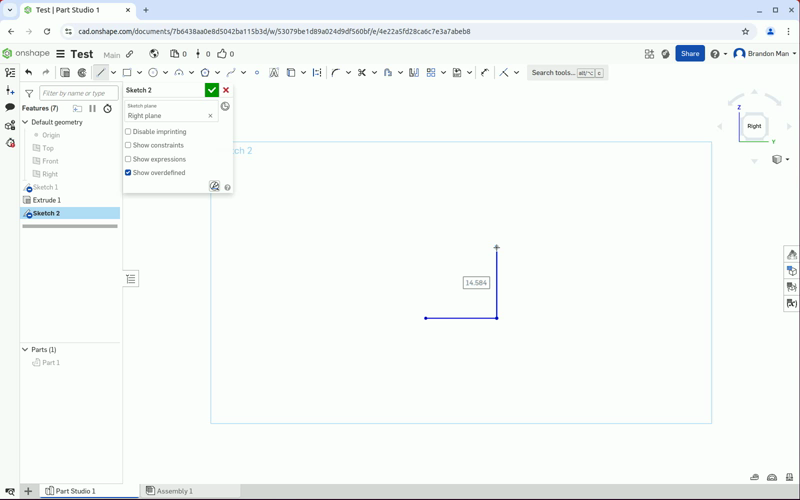
mouse_move(425, 247)
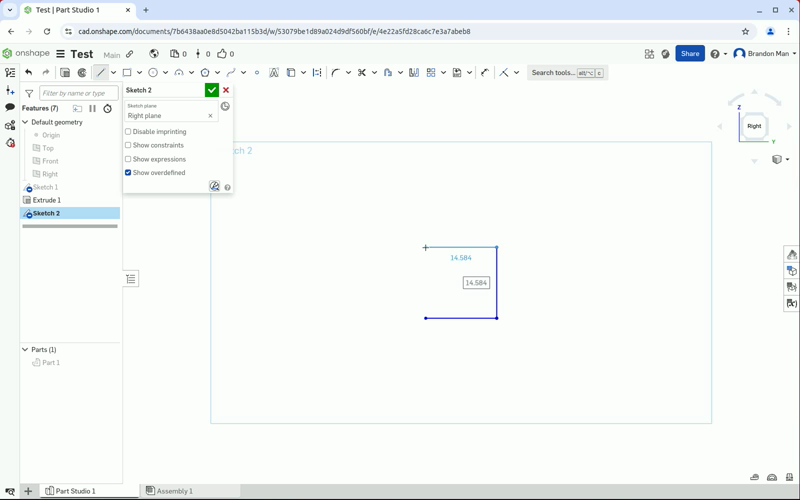
click(425, 247)
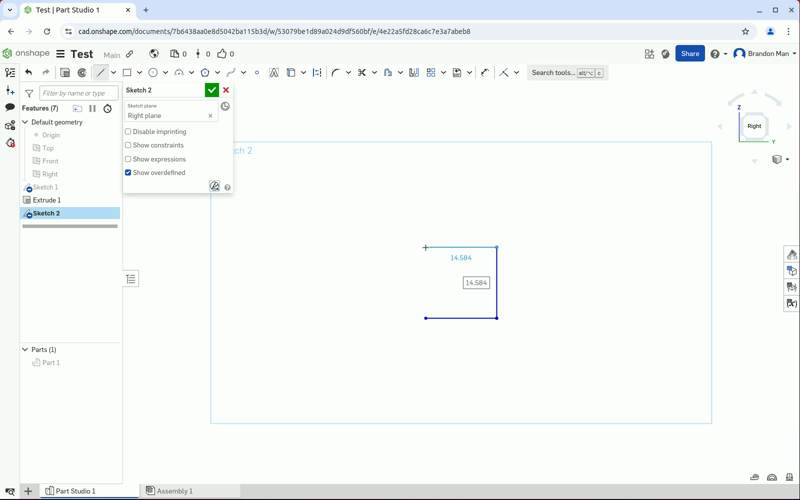
key_up(shift)
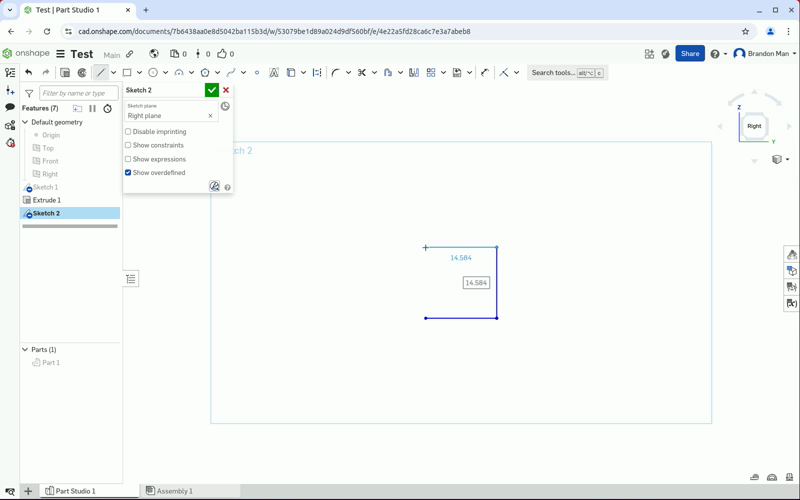
key_down(shift)
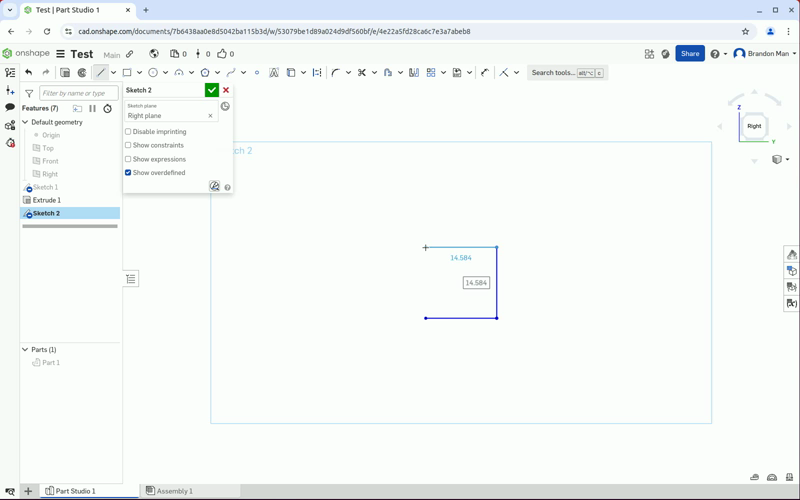
mouse_move(425, 318)
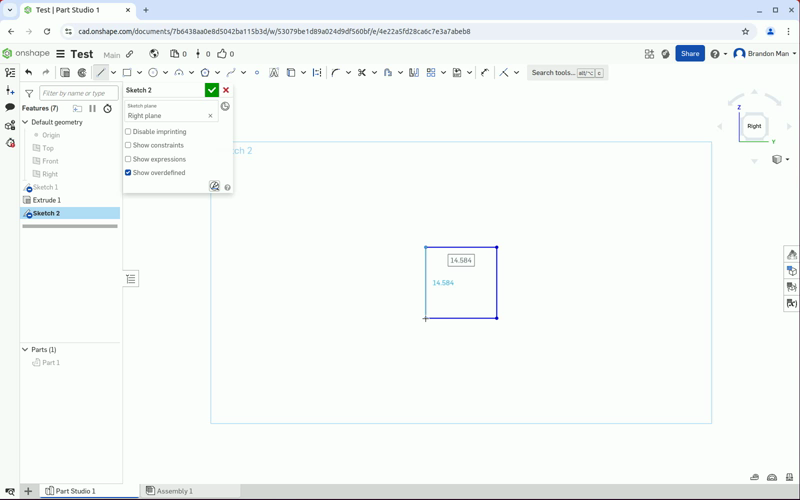
key_up(shift)
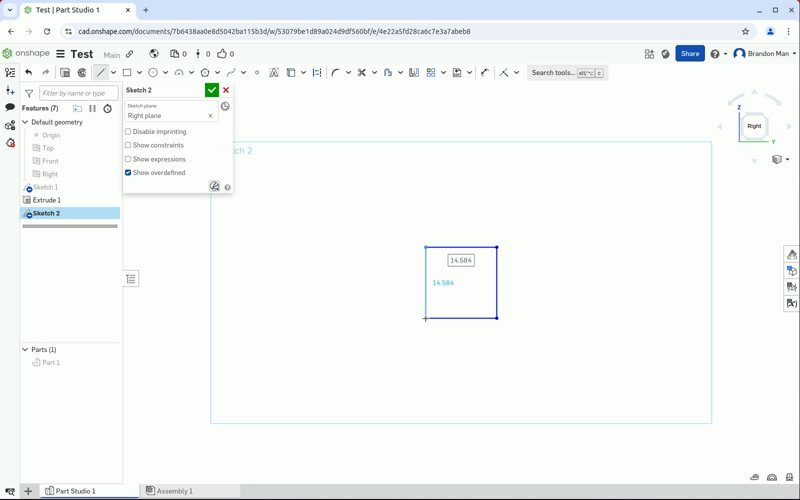
click(425, 318)
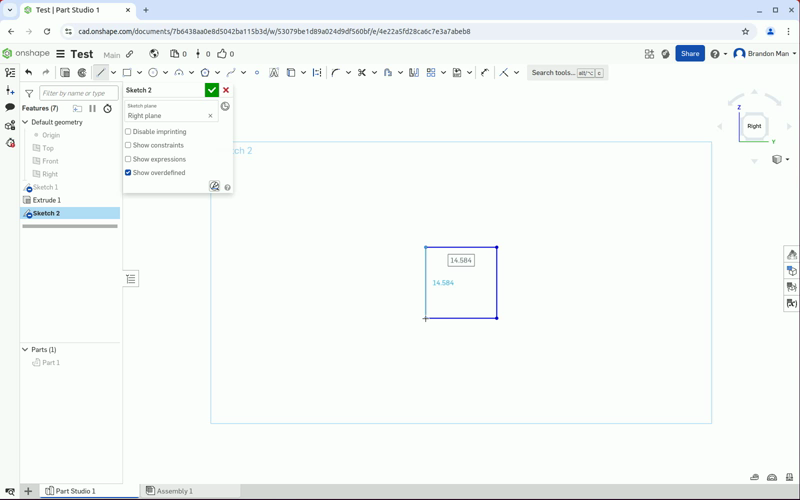
key(esc)
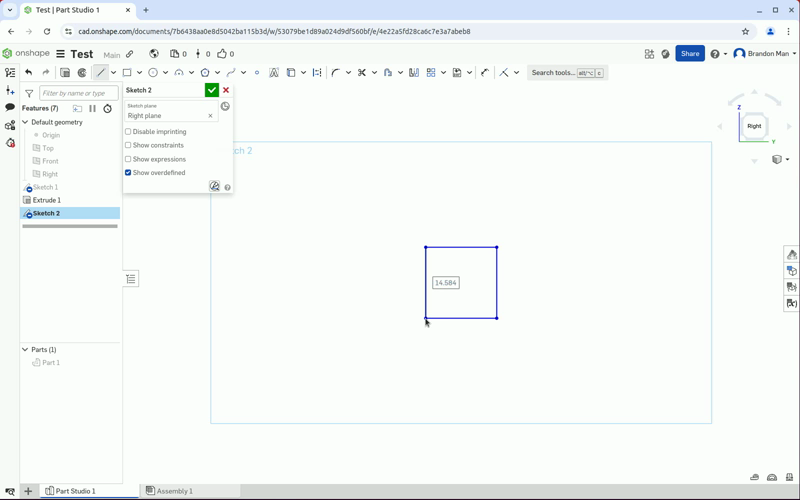
mouse_move(491, 251)
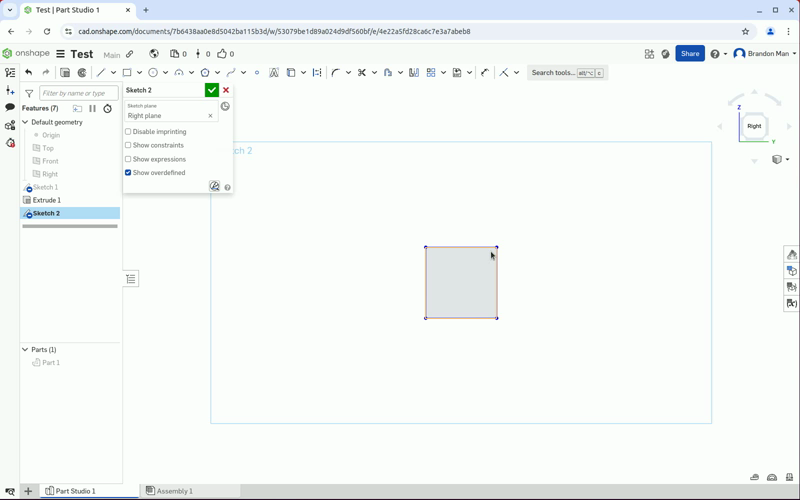
click(491, 251)
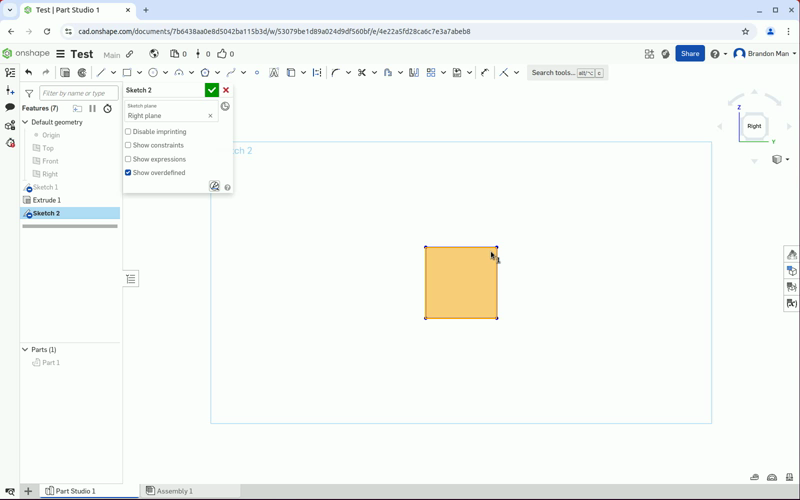
mouse_move(73, 352)
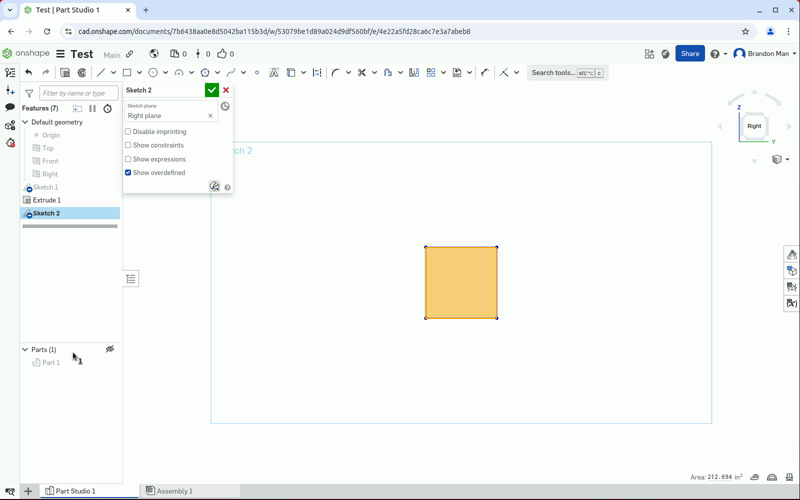
key(shift+y)
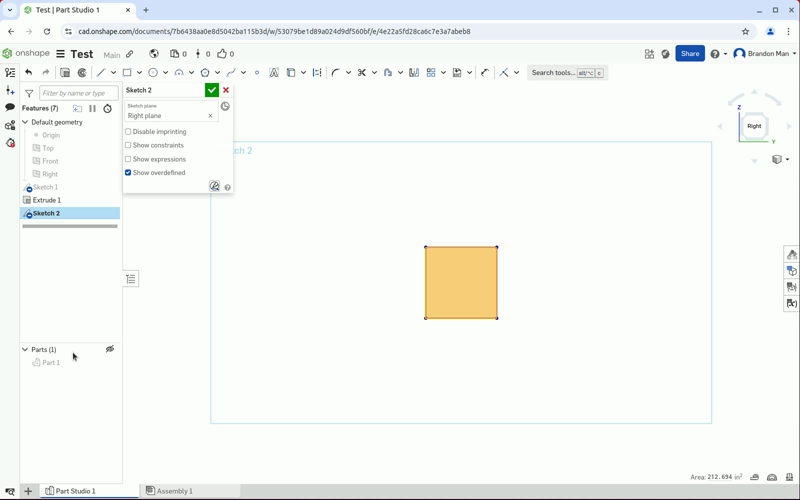
key(shift+e)
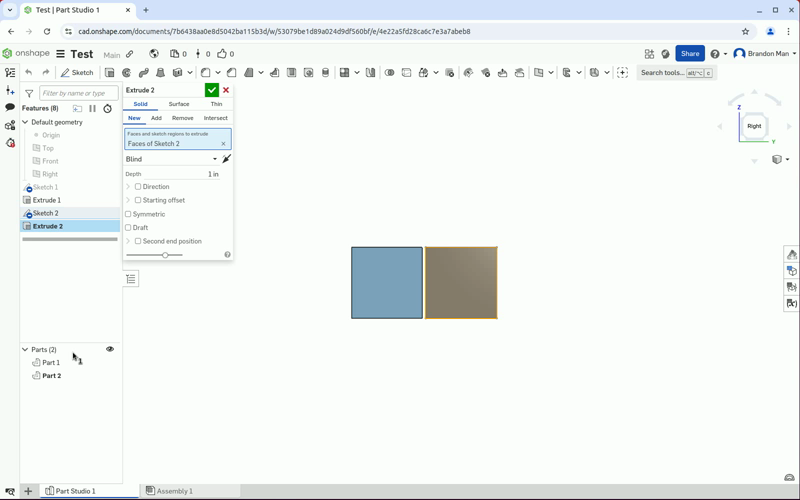
mouse_move(143, 106)
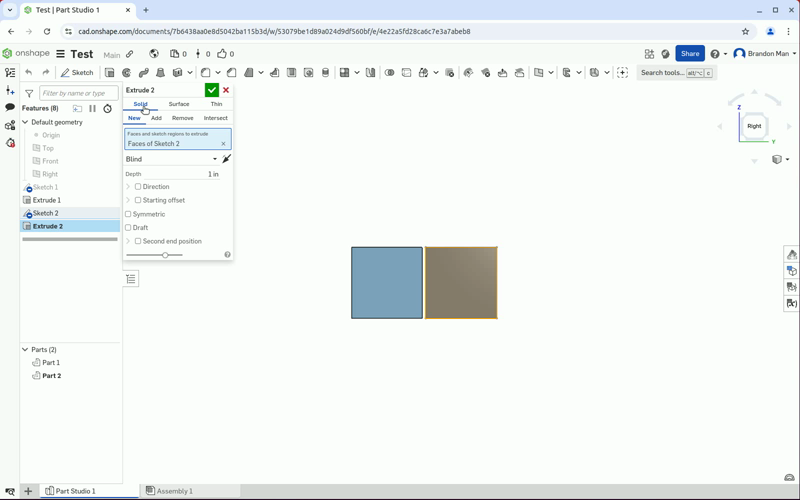
click(143, 106)
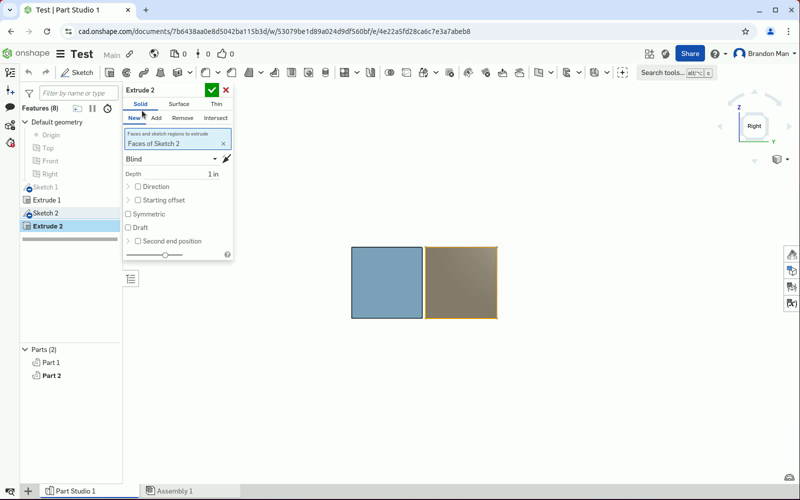
mouse_move(137, 120)
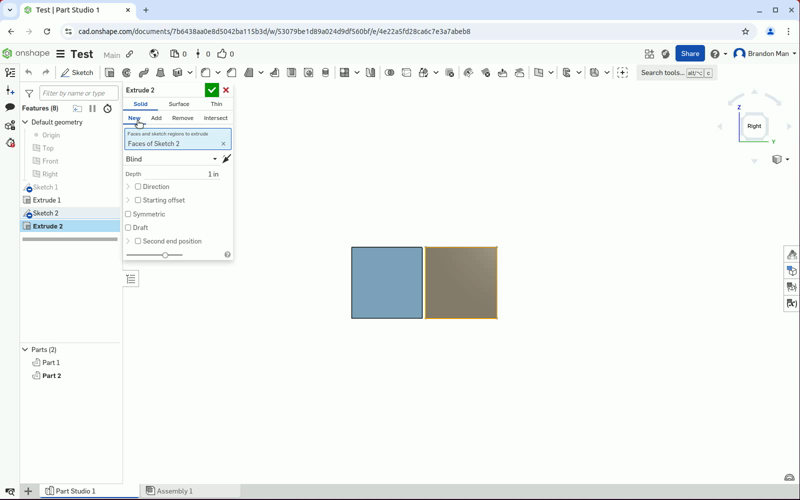
click(137, 120)
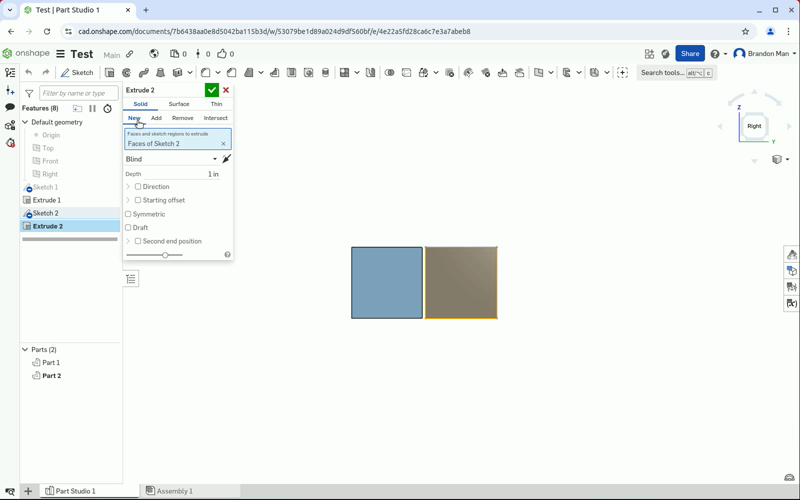
key(tab, 4)
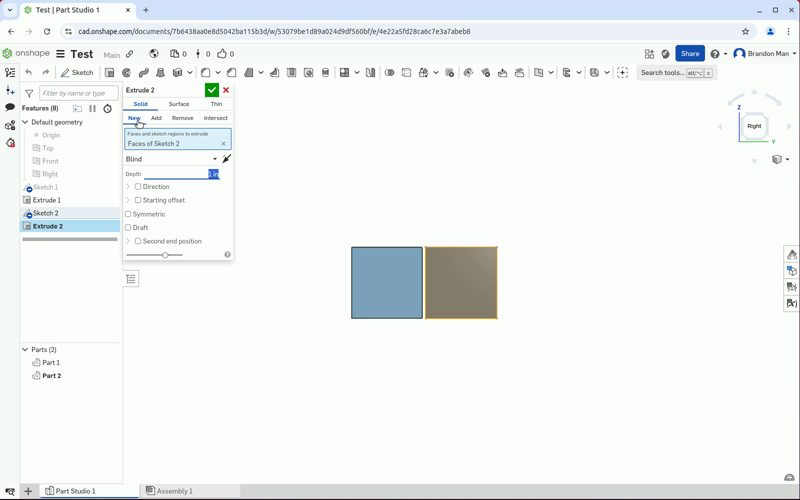
text(15.405)
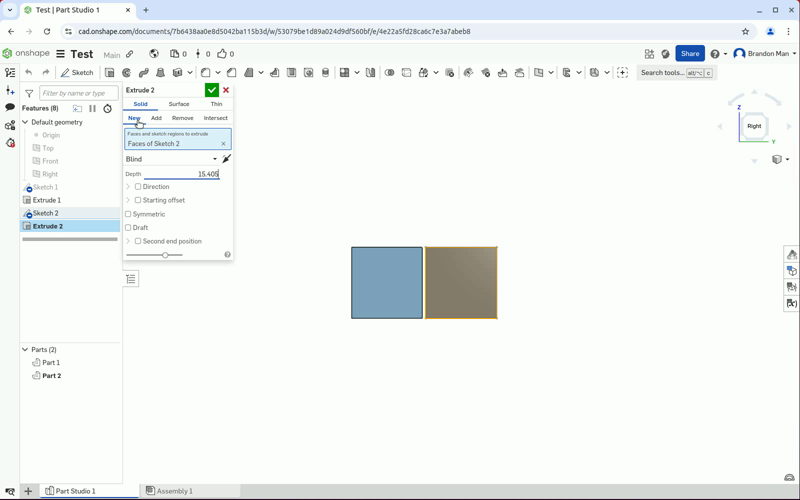
key(enter)
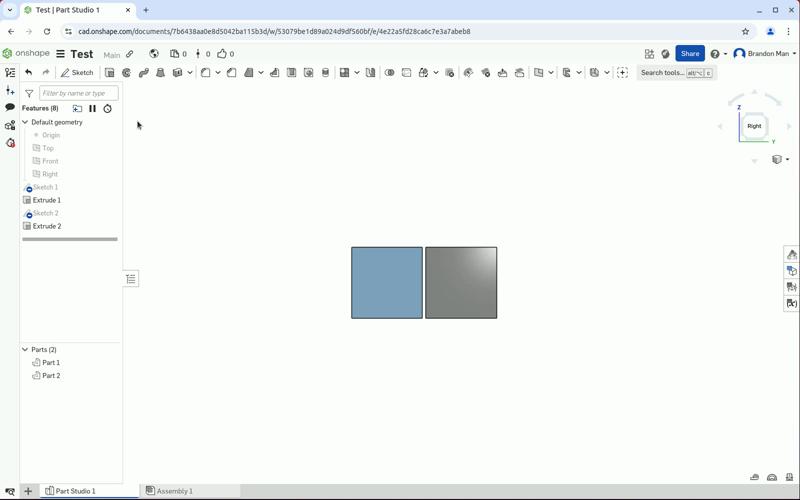
key(shift+h)
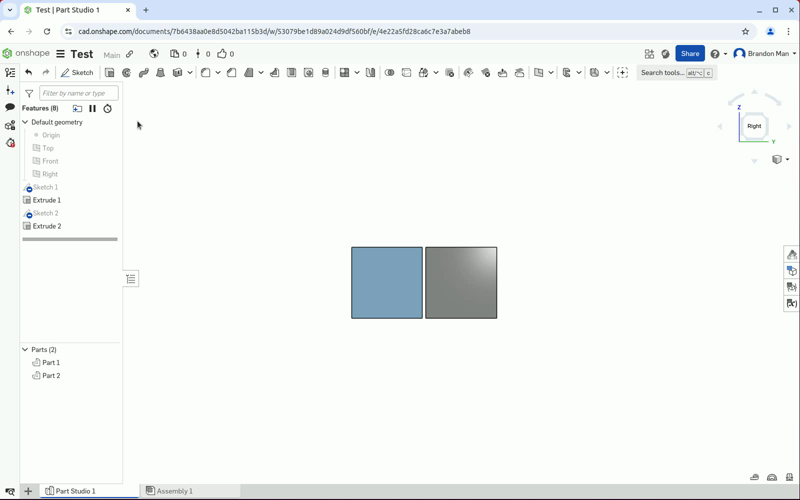
key(shift+h)
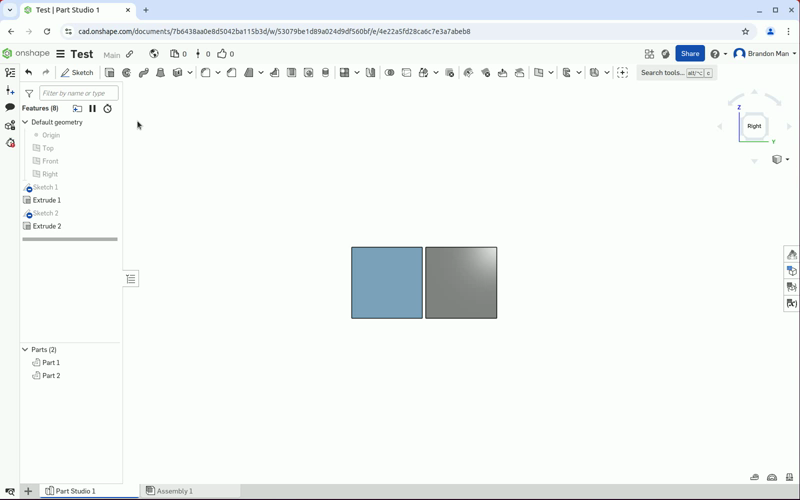
mouse_move(73, 189)
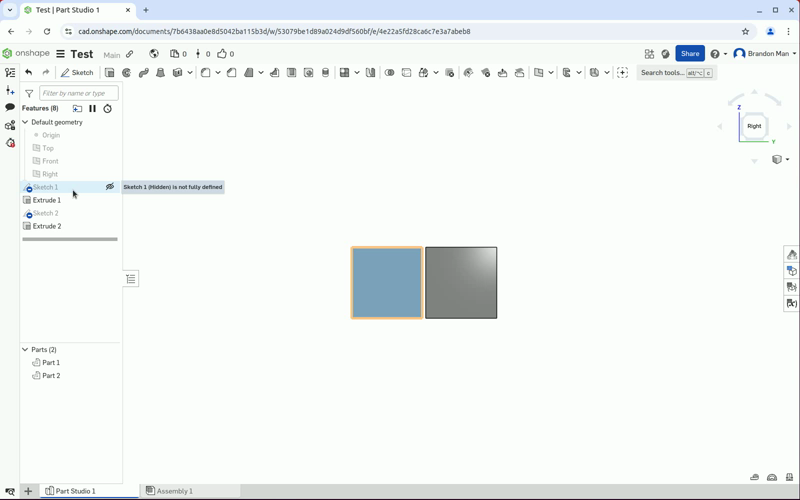
click(73, 189)
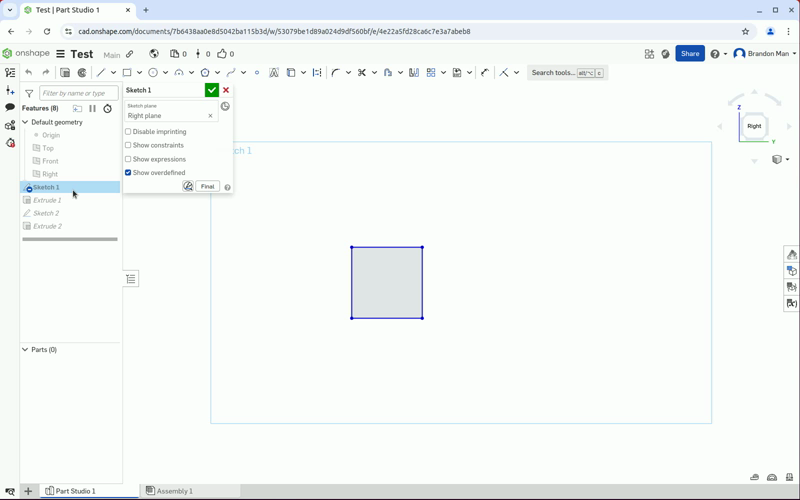
mouse_move(229, 92)
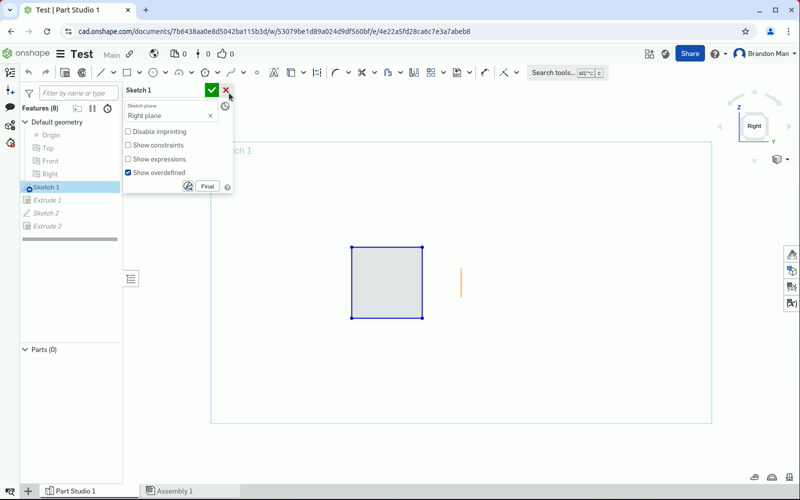
click(229, 92)
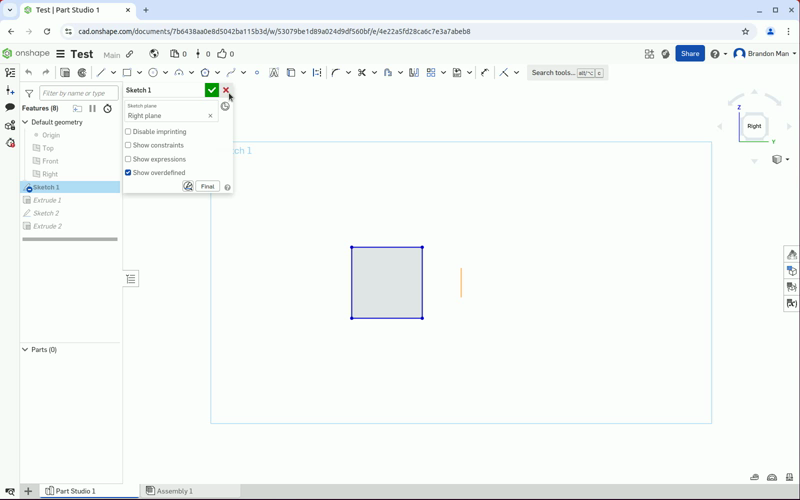
key(shift+s)
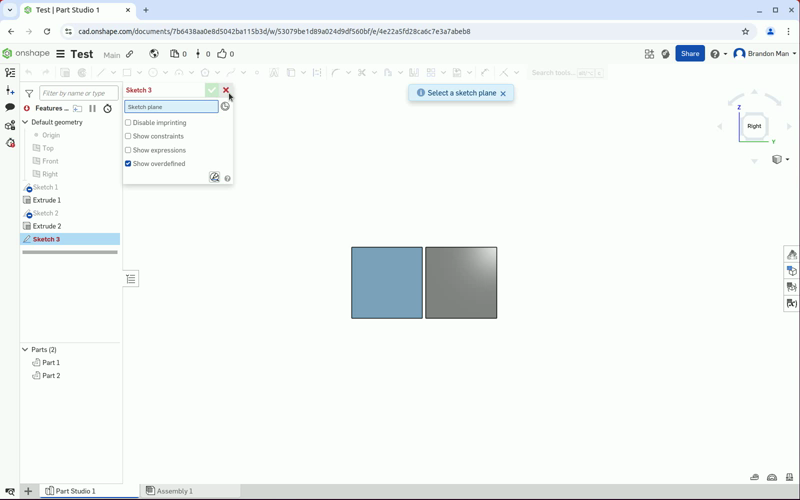
mouse_move(73, 176)
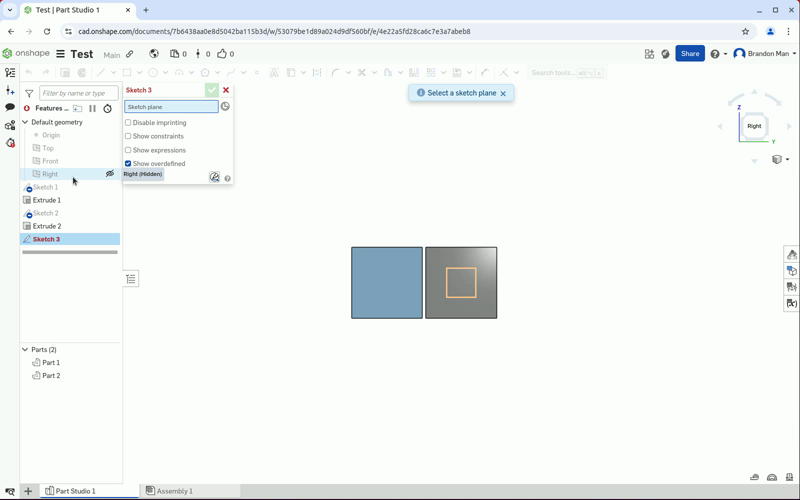
click(73, 176)
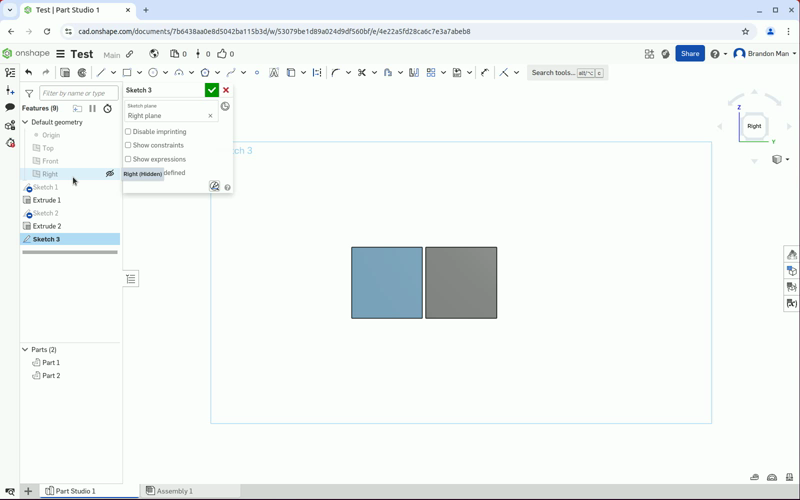
mouse_move(73, 352)
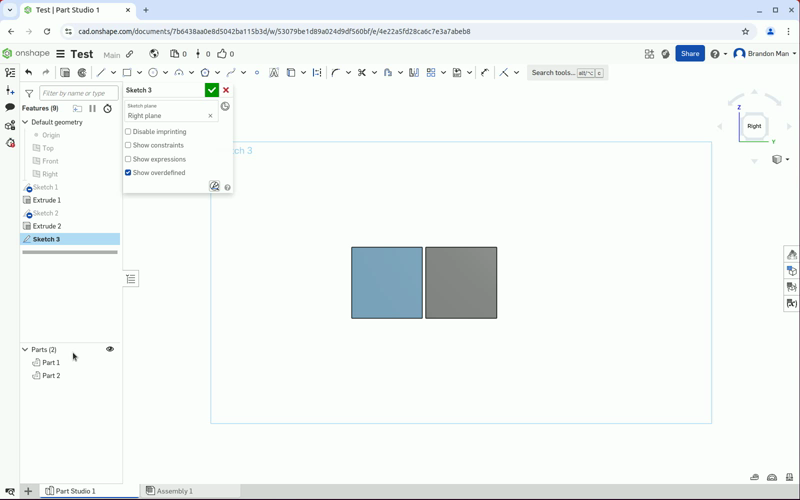
key(y)
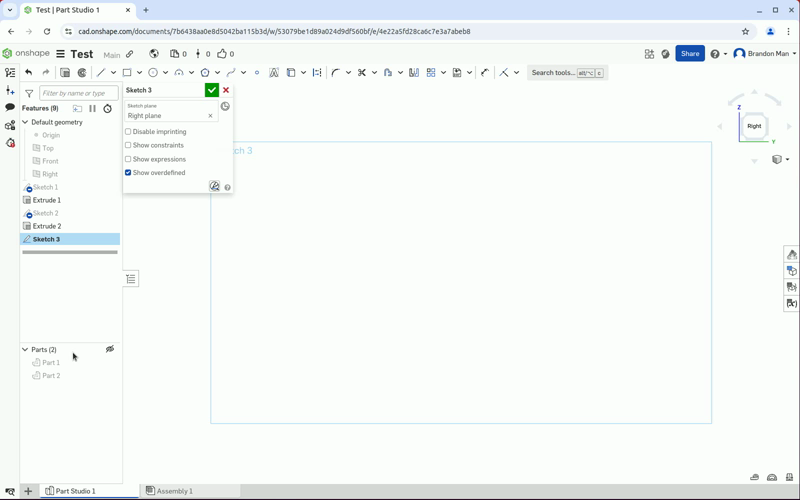
key(l)
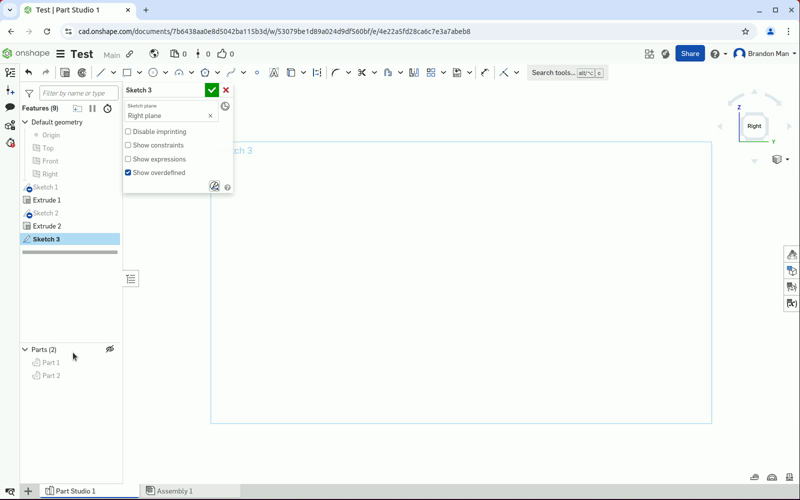
key_down(shift)
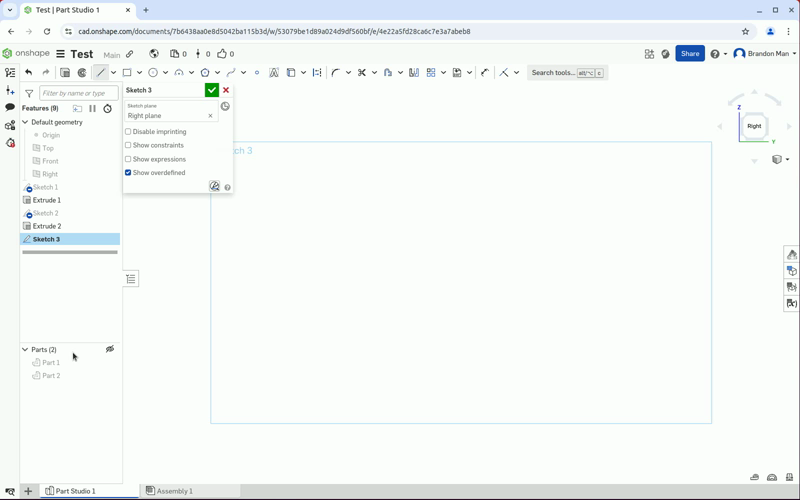
mouse_move(499, 318)
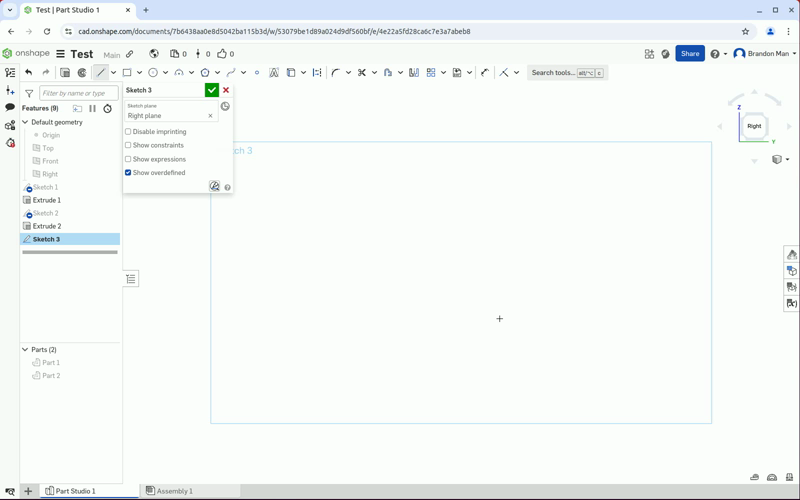
click(499, 318)
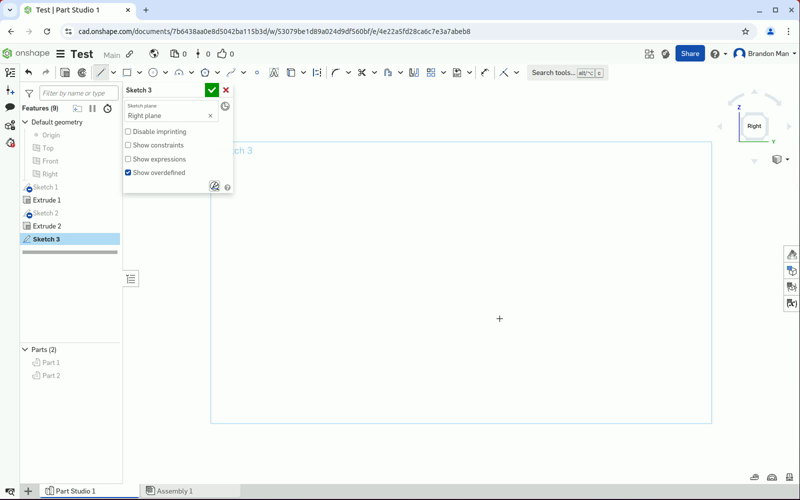
key_up(shift)
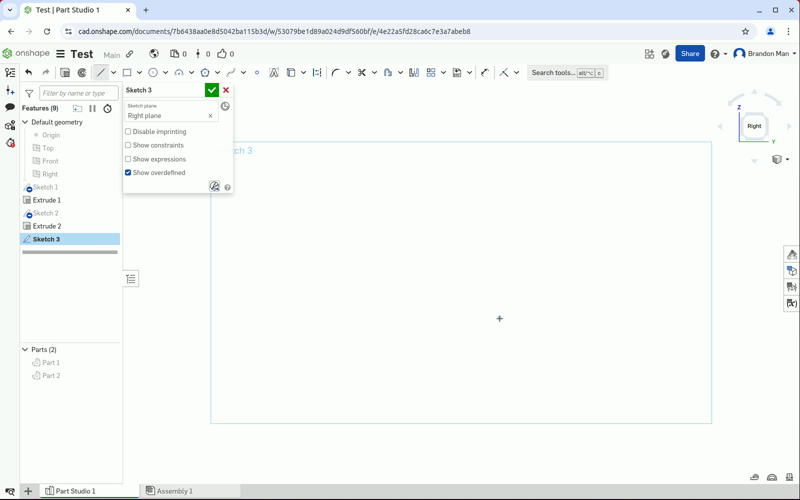
key_down(shift)
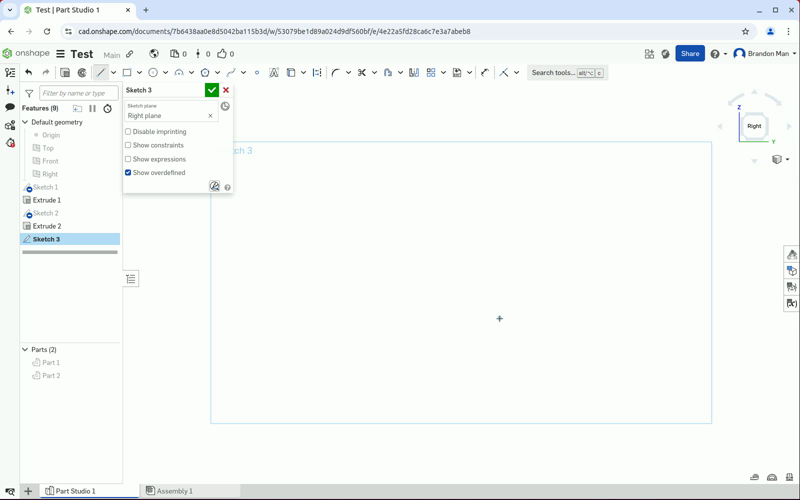
mouse_move(570, 318)
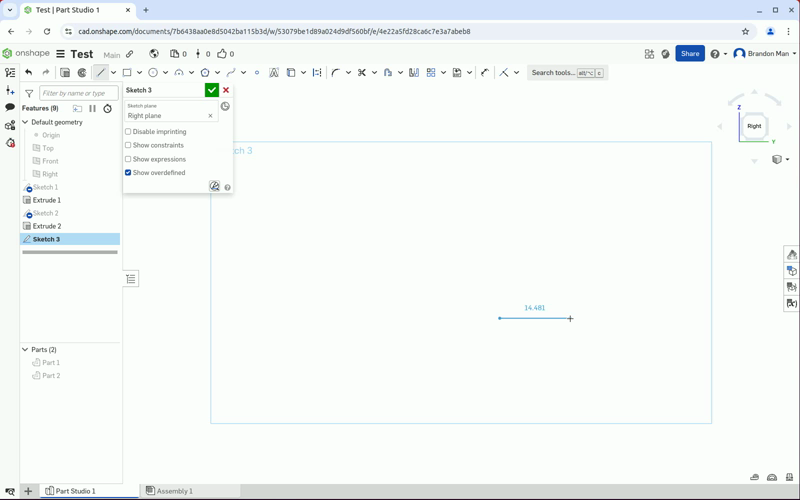
click(570, 318)
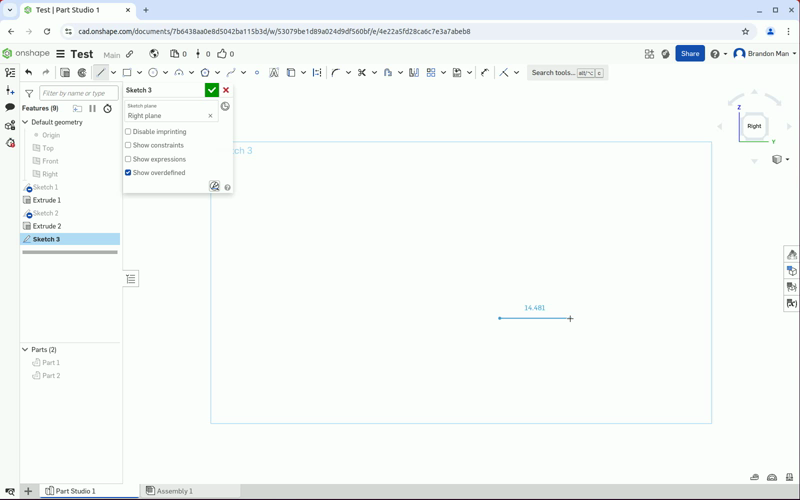
key_up(shift)
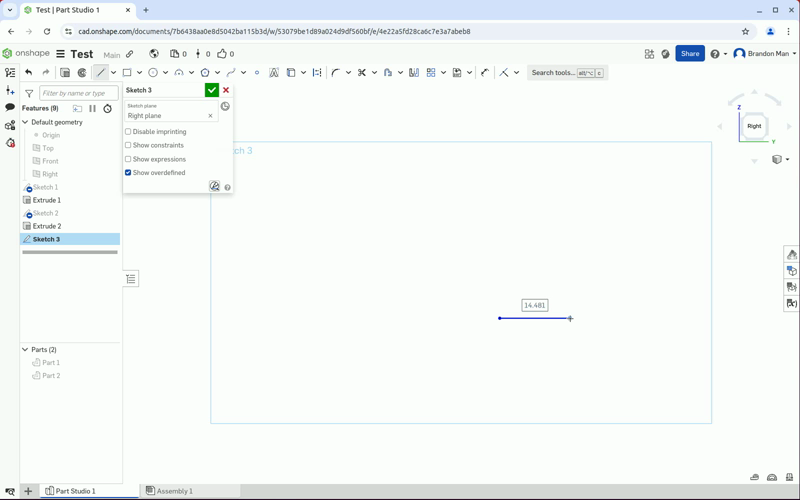
key_down(shift)
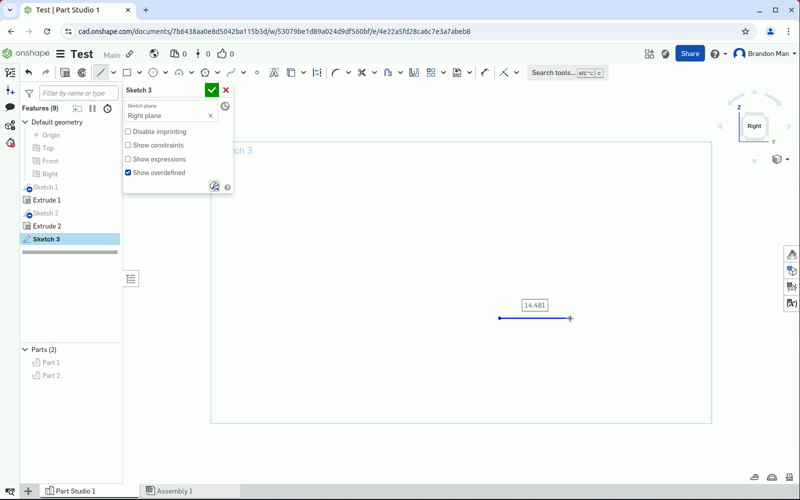
mouse_move(570, 247)
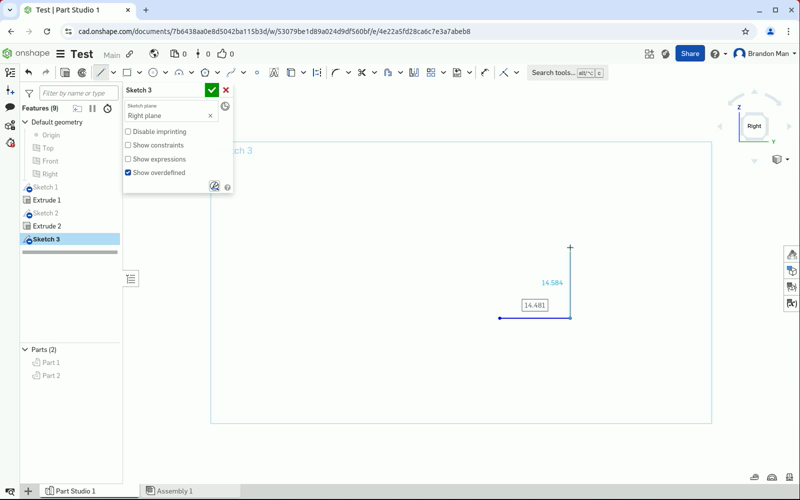
click(570, 247)
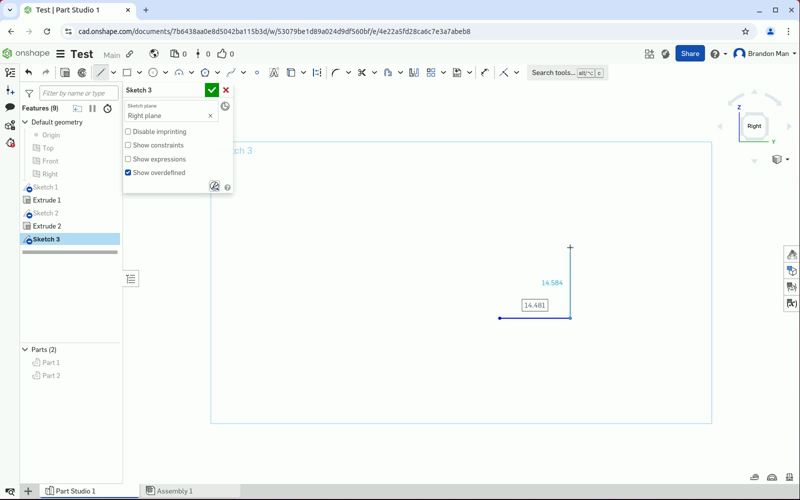
key_up(shift)
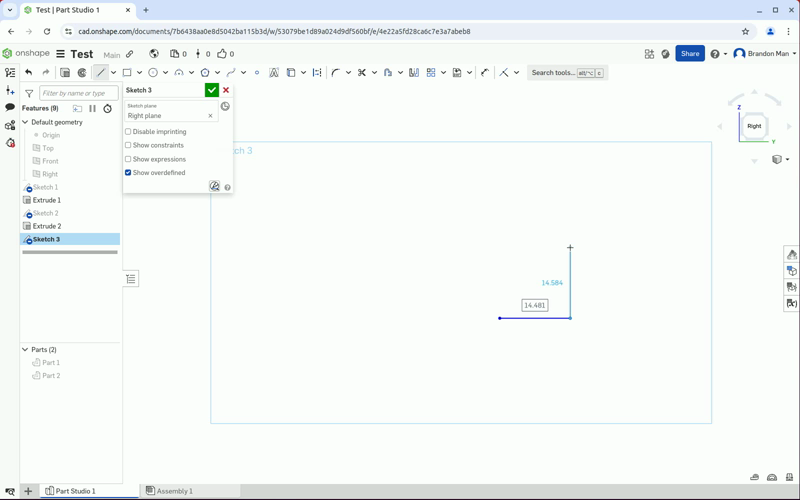
key_down(shift)
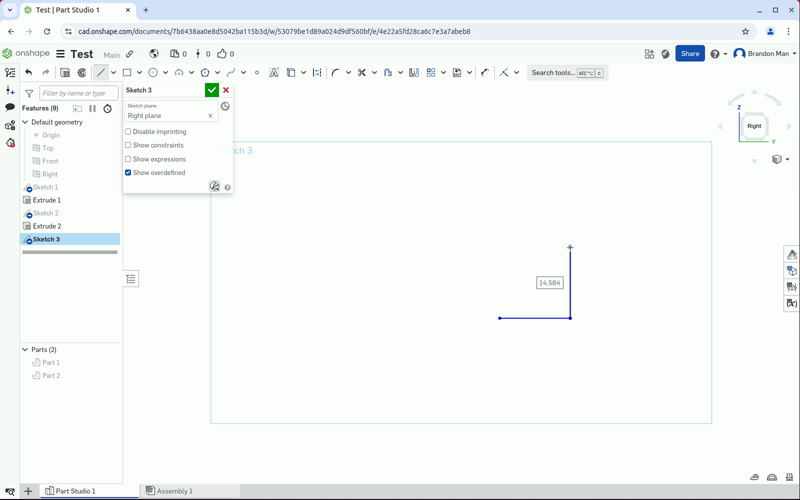
mouse_move(499, 247)
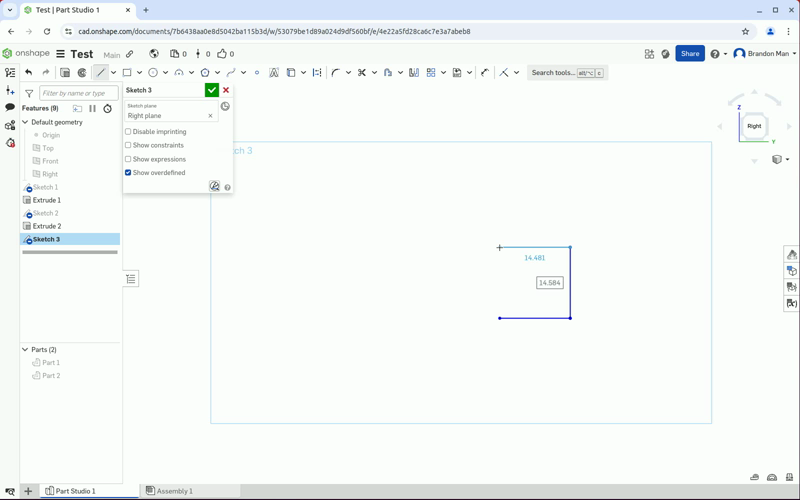
click(499, 247)
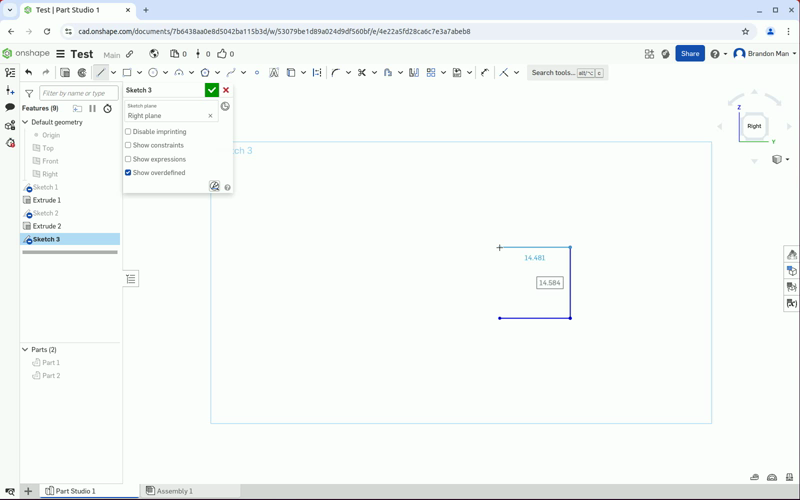
key_up(shift)
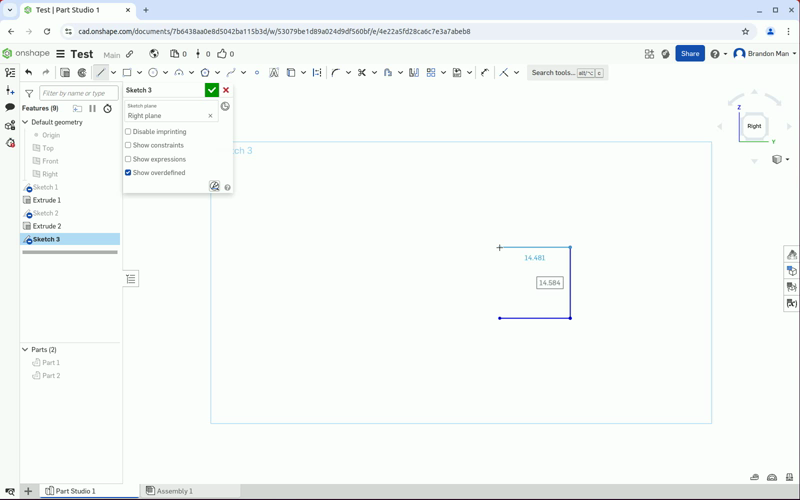
key_down(shift)
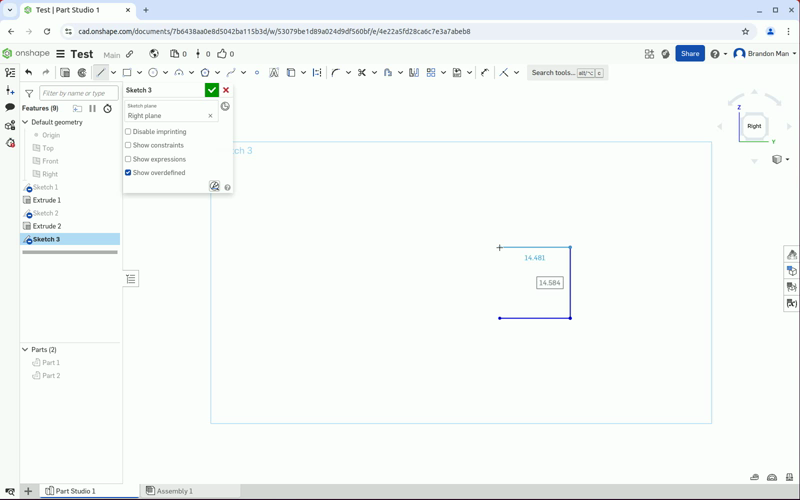
mouse_move(499, 318)
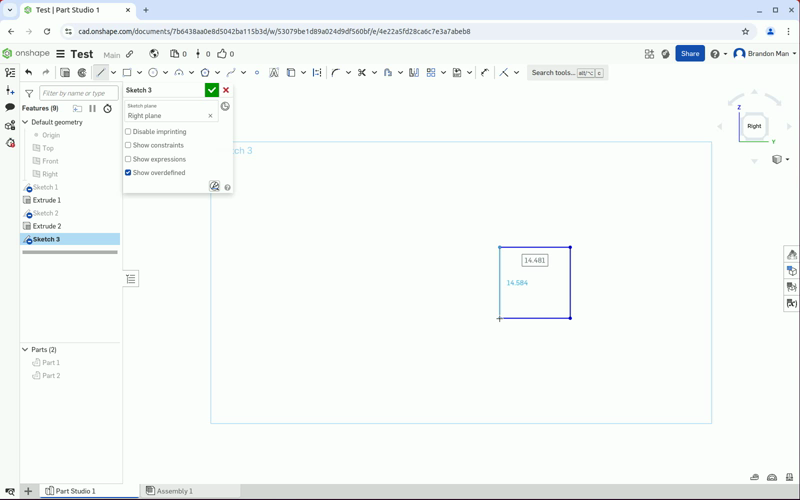
key_up(shift)
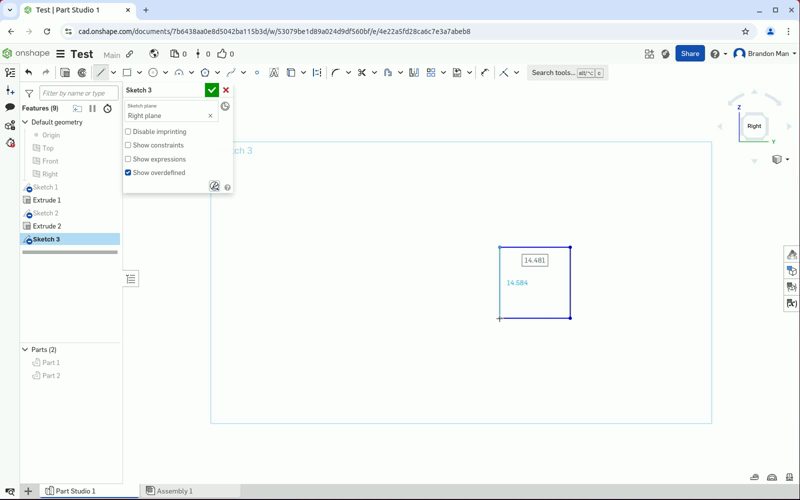
click(499, 318)
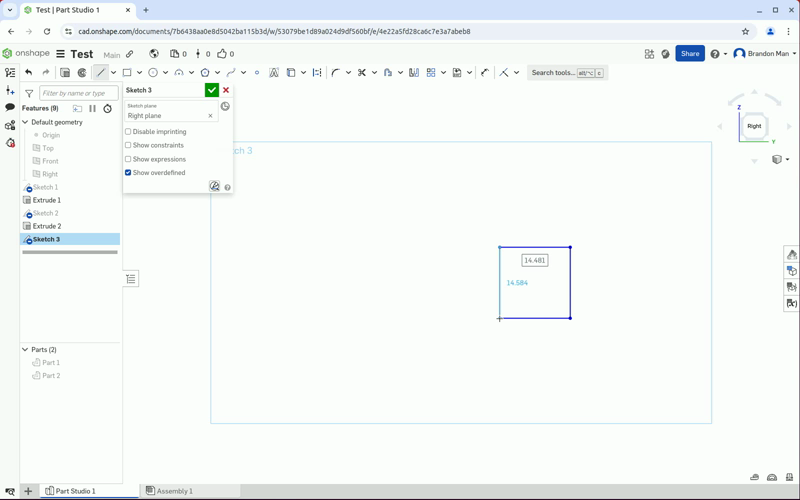
key(esc)
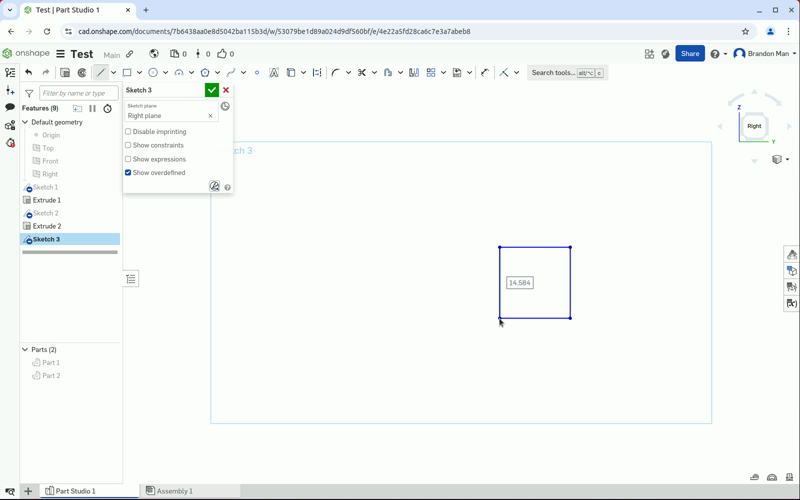
mouse_move(556, 275)
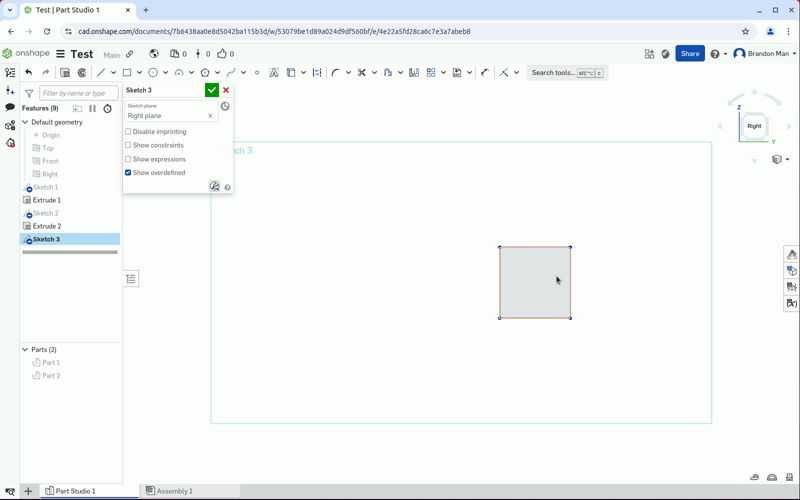
click(556, 275)
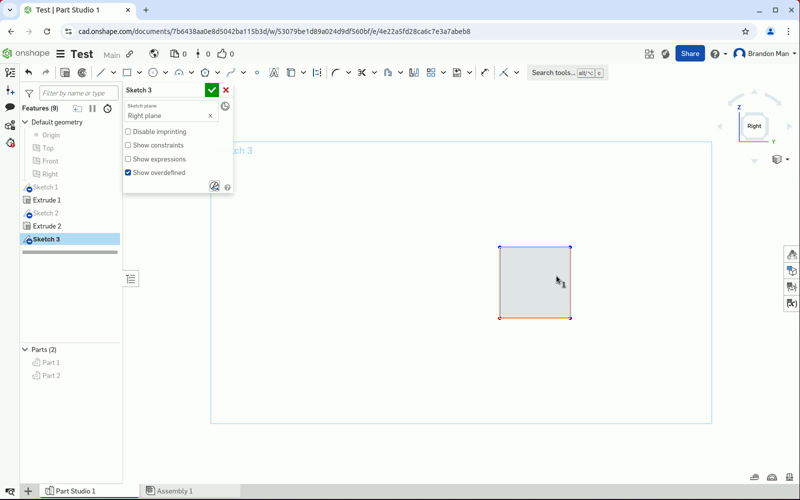
mouse_move(73, 352)
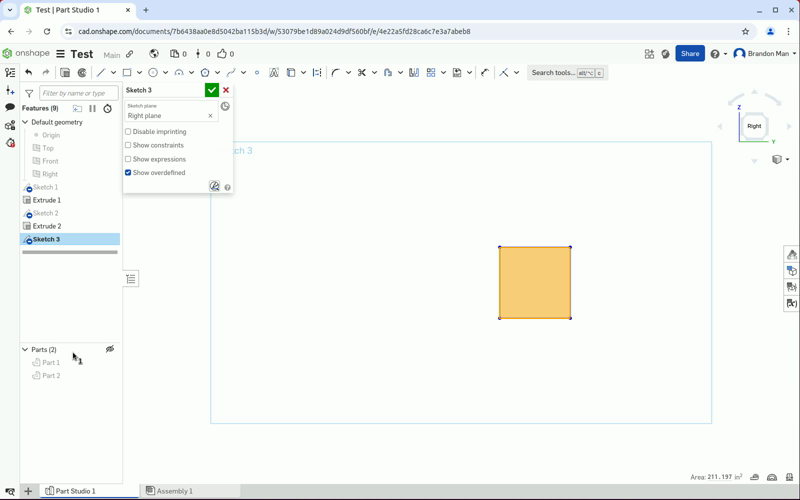
key(shift+y)
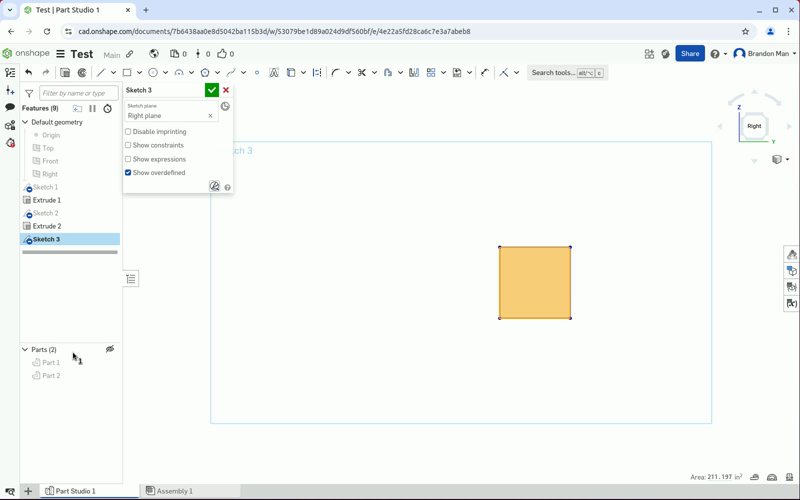
key(shift+e)
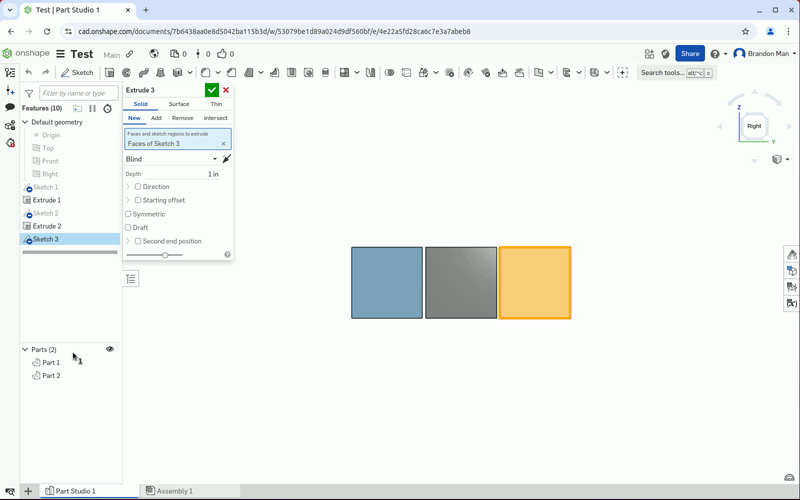
mouse_move(143, 106)
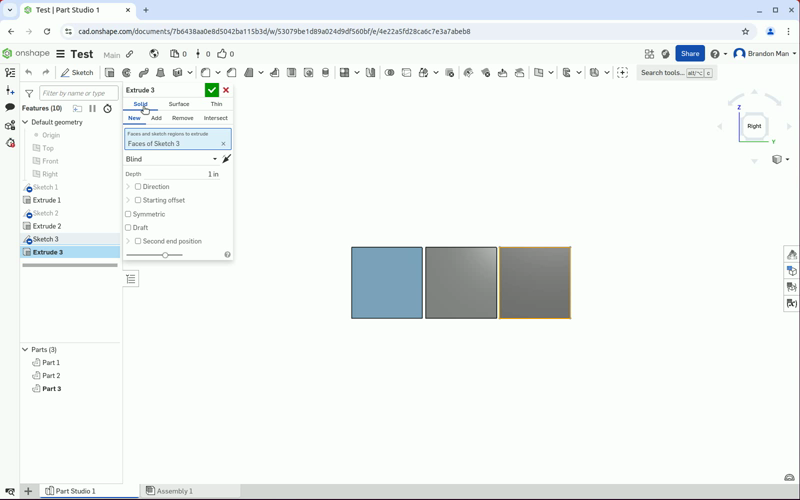
click(143, 106)
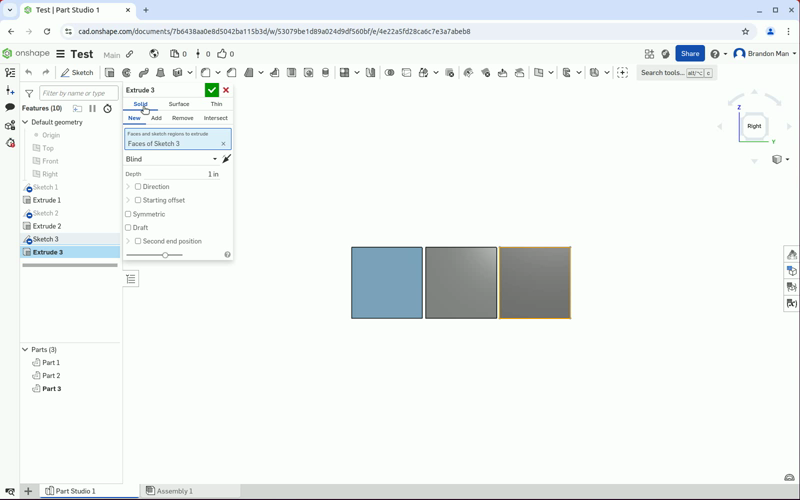
mouse_move(137, 120)
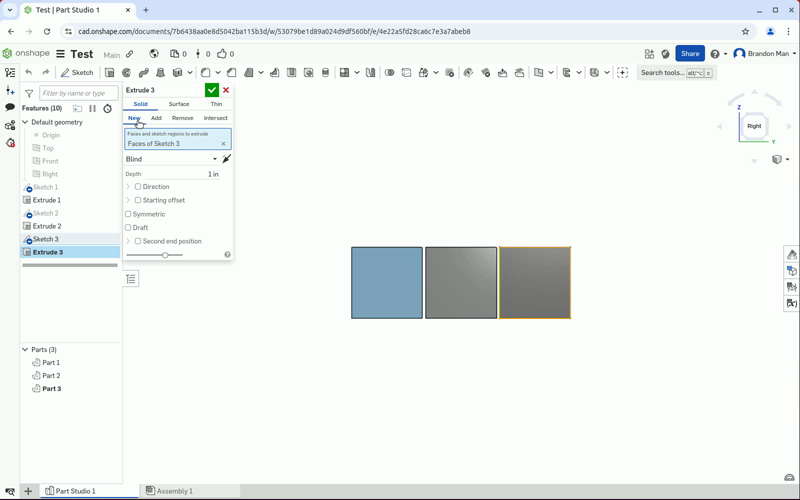
click(137, 120)
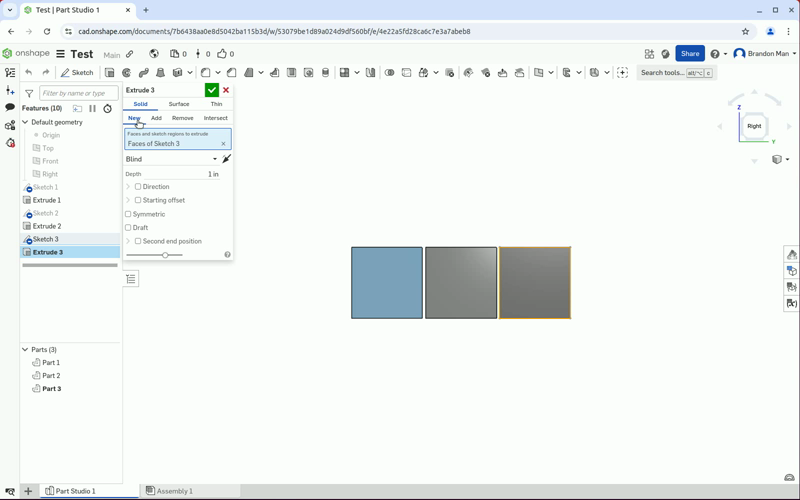
key(tab, 4)
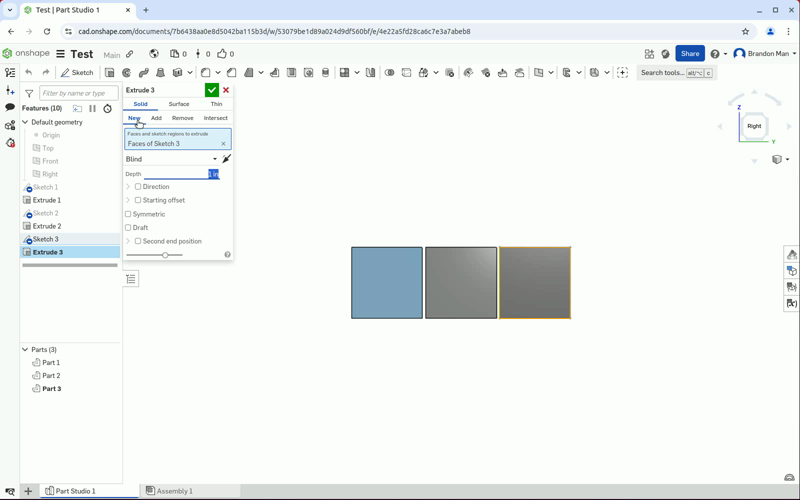
text(15.405)
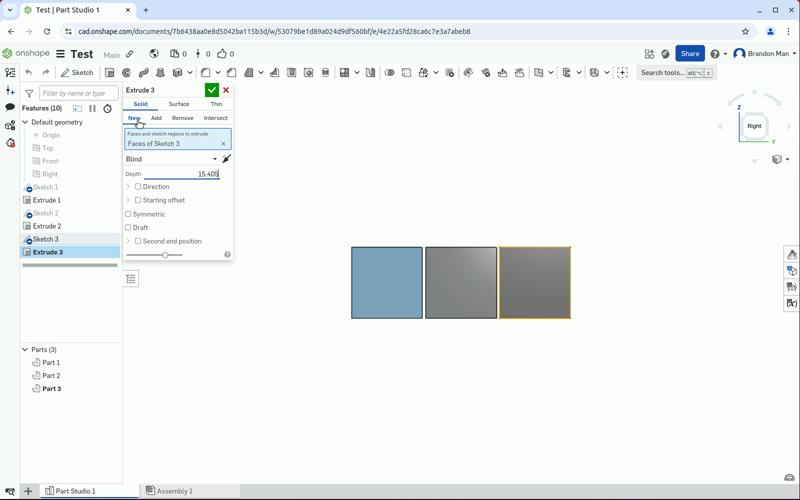
key(enter)
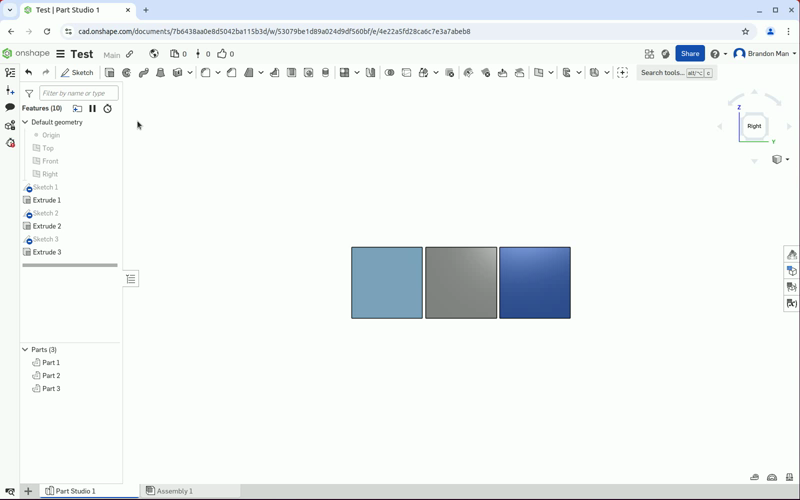
key(shift+h)
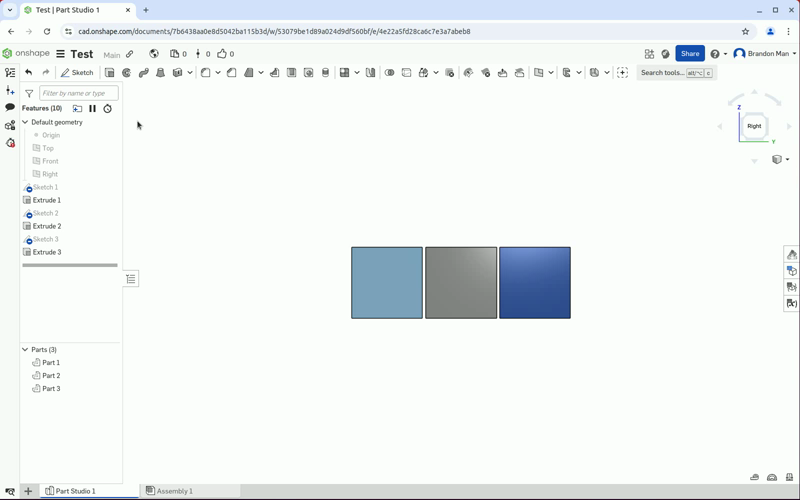
key(shift+h)
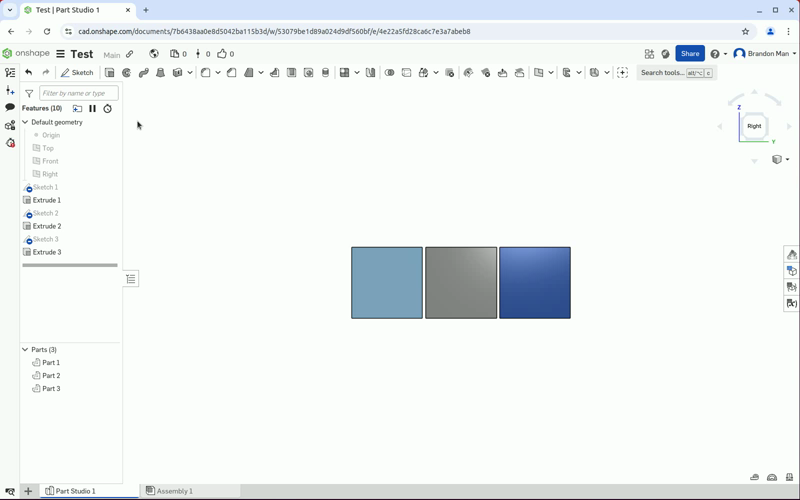
mouse_move(73, 189)
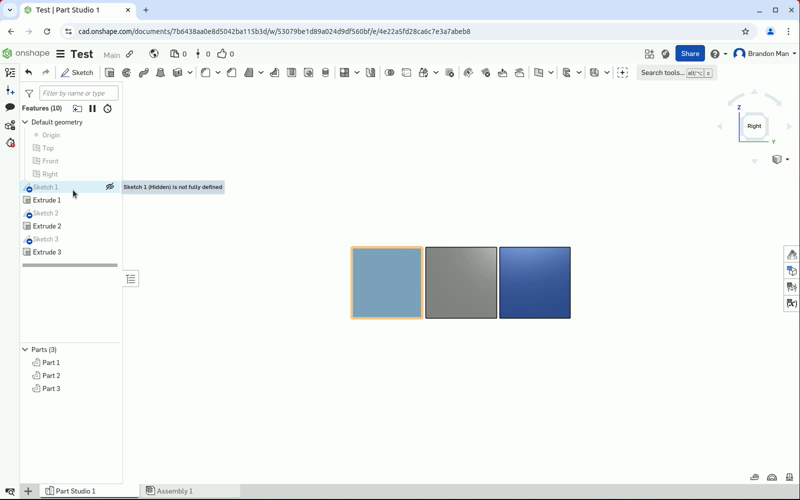
click(73, 189)
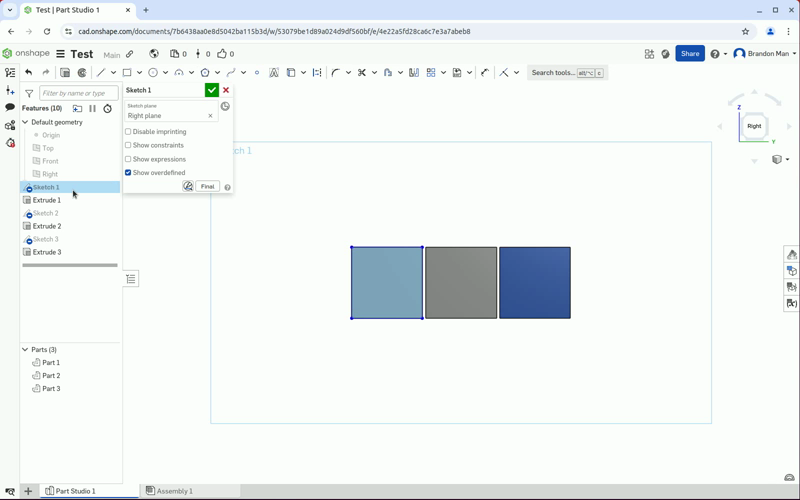
mouse_move(229, 92)
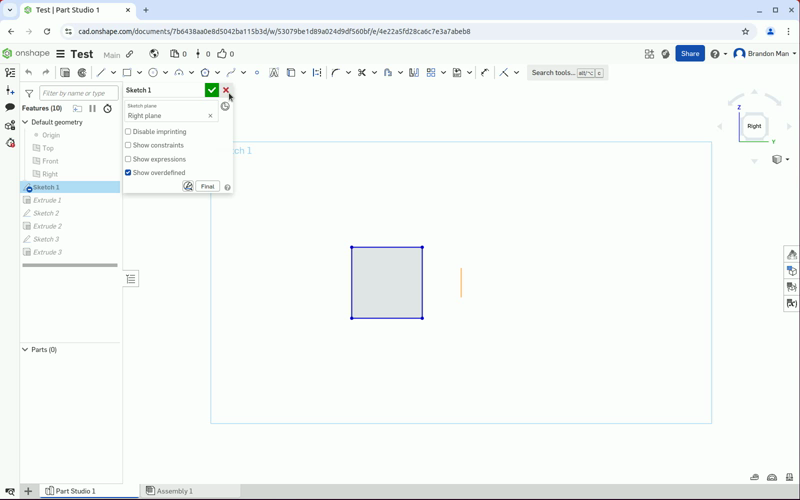
click(229, 92)
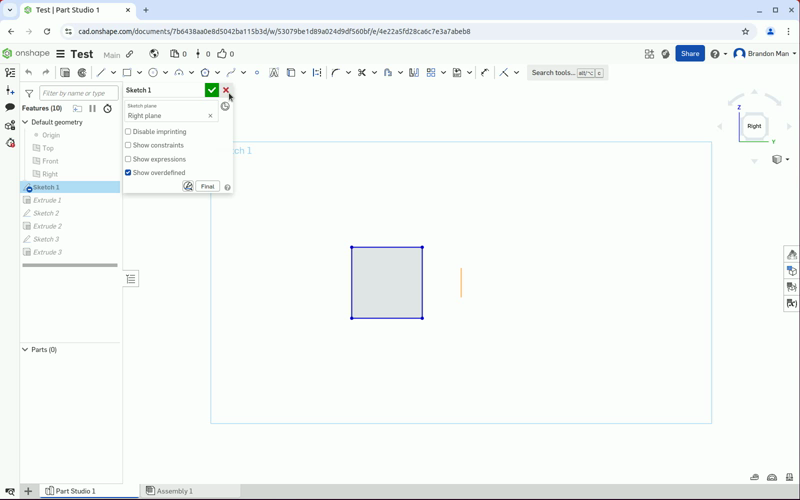
key(shift+s)
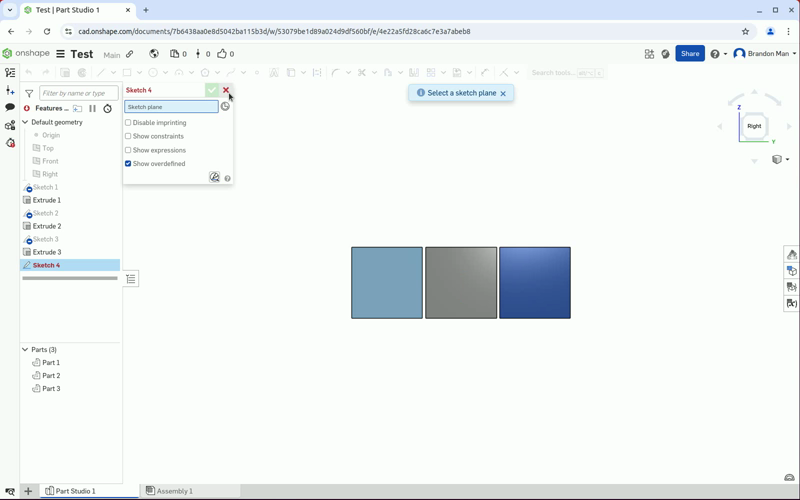
mouse_move(73, 176)
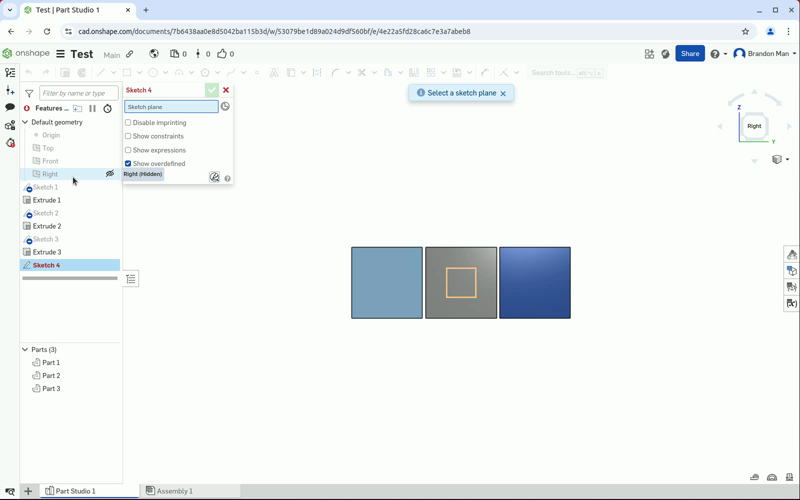
click(73, 176)
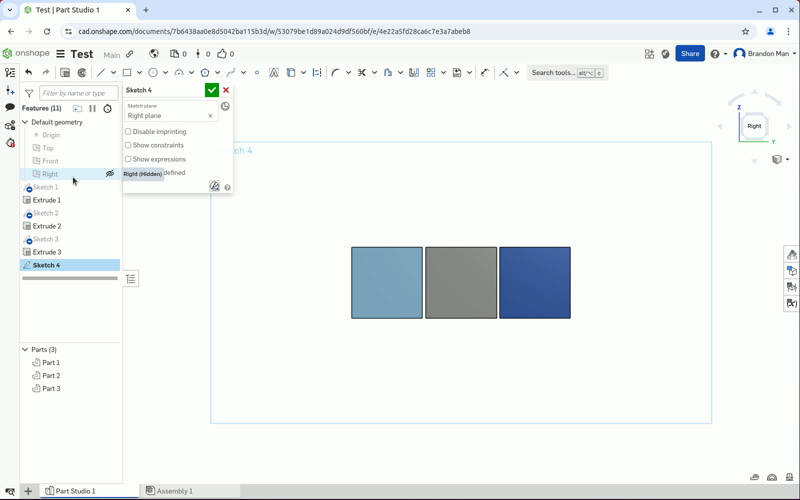
mouse_move(73, 352)
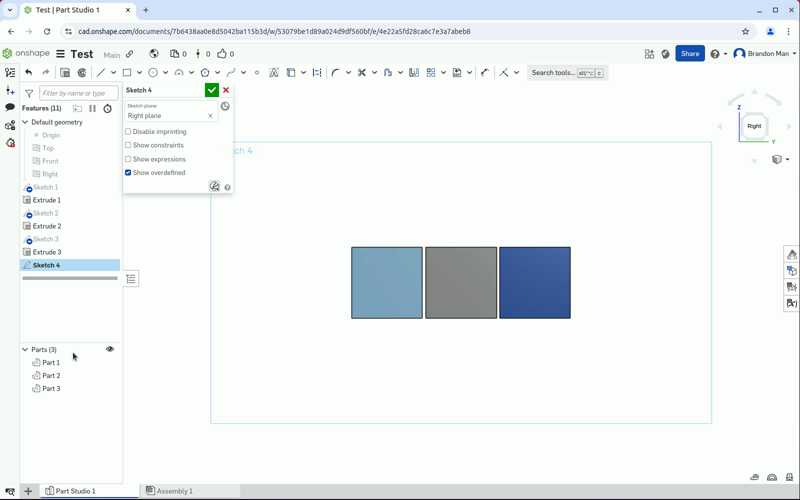
key(y)
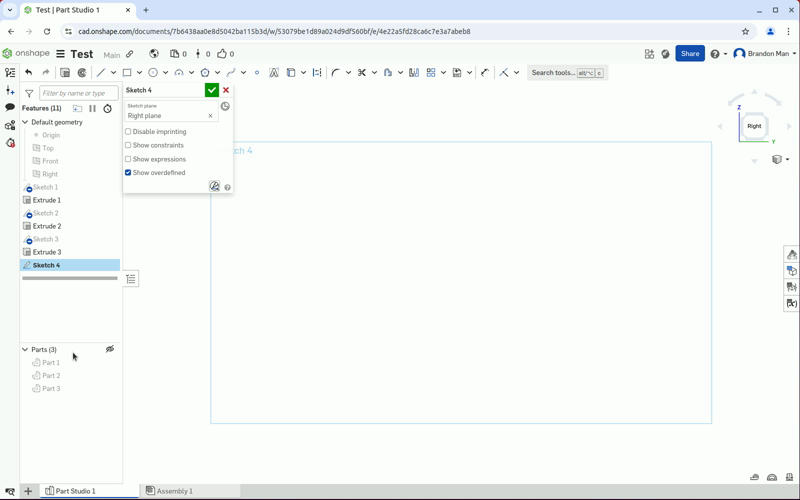
key(l)
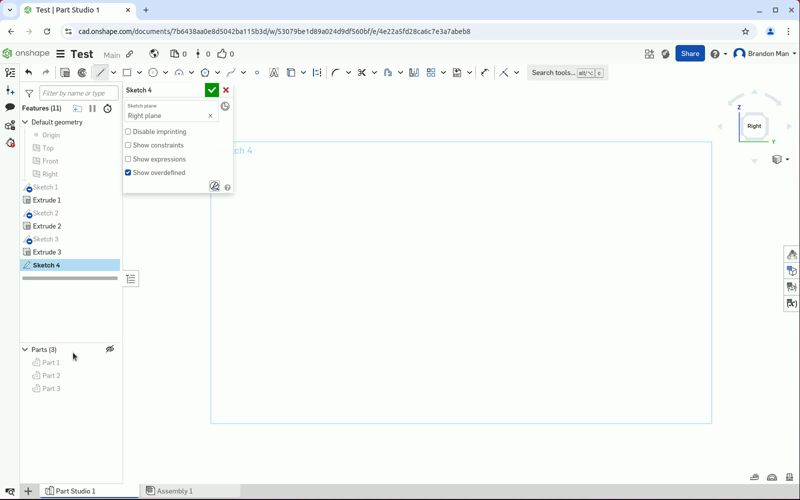
key_down(shift)
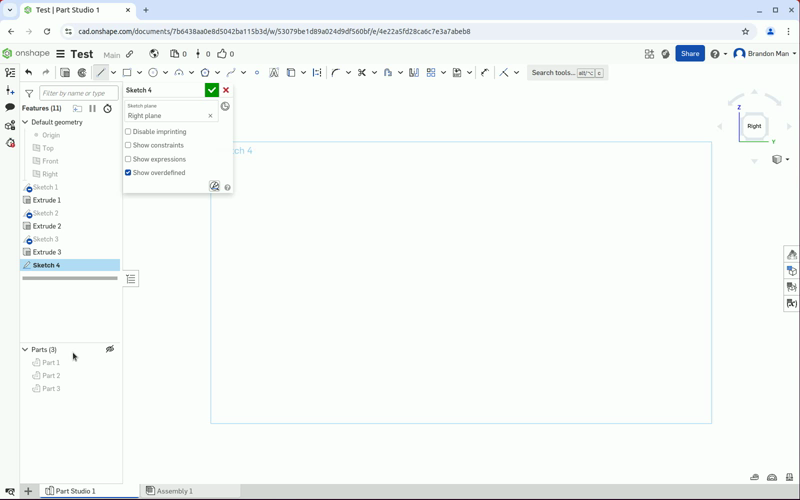
mouse_move(348, 320)
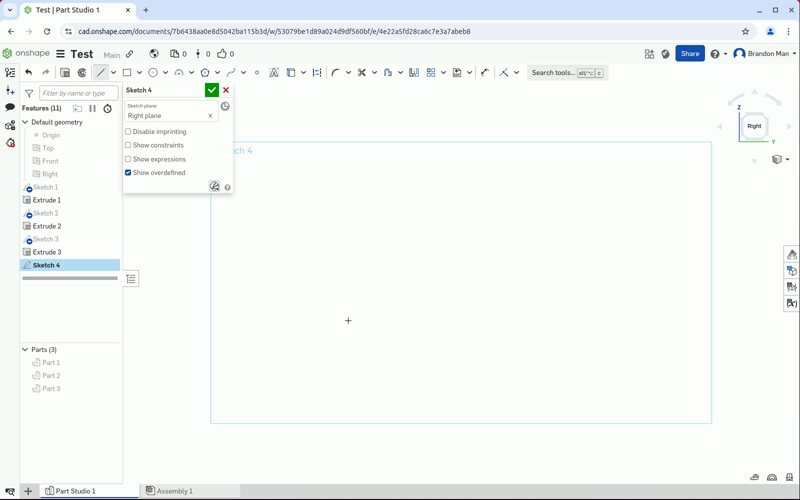
click(348, 320)
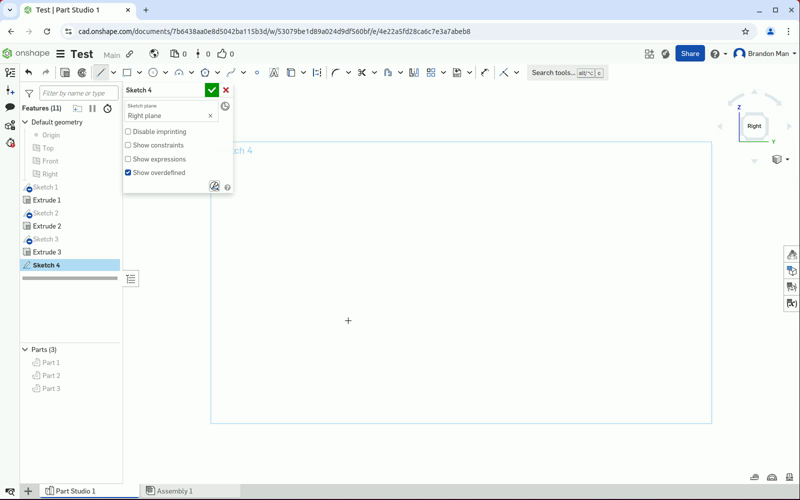
key_up(shift)
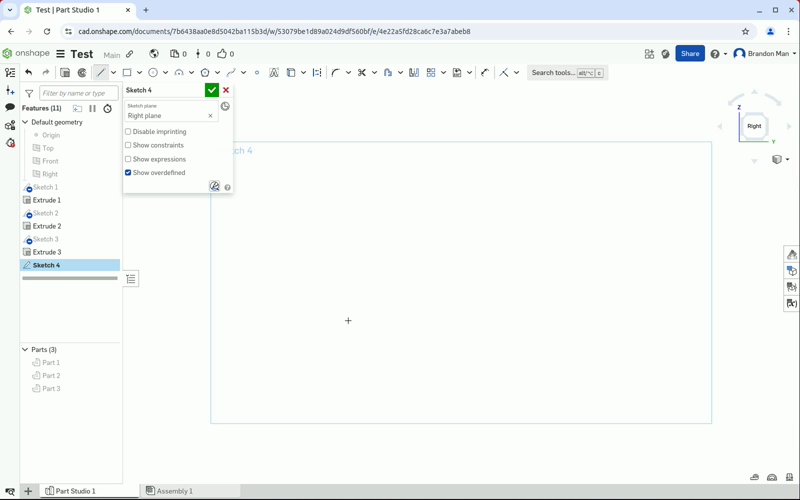
key_down(shift)
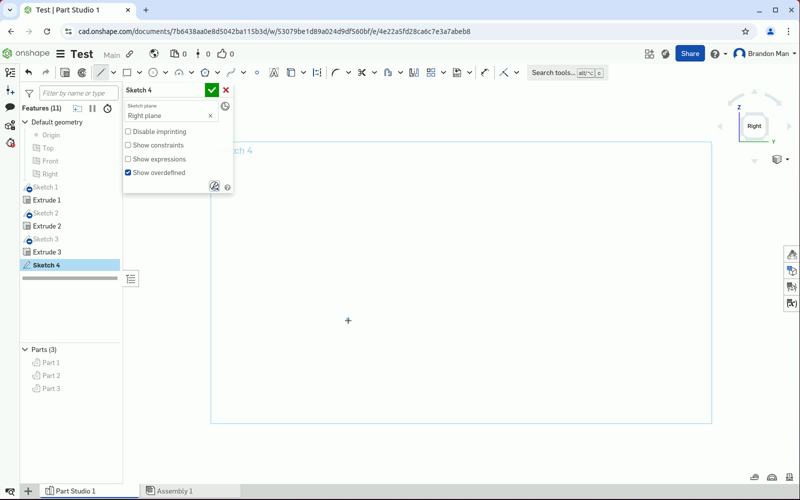
mouse_move(572, 320)
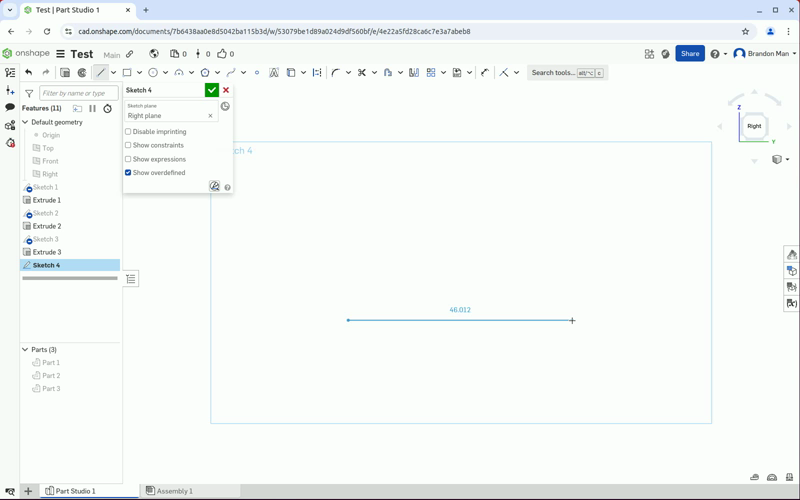
click(572, 320)
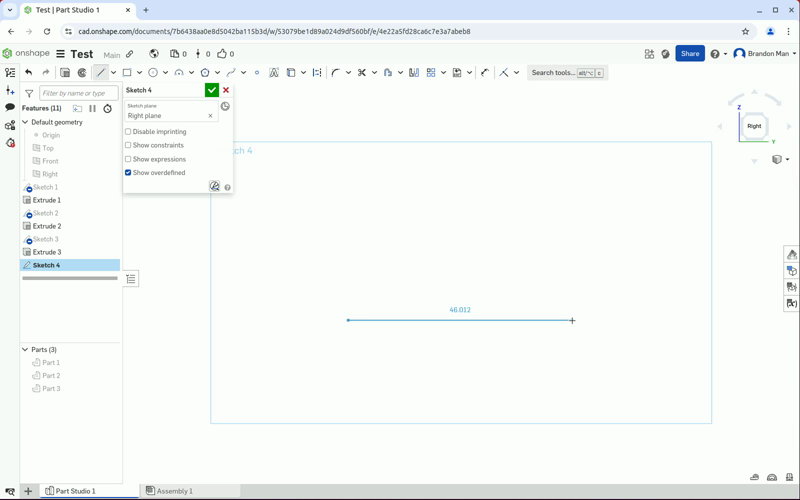
key_up(shift)
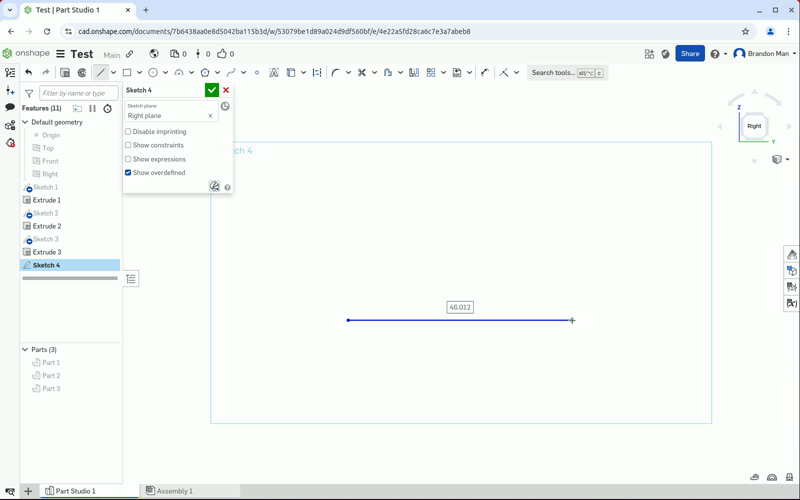
key_down(shift)
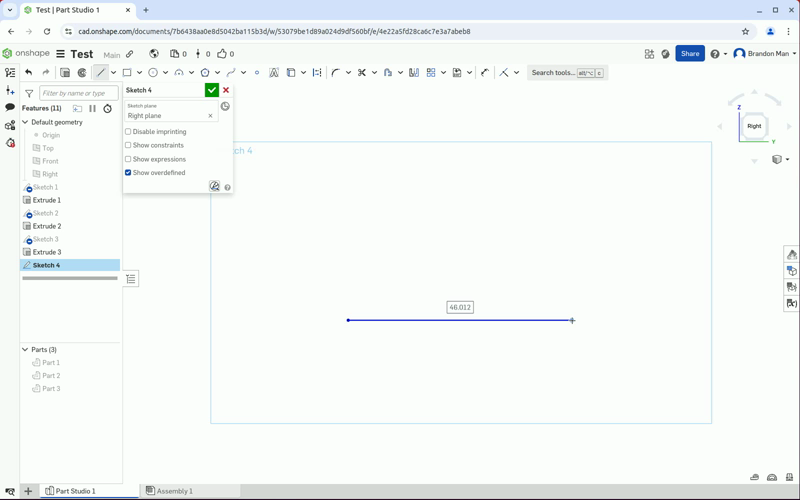
mouse_move(572, 245)
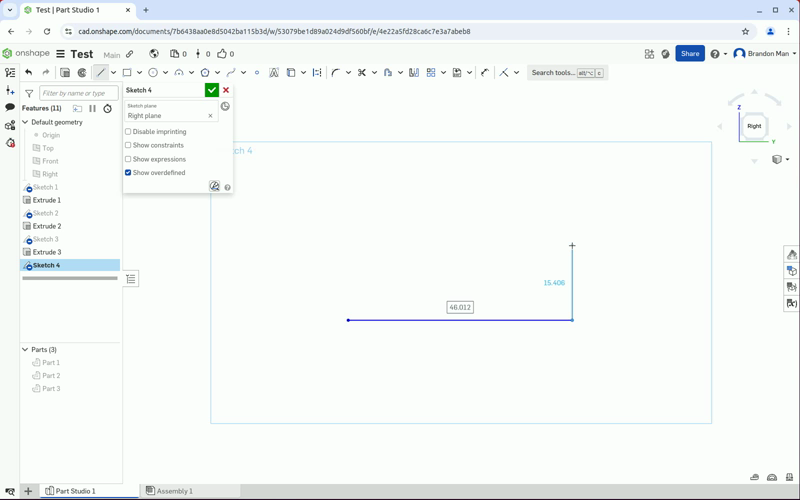
click(572, 245)
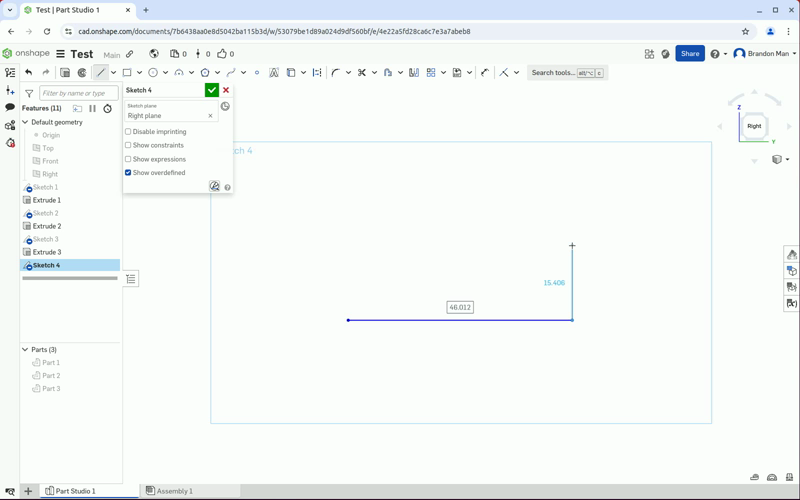
key_up(shift)
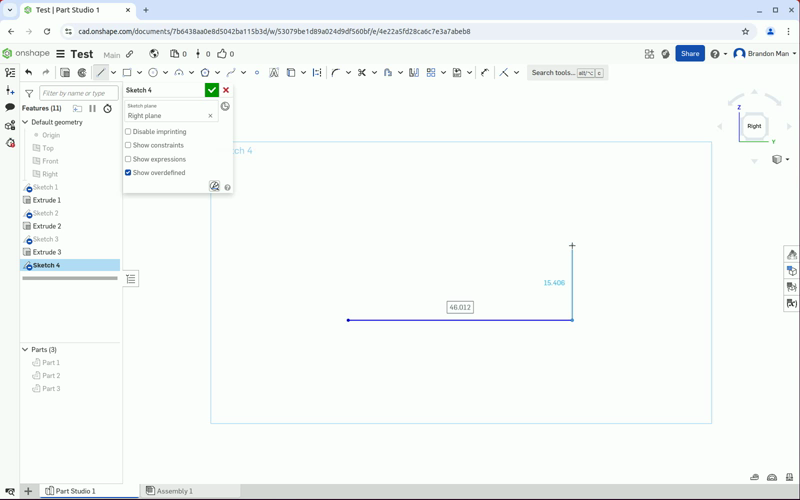
key_down(shift)
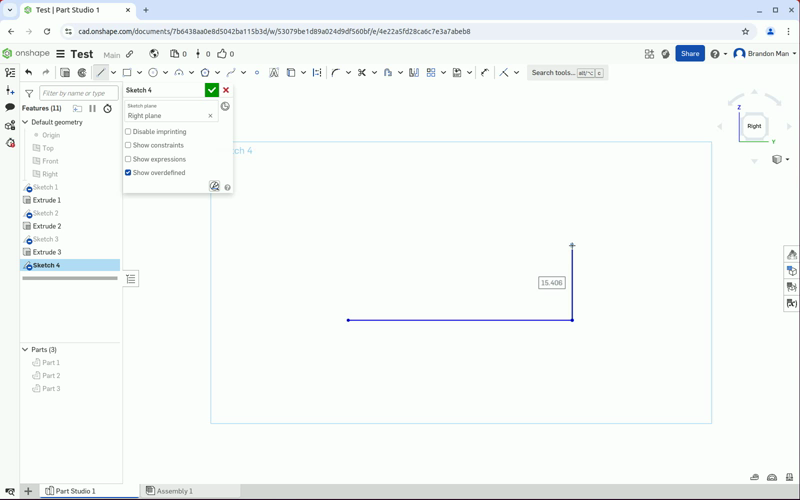
mouse_move(348, 245)
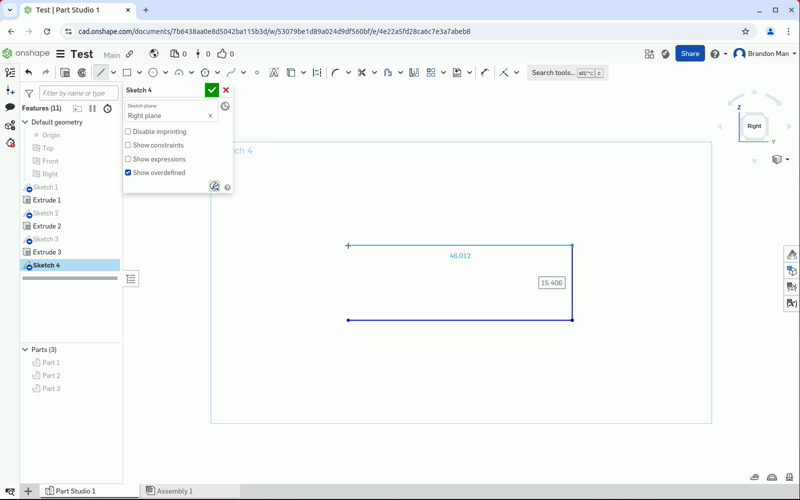
click(348, 245)
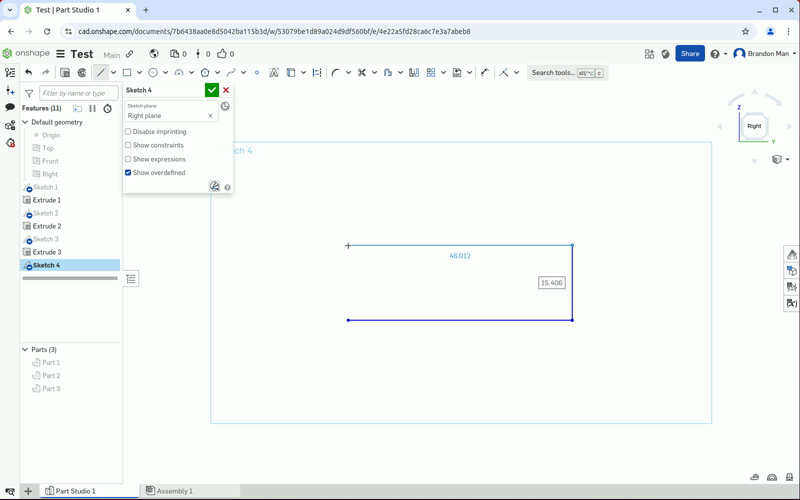
key_up(shift)
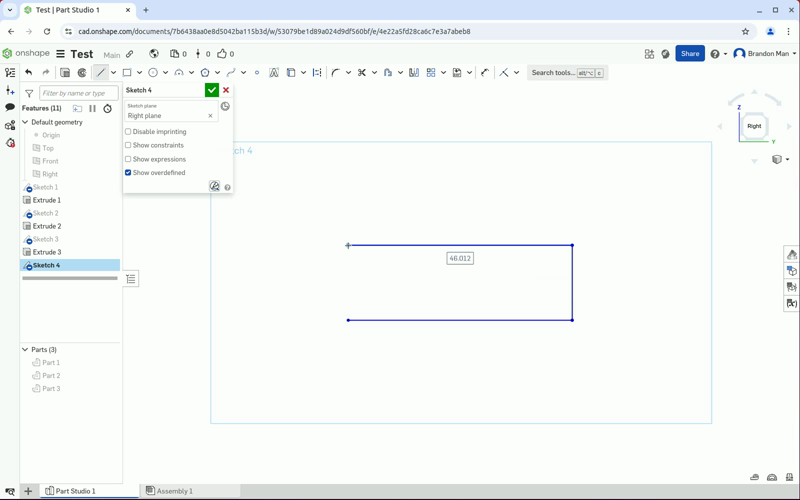
key_down(shift)
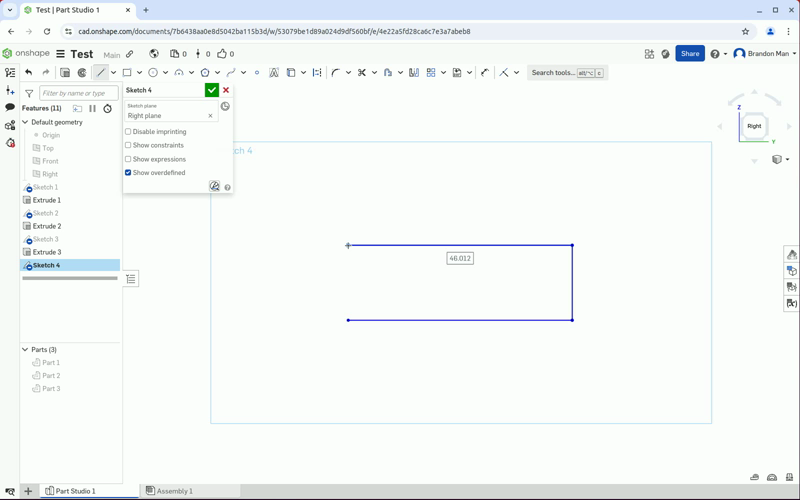
mouse_move(348, 320)
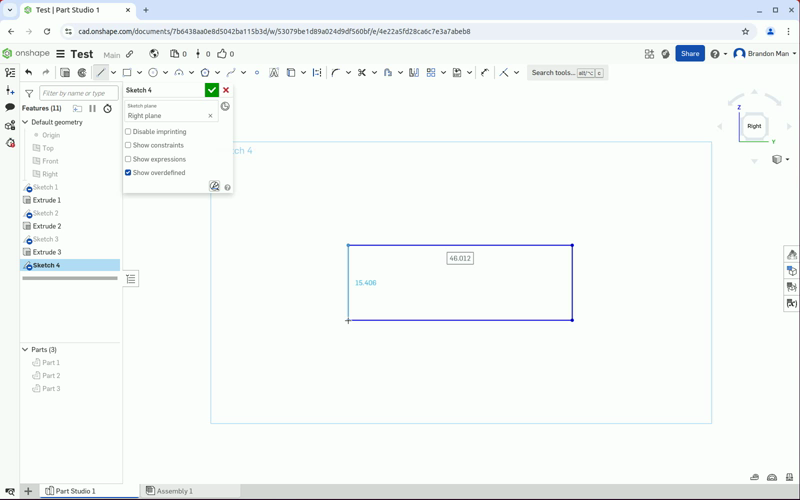
key_up(shift)
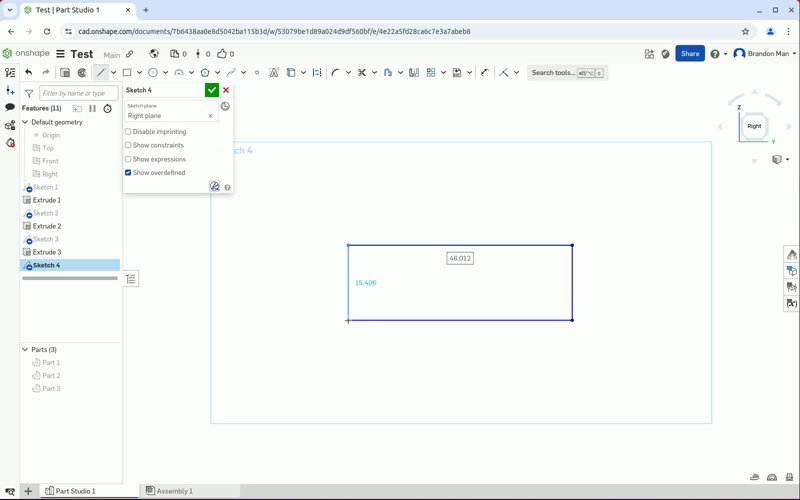
click(348, 320)
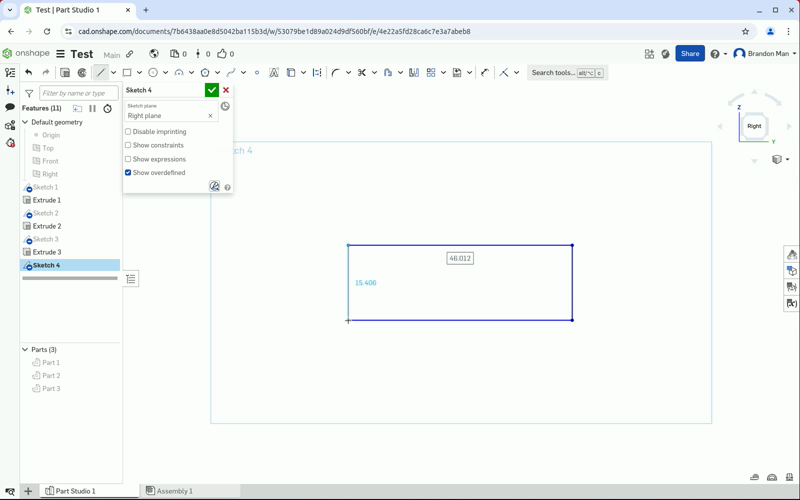
key(esc)
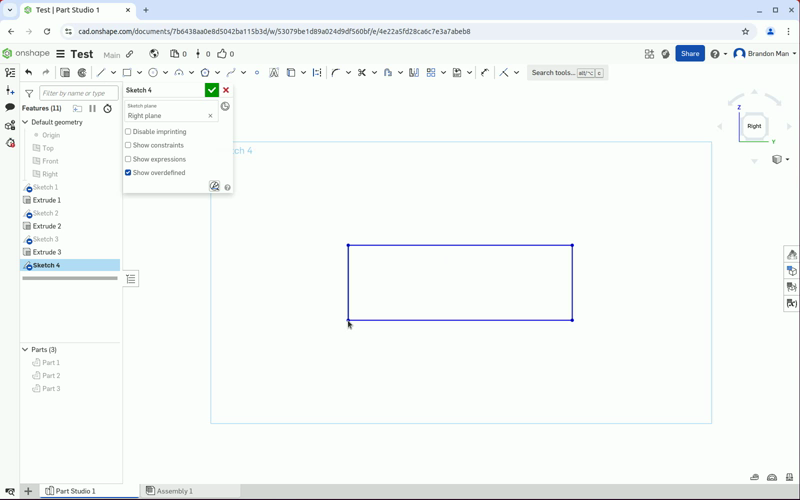
key(l)
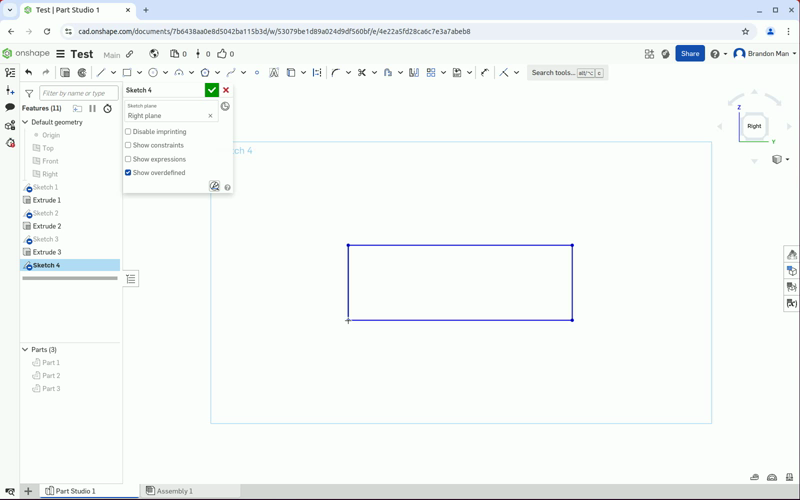
key_down(shift)
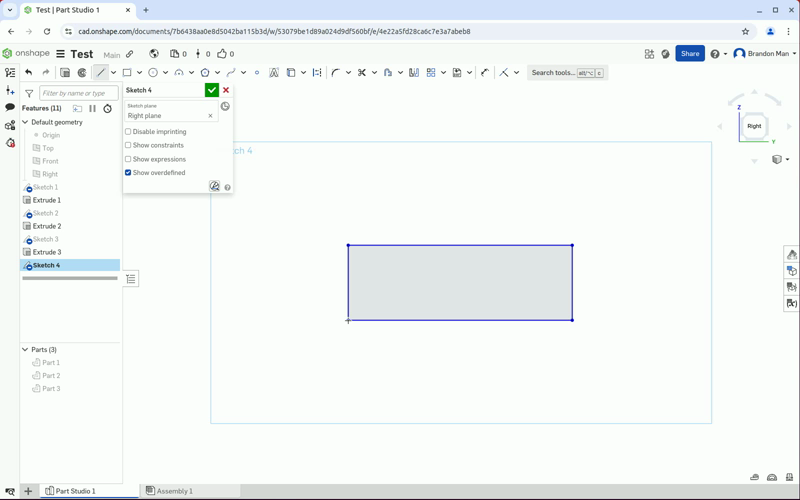
mouse_move(353, 318)
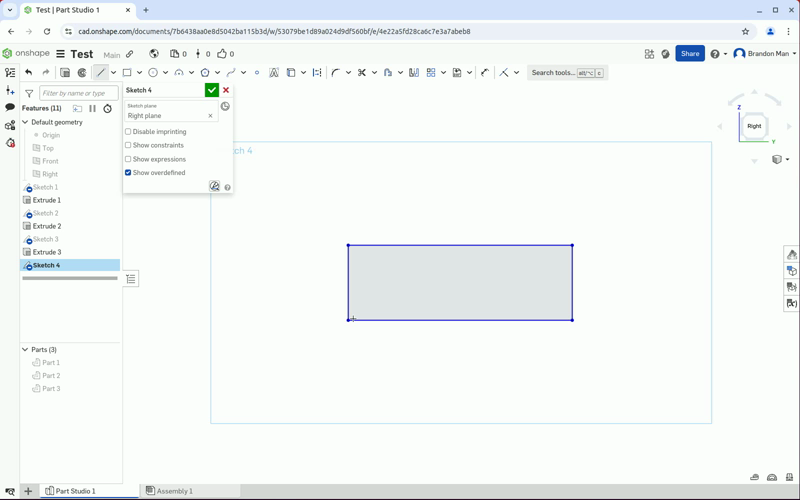
click(353, 318)
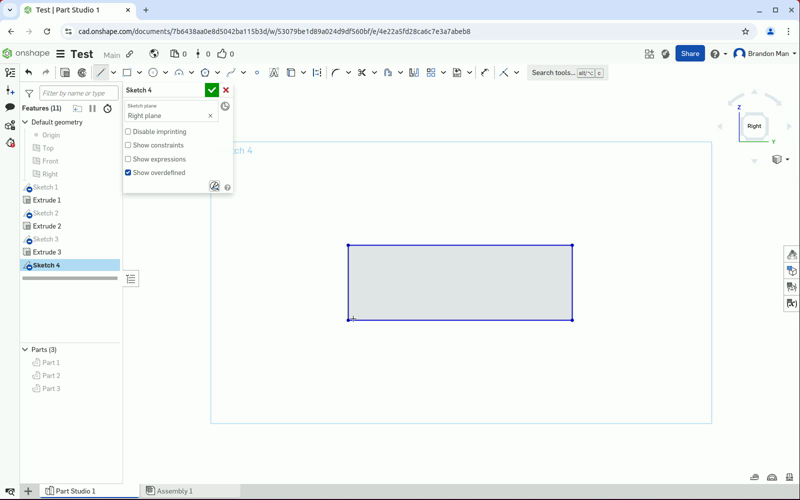
key_up(shift)
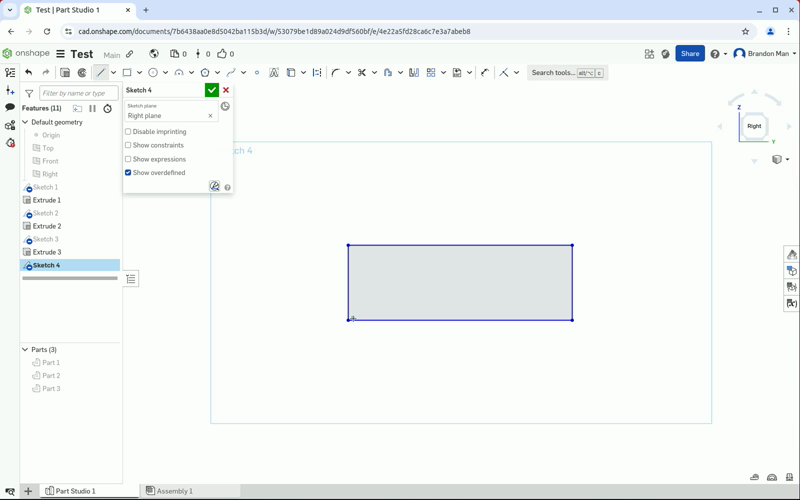
key_down(shift)
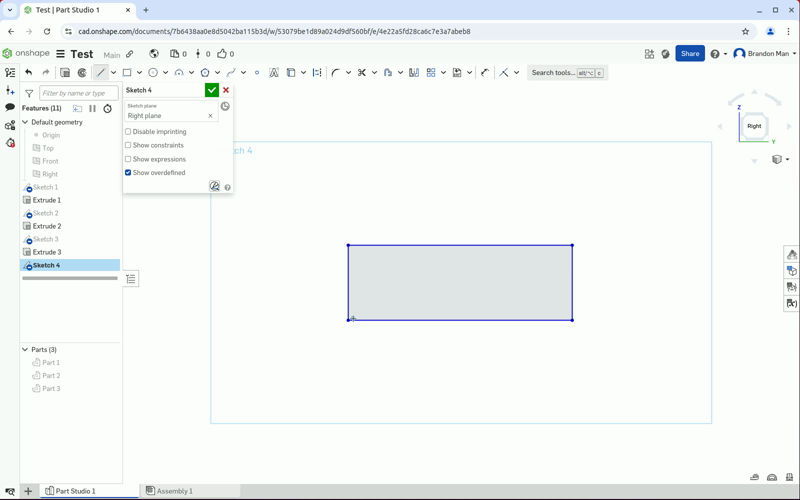
mouse_move(421, 318)
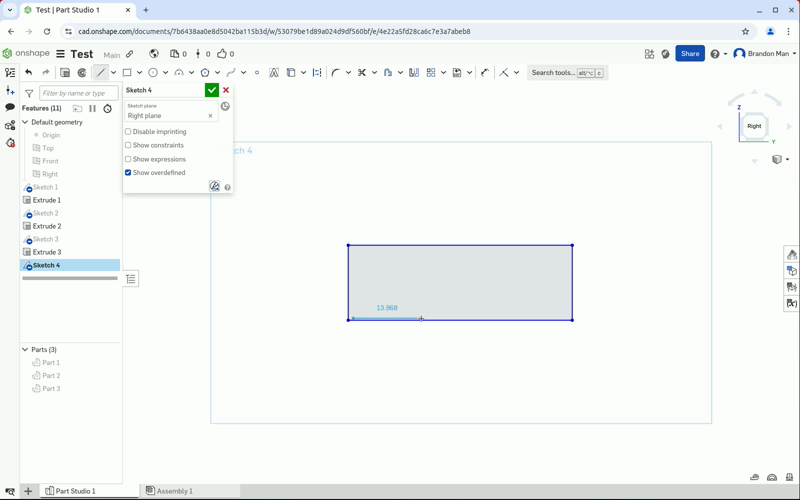
click(421, 318)
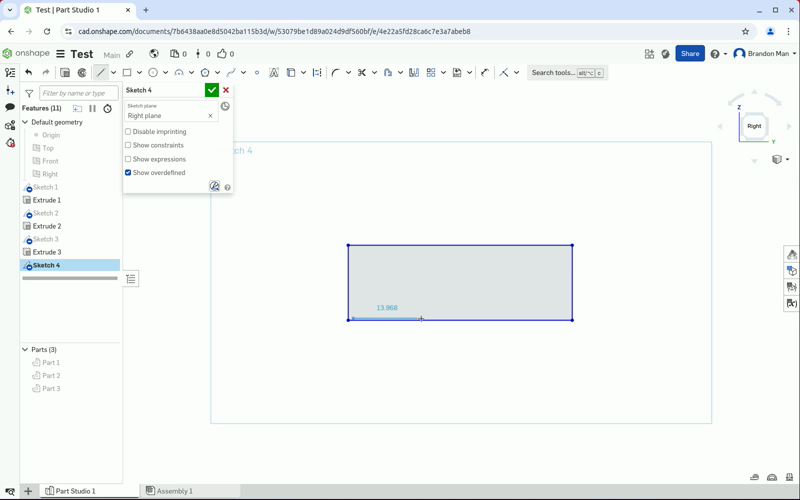
key_up(shift)
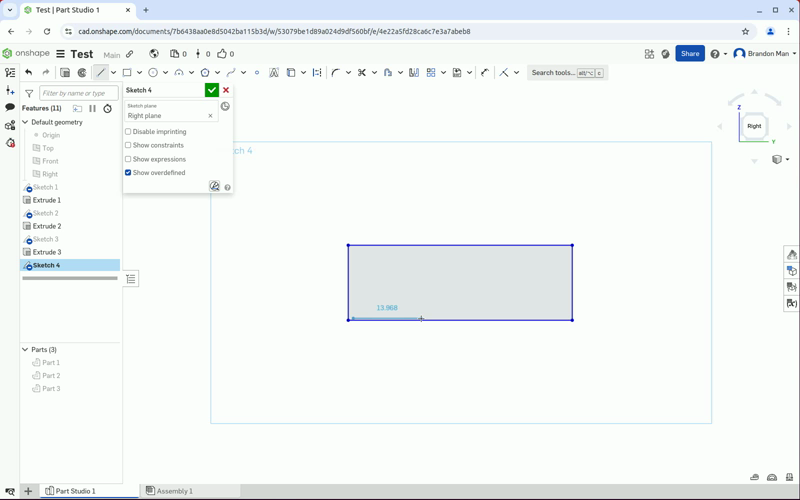
key_down(shift)
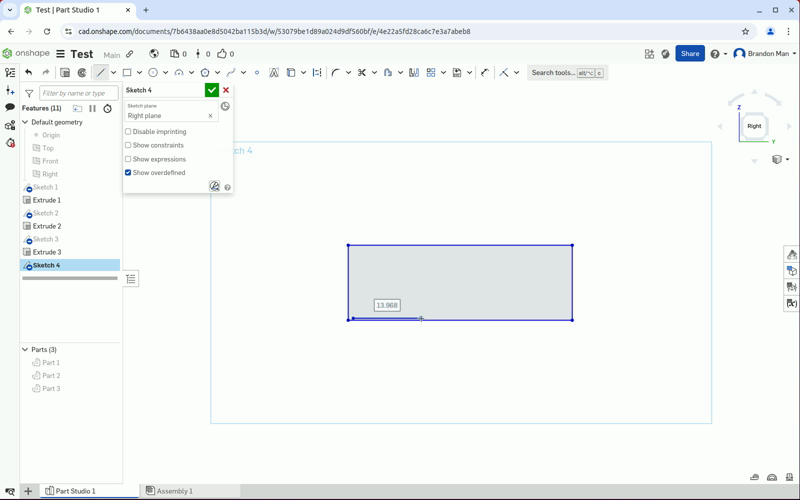
mouse_move(421, 247)
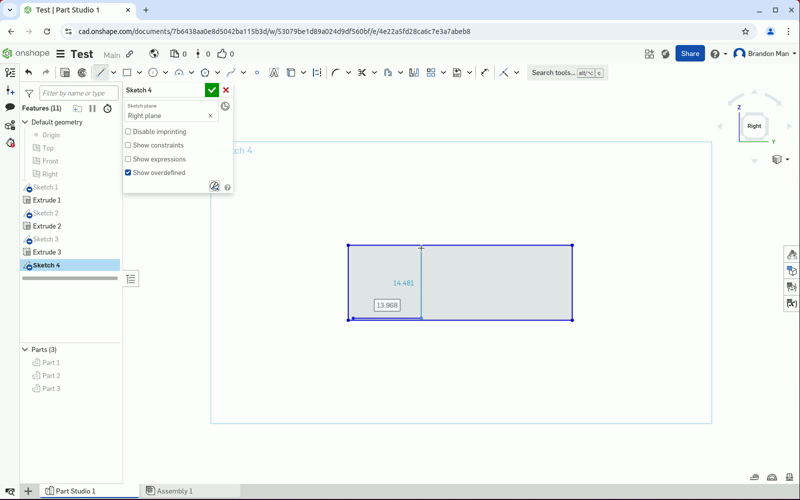
click(421, 247)
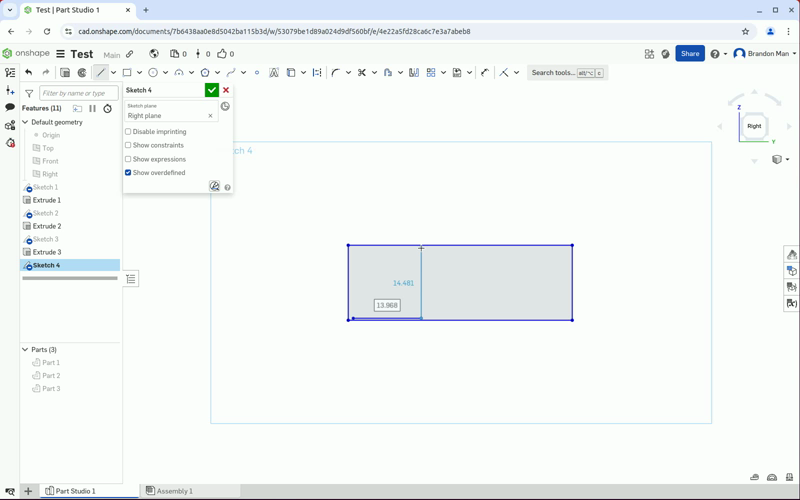
key_up(shift)
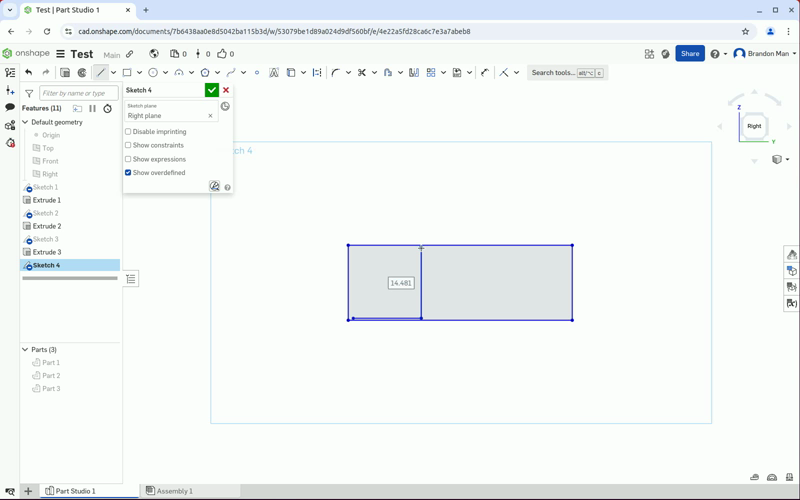
key_down(shift)
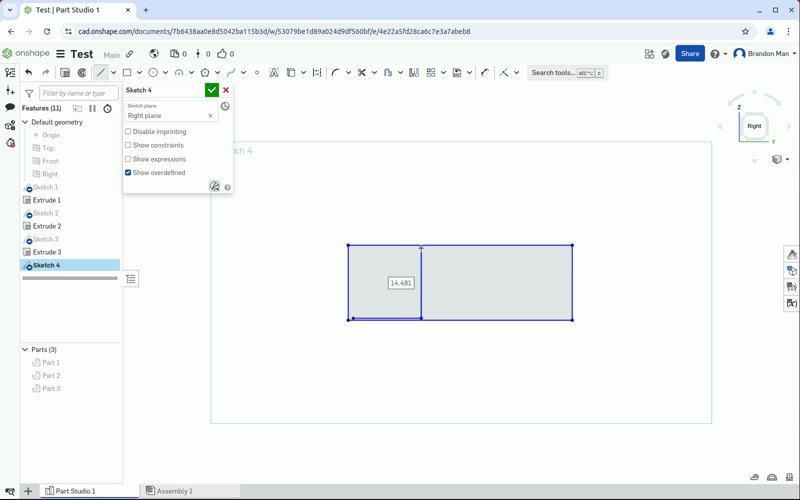
mouse_move(353, 247)
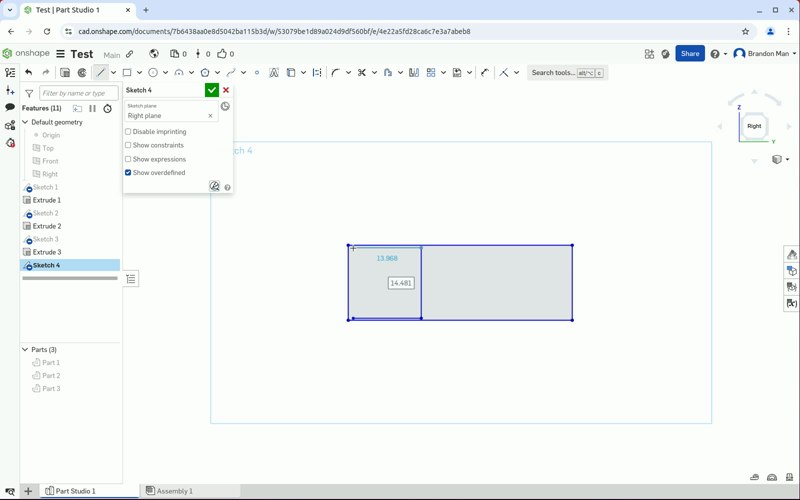
click(353, 247)
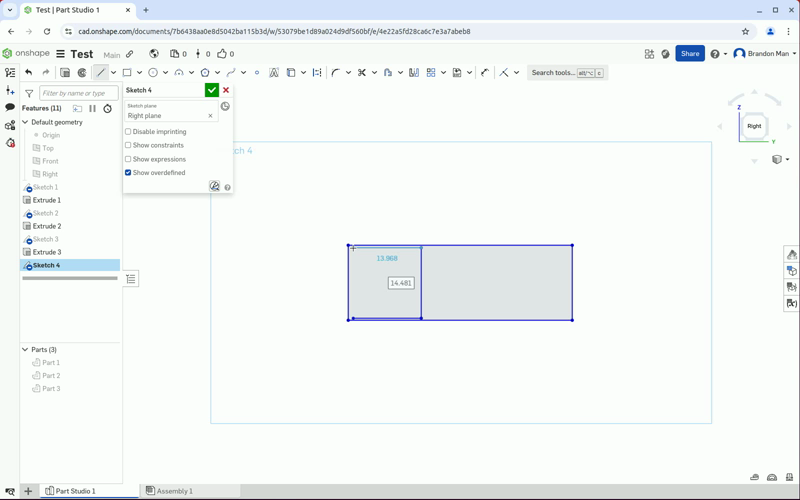
key_up(shift)
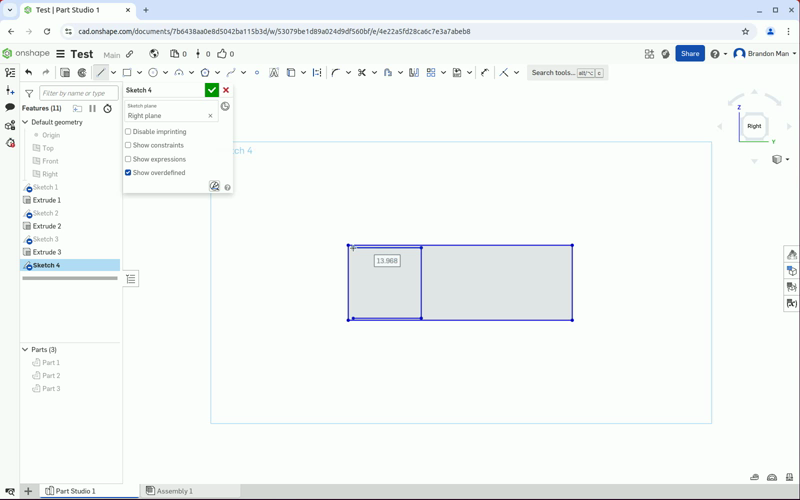
key_down(shift)
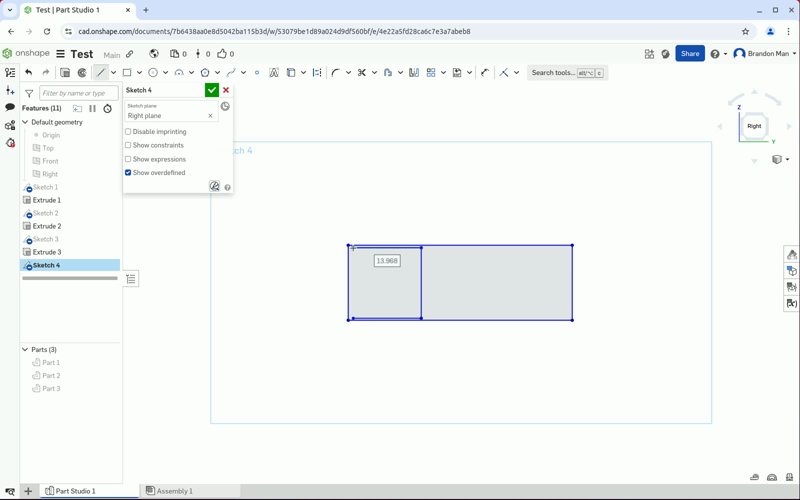
mouse_move(353, 318)
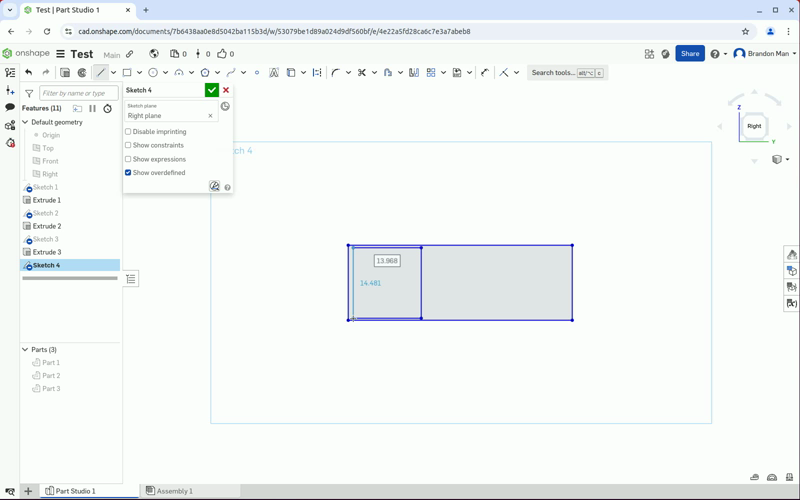
key_up(shift)
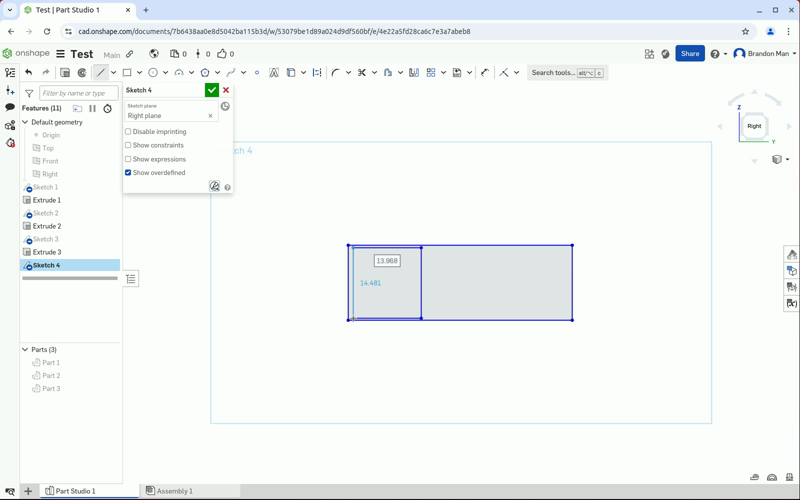
click(353, 318)
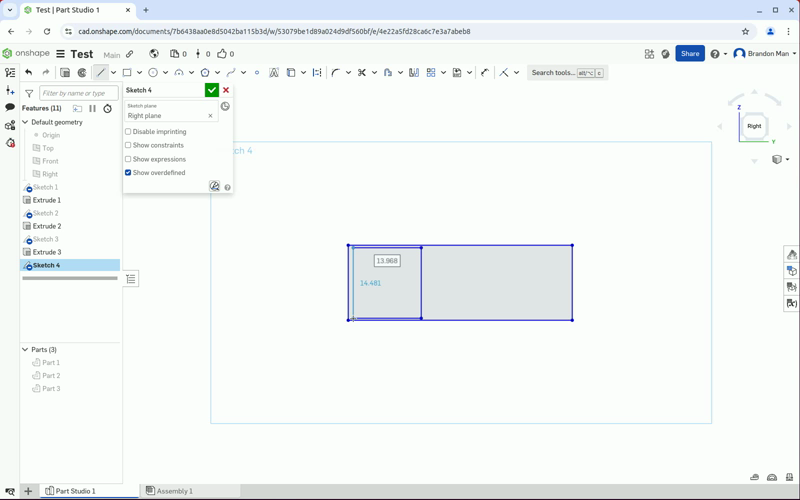
key(esc)
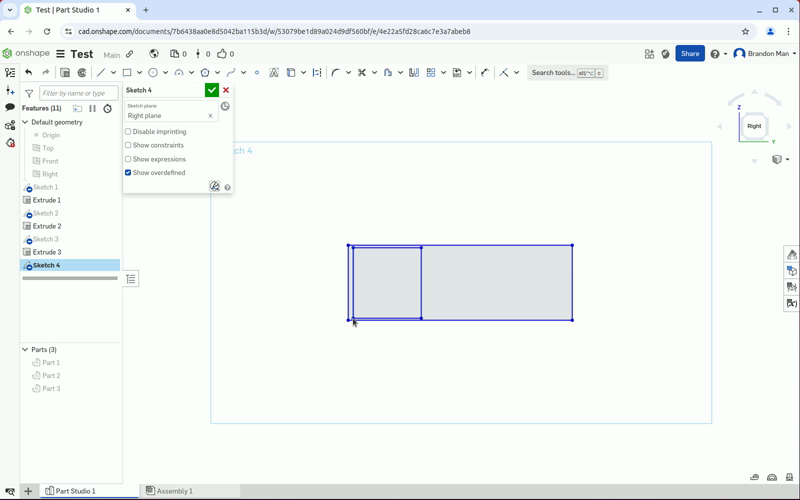
key(l)
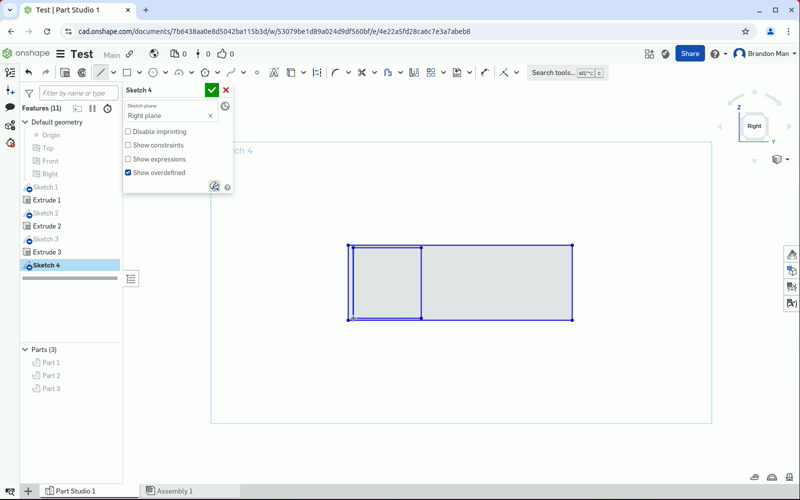
key_down(shift)
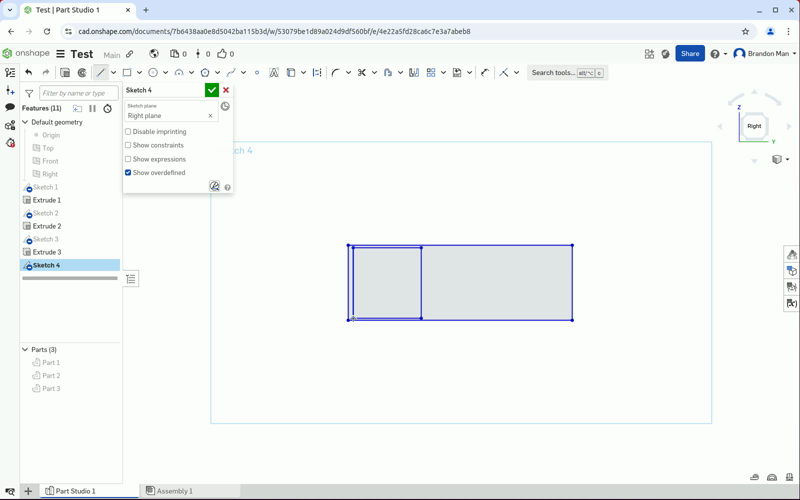
mouse_move(426, 318)
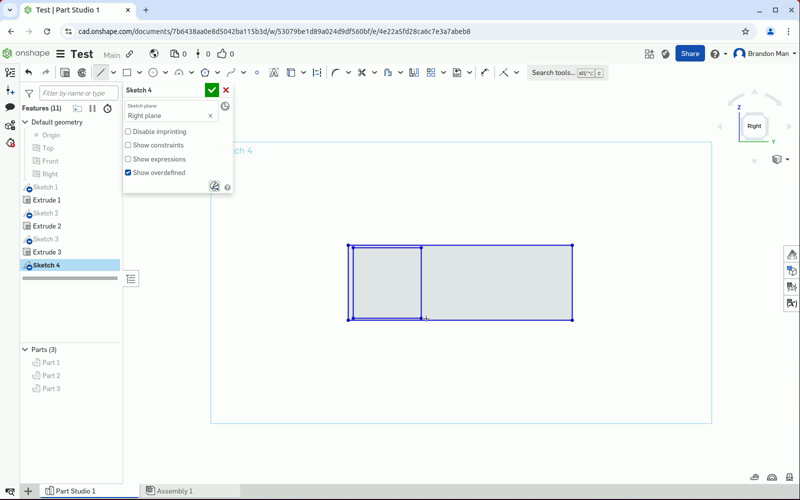
click(426, 318)
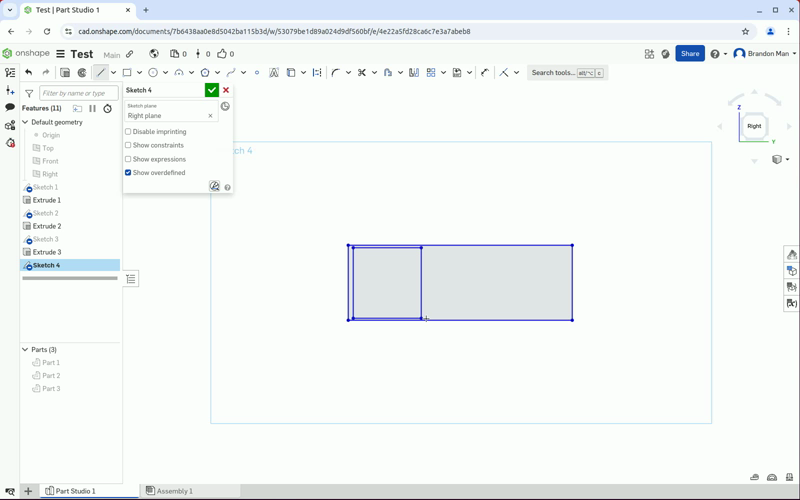
key_up(shift)
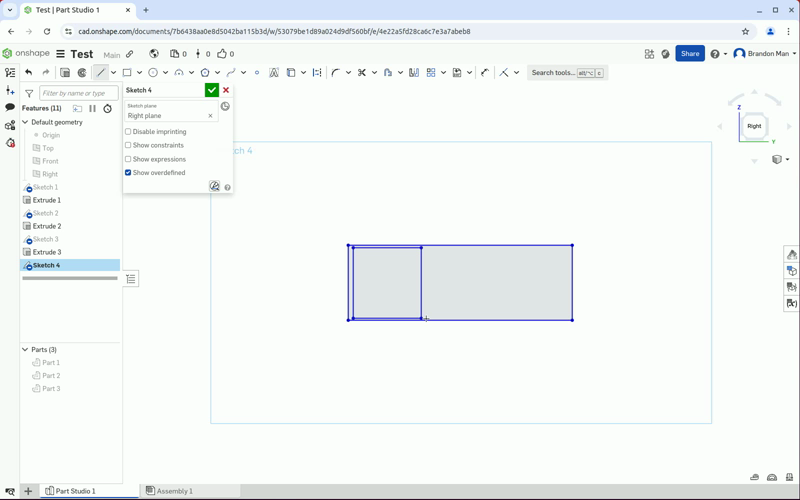
key_down(shift)
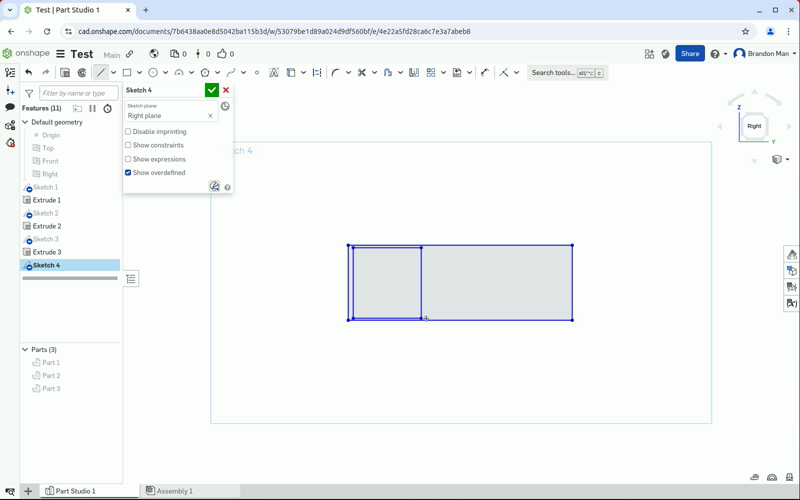
mouse_move(494, 318)
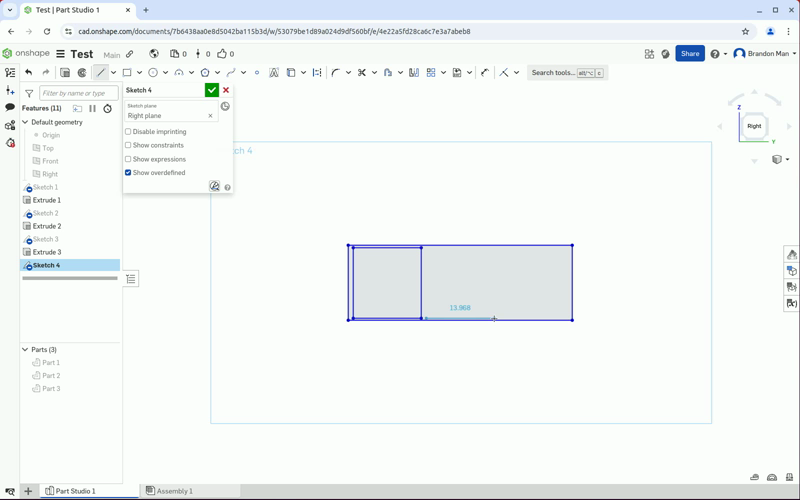
click(494, 318)
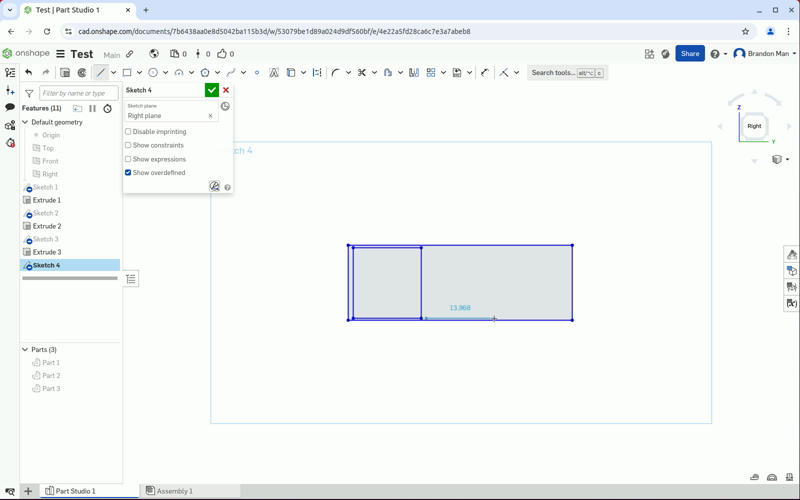
key_up(shift)
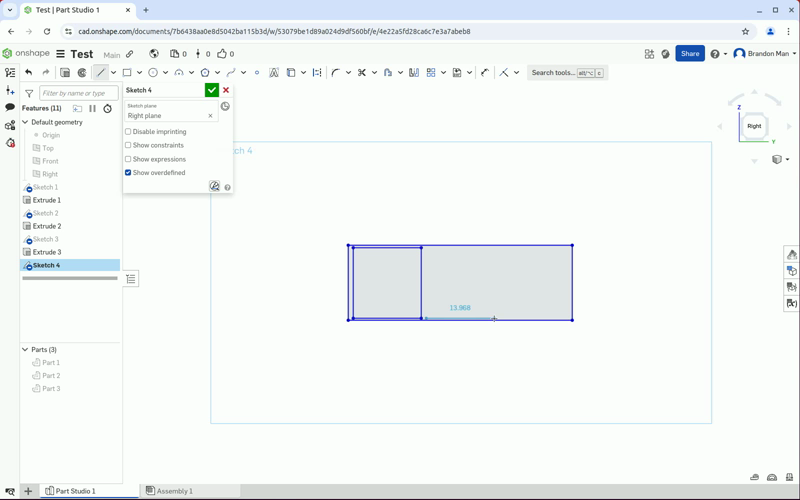
key_down(shift)
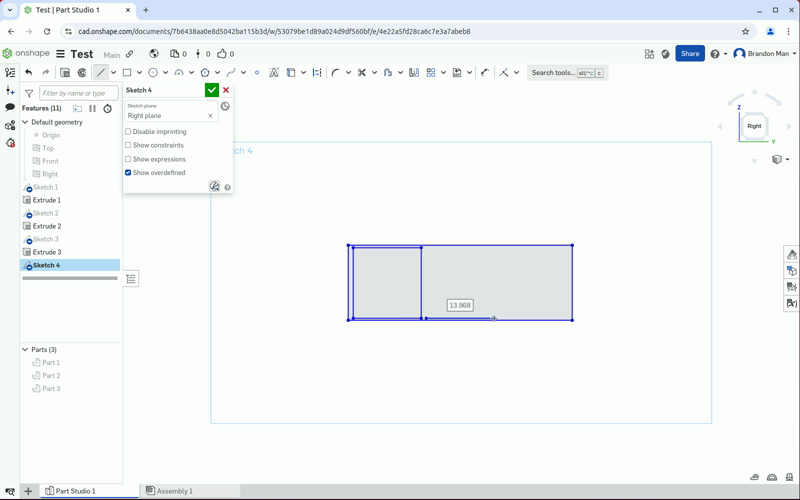
mouse_move(494, 247)
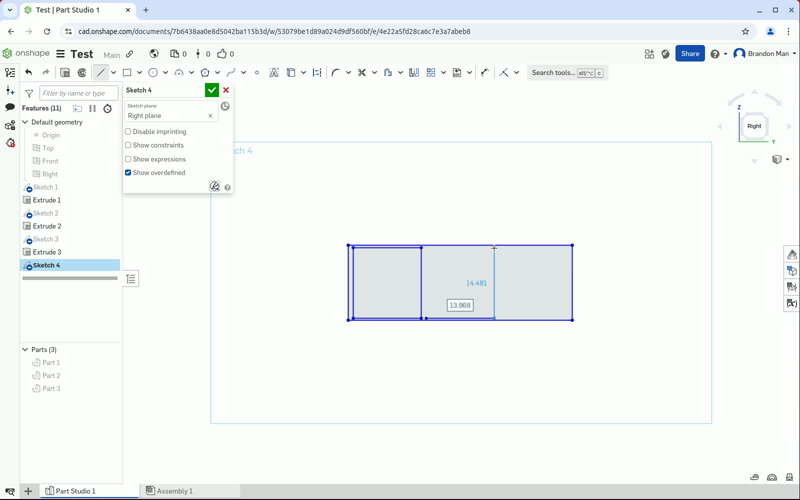
click(494, 247)
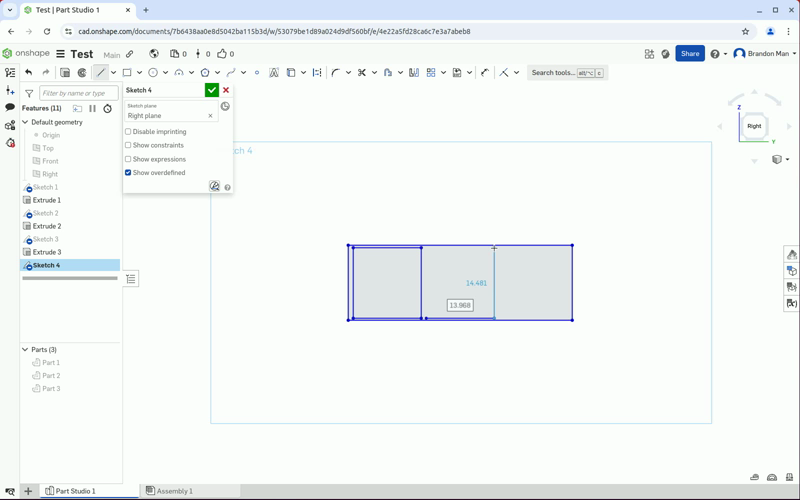
key_up(shift)
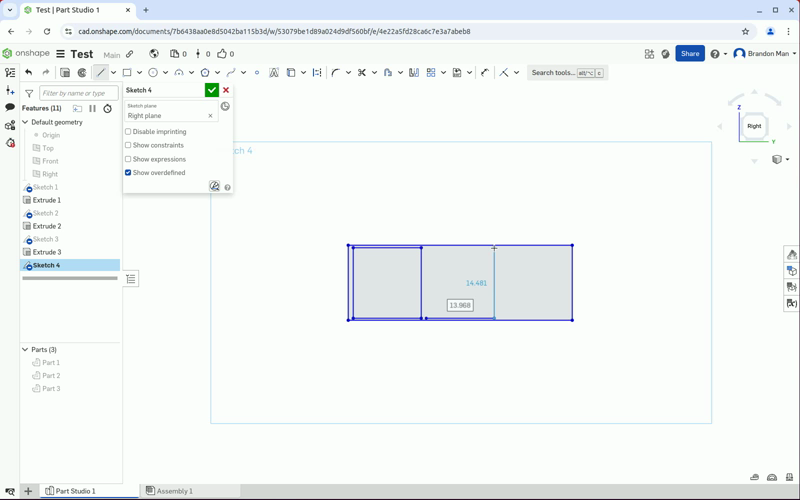
key_down(shift)
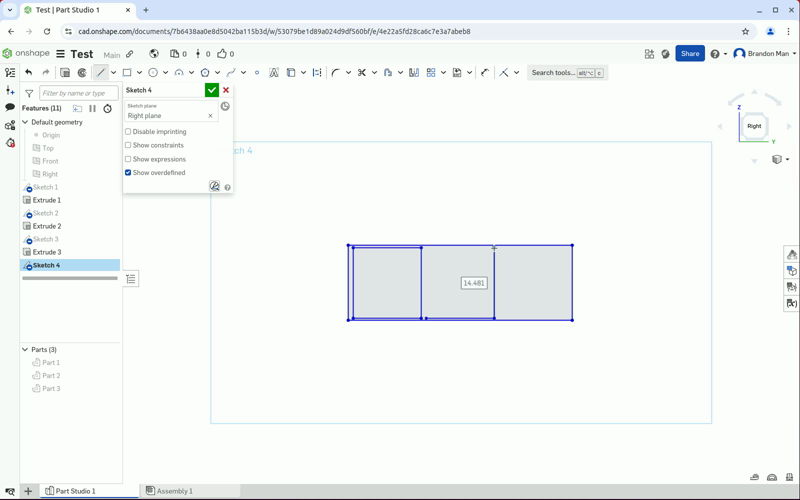
mouse_move(426, 247)
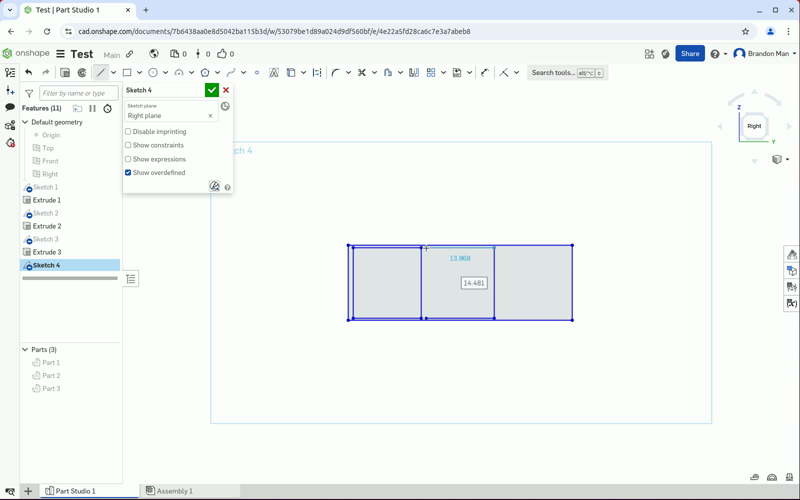
click(426, 247)
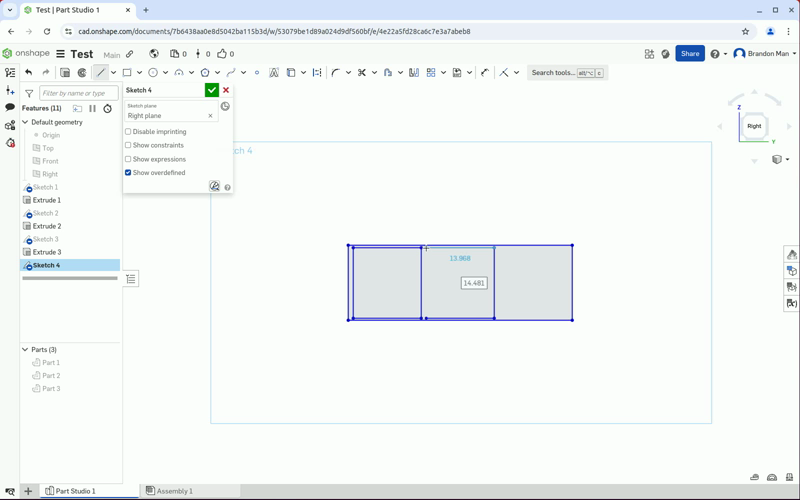
key_up(shift)
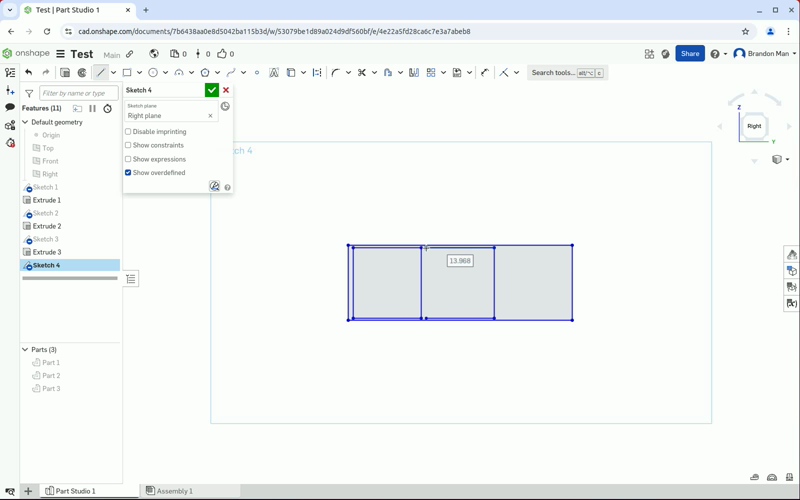
key_down(shift)
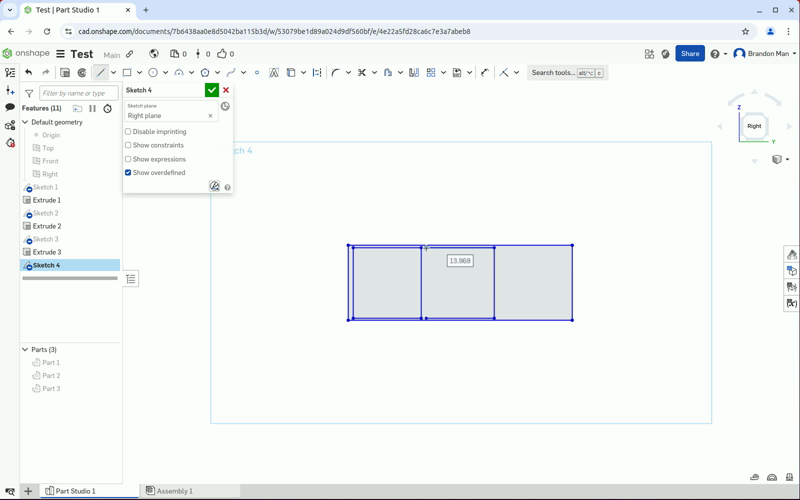
mouse_move(426, 318)
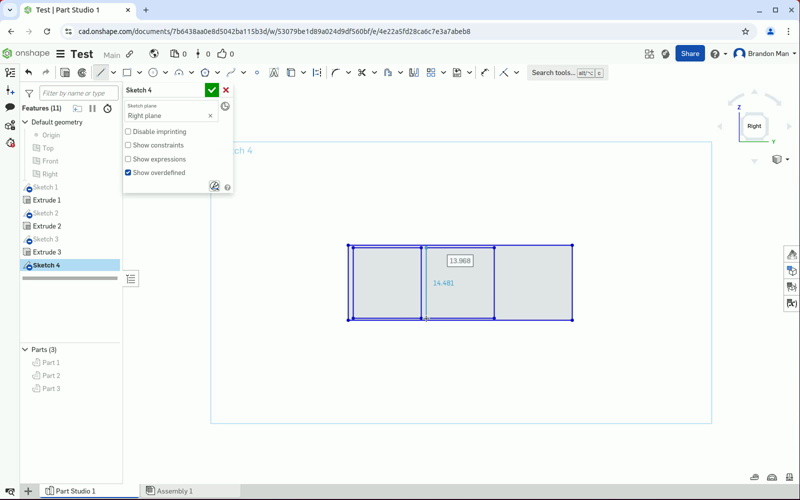
key_up(shift)
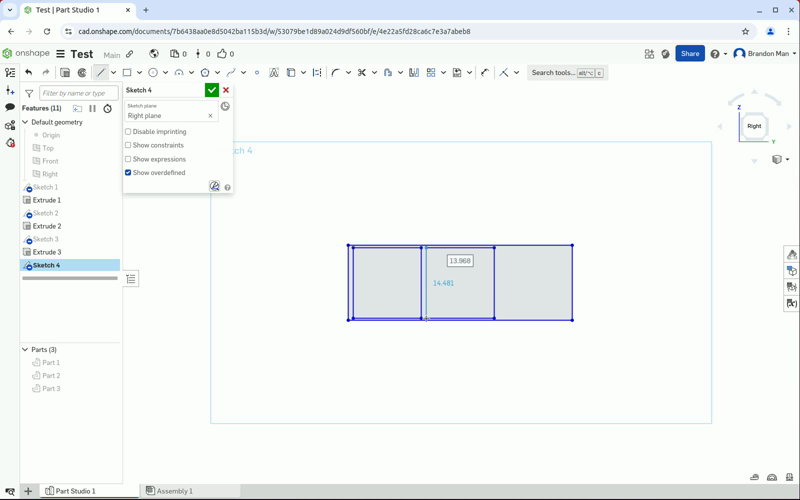
click(426, 318)
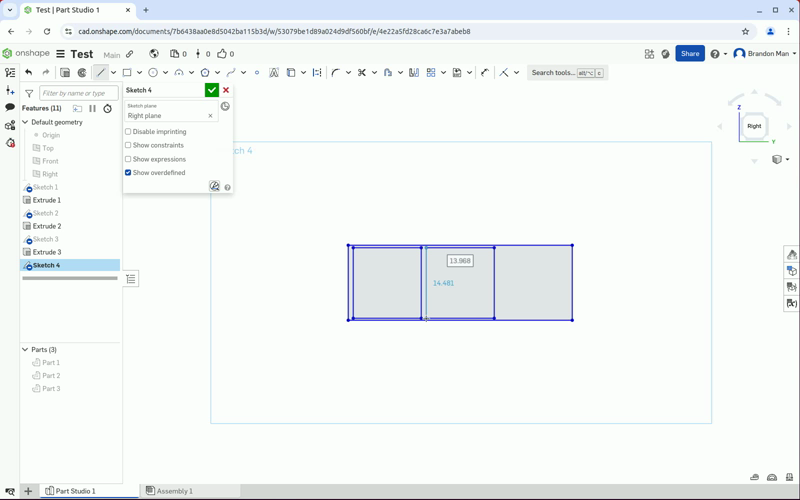
key(esc)
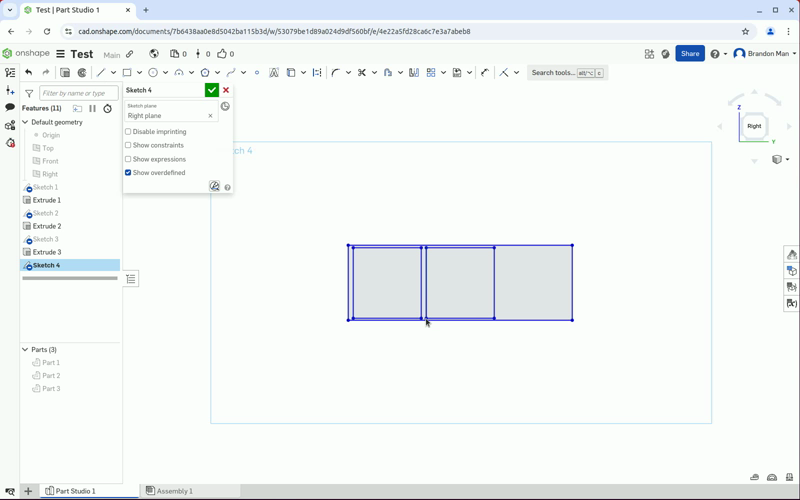
key(l)
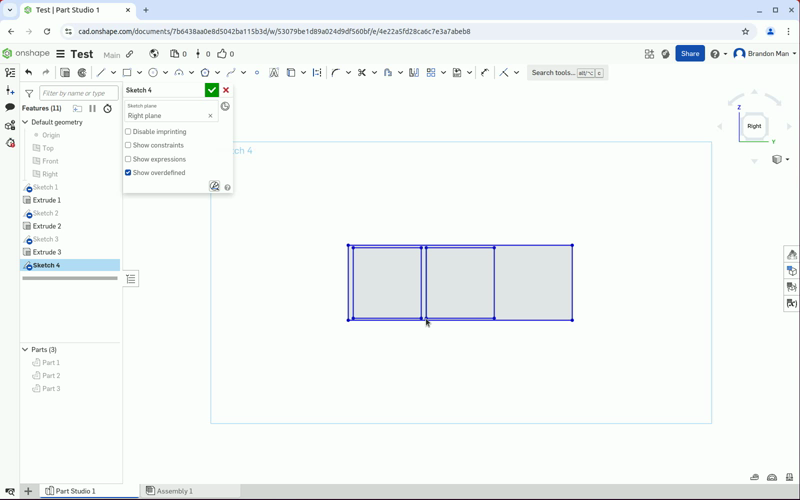
key_down(shift)
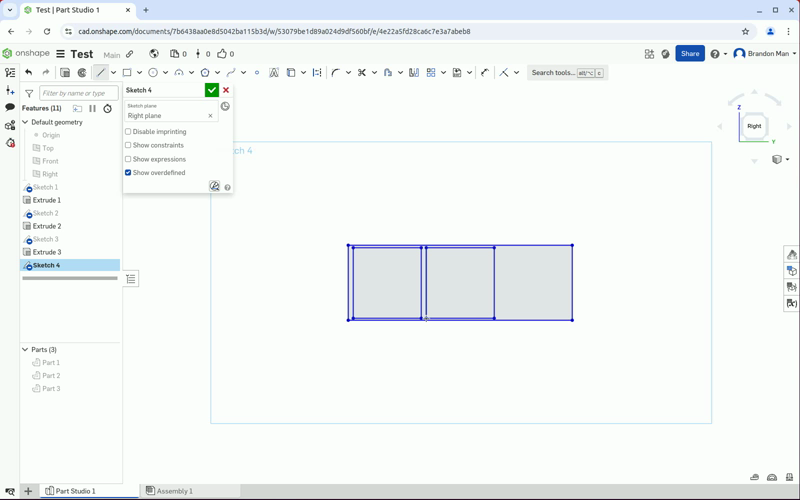
mouse_move(499, 318)
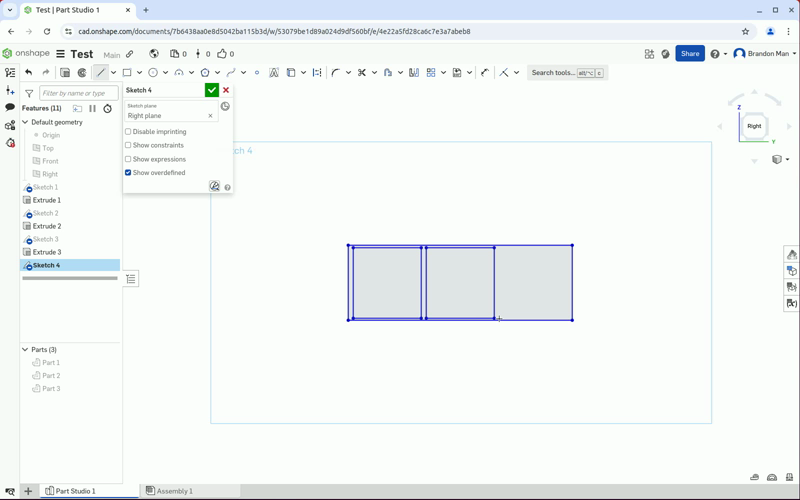
click(499, 318)
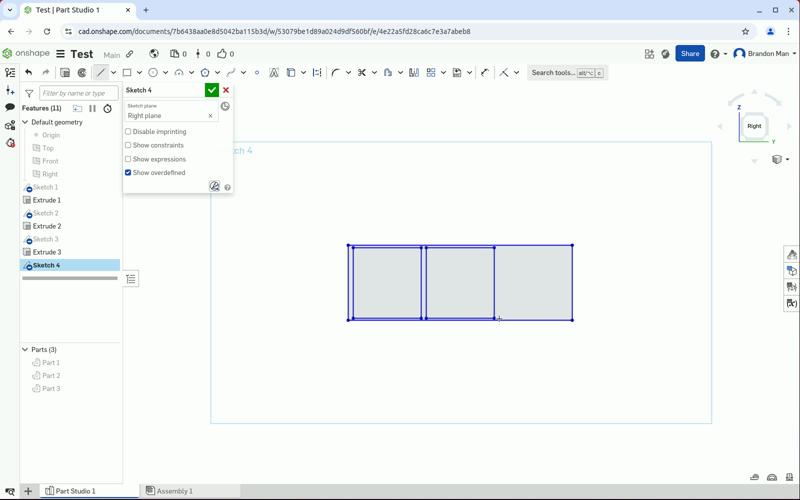
key_up(shift)
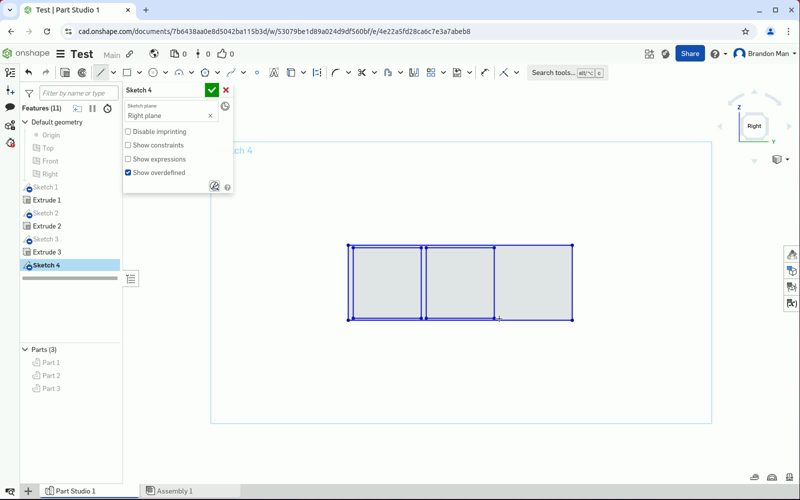
key_down(shift)
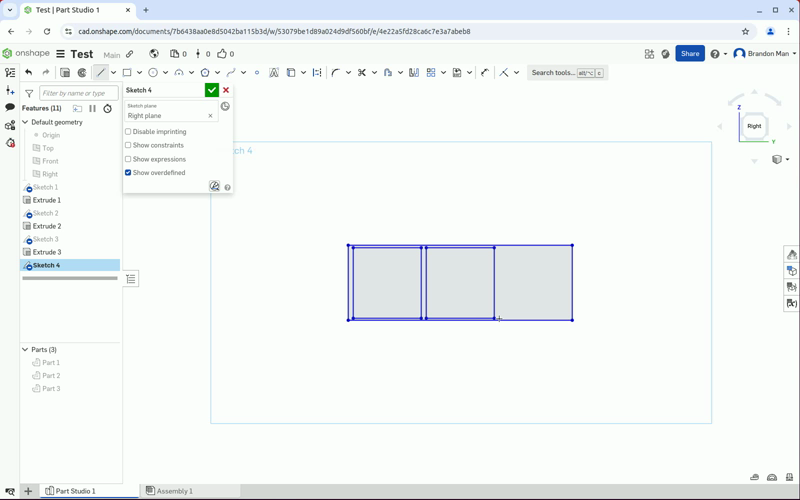
mouse_move(567, 318)
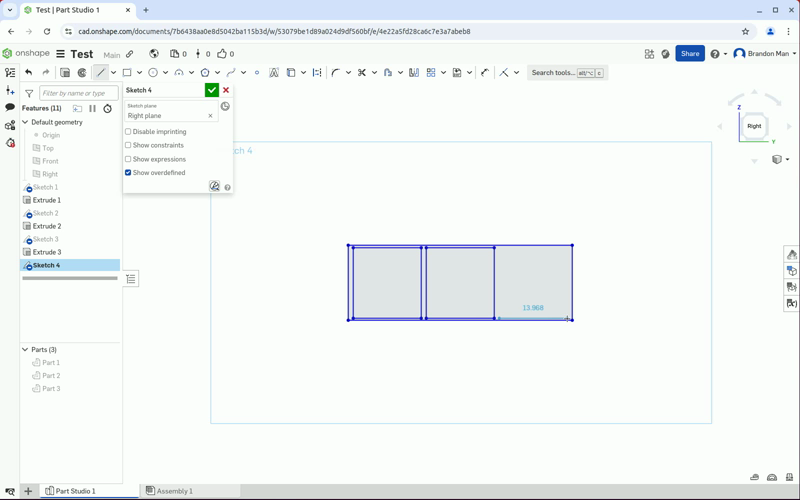
click(567, 318)
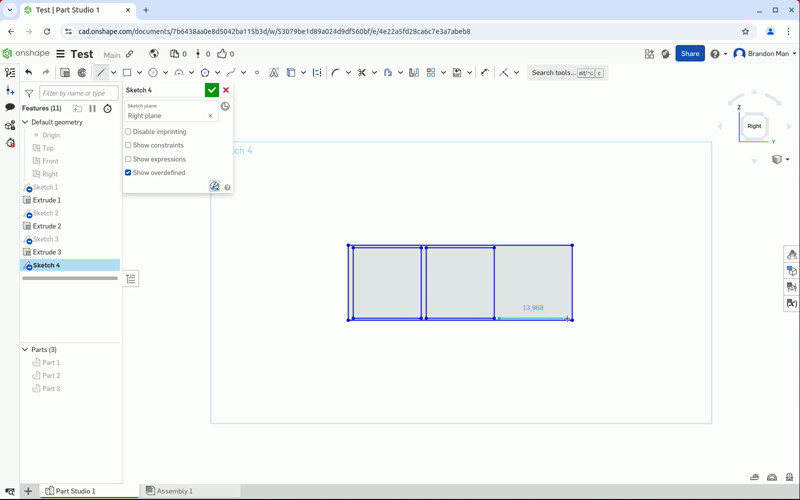
key_up(shift)
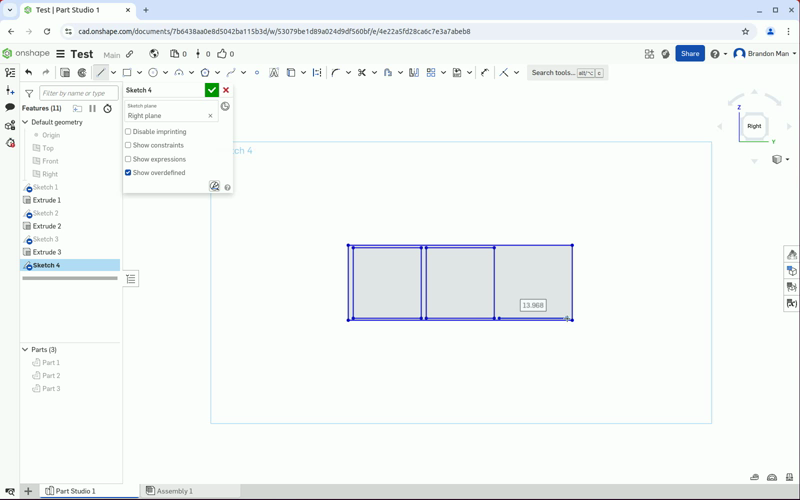
key_down(shift)
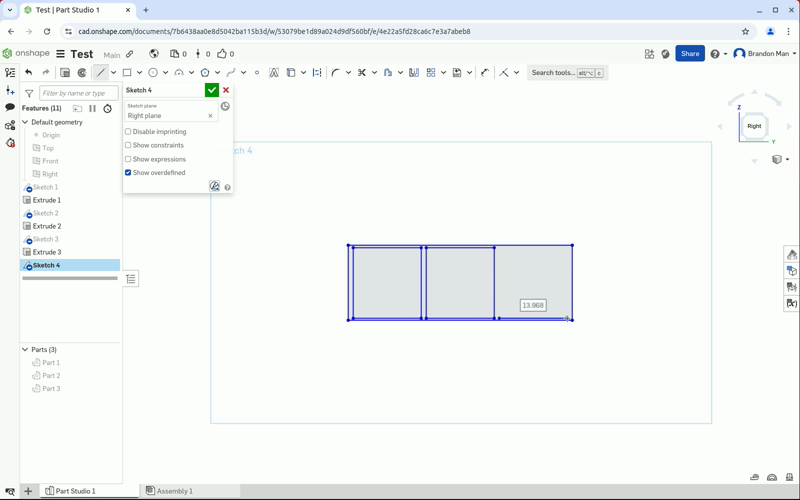
mouse_move(567, 247)
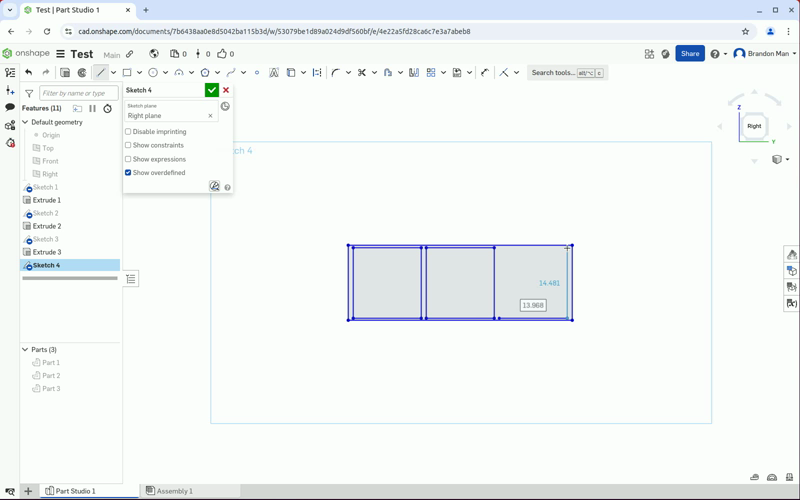
click(567, 247)
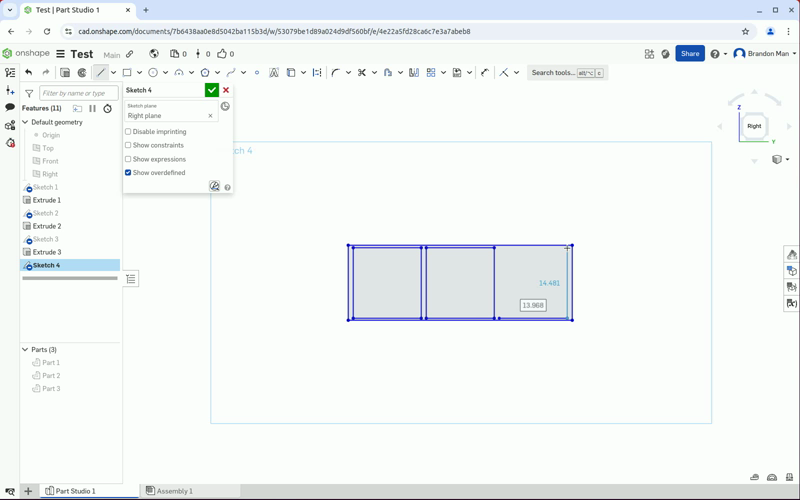
key_up(shift)
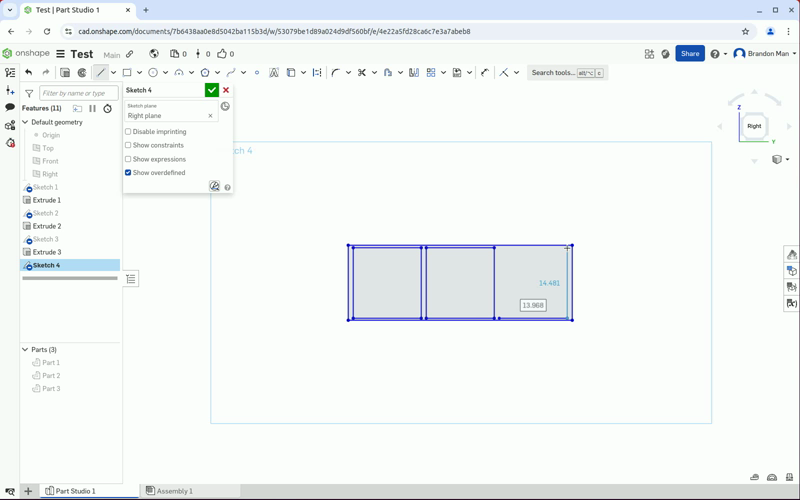
key_down(shift)
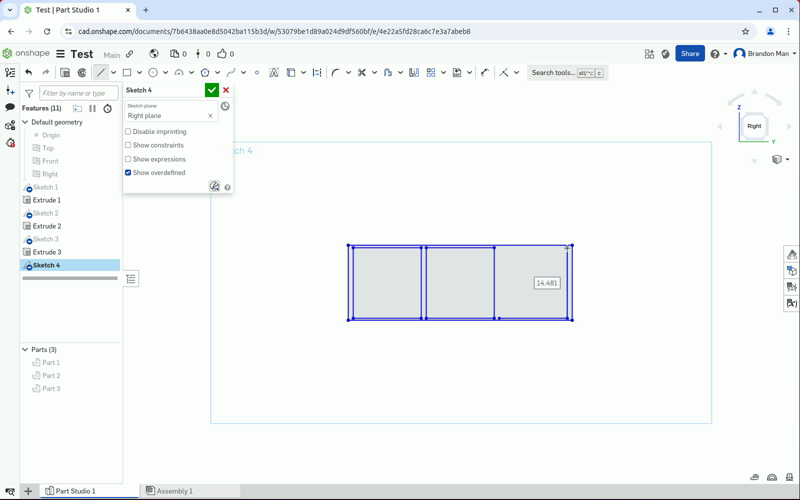
mouse_move(499, 247)
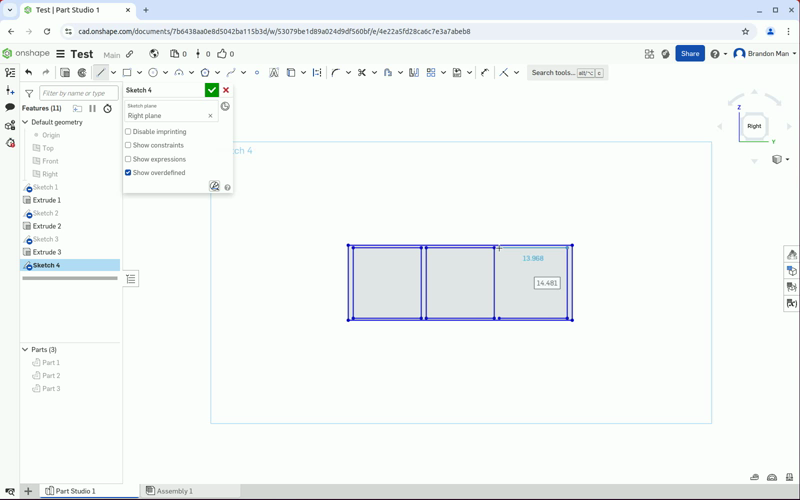
click(499, 247)
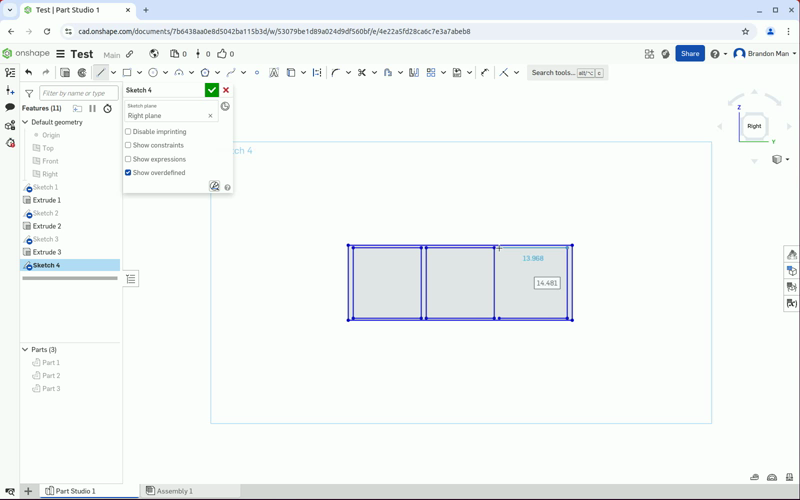
key_up(shift)
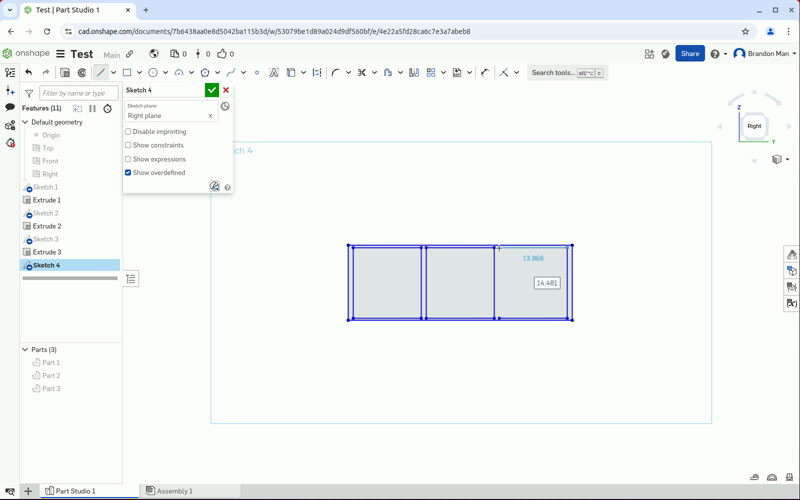
key_down(shift)
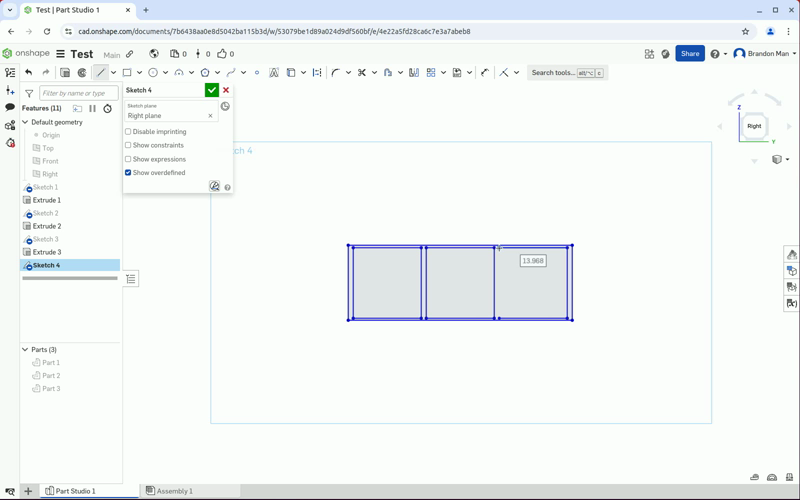
mouse_move(499, 318)
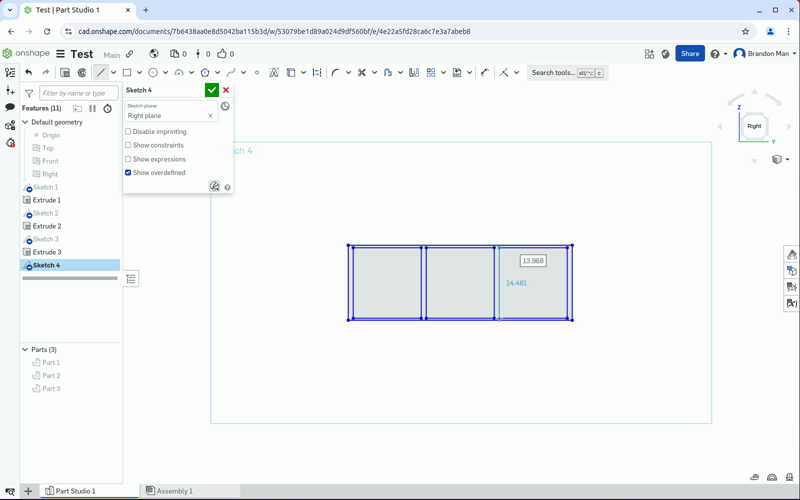
key_up(shift)
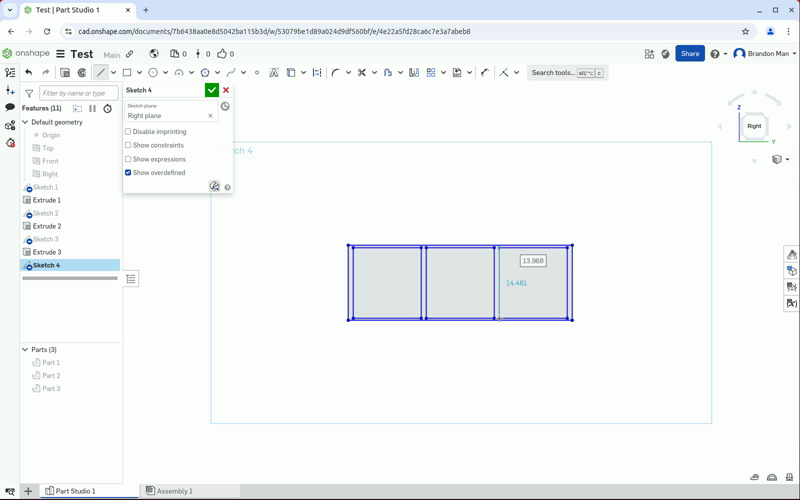
click(499, 318)
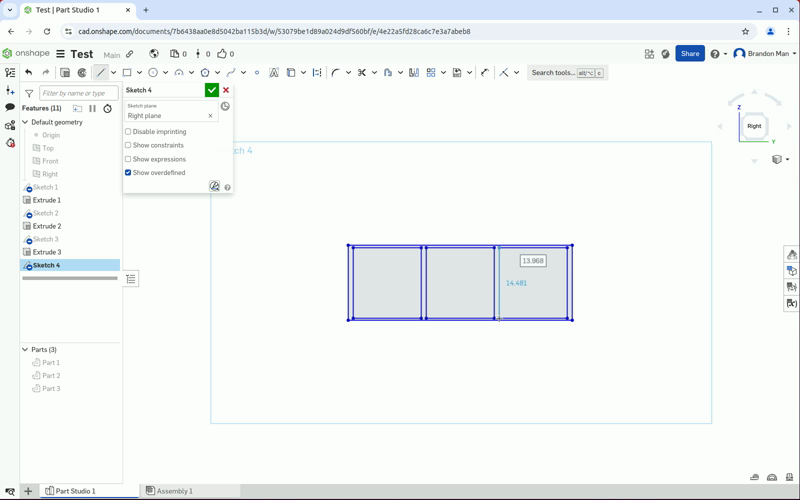
key(esc)
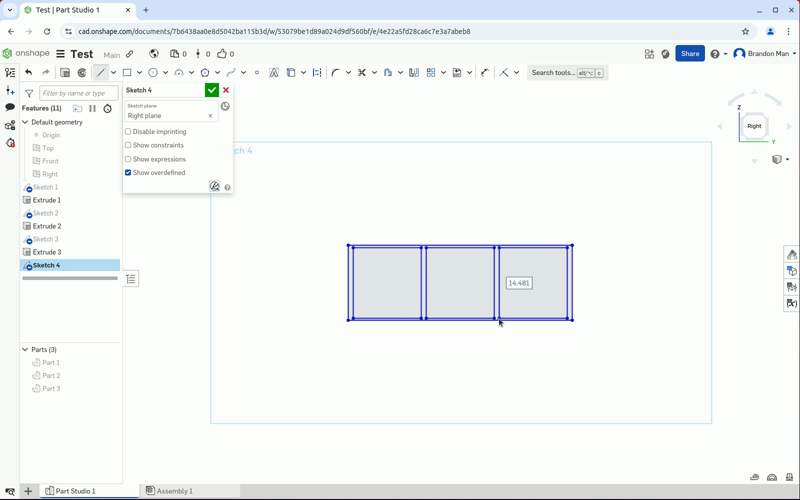
mouse_move(351, 301)
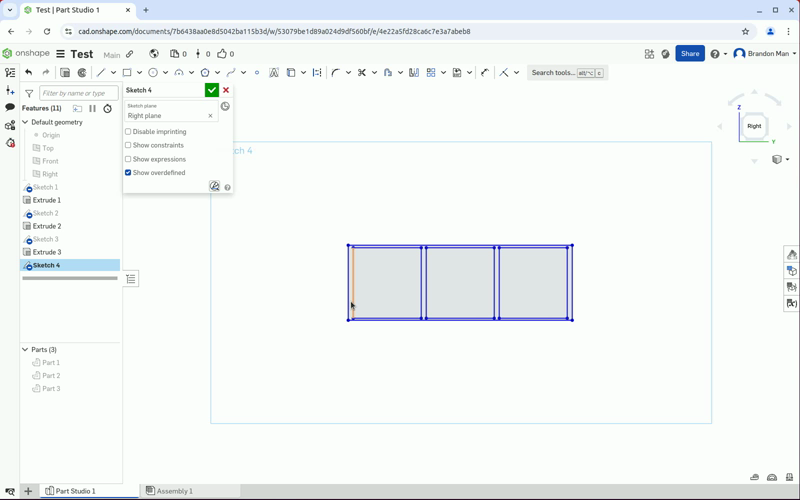
click(351, 301)
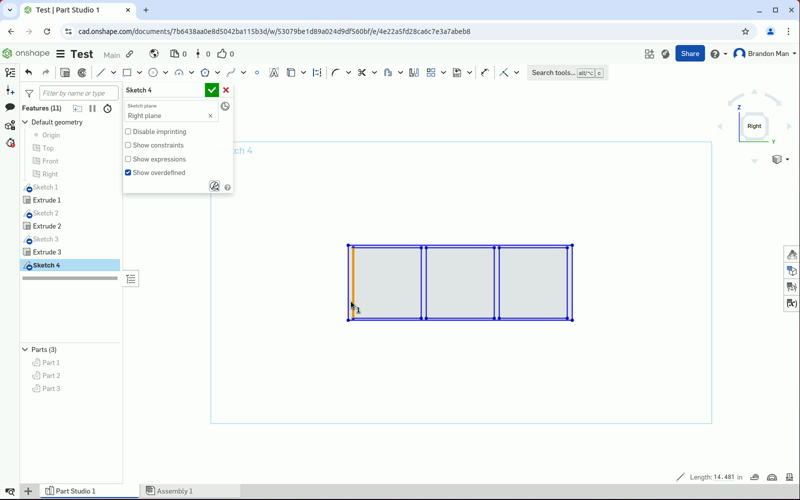
mouse_move(73, 352)
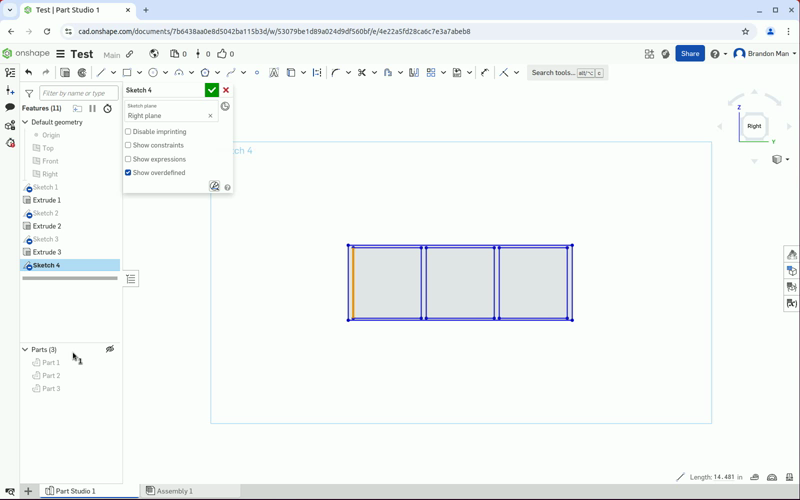
key(shift+y)
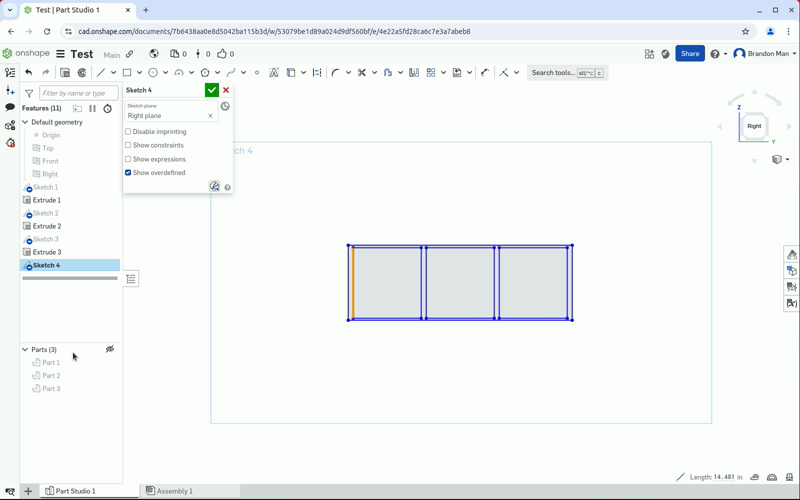
key(shift+e)
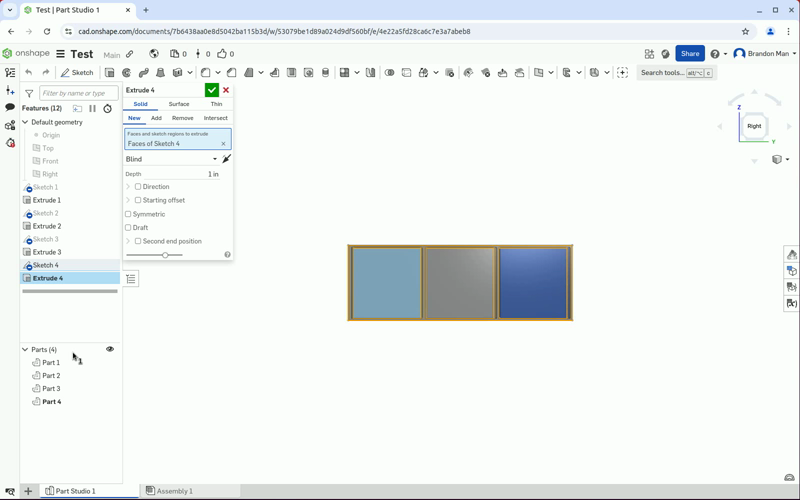
mouse_move(143, 106)
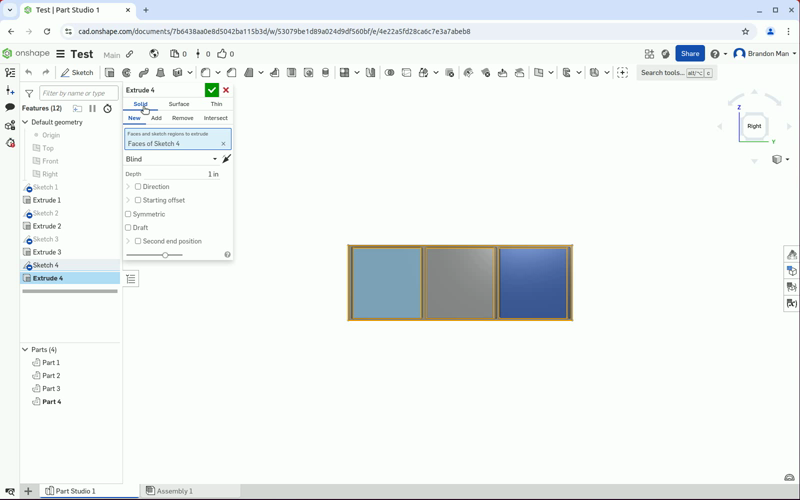
click(143, 106)
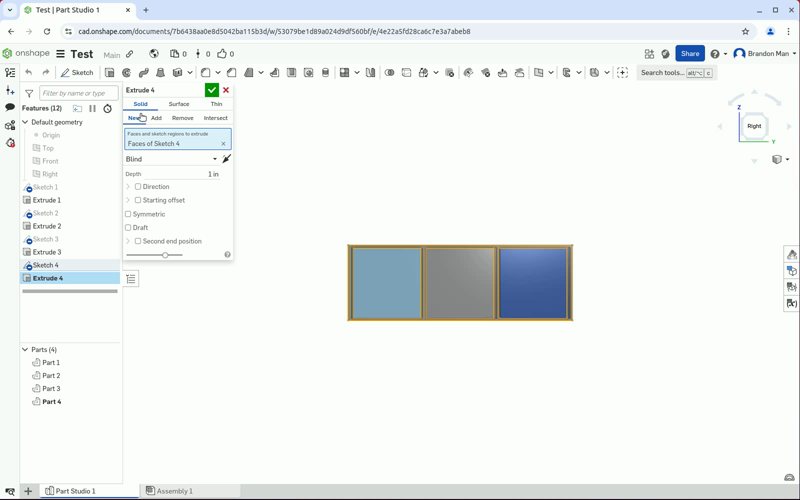
mouse_move(137, 120)
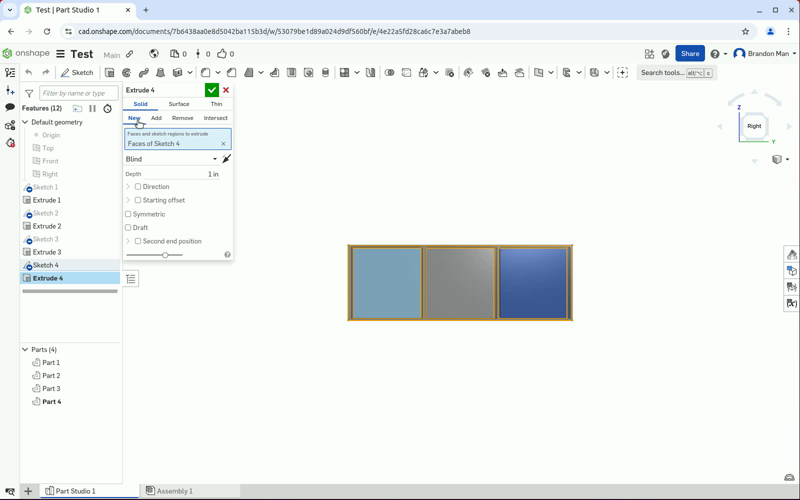
click(137, 120)
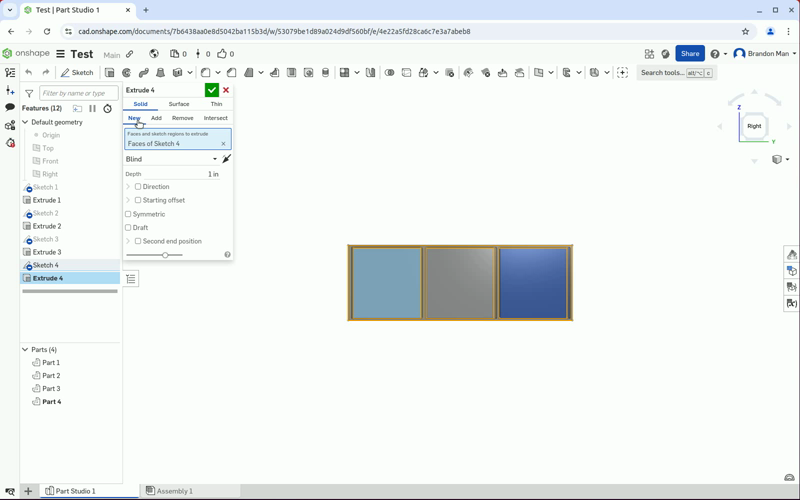
key(tab, 4)
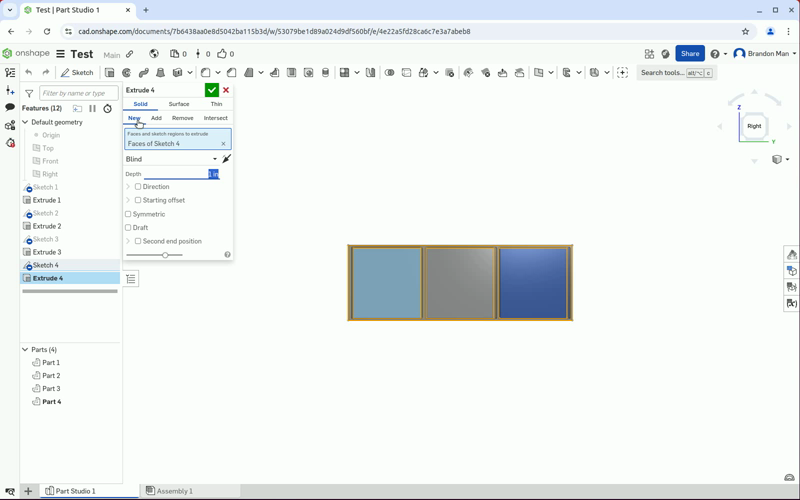
text(15.405)
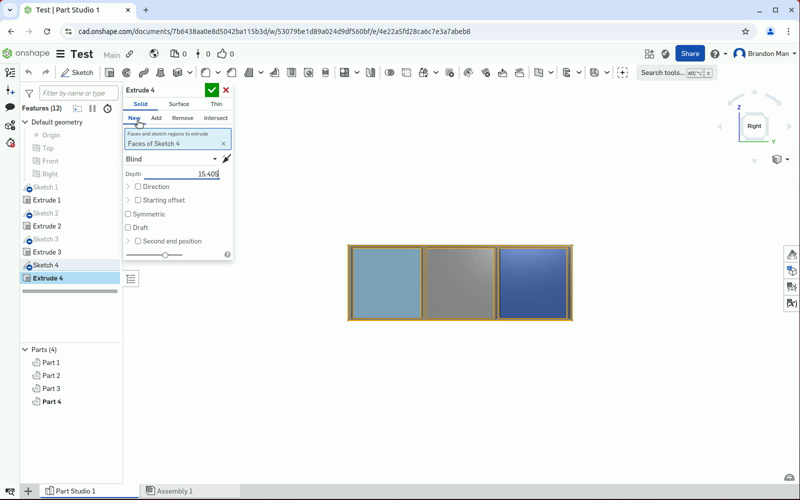
key(enter)
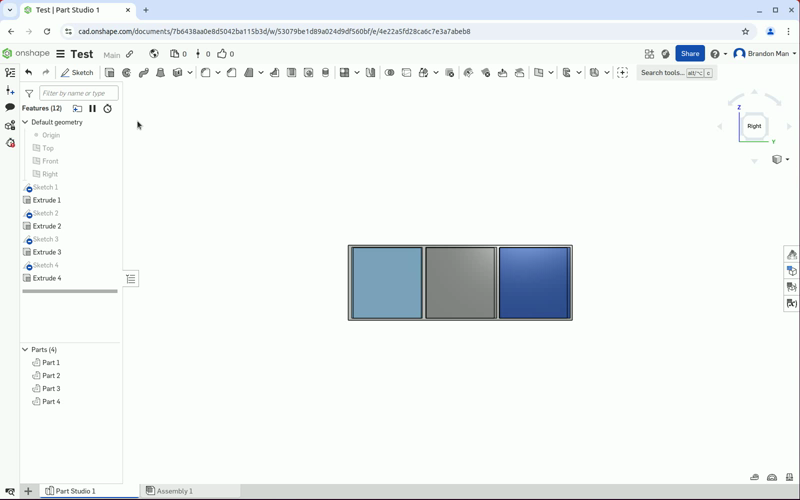
key(shift+h)
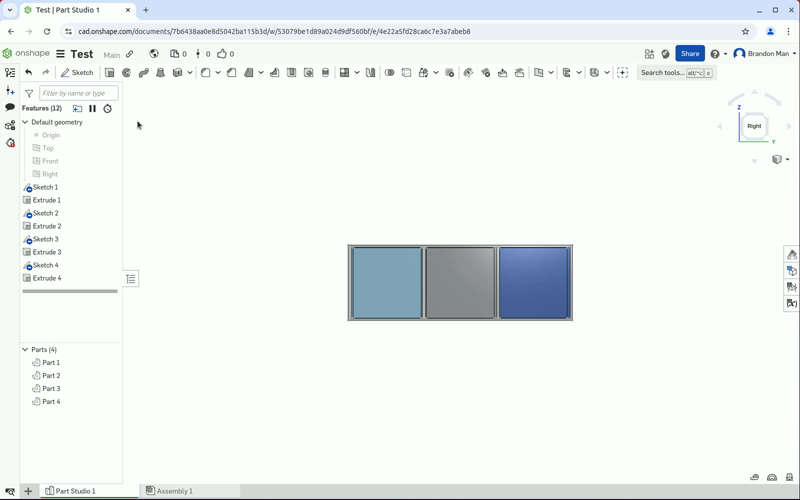
key(shift+h)
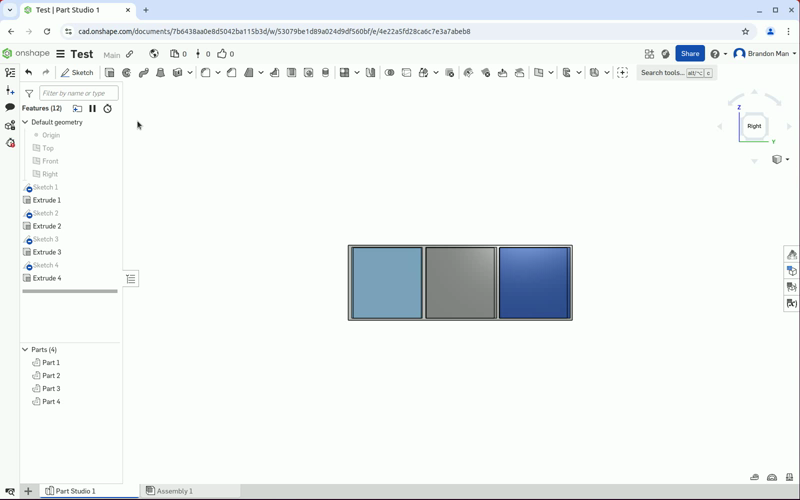
mouse_move(73, 189)
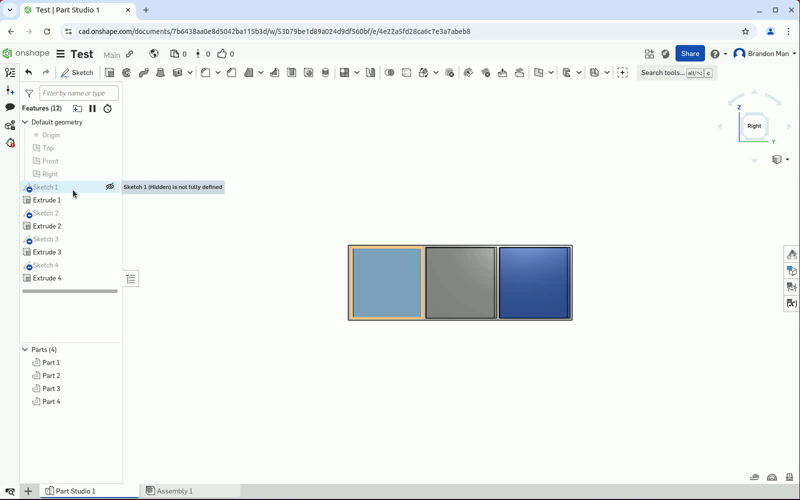
click(73, 189)
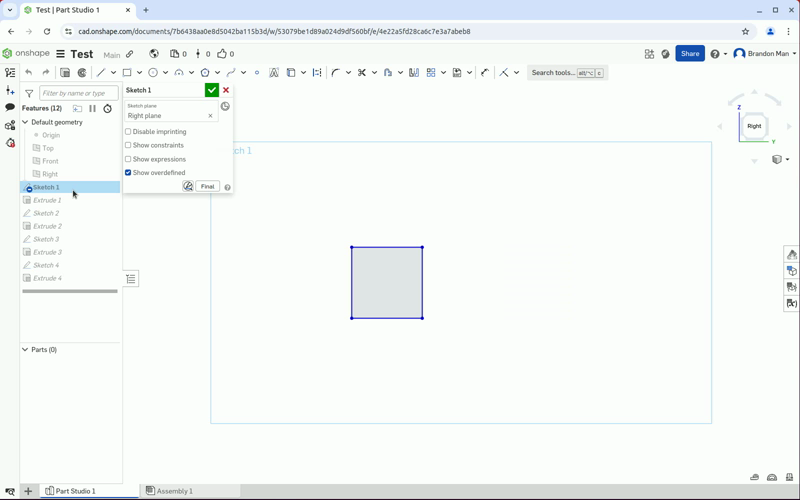
mouse_move(229, 92)
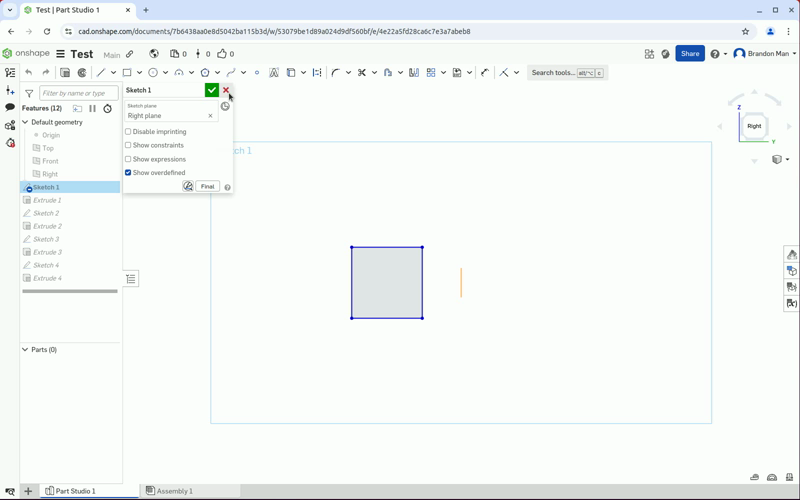
click(229, 92)
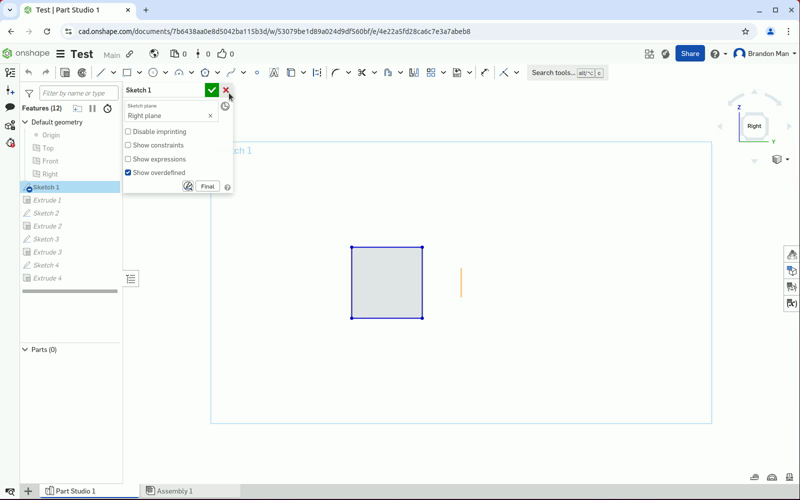
key(shift+s)
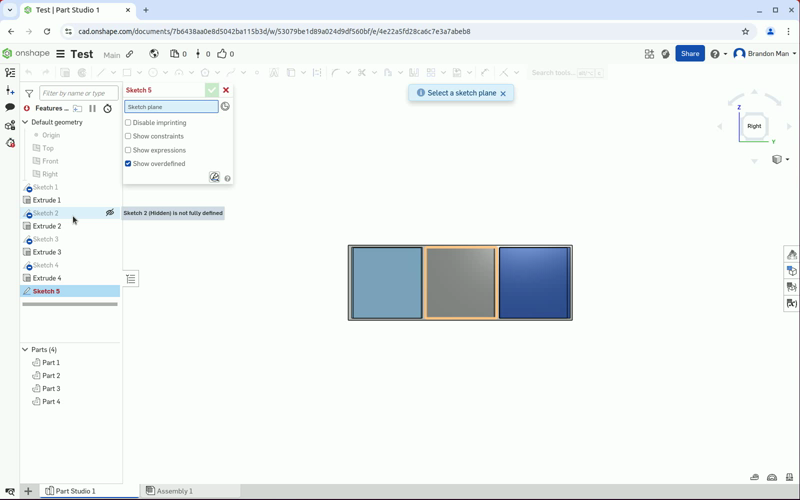
scroll(3)
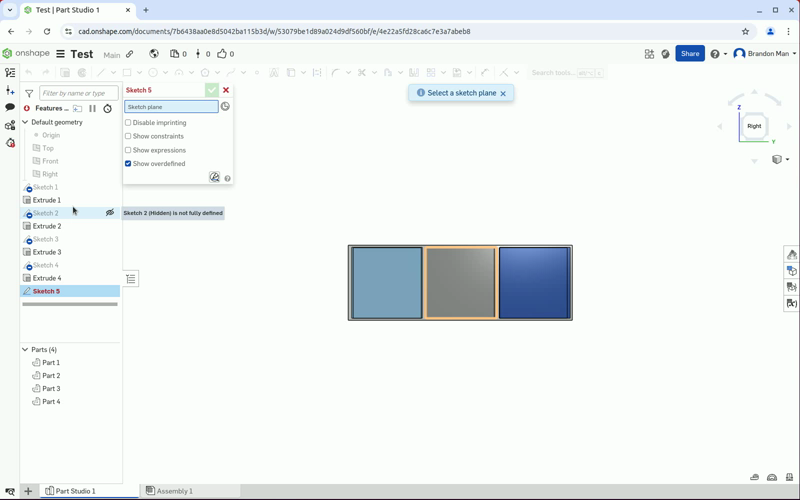
mouse_move(73, 176)
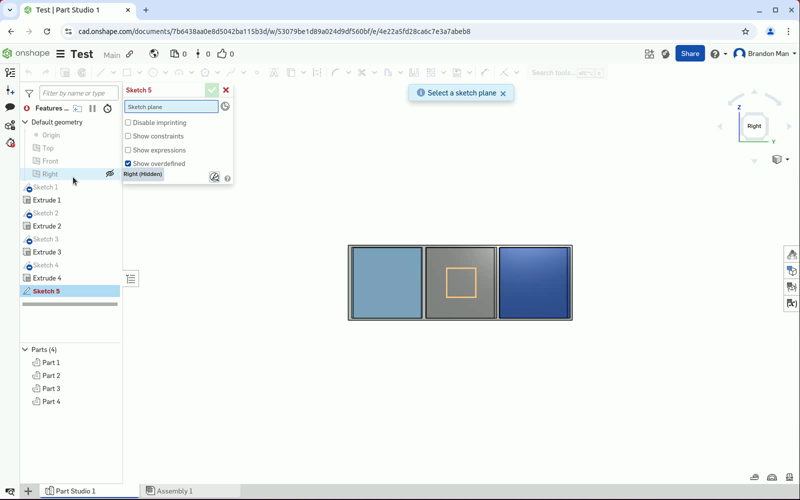
click(73, 176)
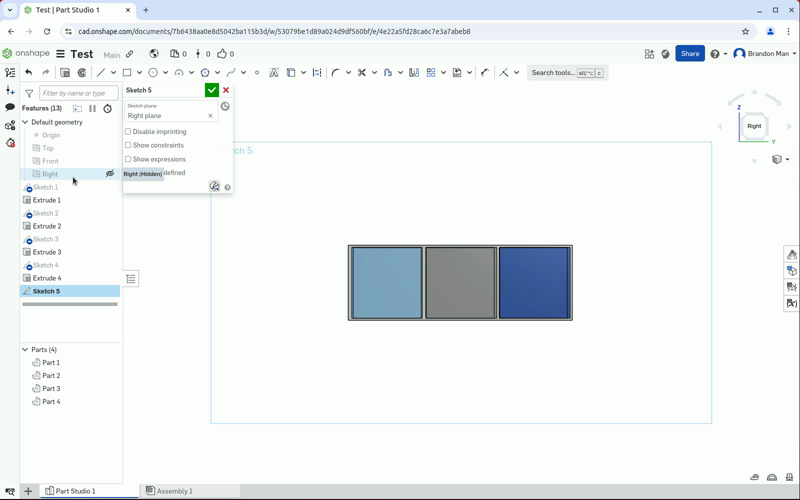
mouse_move(73, 352)
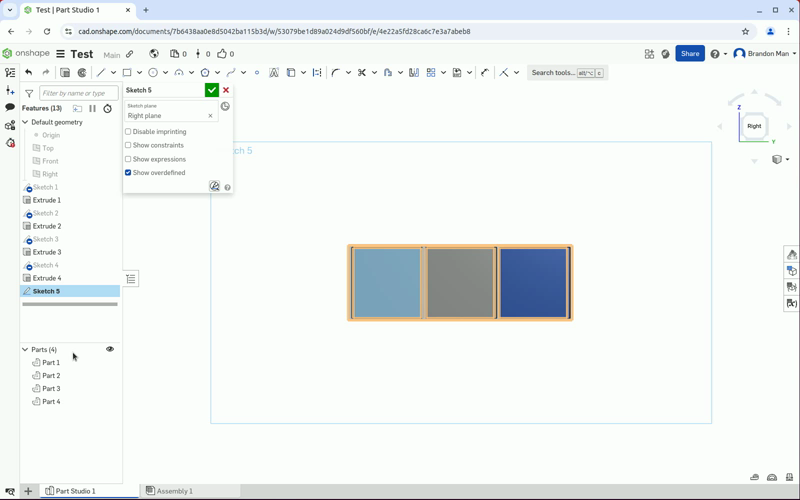
key(y)
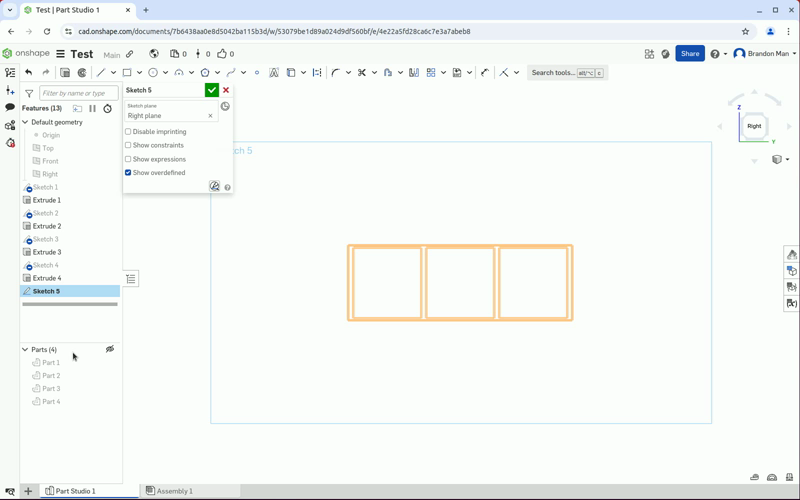
key(l)
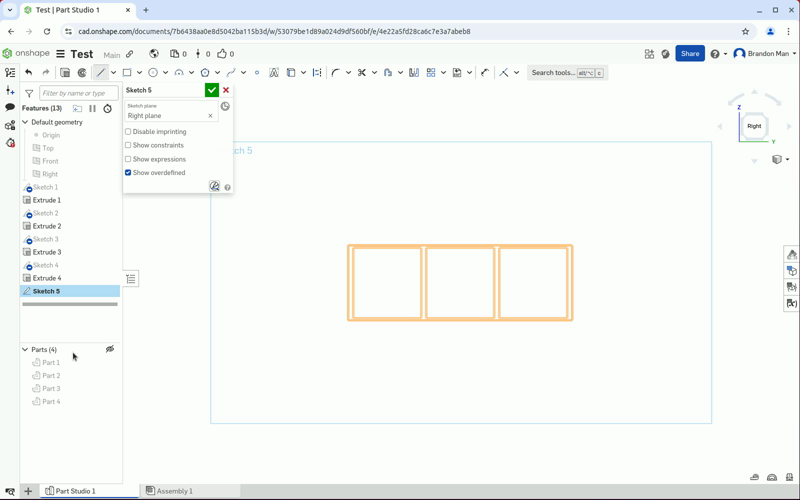
key_down(shift)
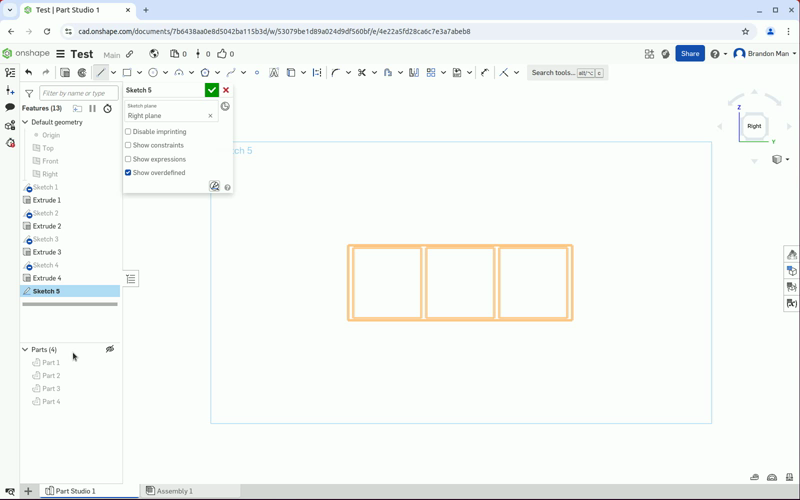
mouse_move(499, 318)
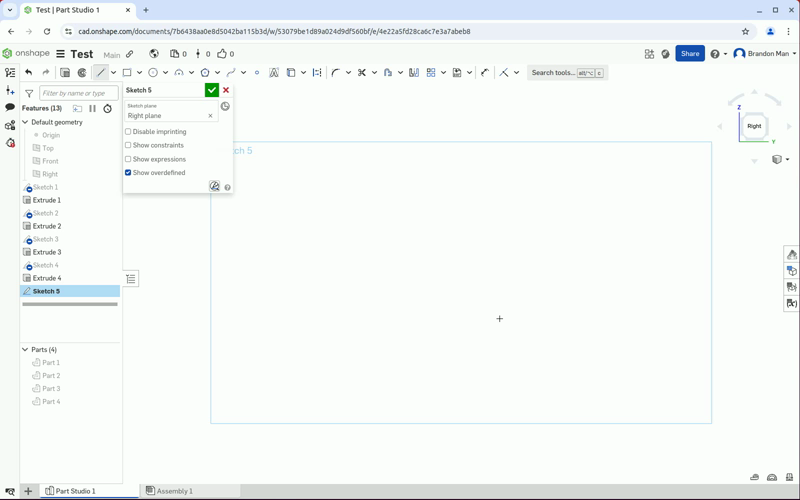
click(499, 318)
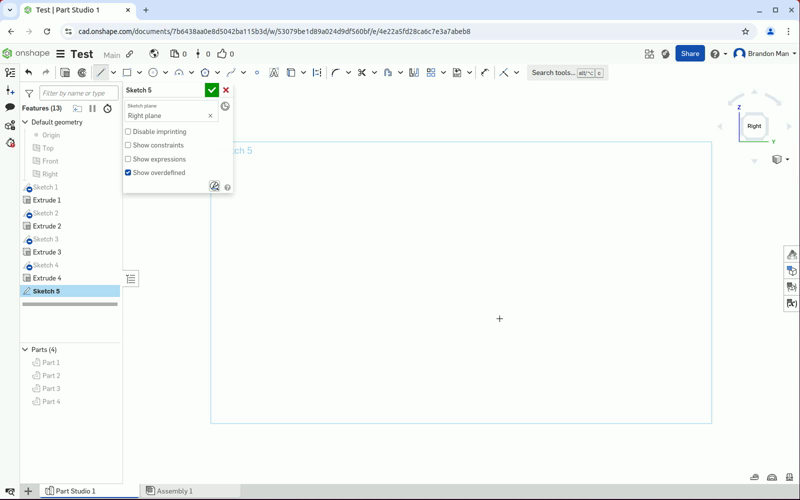
key_up(shift)
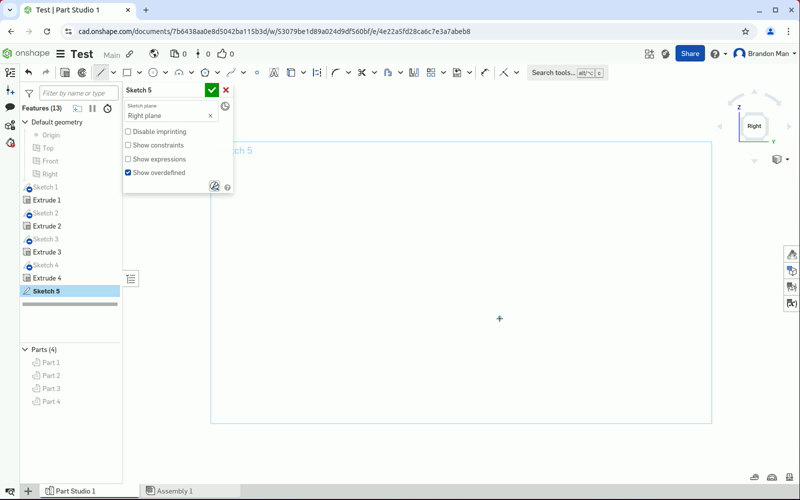
key_down(shift)
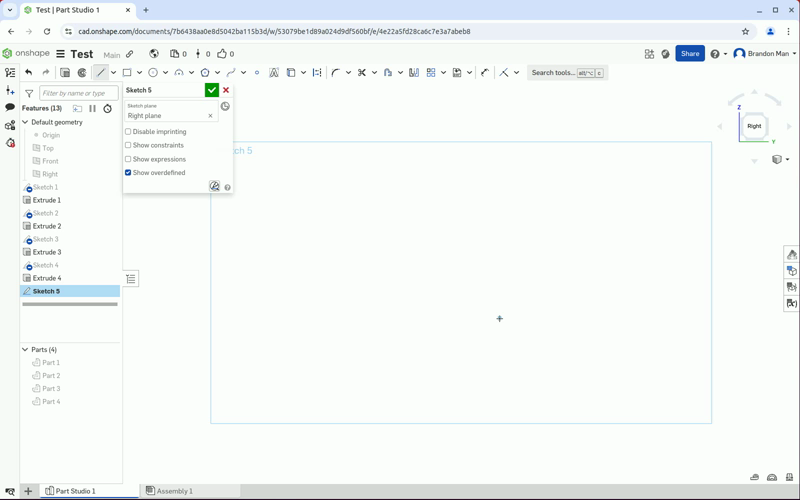
mouse_move(570, 318)
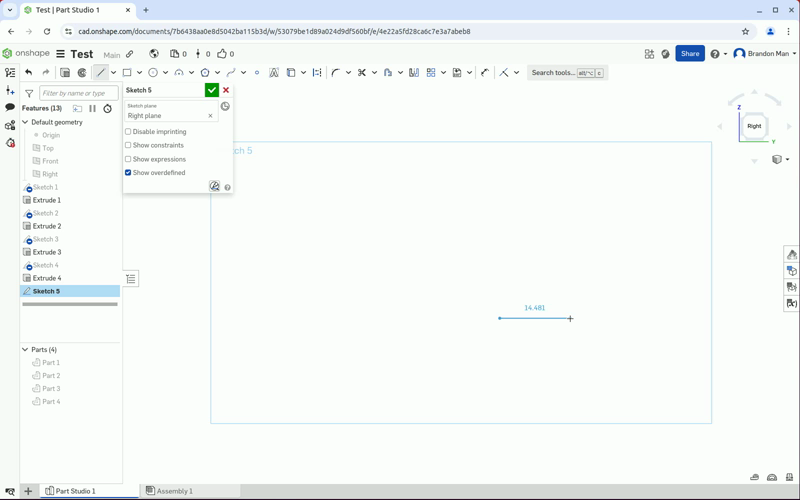
click(570, 318)
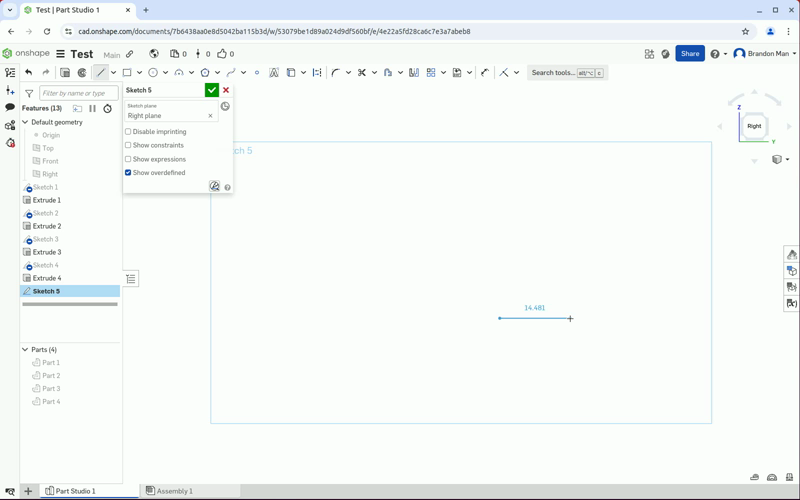
key_up(shift)
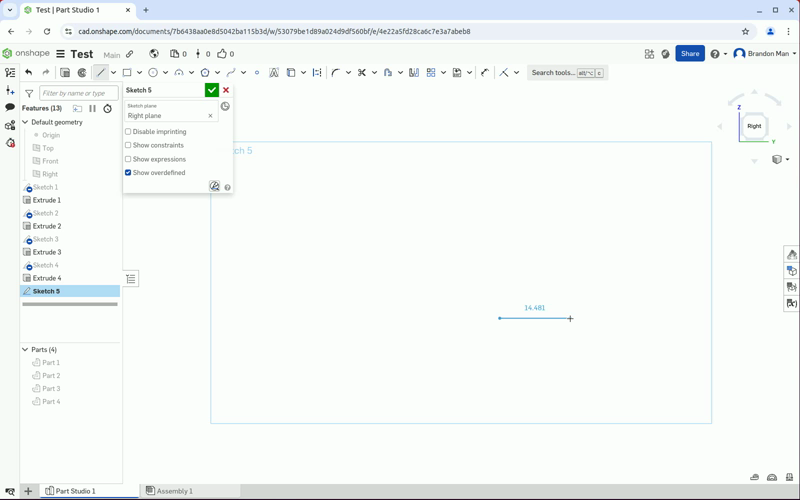
key_down(shift)
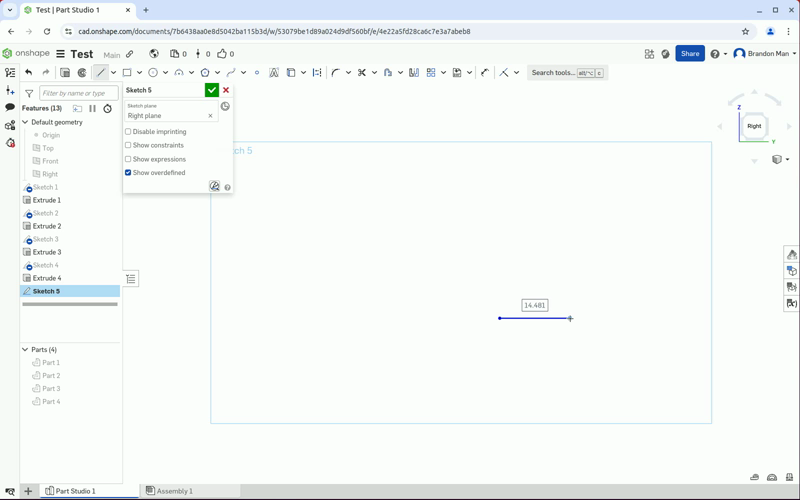
mouse_move(570, 247)
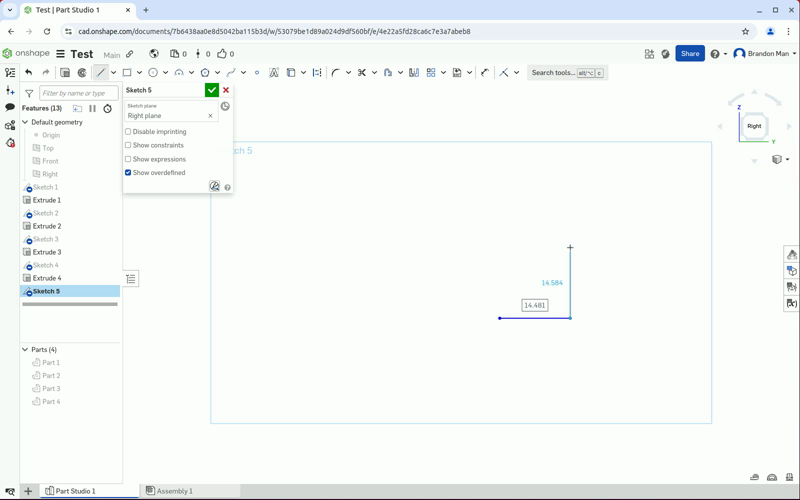
click(570, 247)
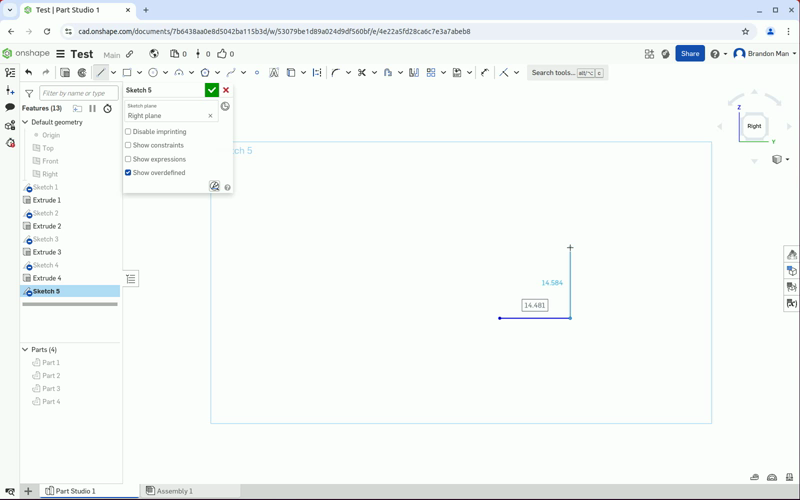
key_up(shift)
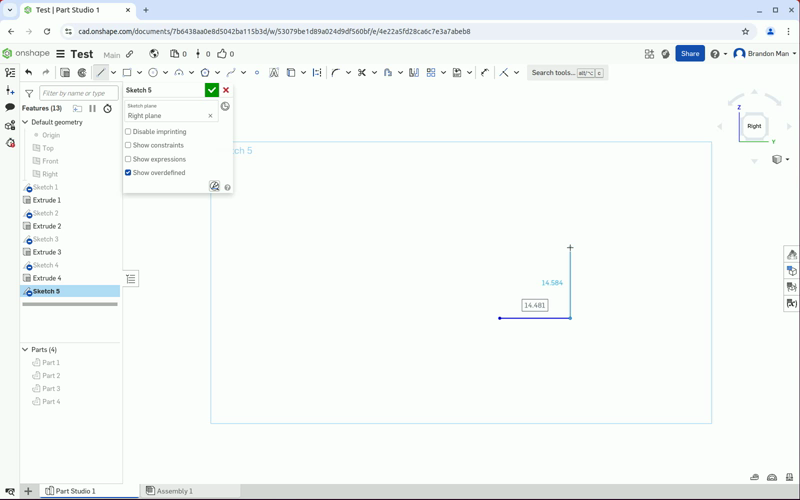
key_down(shift)
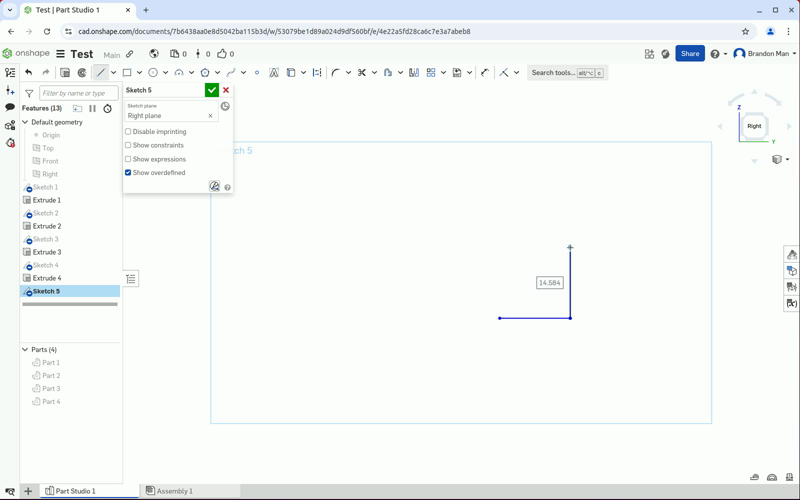
mouse_move(499, 247)
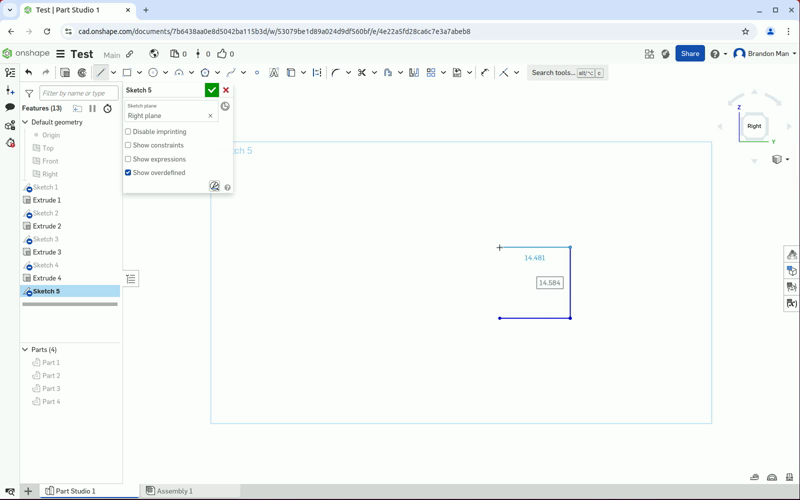
click(499, 247)
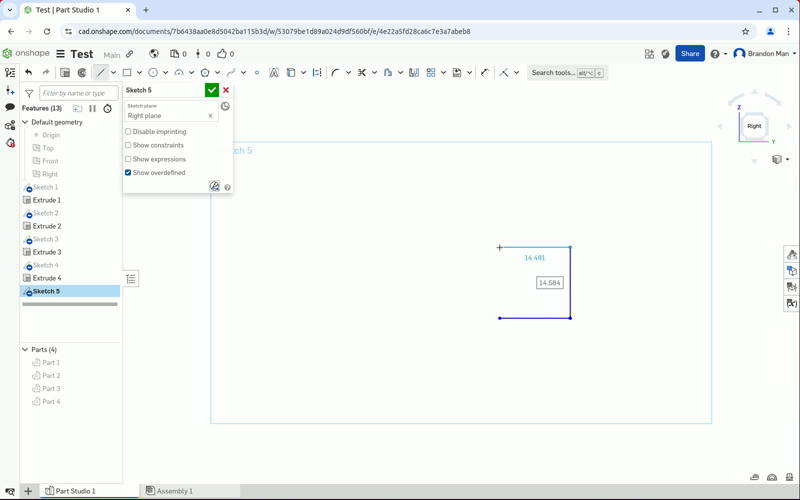
key_up(shift)
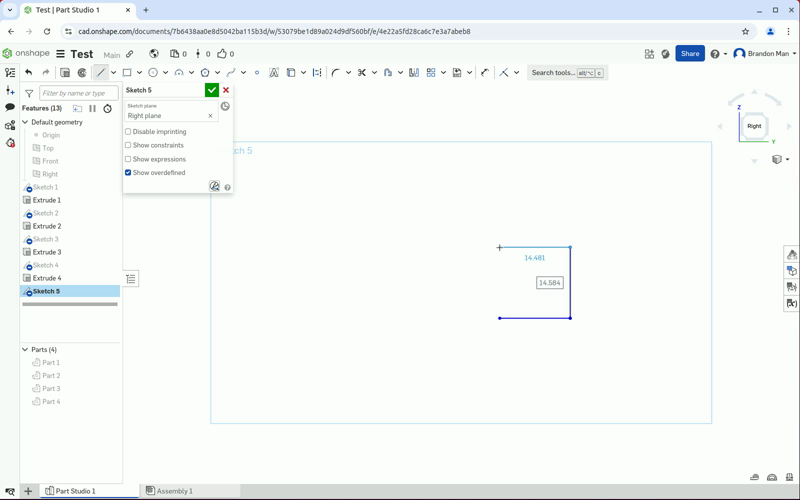
key_down(shift)
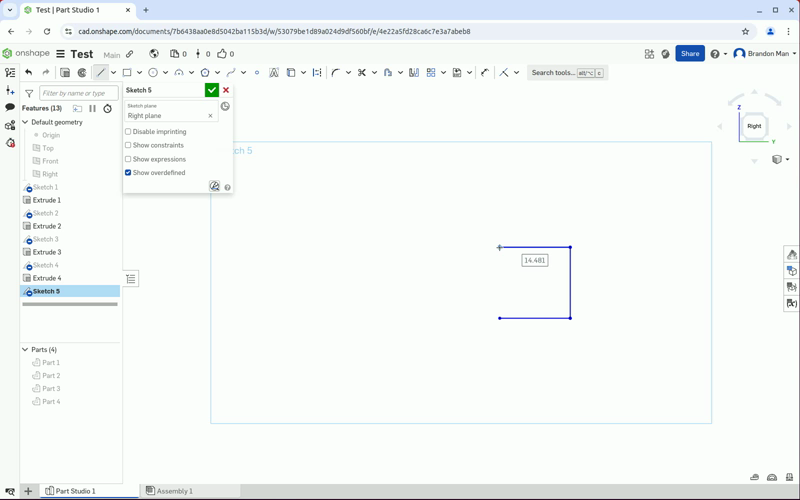
mouse_move(499, 318)
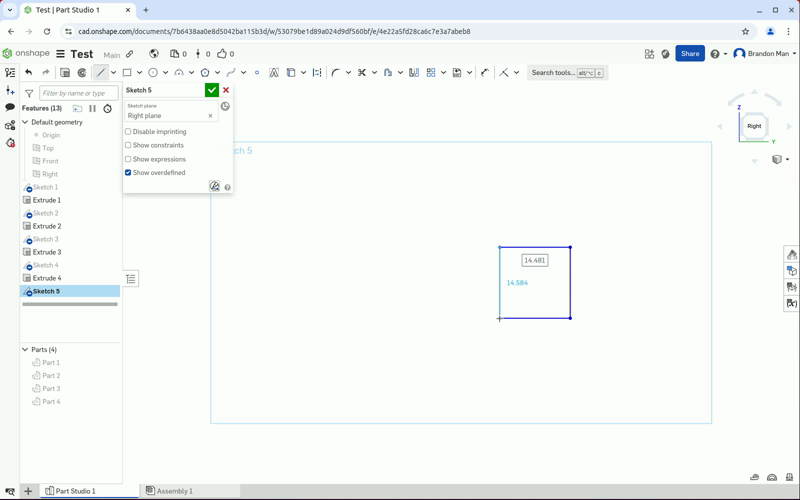
key_up(shift)
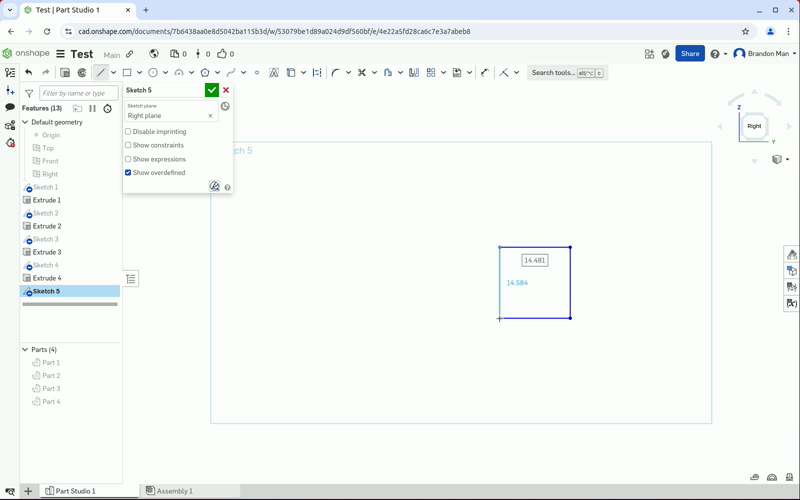
click(499, 318)
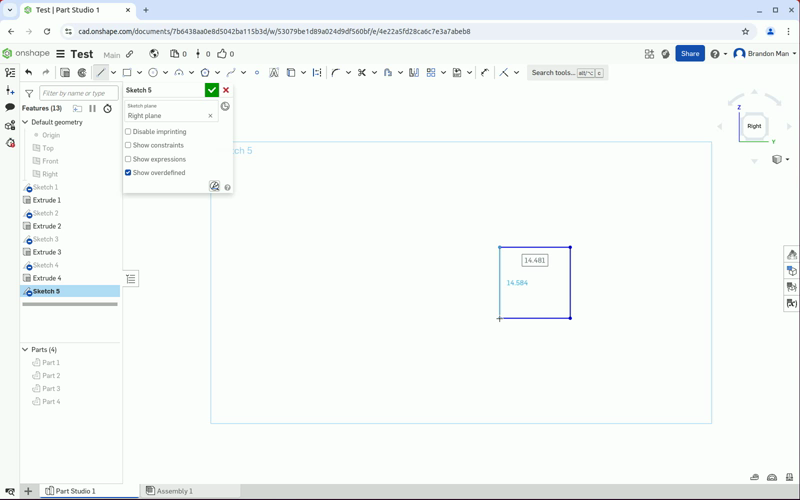
key(esc)
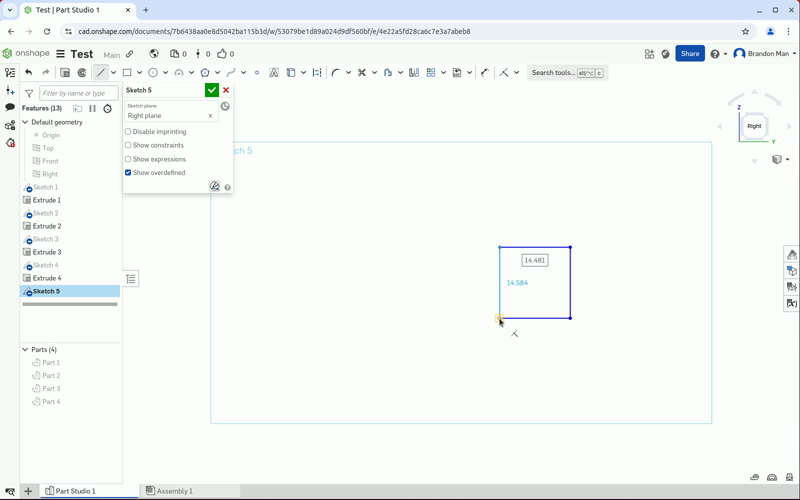
mouse_move(521, 283)
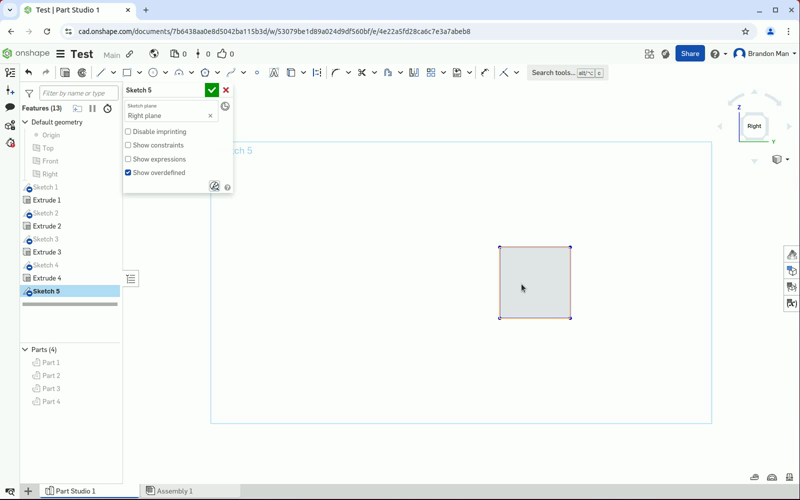
click(521, 283)
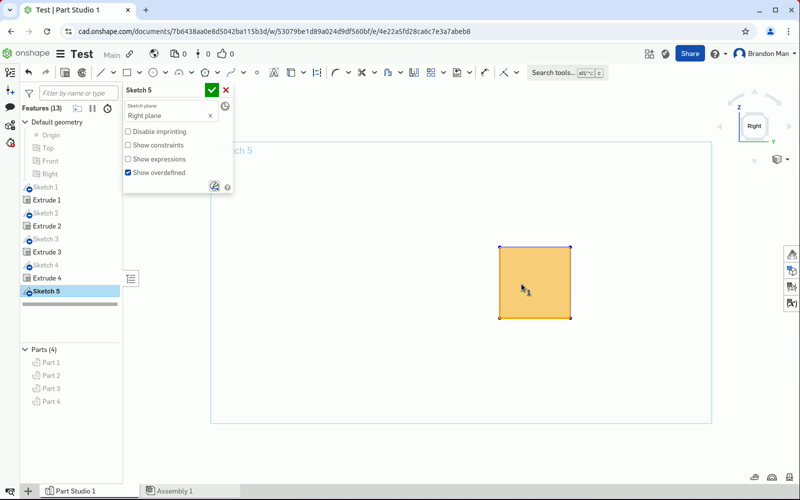
mouse_move(73, 352)
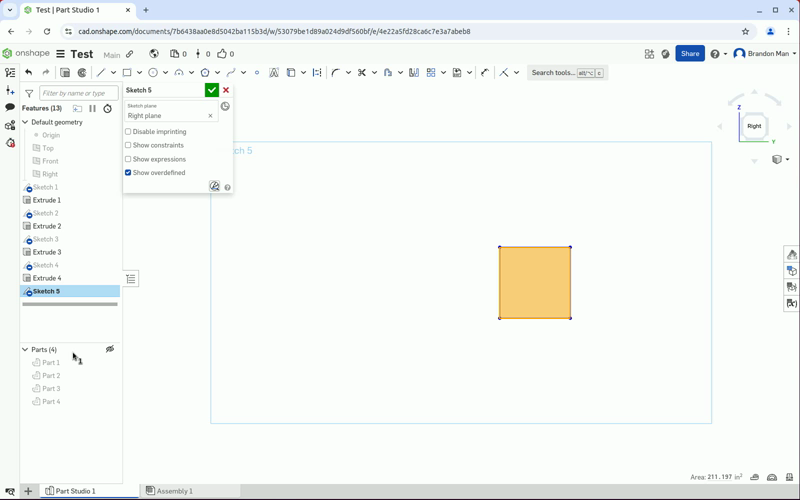
key(shift+y)
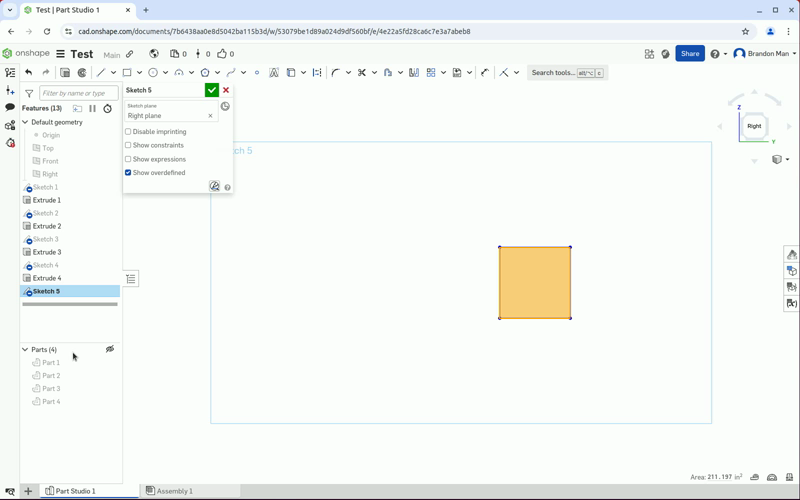
key(shift+e)
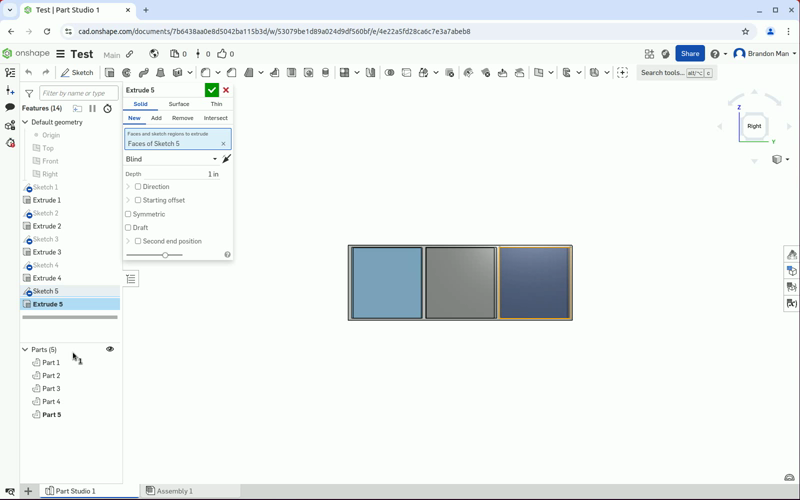
mouse_move(143, 106)
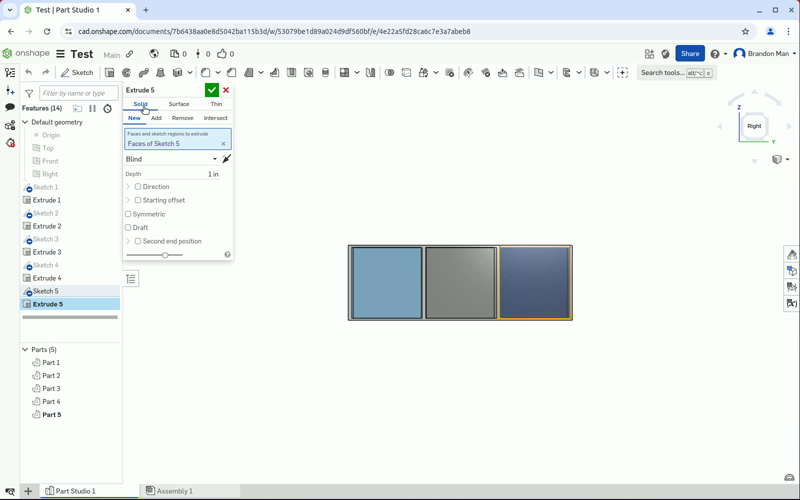
click(143, 106)
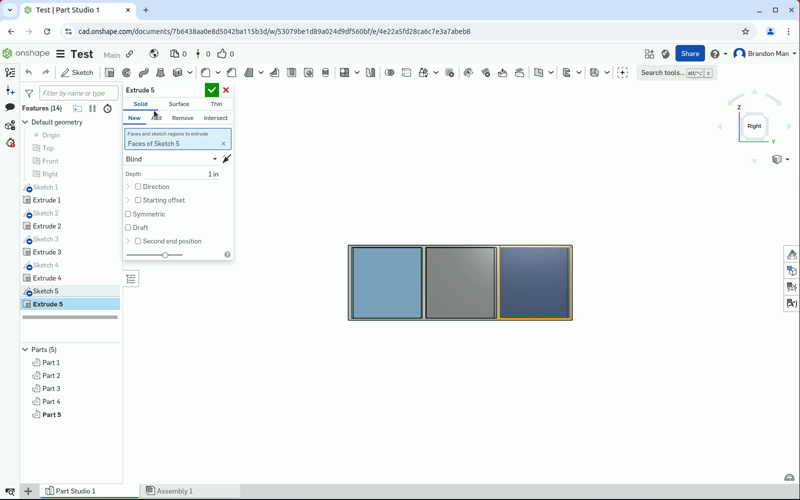
mouse_move(186, 120)
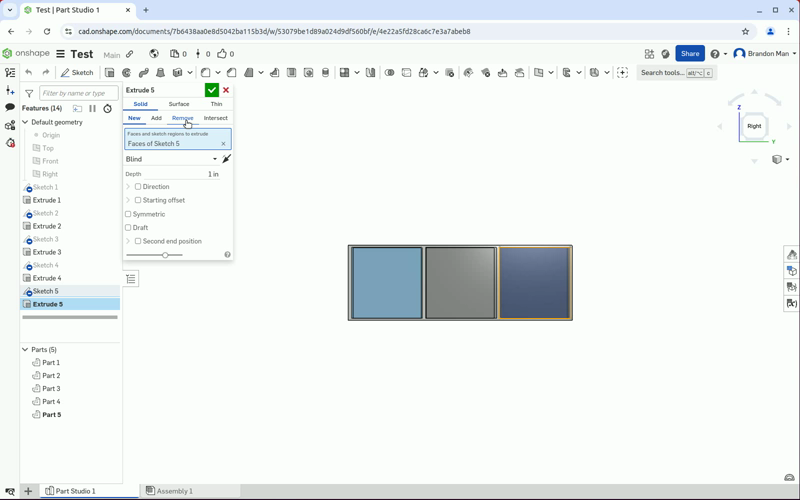
click(186, 120)
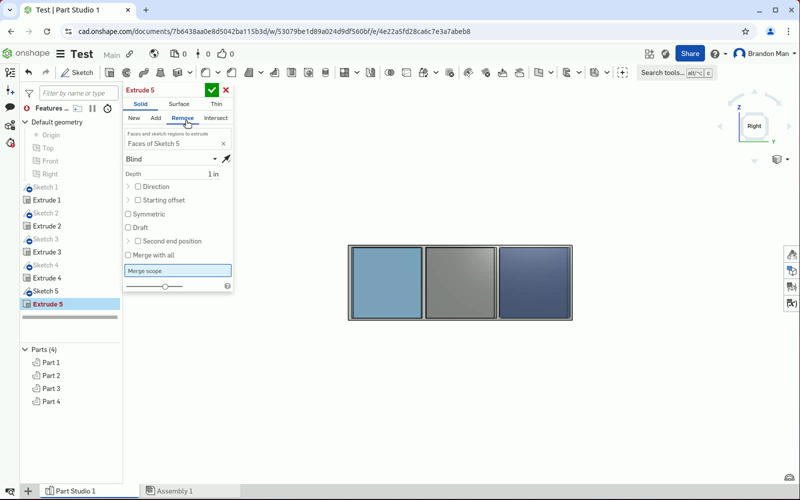
key(tab, 4)
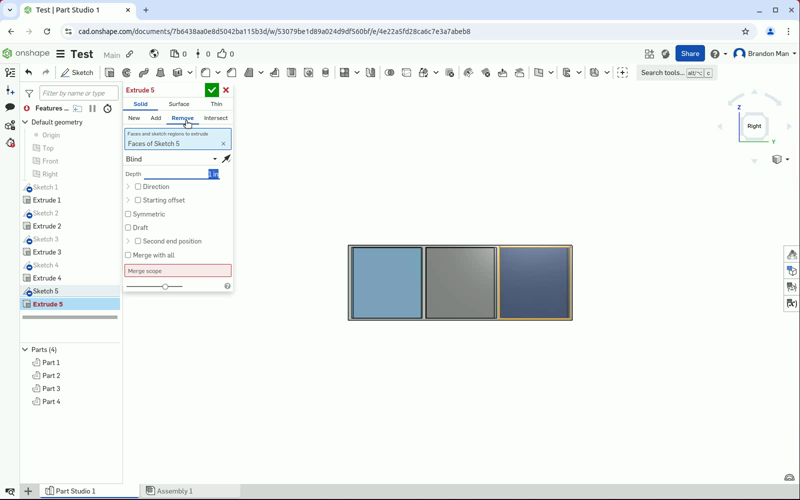
text(0.962)
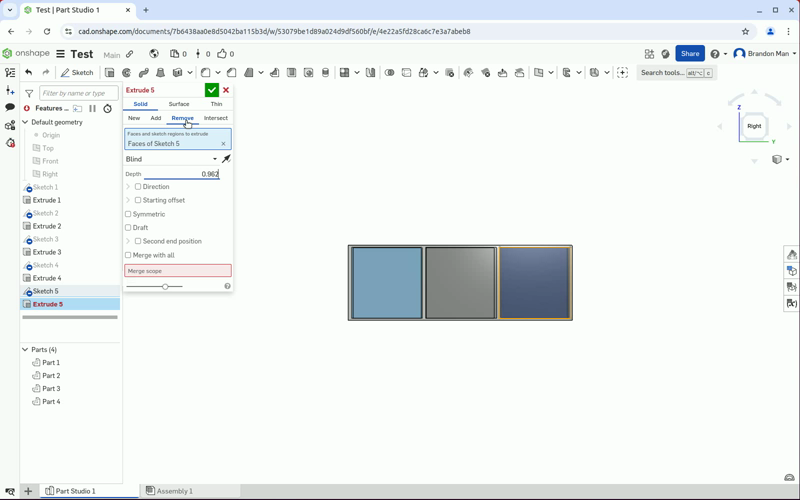
key(tab, 3)
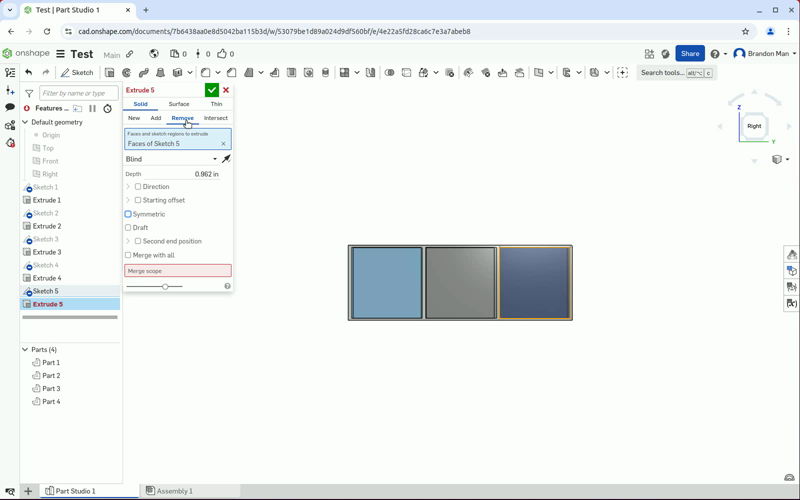
key(space)
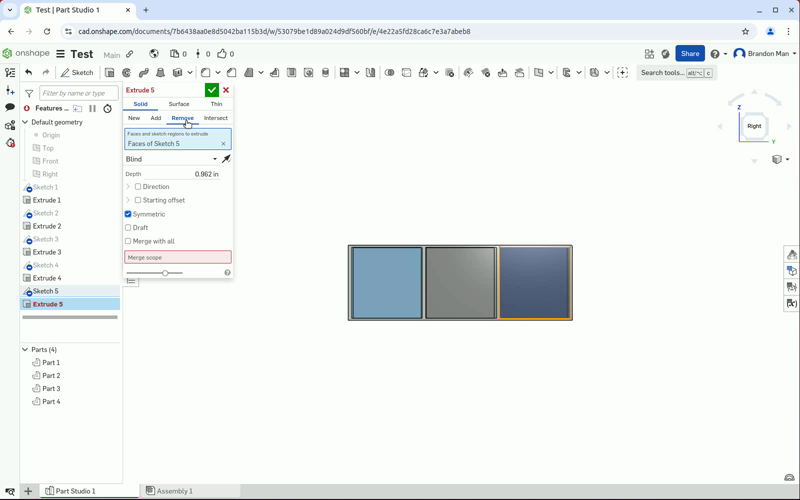
key(tab, 2)
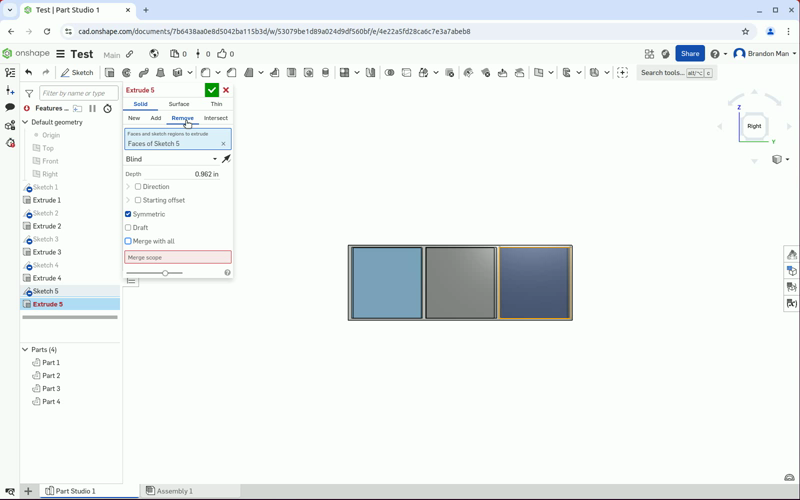
key(space)
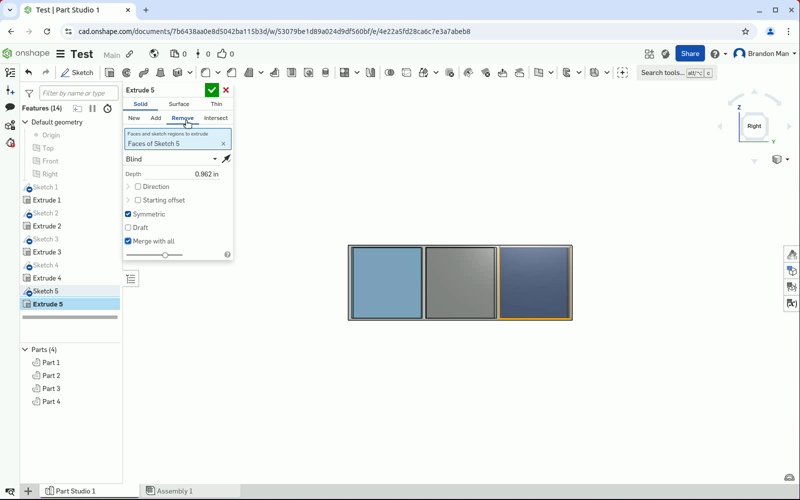
key(enter)
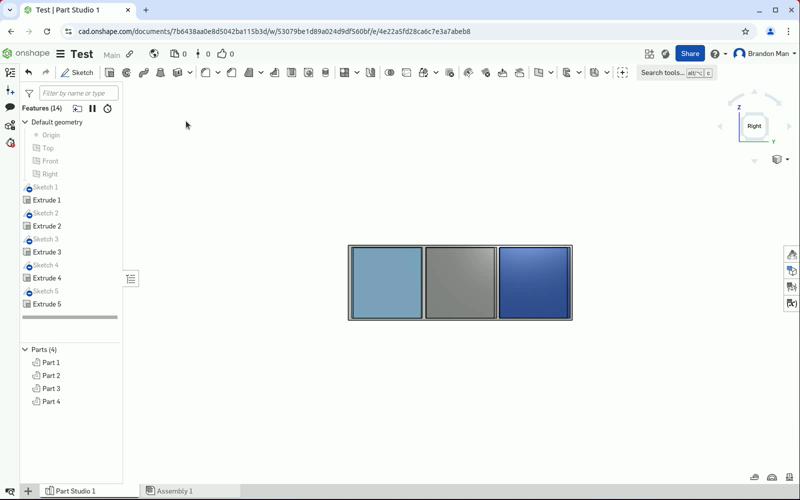
key(shift+h)
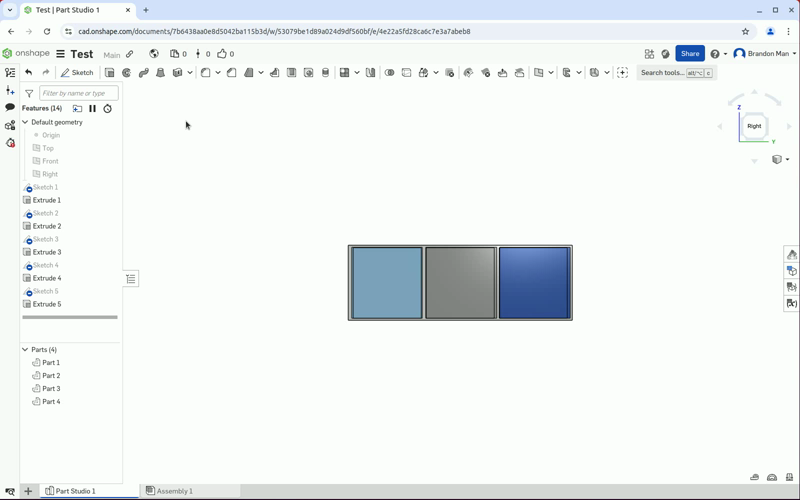
key(shift+h)
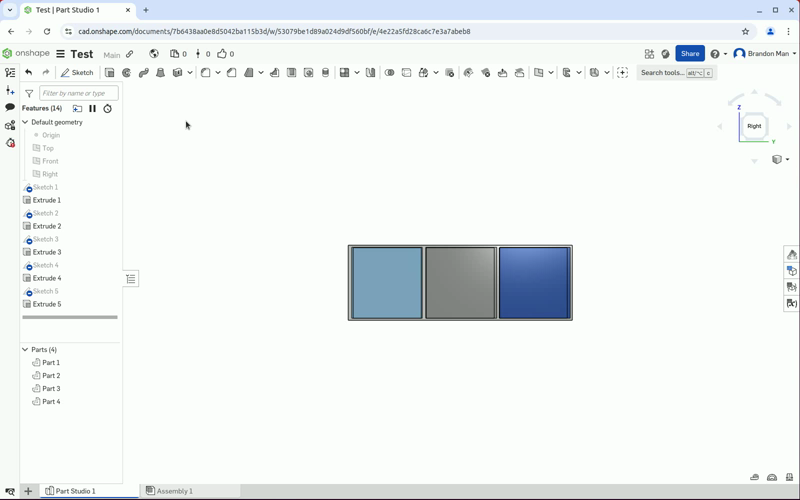
mouse_move(73, 189)
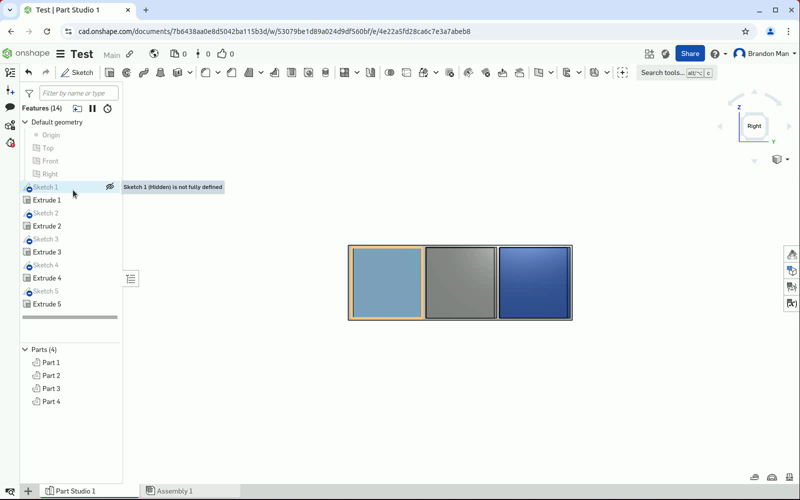
click(73, 189)
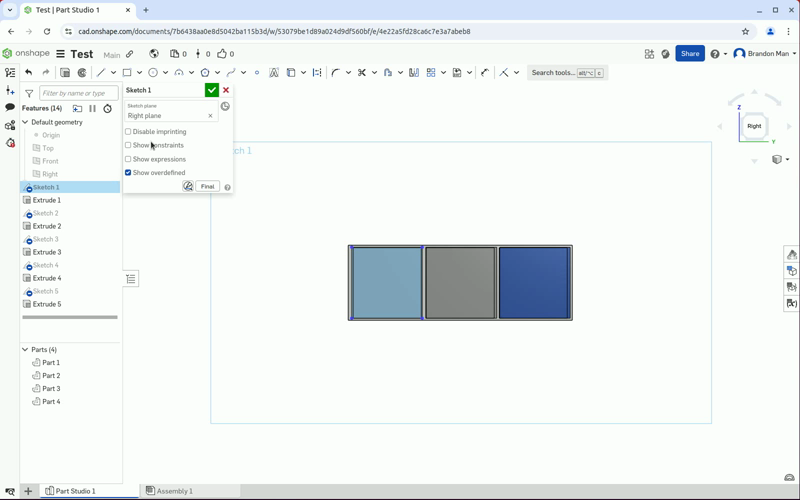
mouse_move(229, 92)
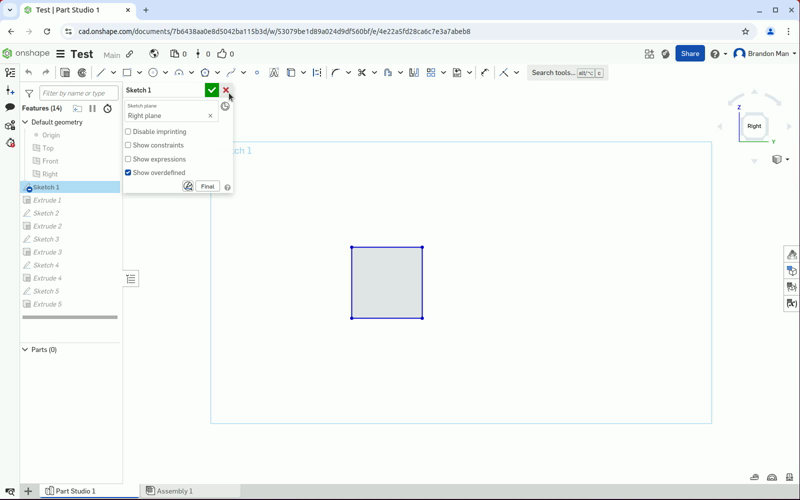
click(229, 92)
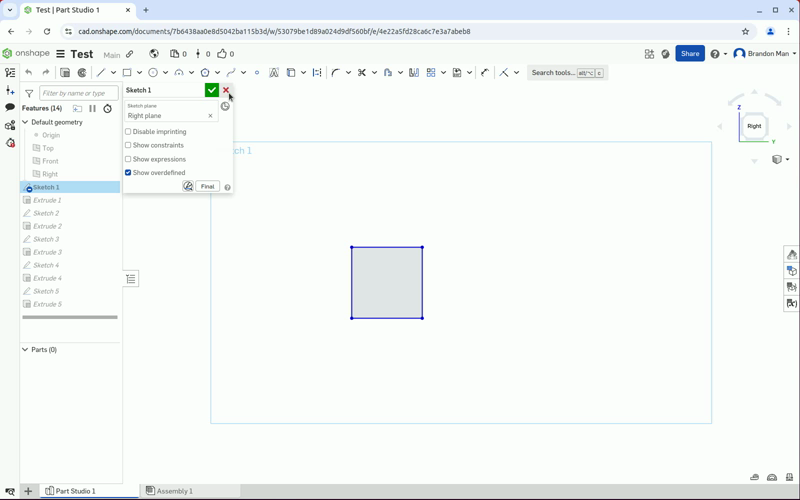
key(shift+s)
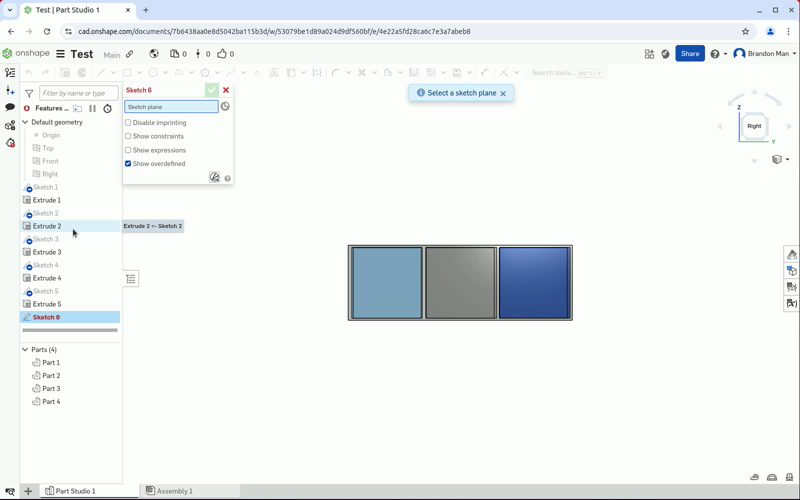
scroll(3)
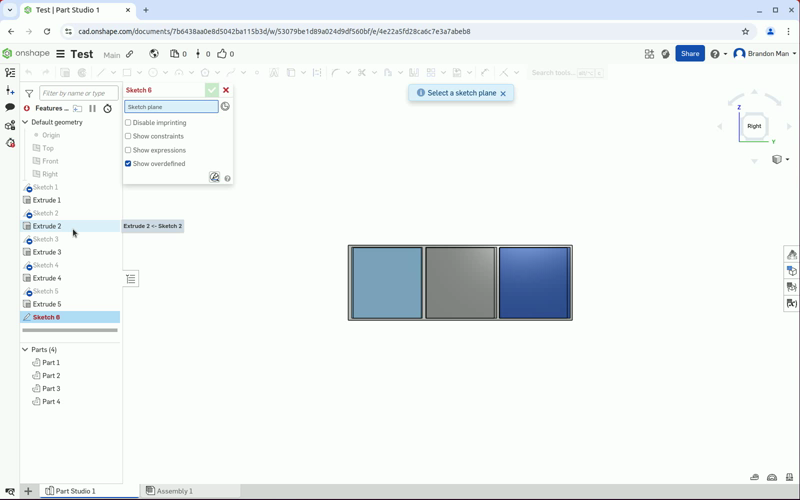
mouse_move(73, 176)
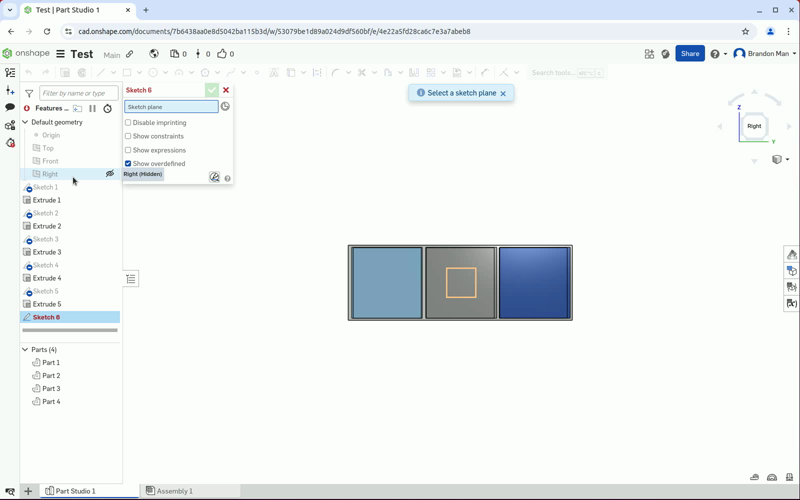
click(73, 176)
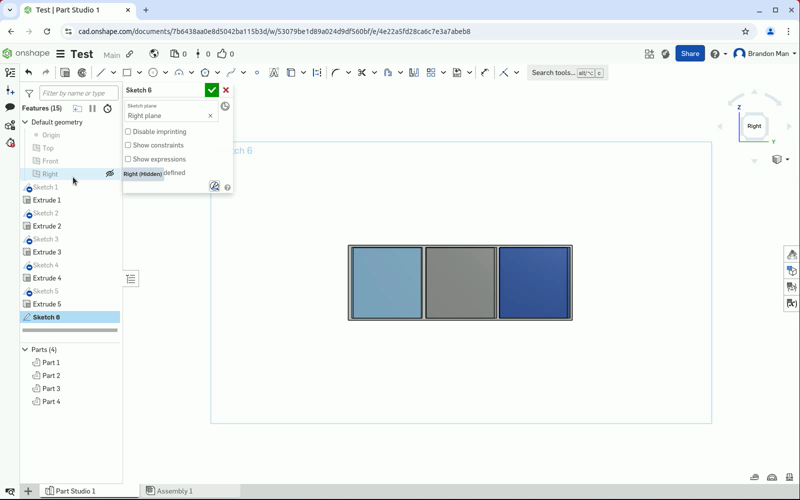
mouse_move(73, 352)
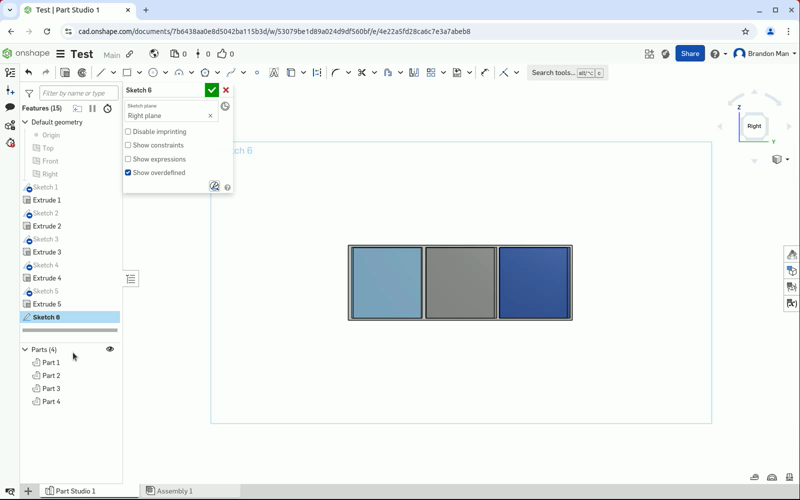
key(y)
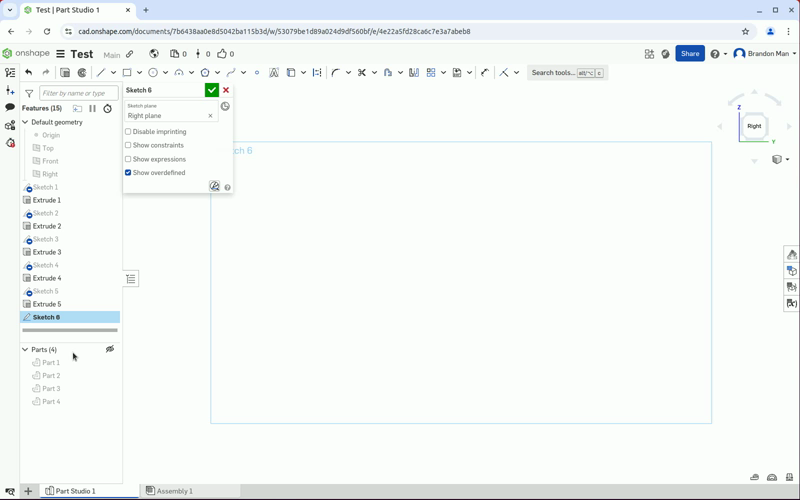
key(l)
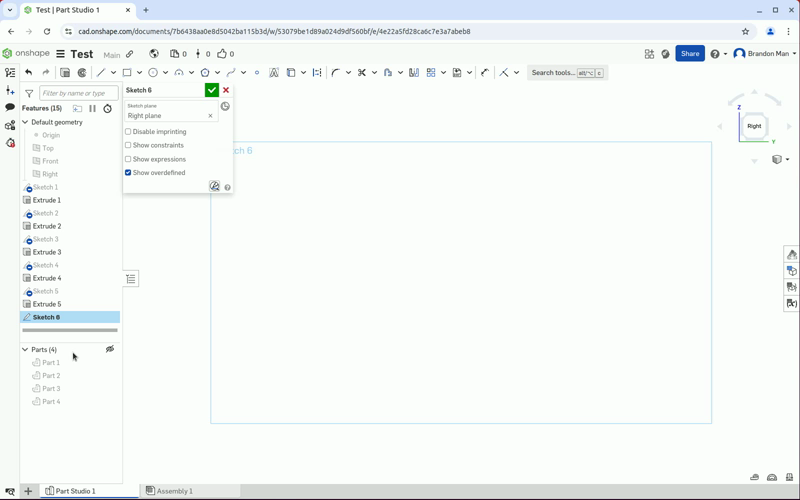
key_down(shift)
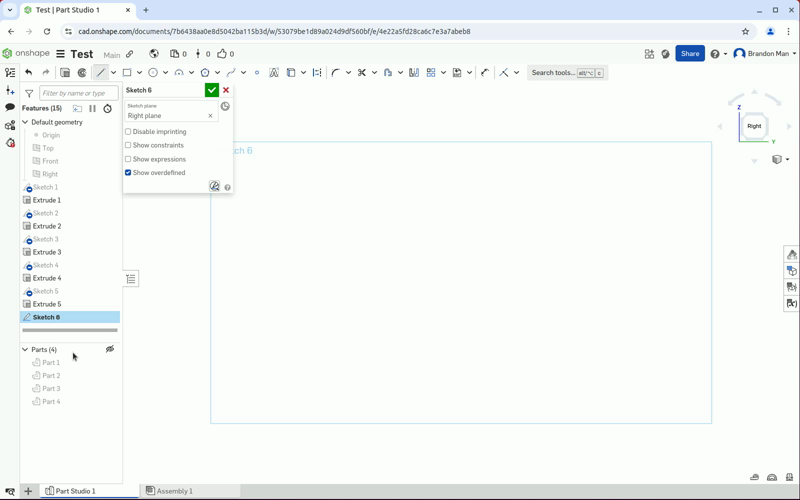
mouse_move(425, 318)
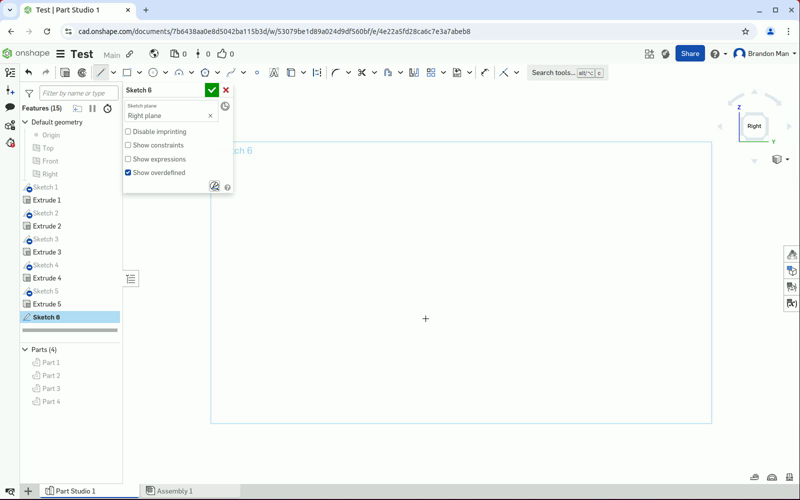
click(425, 318)
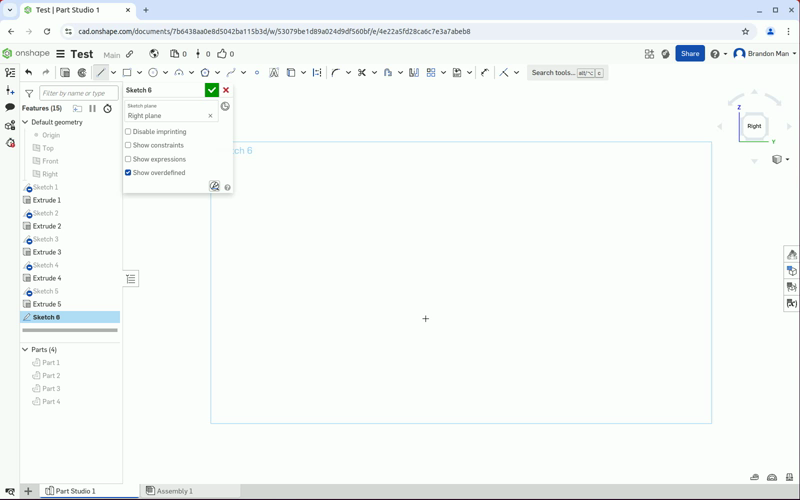
key_up(shift)
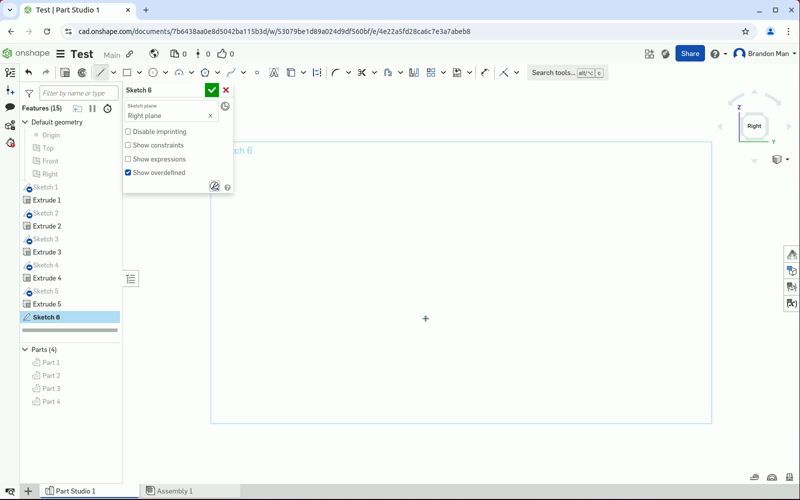
key_down(shift)
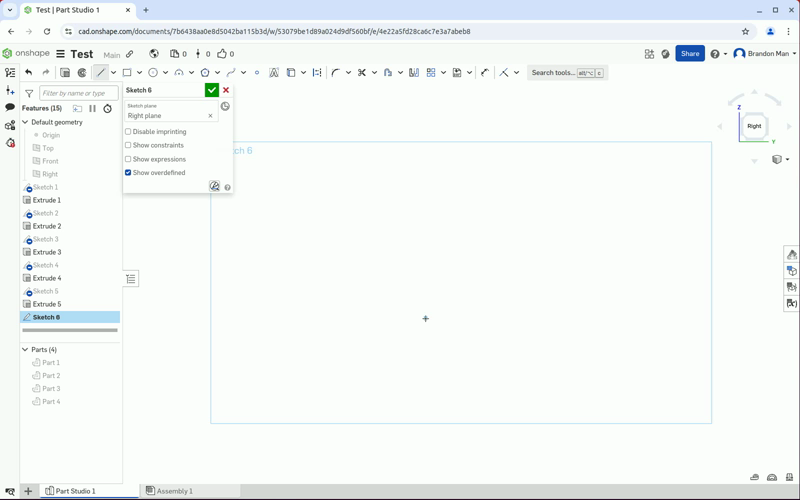
mouse_move(496, 318)
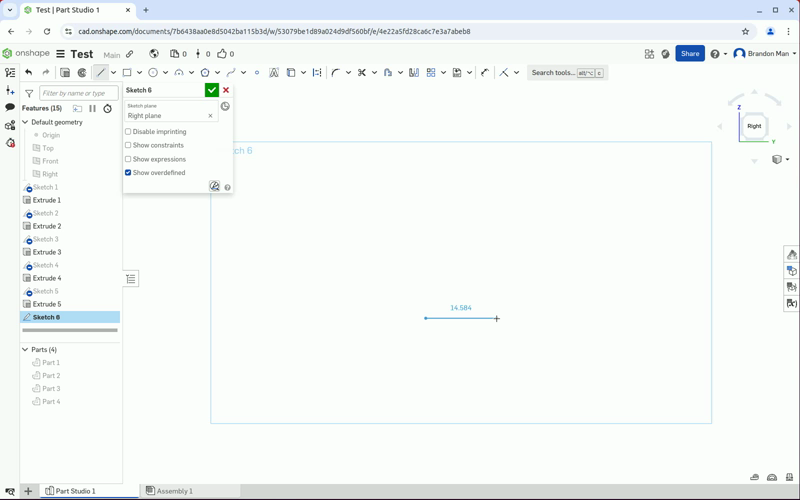
click(496, 318)
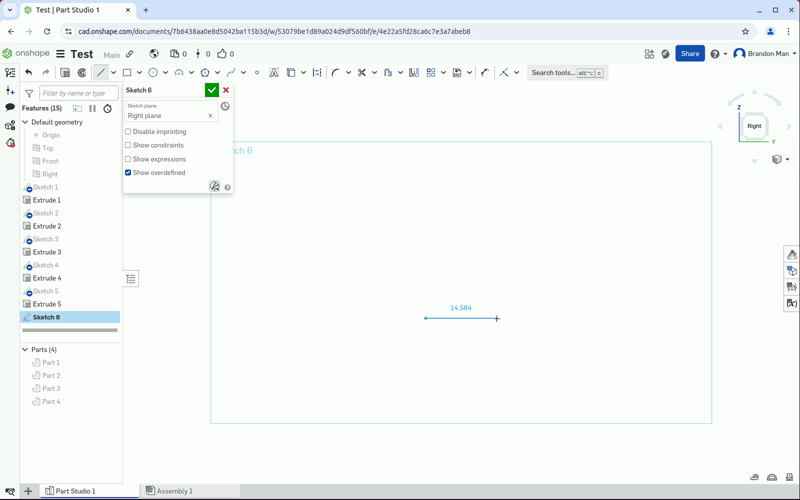
key_up(shift)
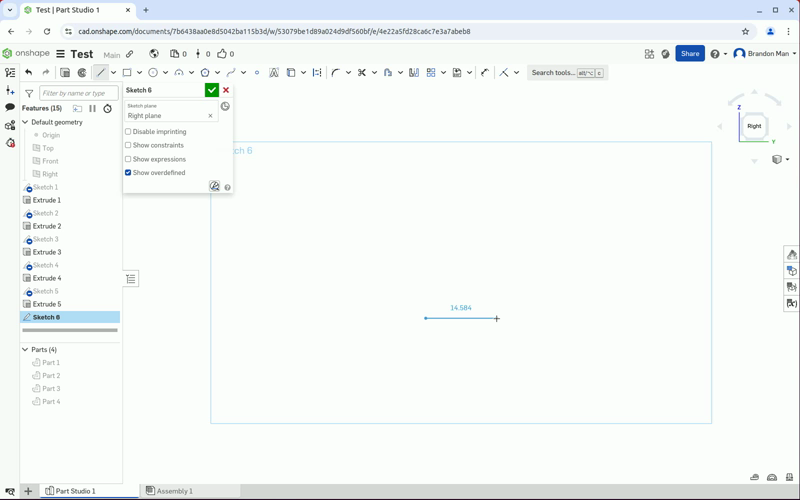
key_down(shift)
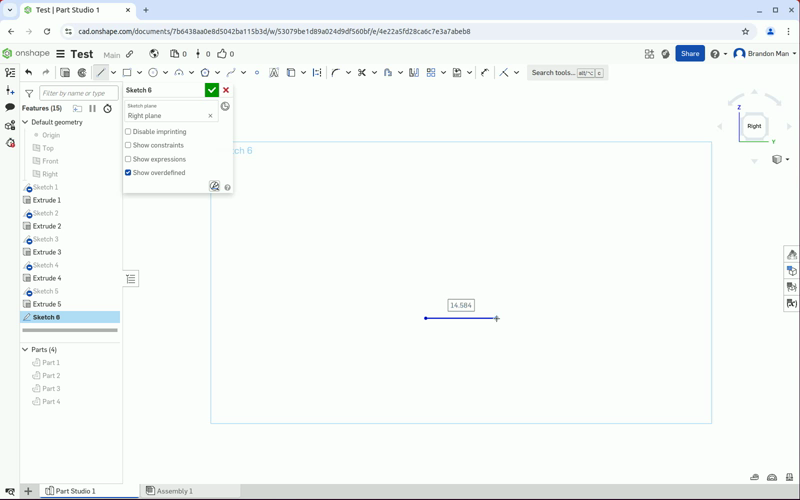
mouse_move(496, 247)
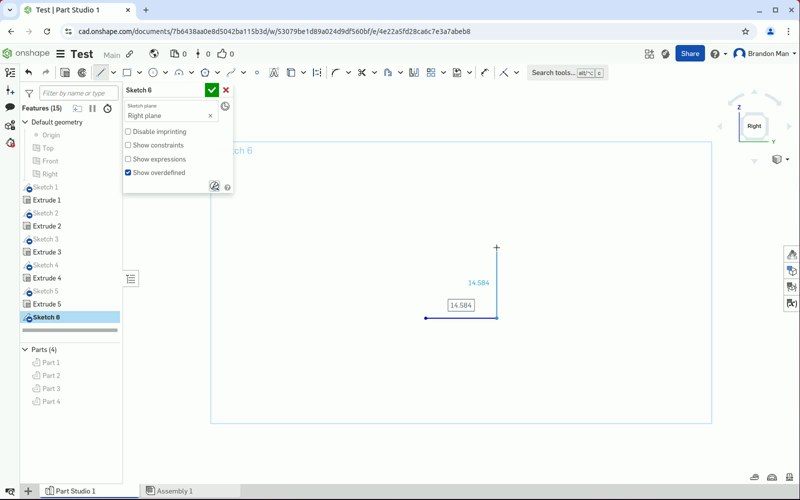
click(496, 247)
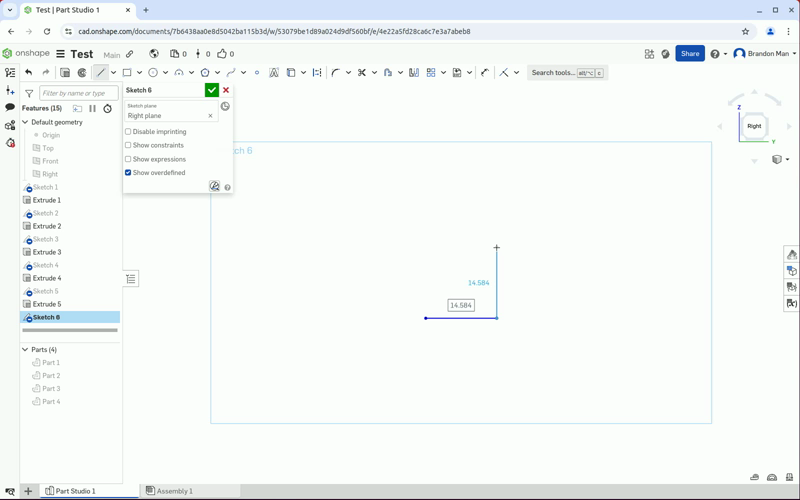
key_up(shift)
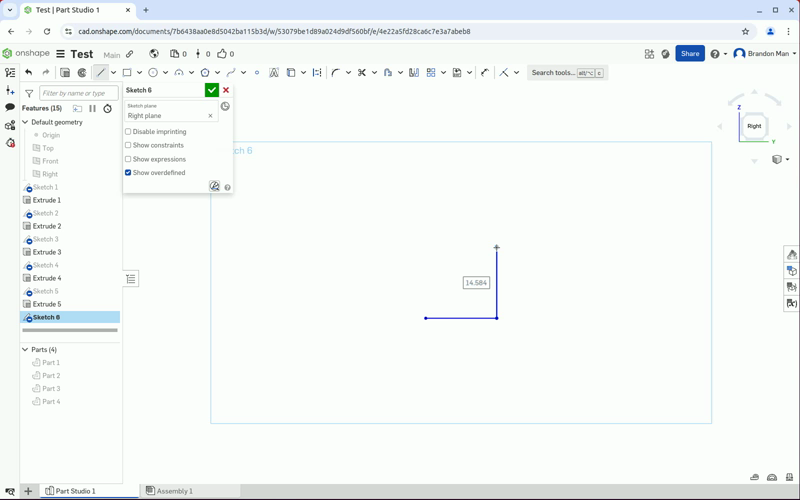
key_down(shift)
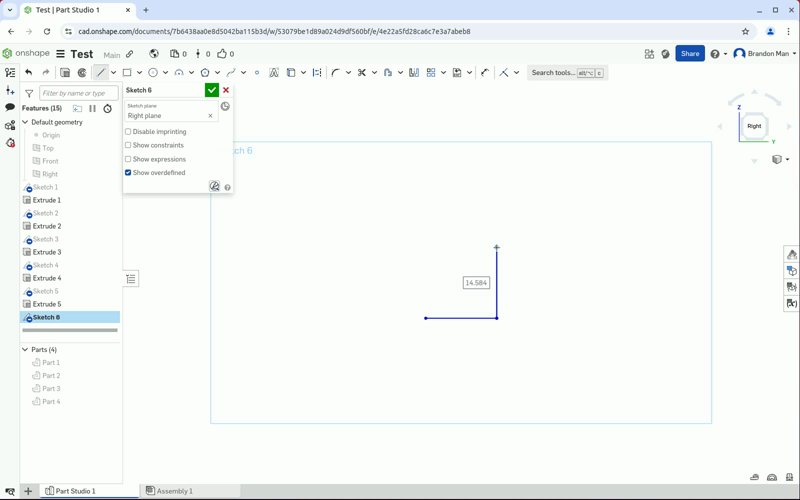
mouse_move(425, 247)
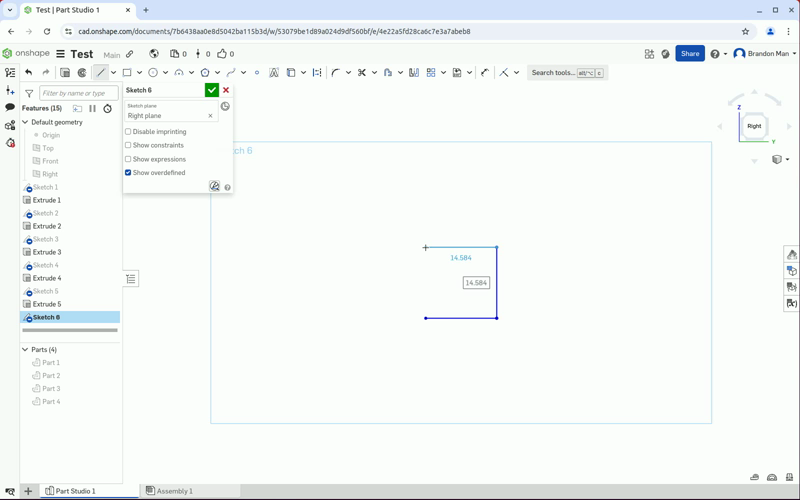
click(425, 247)
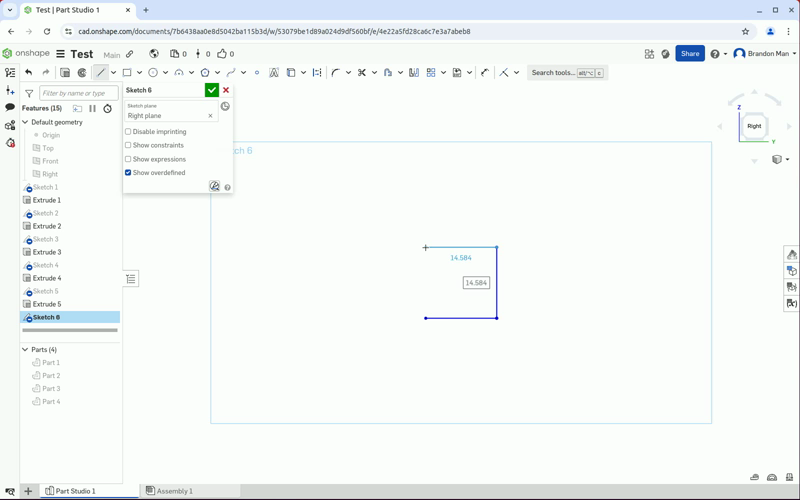
key_up(shift)
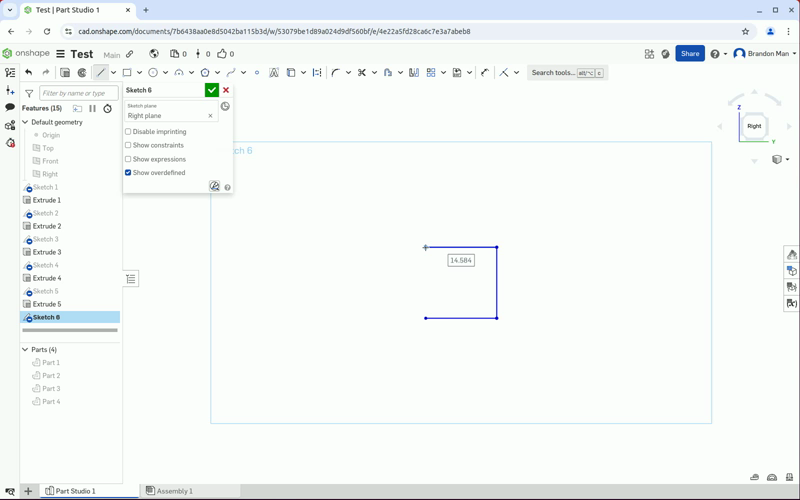
key_down(shift)
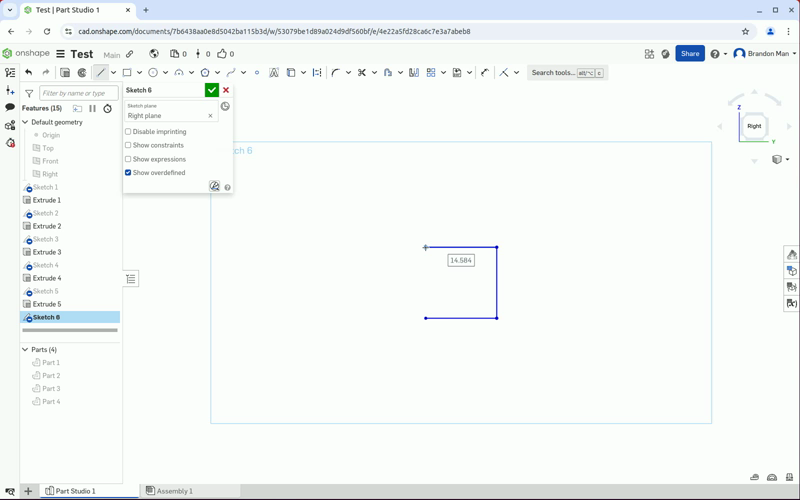
mouse_move(425, 318)
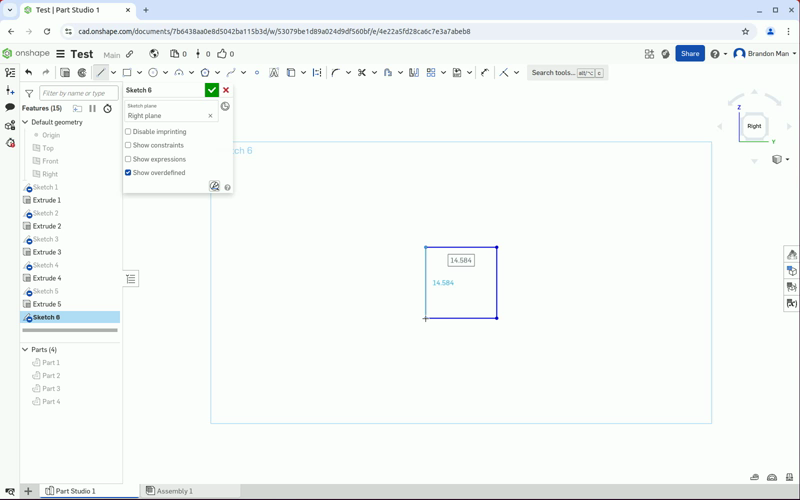
key_up(shift)
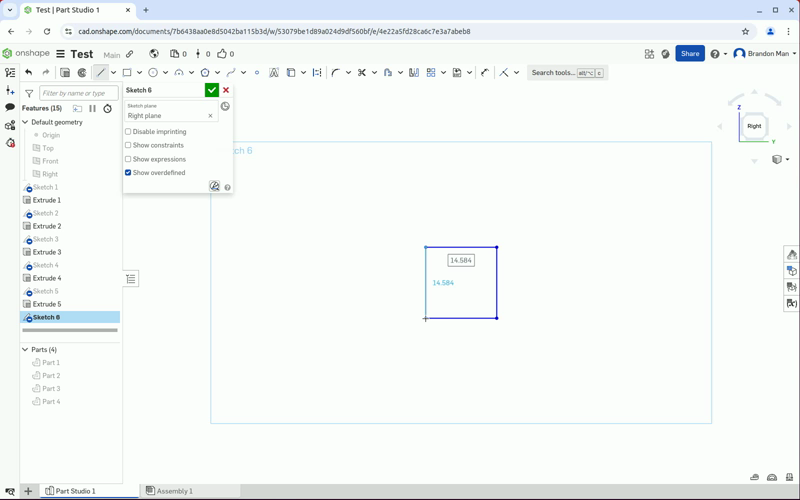
click(425, 318)
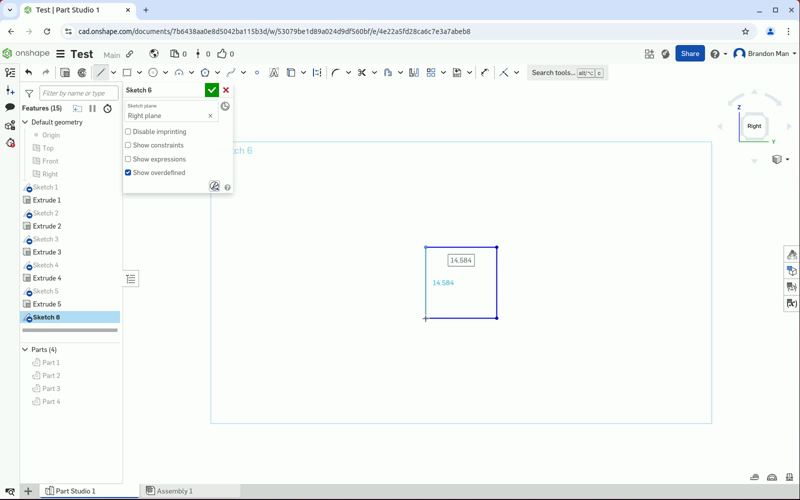
key(esc)
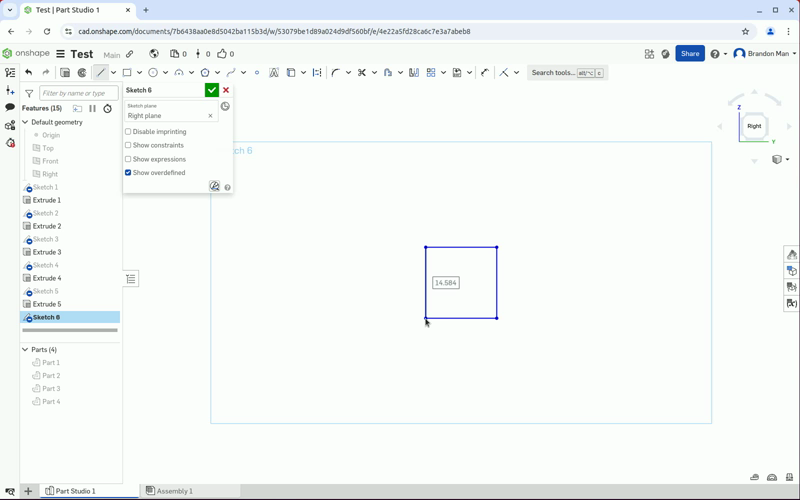
mouse_move(454, 268)
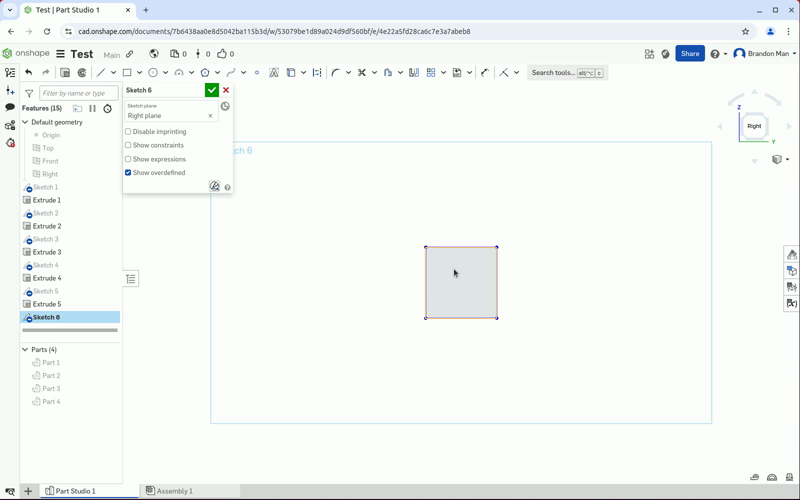
click(454, 268)
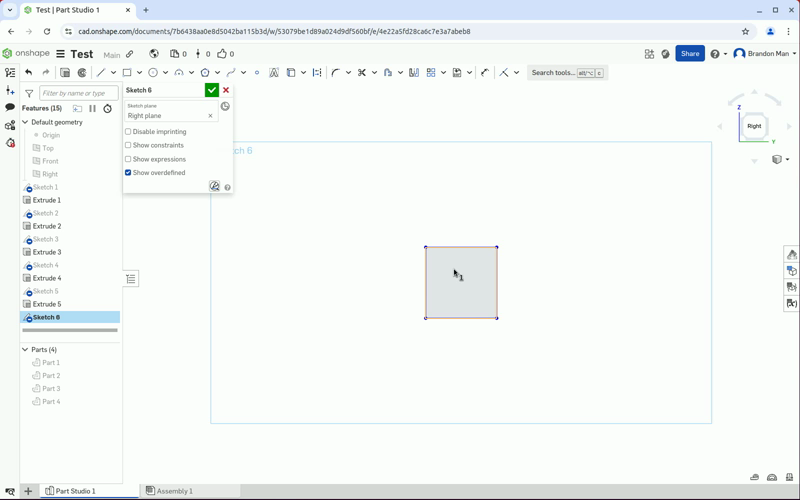
mouse_move(73, 352)
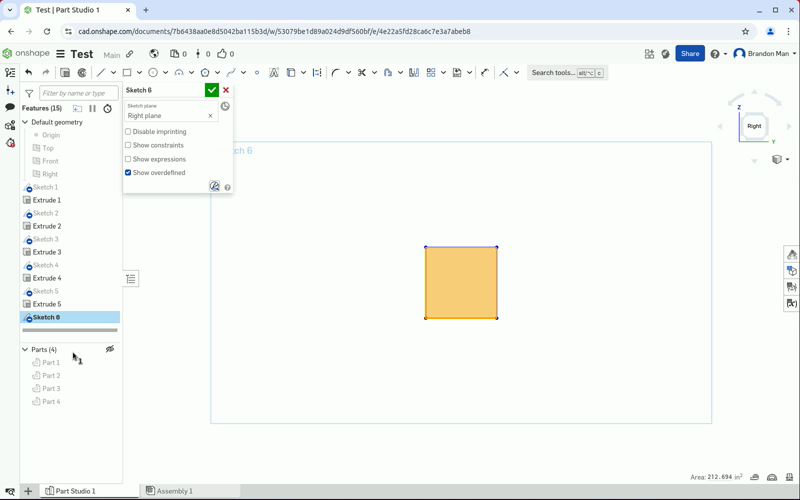
key(shift+y)
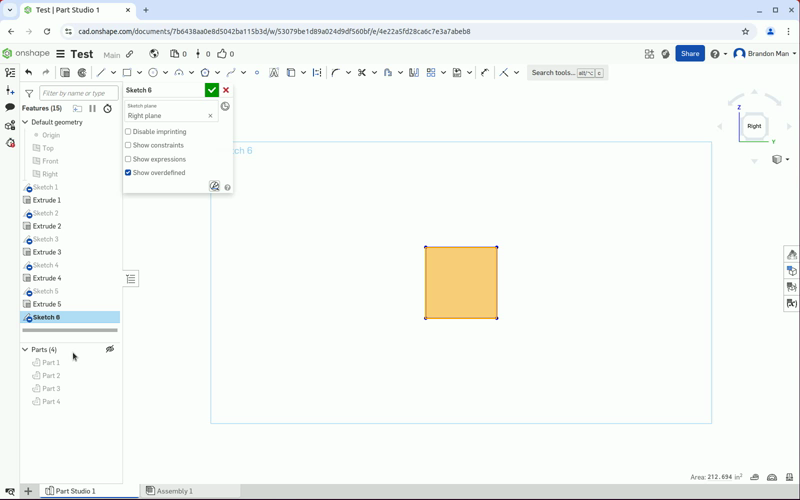
key(shift+e)
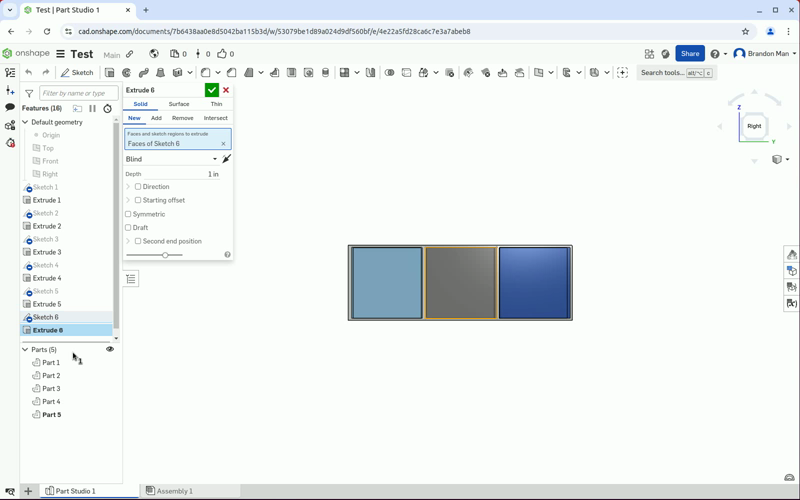
mouse_move(143, 106)
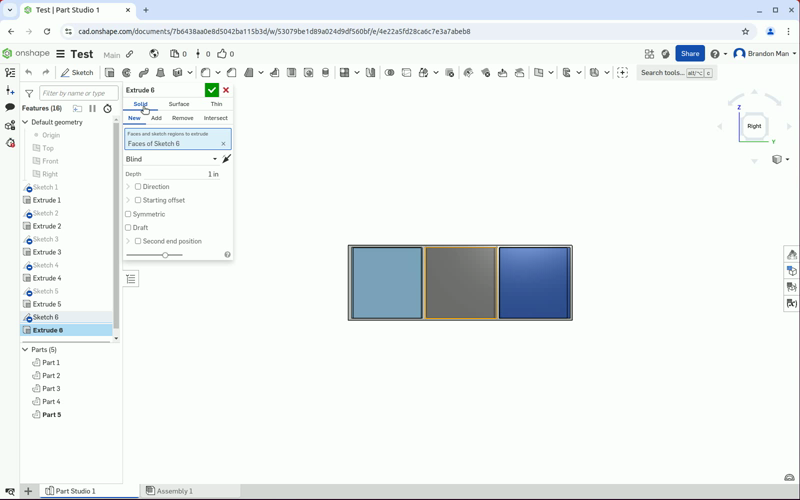
click(143, 106)
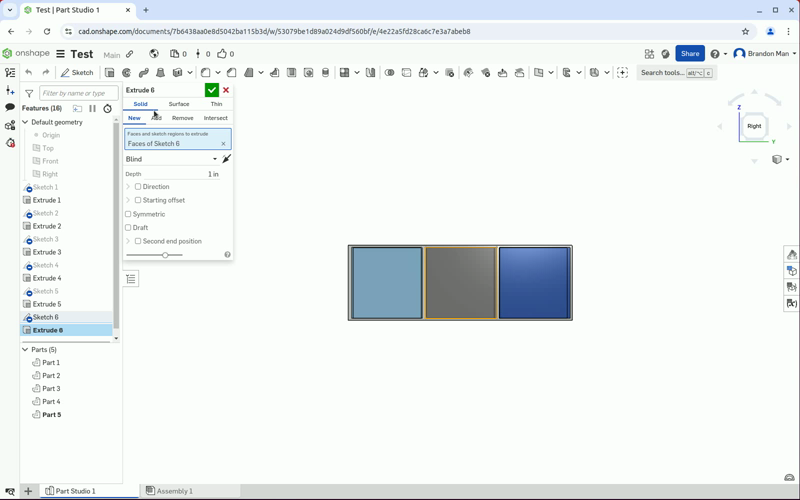
mouse_move(186, 120)
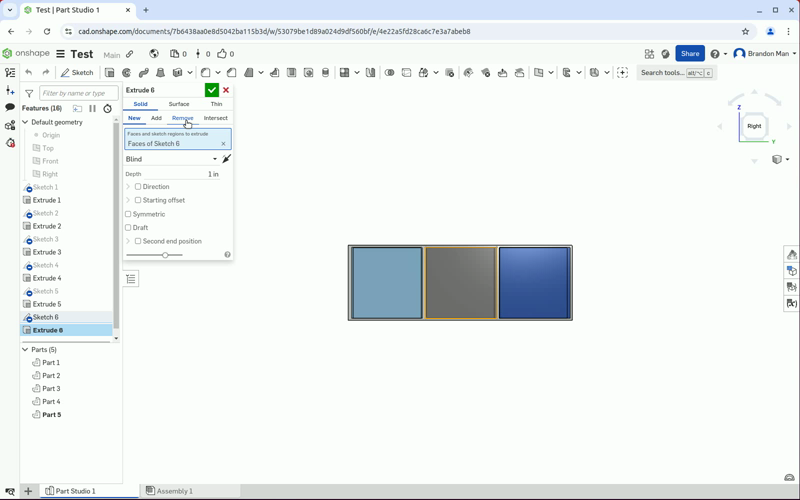
click(186, 120)
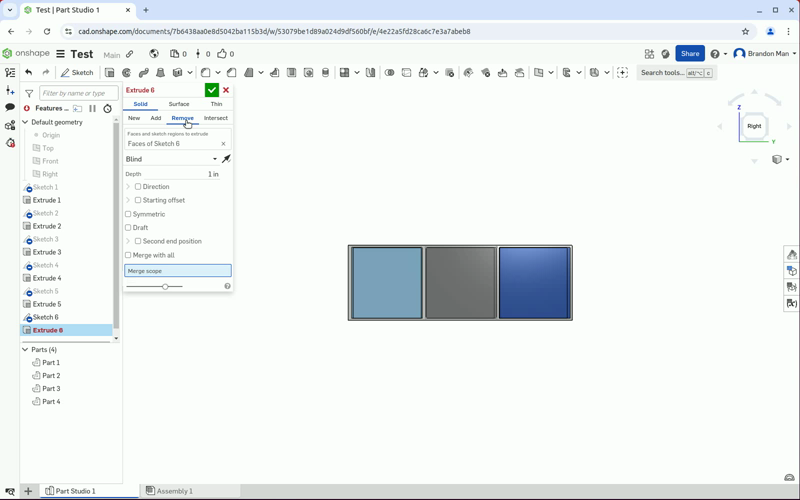
key(tab, 4)
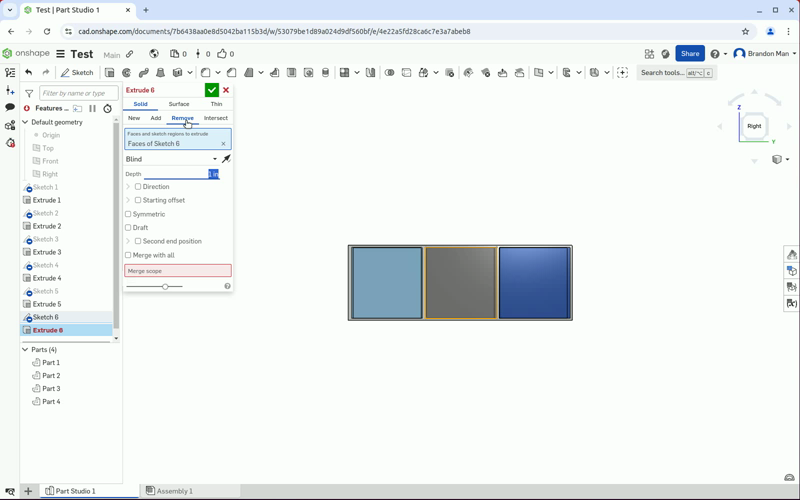
text(0.962)
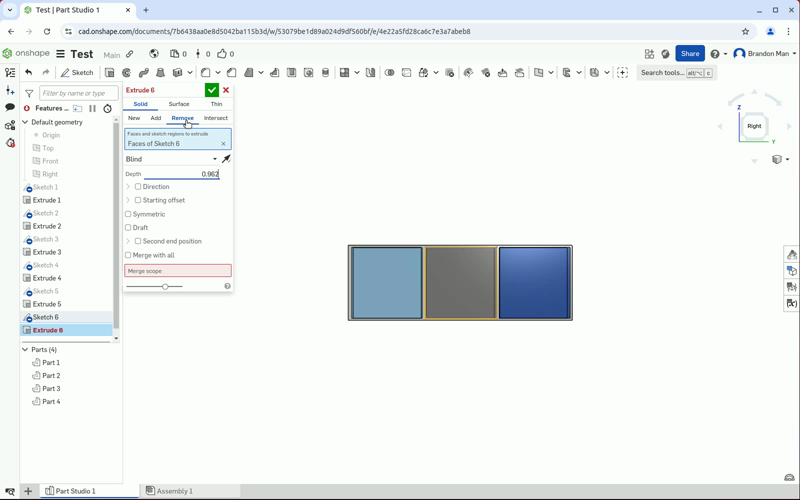
key(tab, 3)
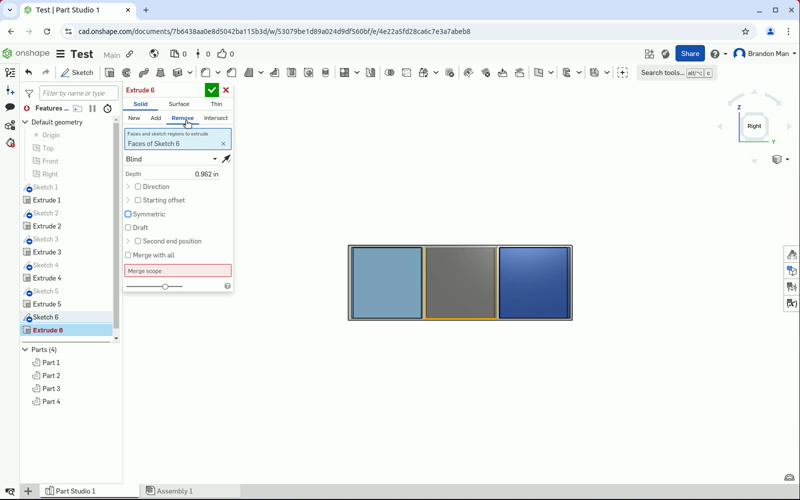
key(space)
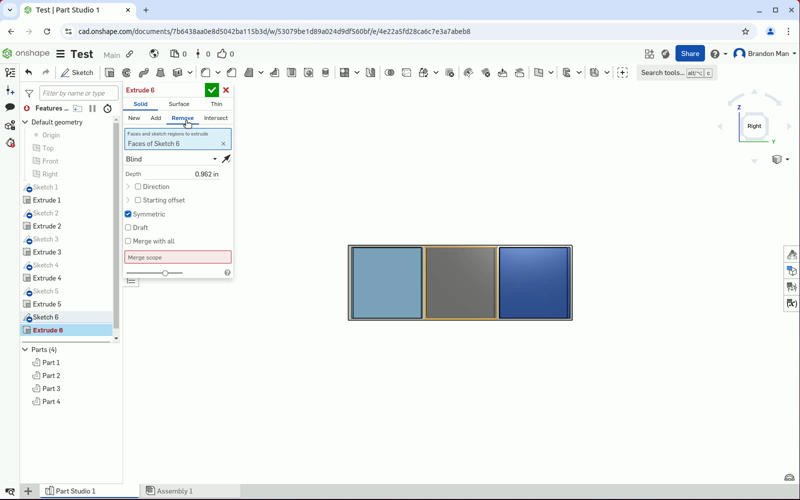
key(tab, 2)
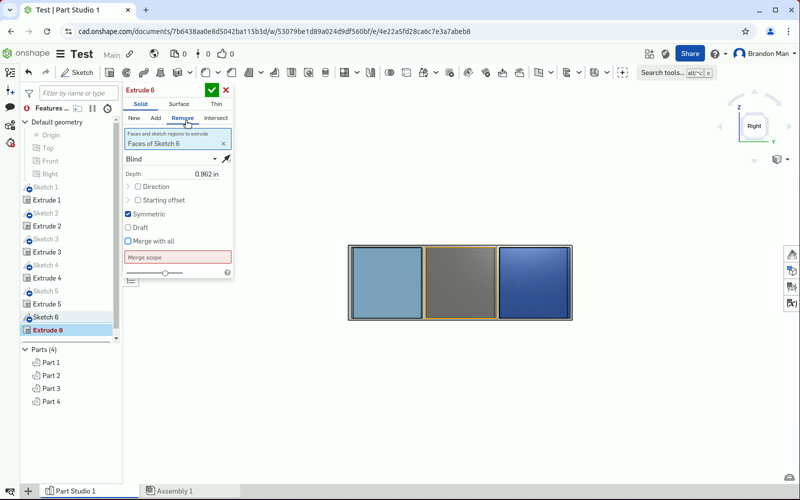
key(space)
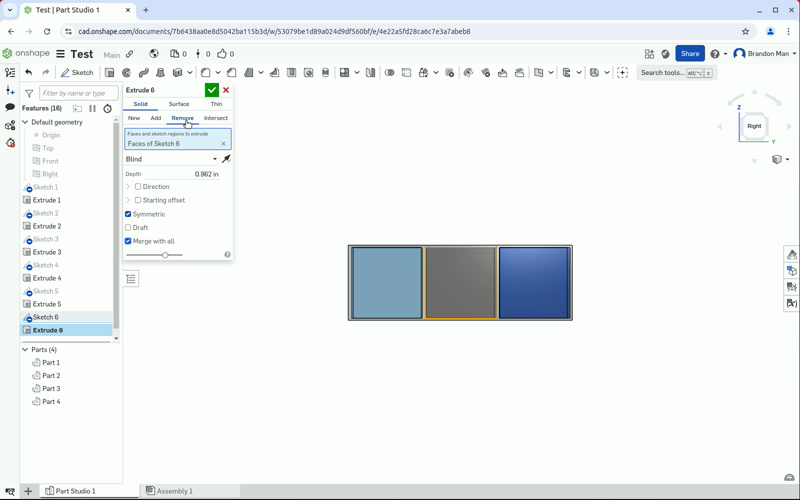
key(enter)
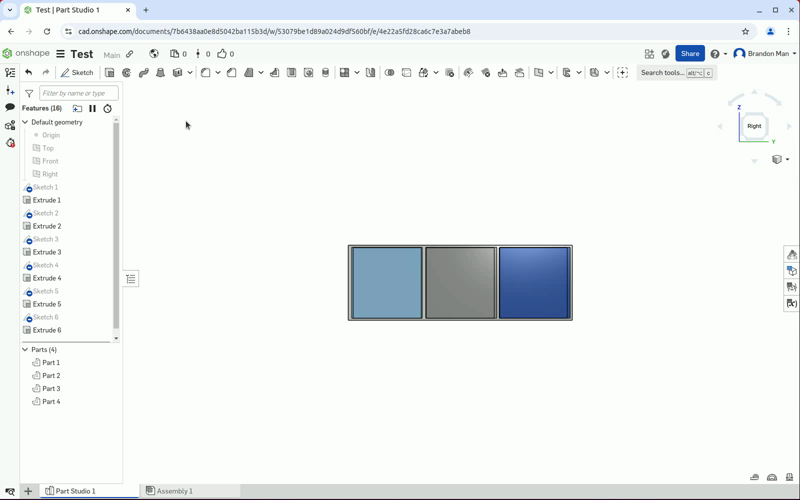
key(shift+h)
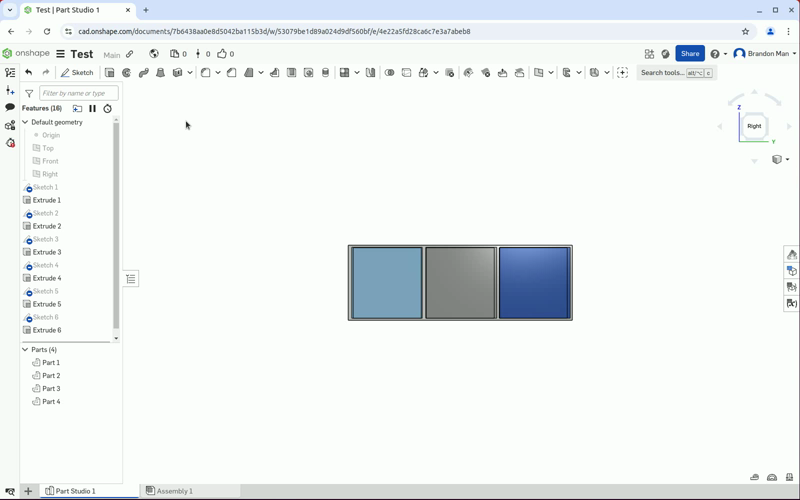
key(shift+h)
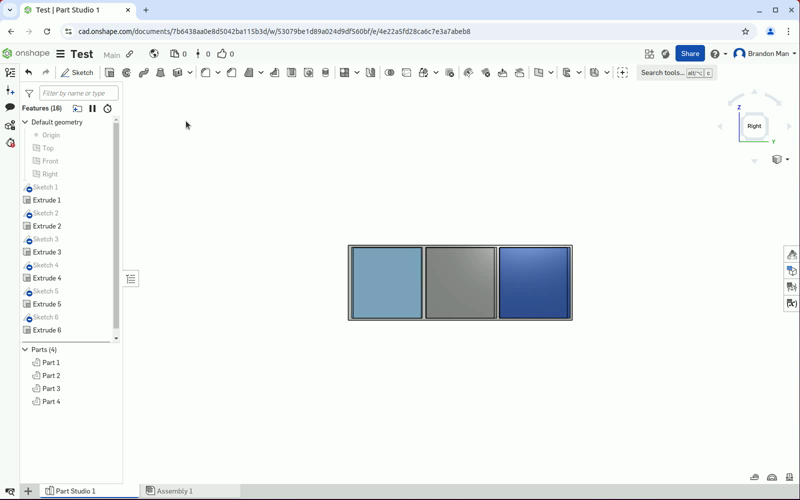
mouse_move(69, 189)
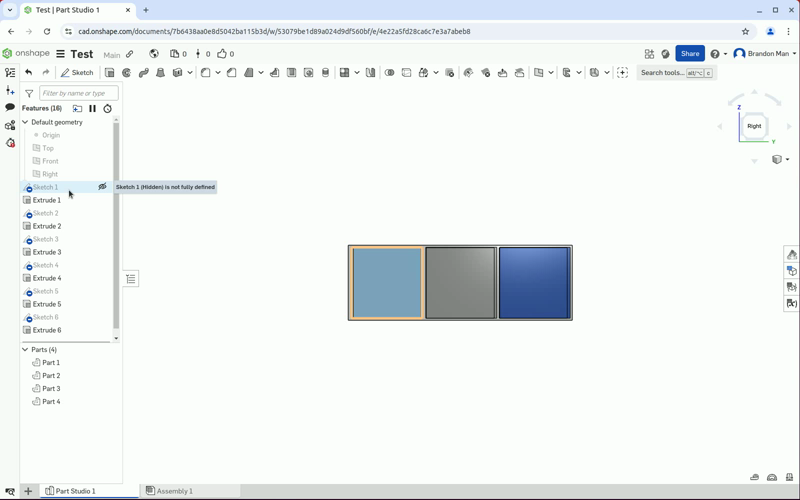
click(69, 189)
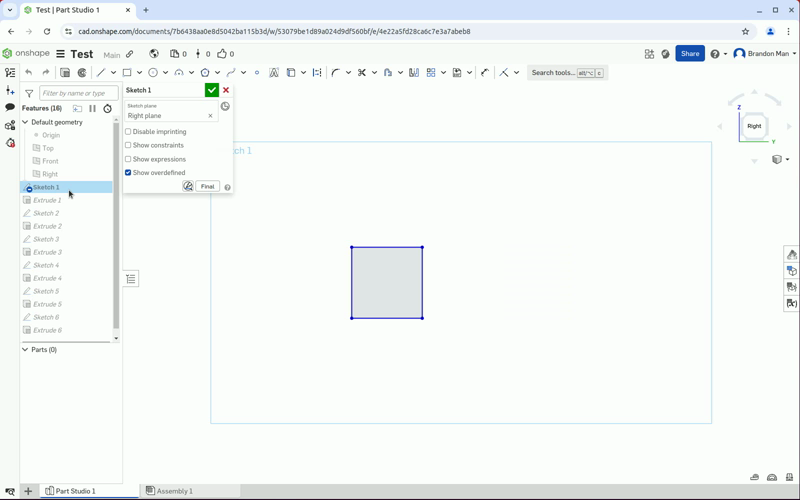
mouse_move(229, 92)
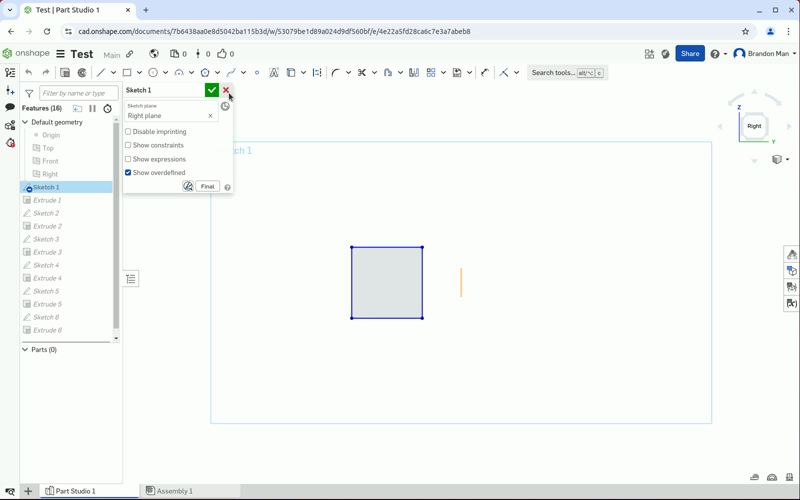
click(229, 92)
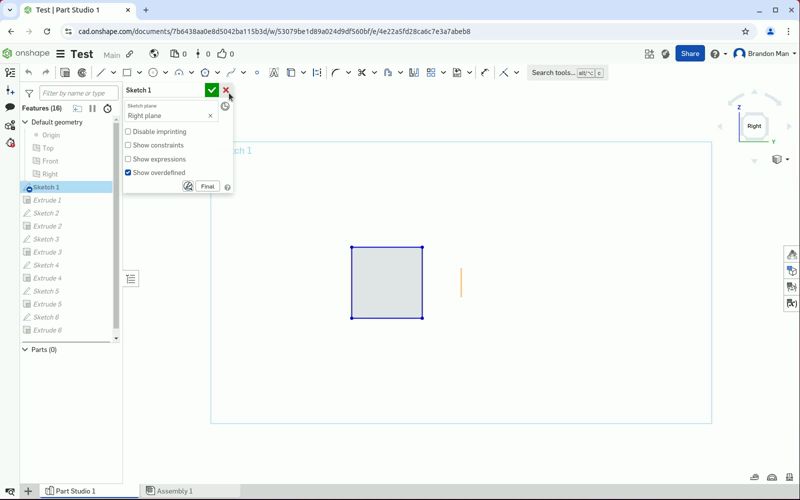
key(shift+s)
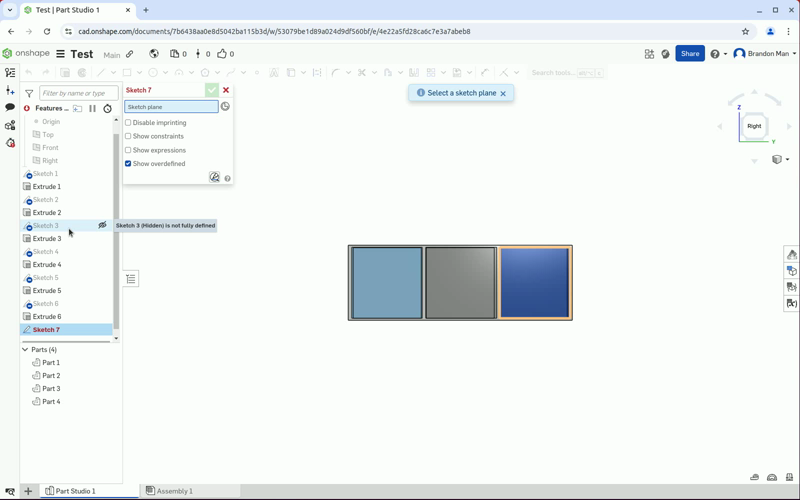
scroll(3)
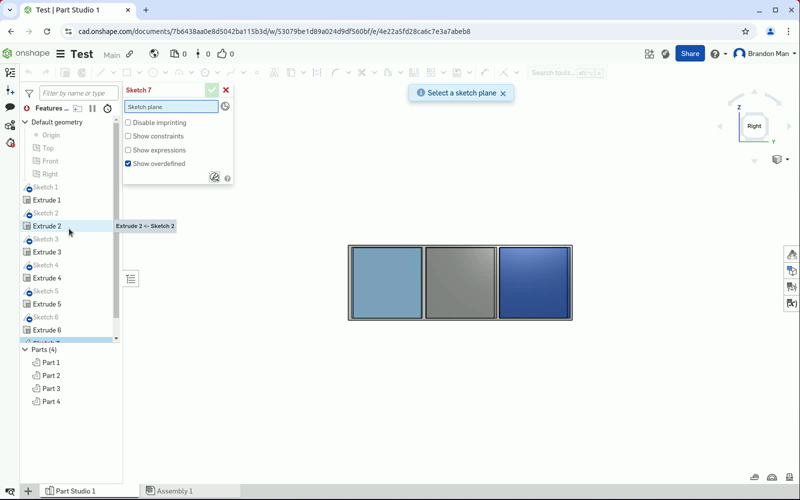
mouse_move(69, 176)
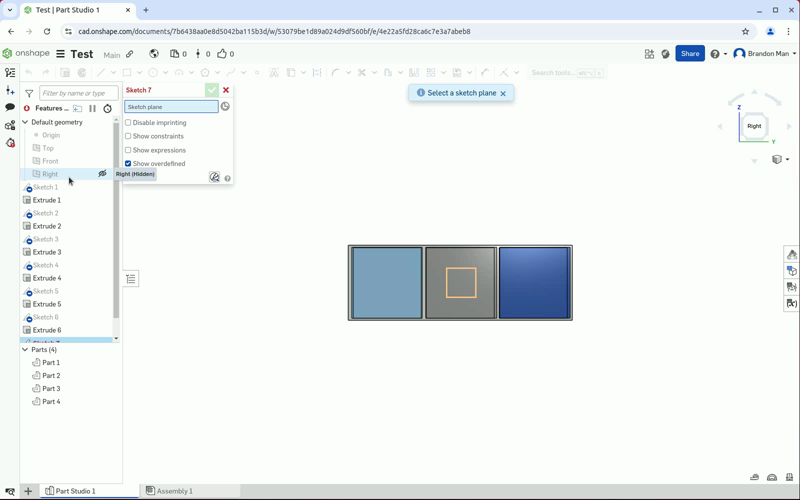
click(69, 176)
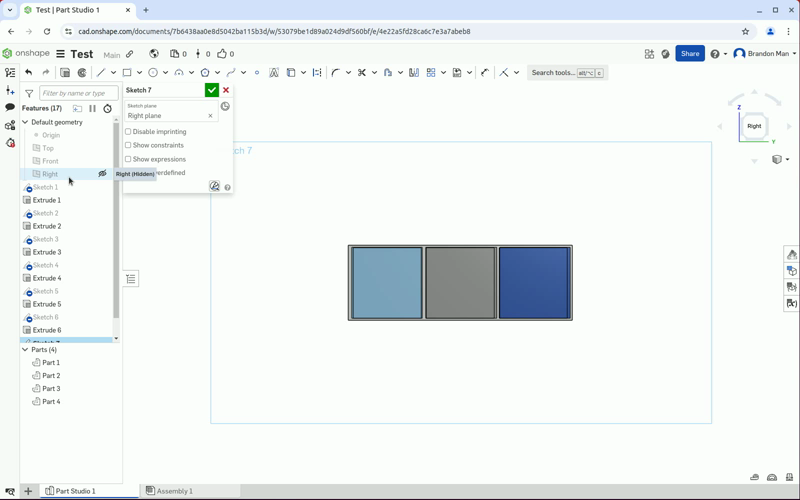
mouse_move(73, 352)
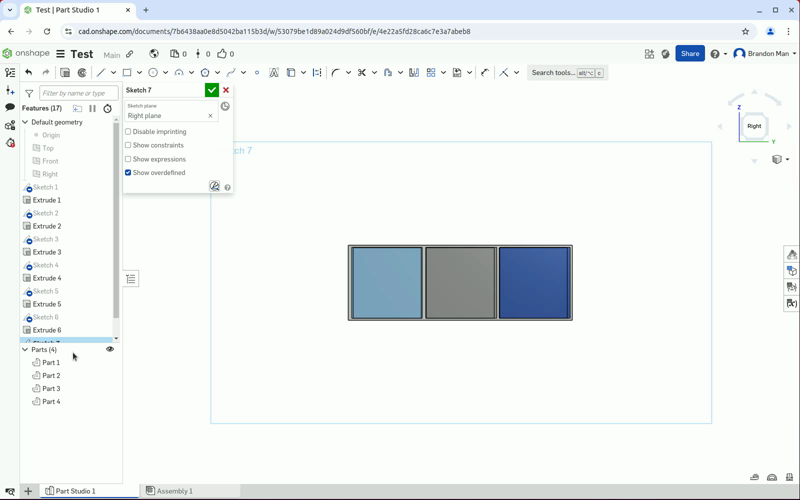
key(y)
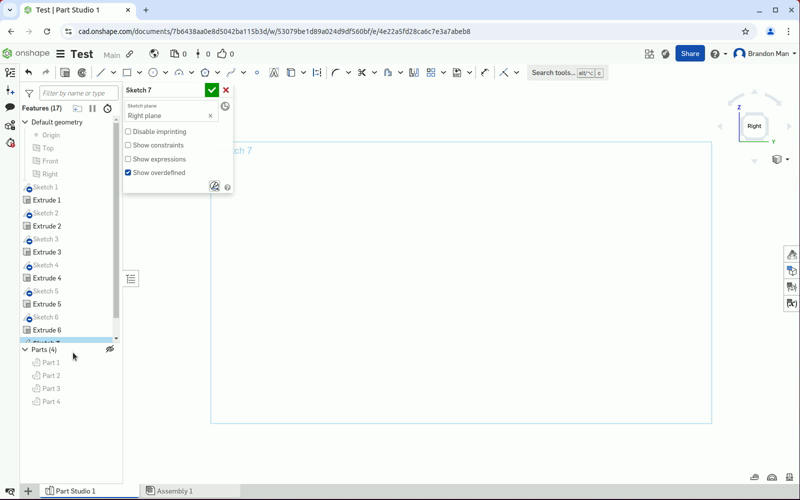
key(l)
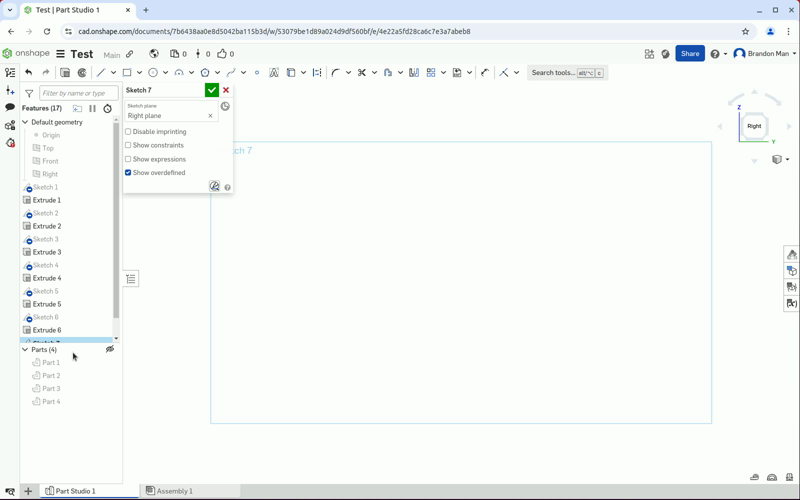
key_down(shift)
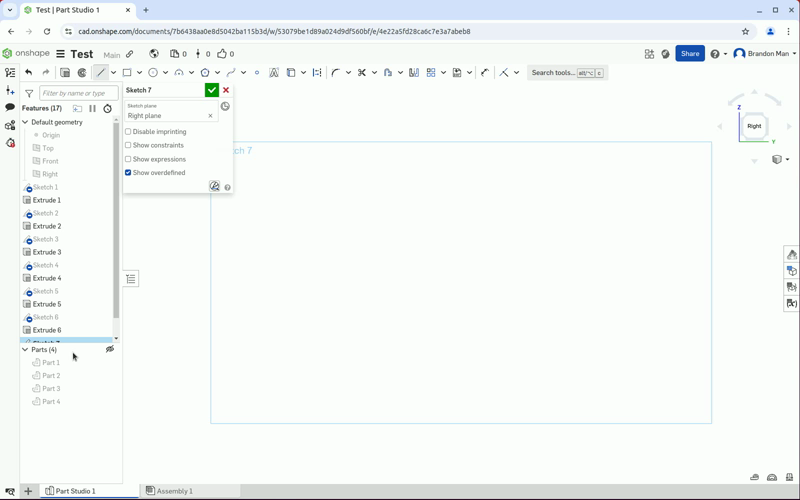
mouse_move(351, 318)
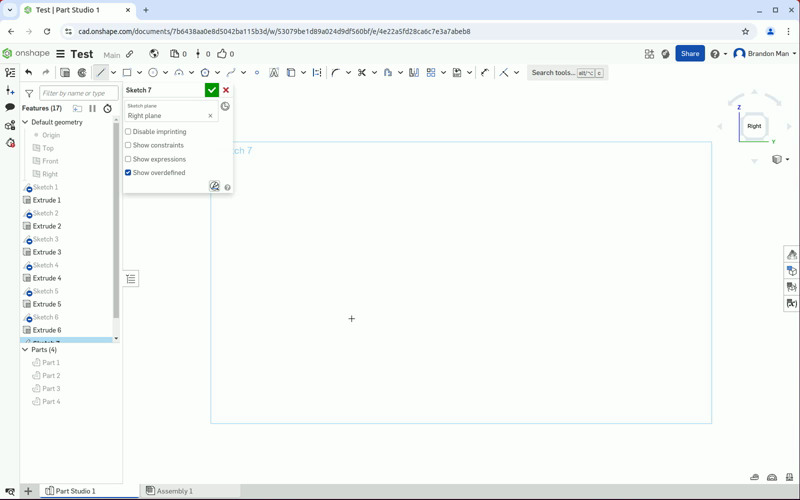
click(351, 318)
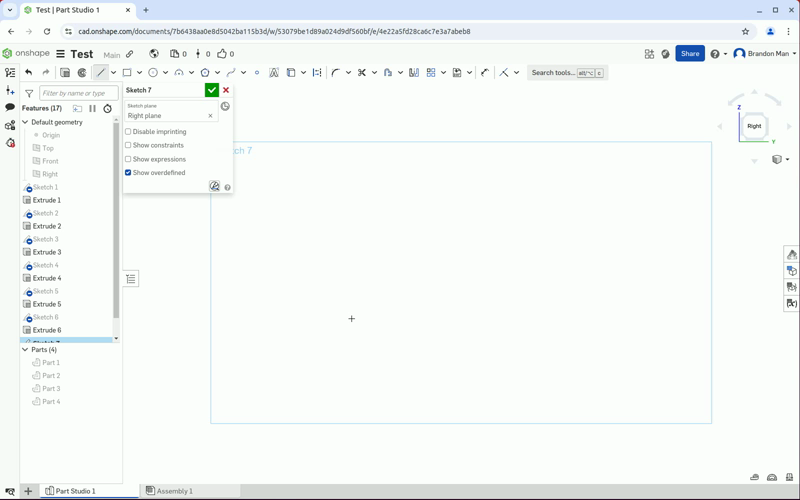
key_up(shift)
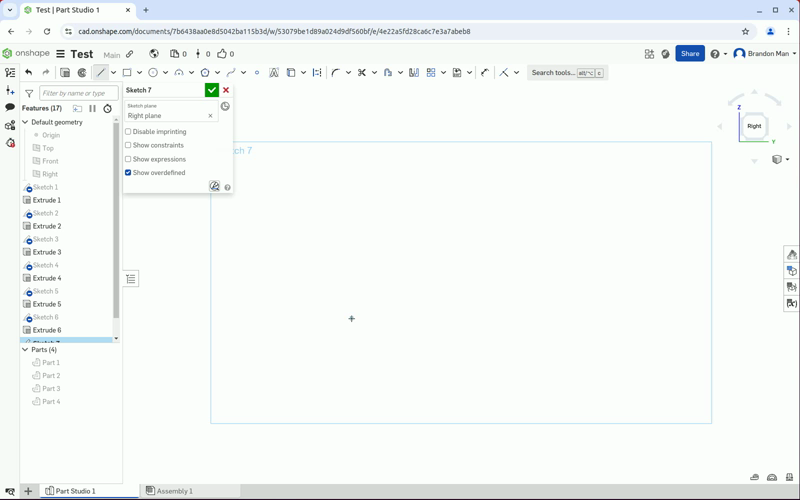
key_down(shift)
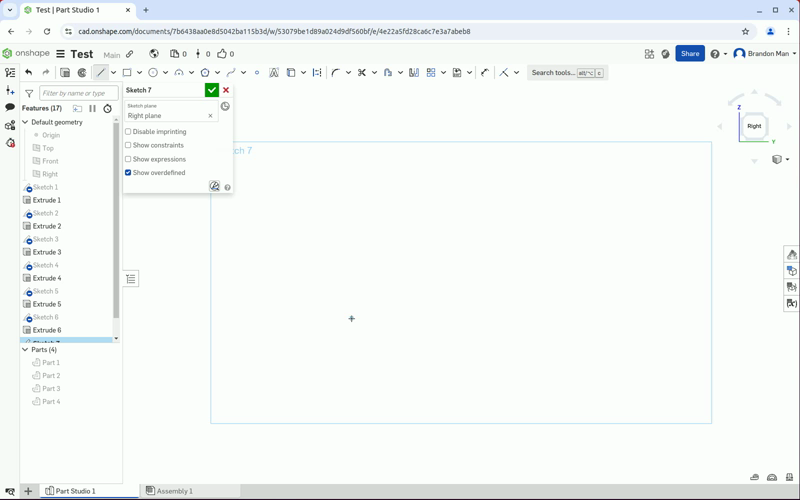
mouse_move(422, 318)
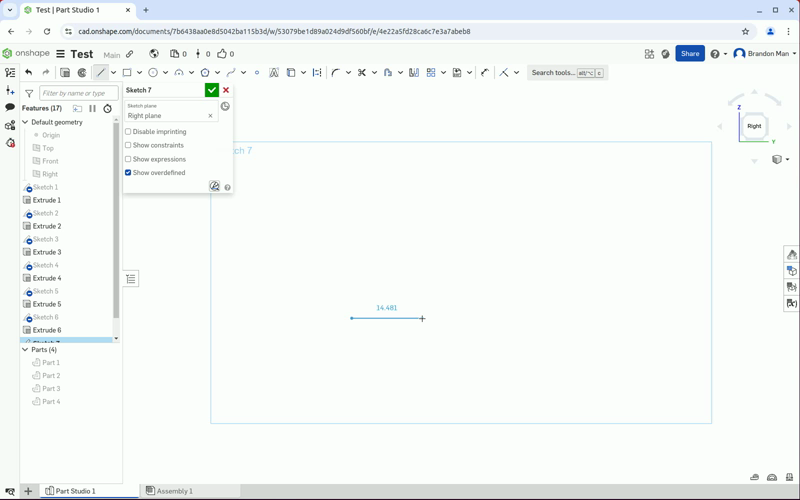
click(422, 318)
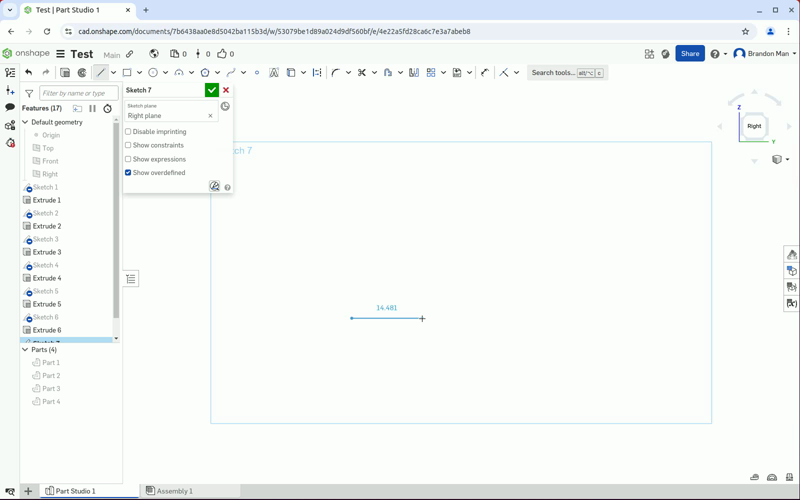
key_up(shift)
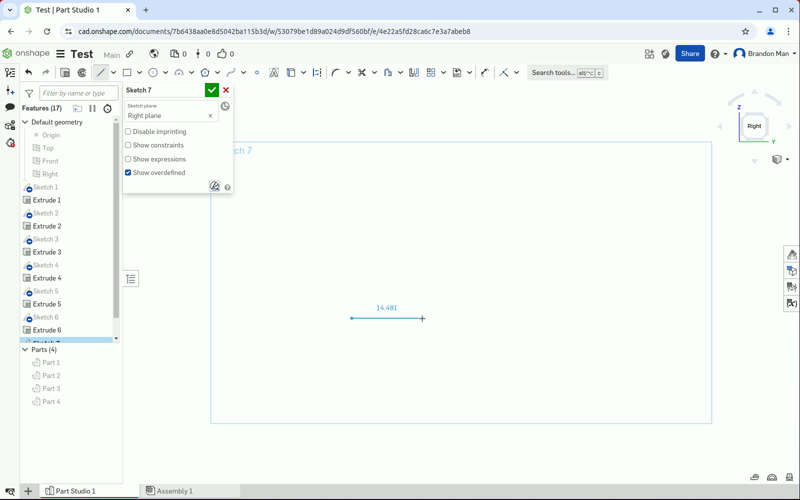
key_down(shift)
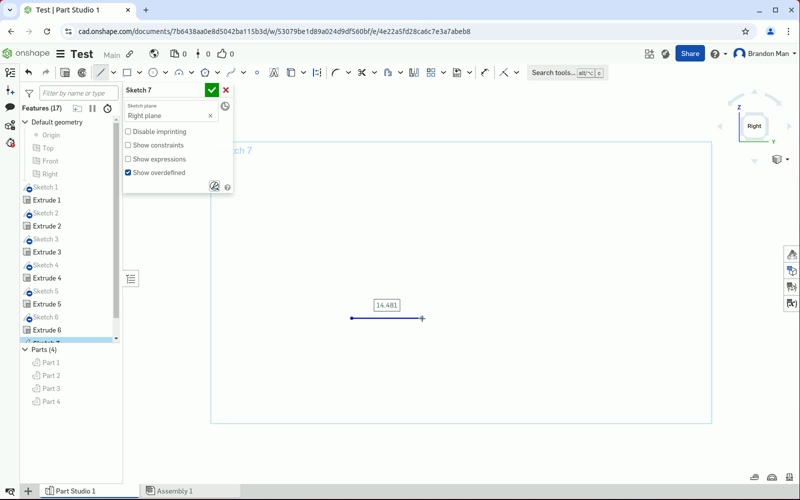
mouse_move(422, 247)
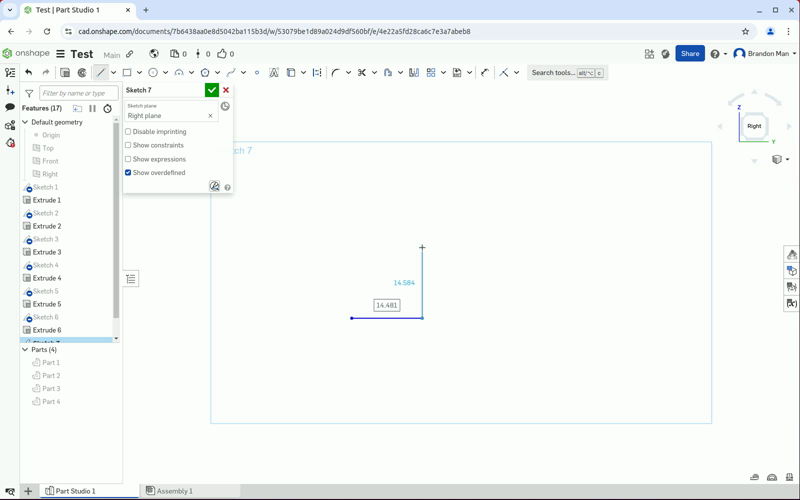
click(422, 247)
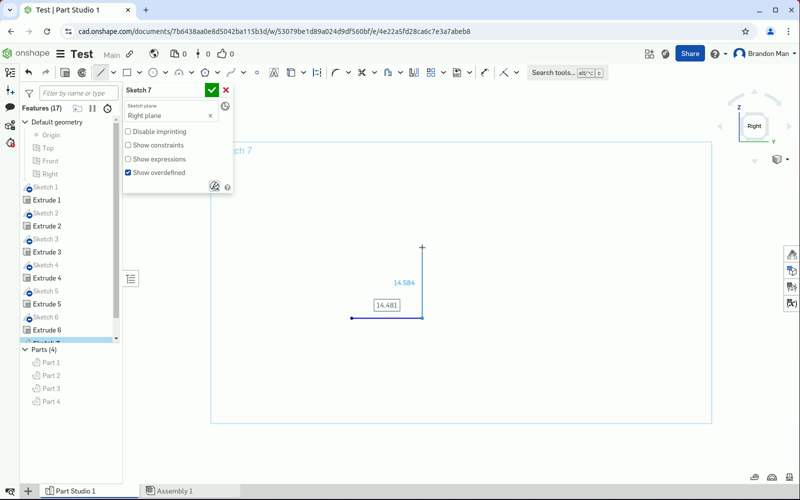
key_up(shift)
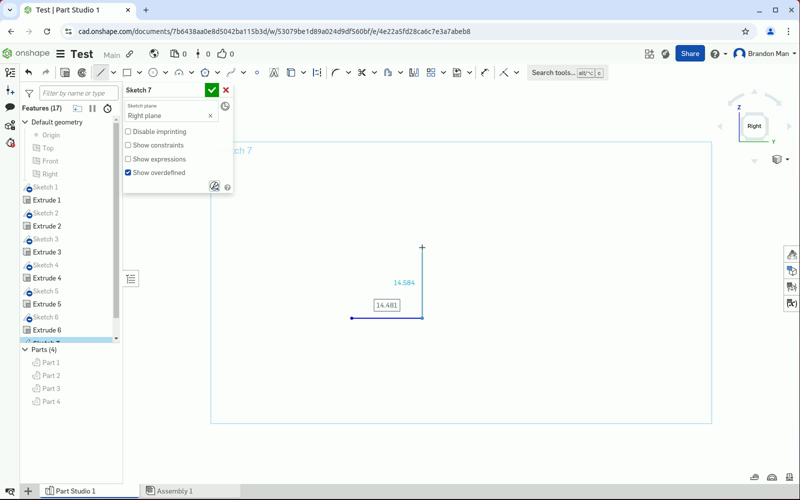
key_down(shift)
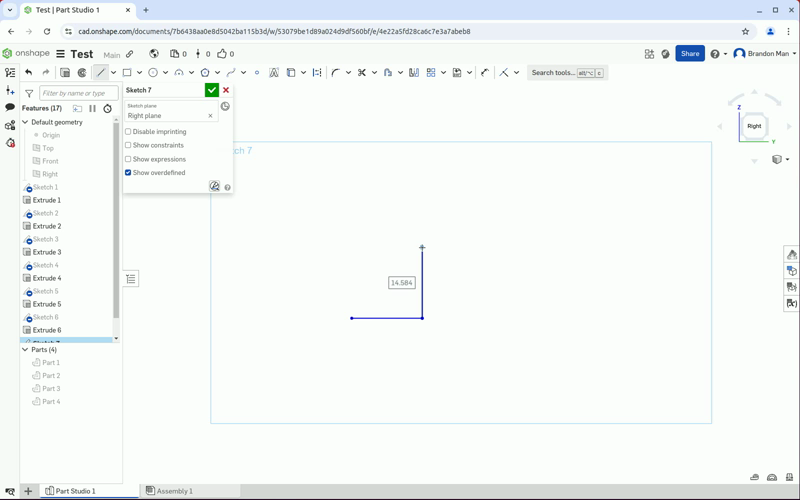
mouse_move(351, 247)
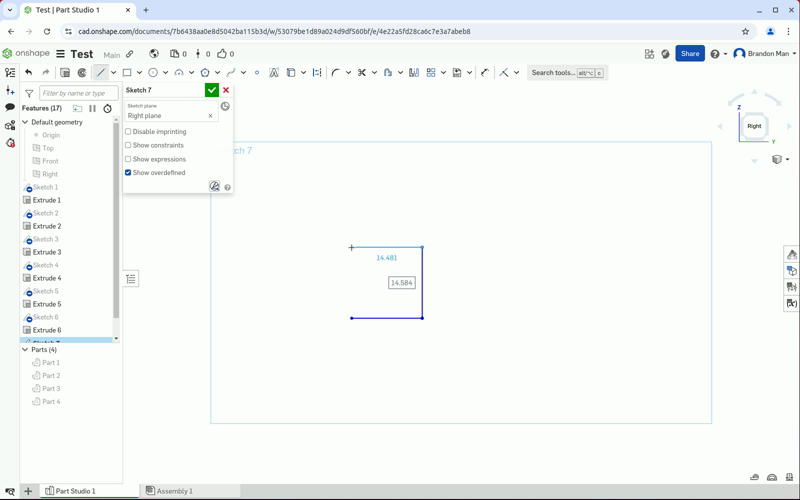
click(351, 247)
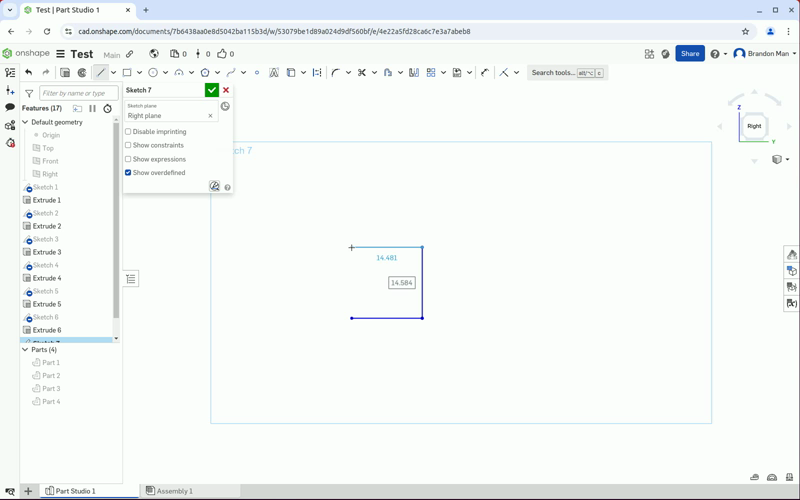
key_up(shift)
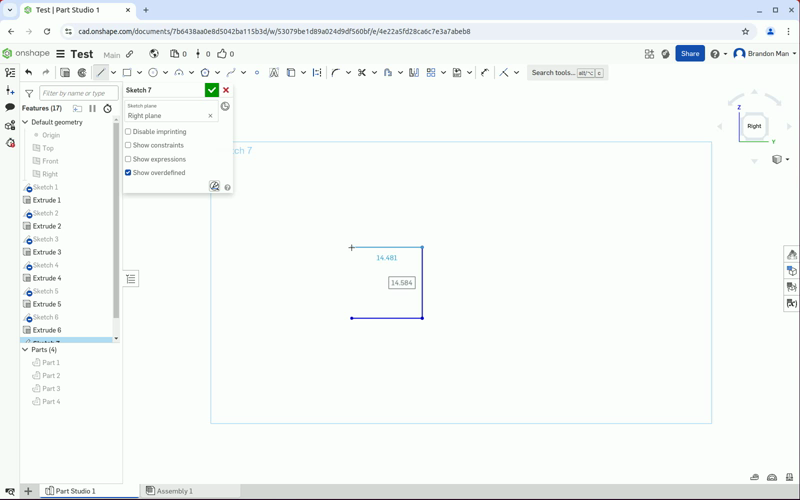
key_down(shift)
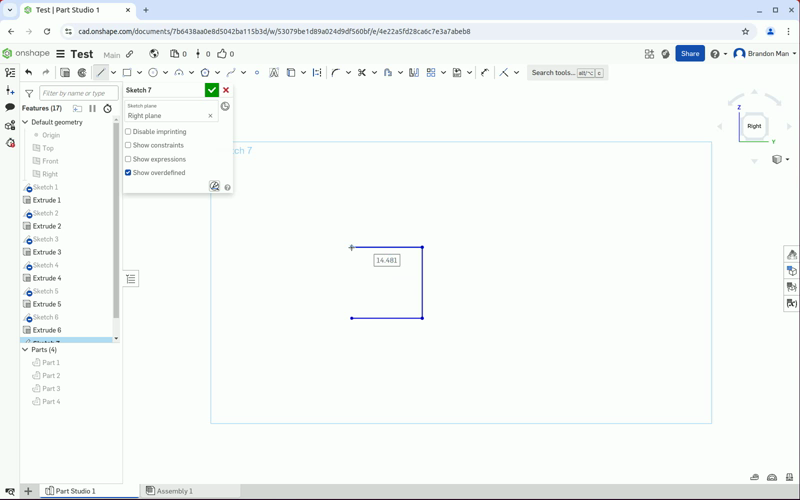
mouse_move(351, 318)
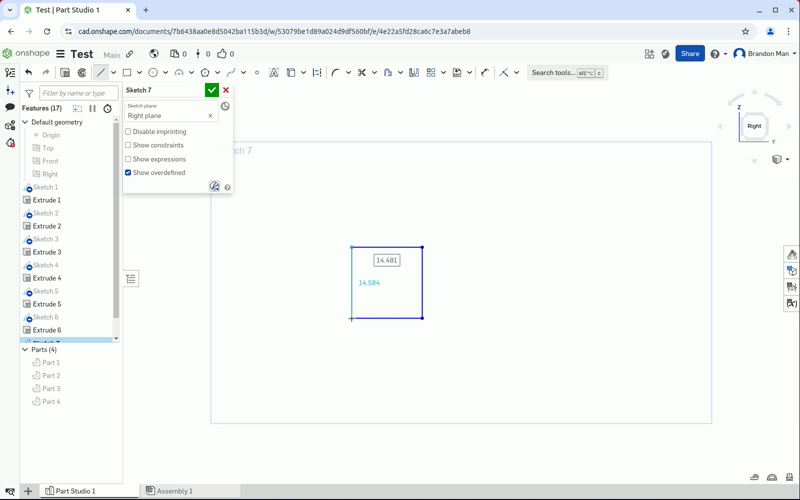
key_up(shift)
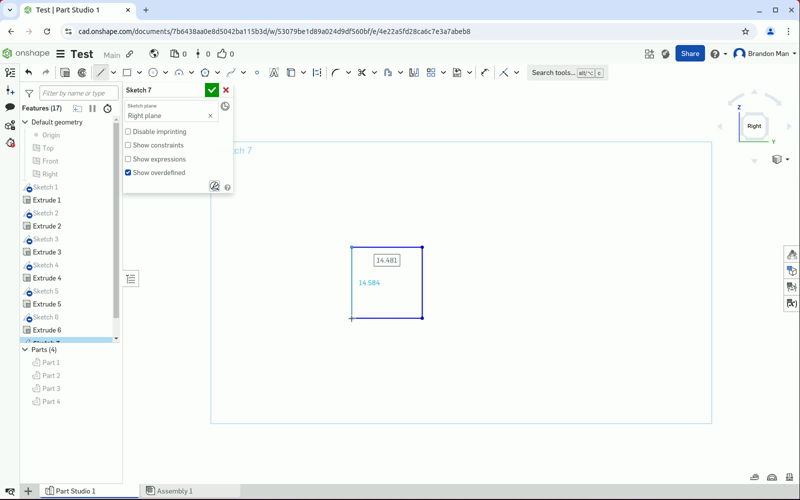
click(351, 318)
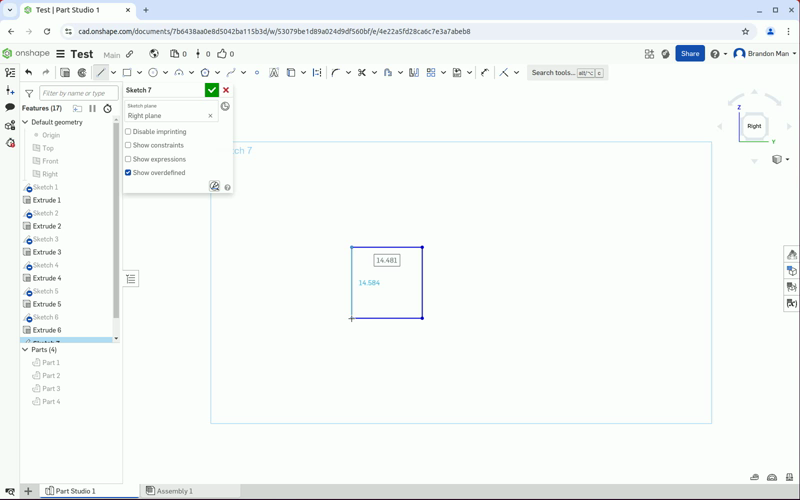
key(esc)
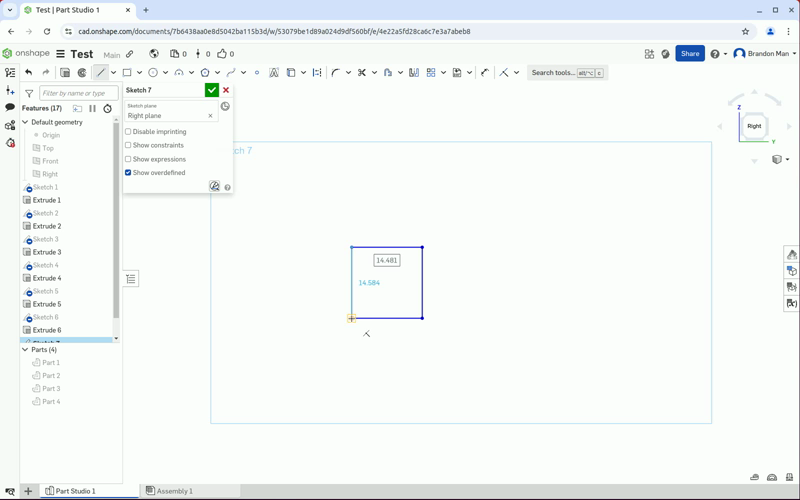
mouse_move(390, 266)
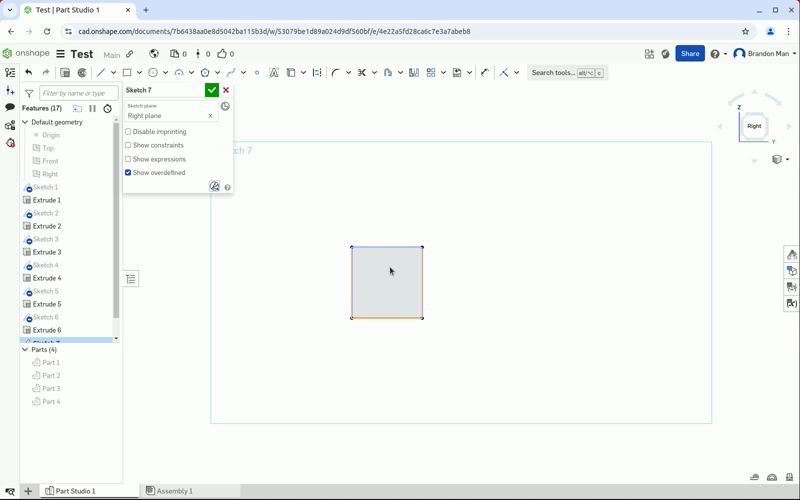
click(390, 266)
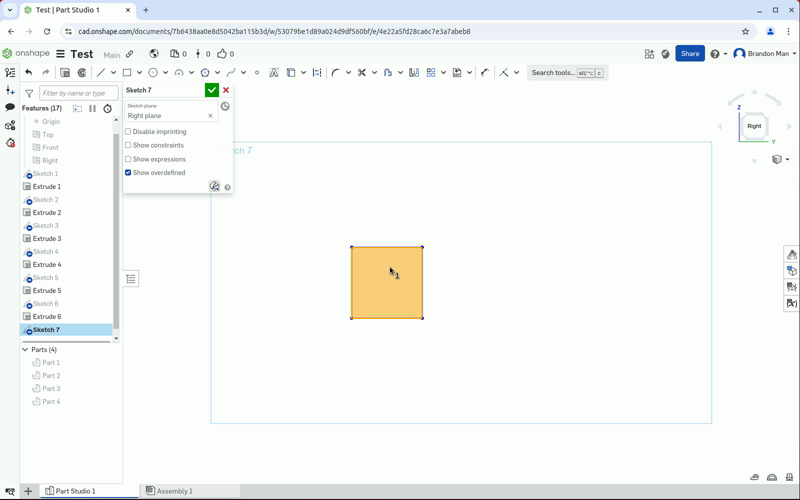
mouse_move(73, 352)
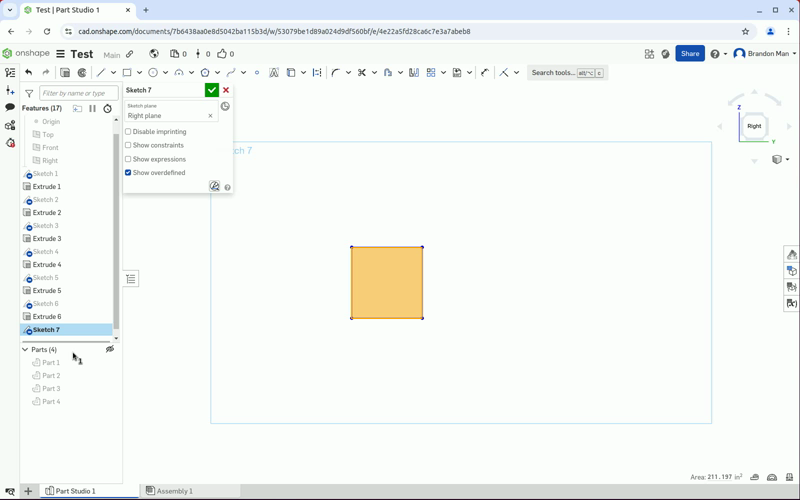
key(shift+y)
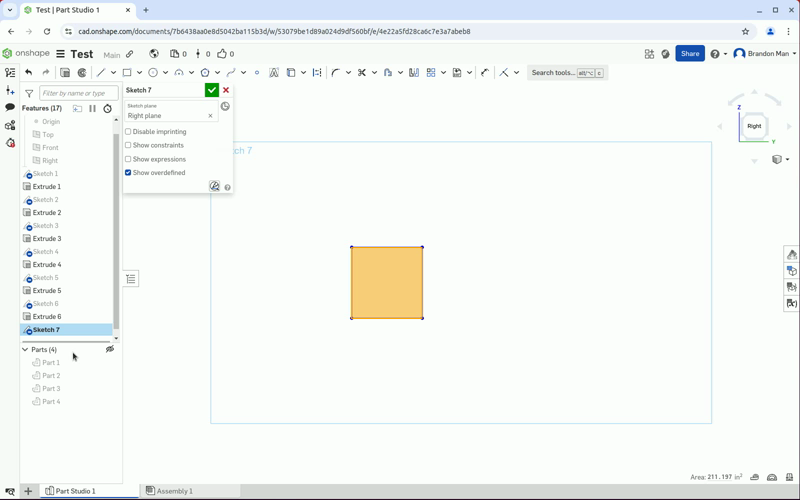
key(shift+e)
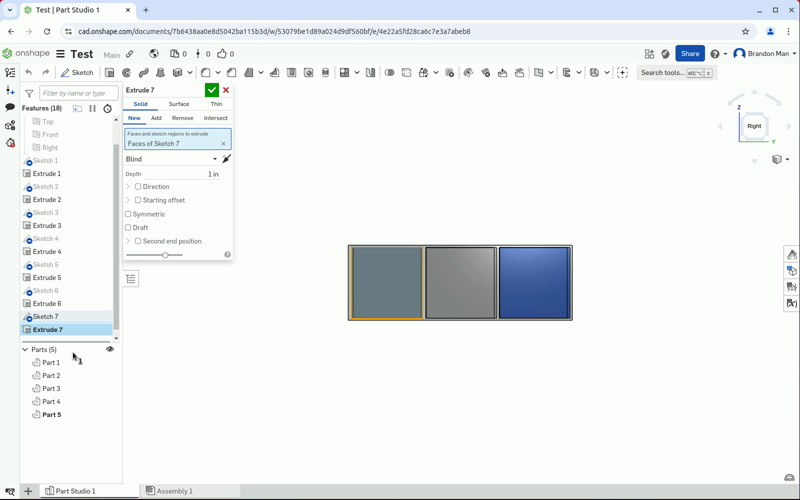
mouse_move(143, 106)
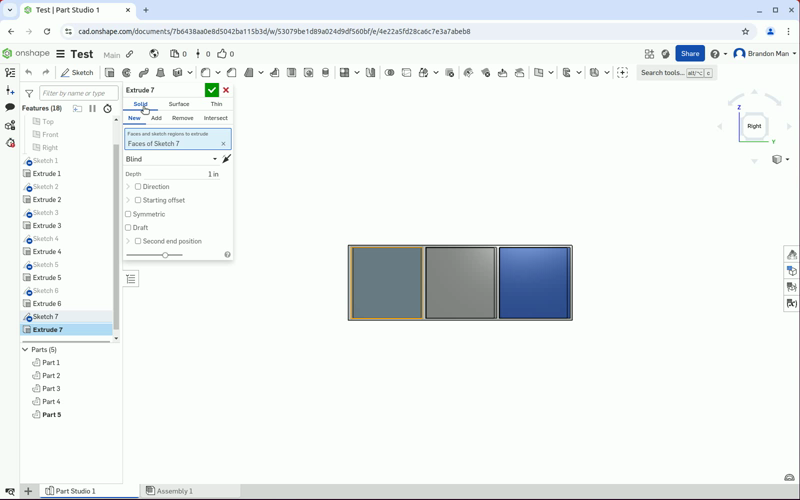
click(143, 106)
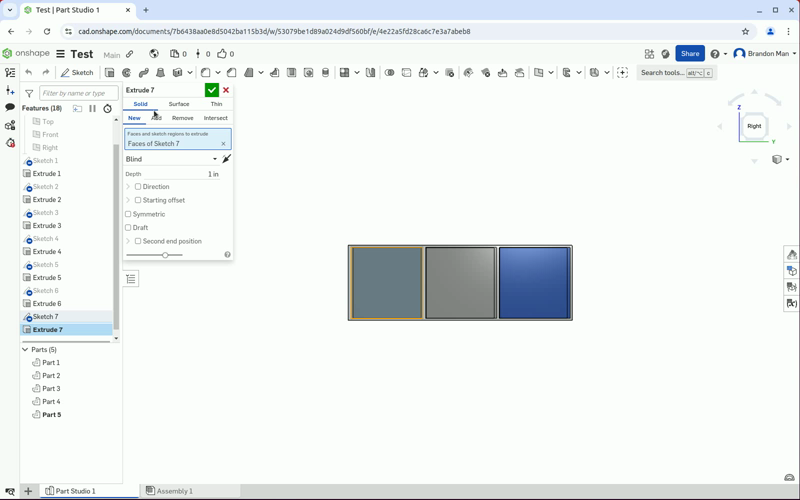
mouse_move(186, 120)
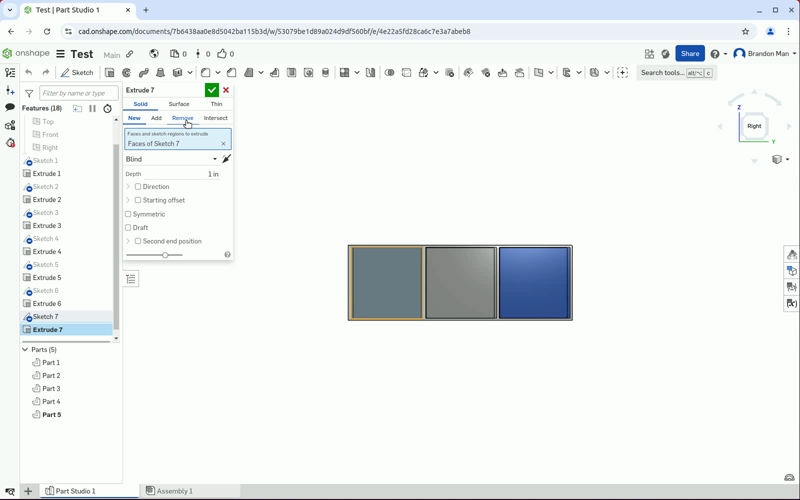
click(186, 120)
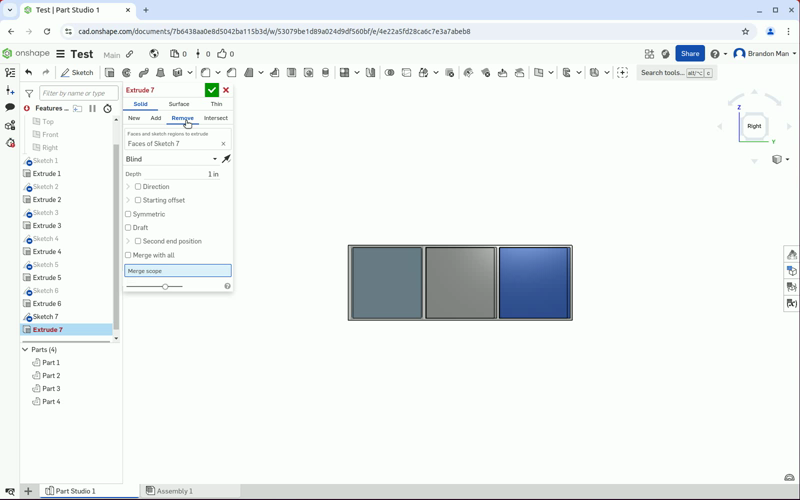
key(tab, 4)
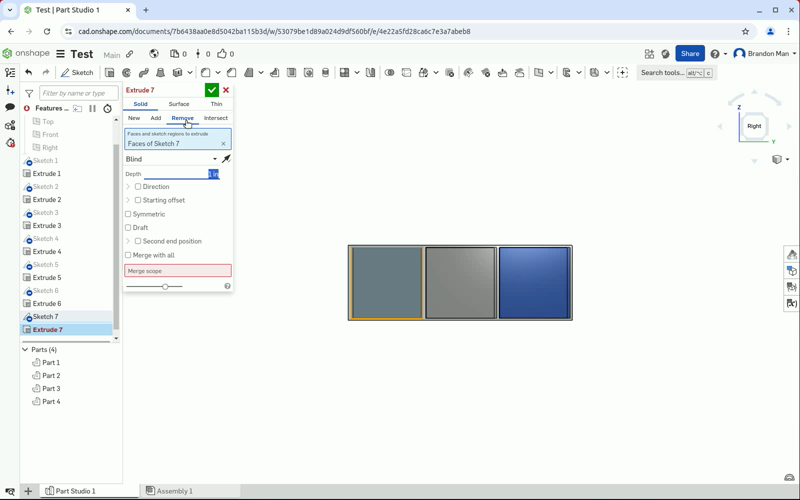
text(0.962)
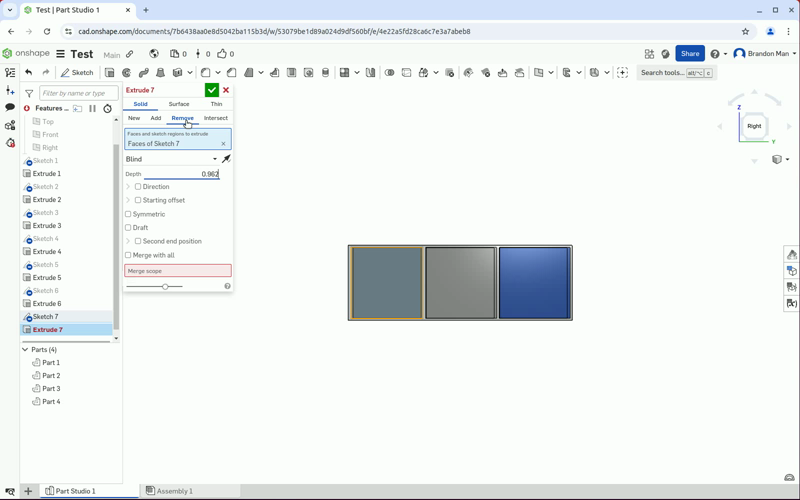
key(tab, 3)
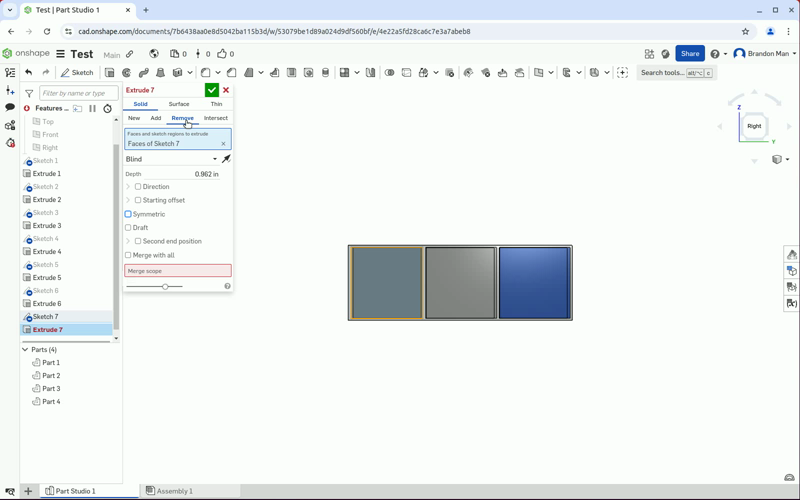
key(space)
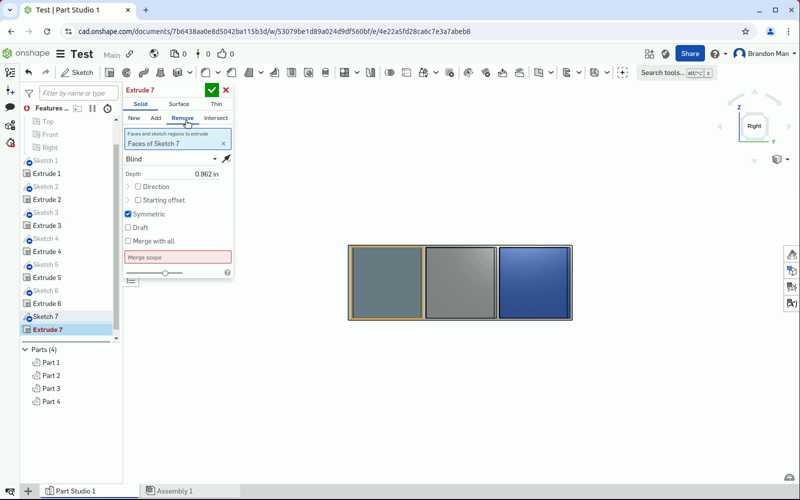
key(tab, 2)
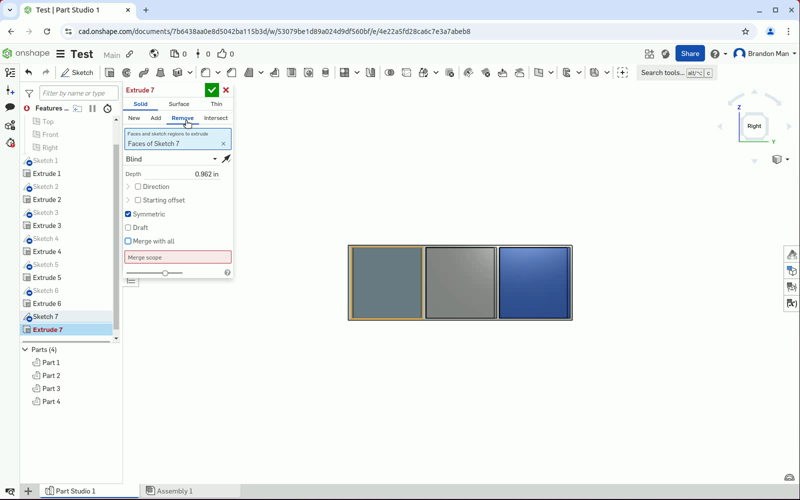
key(space)
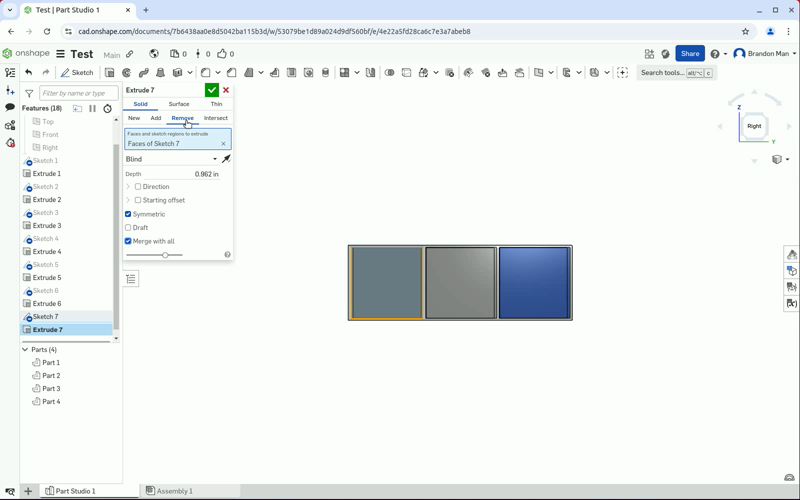
key(enter)
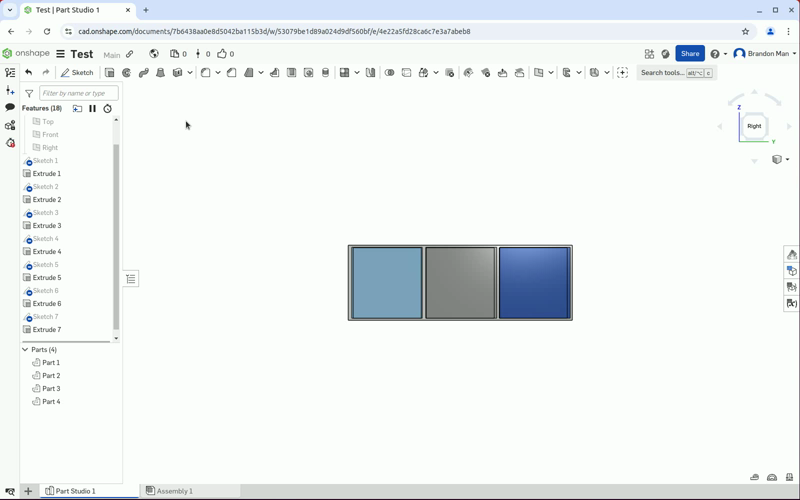
key(shift+h)
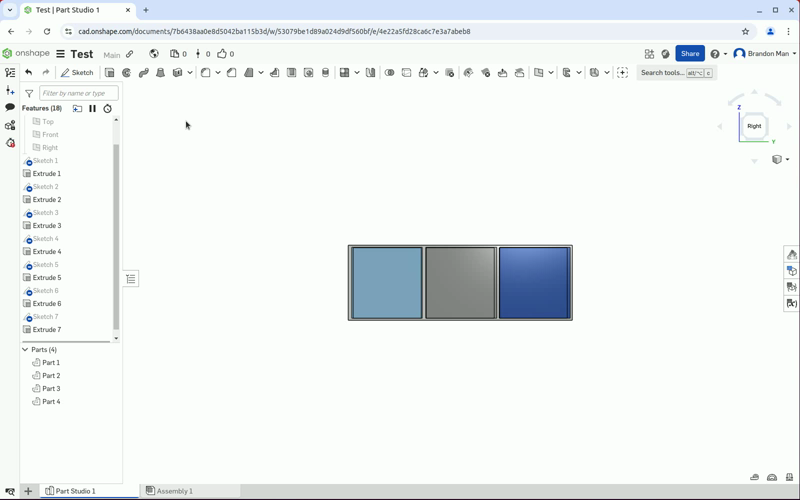
key(shift+h)
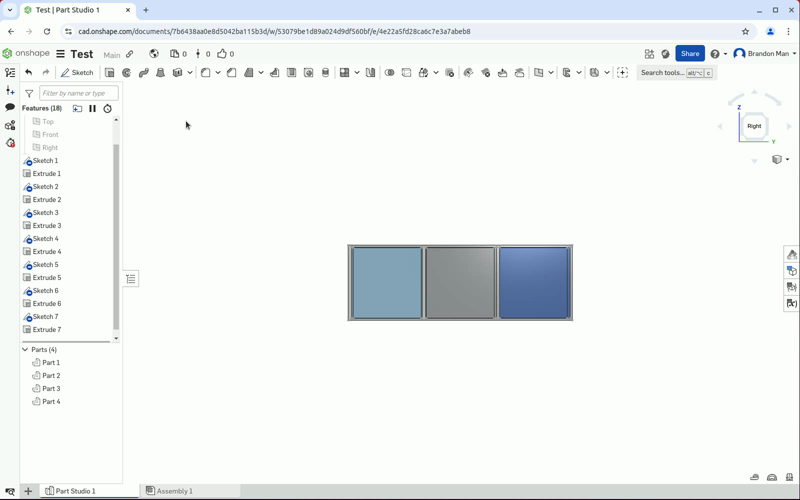
key(shift+7)
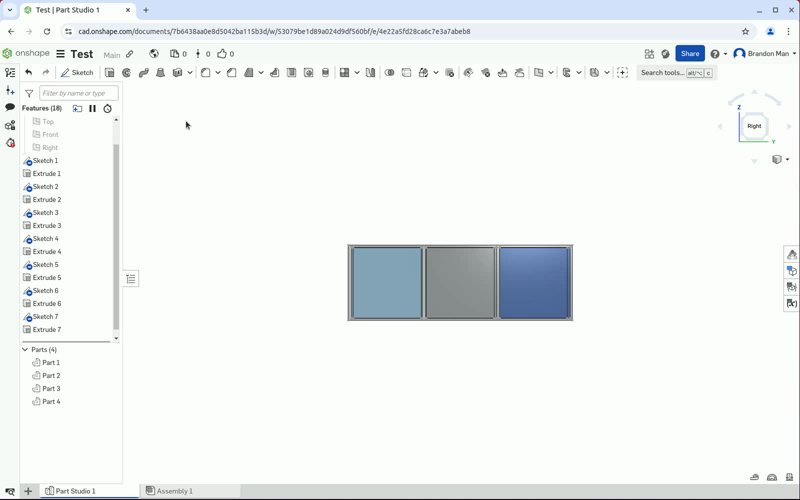
key(right, 2)
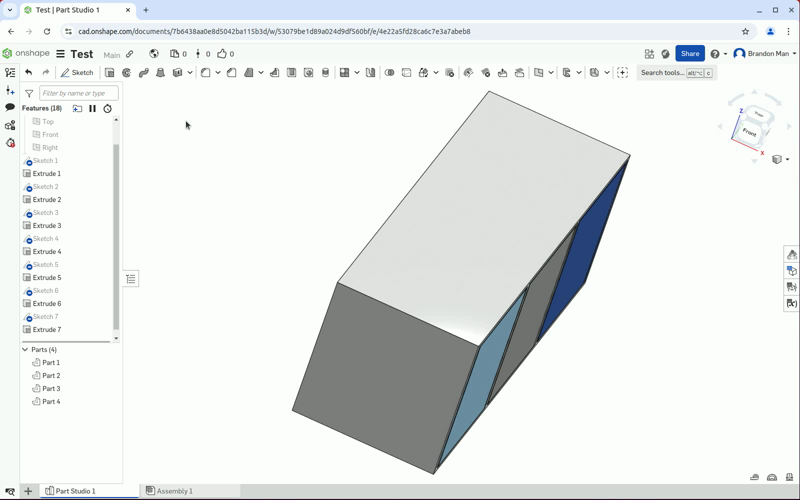
key(down, 2)
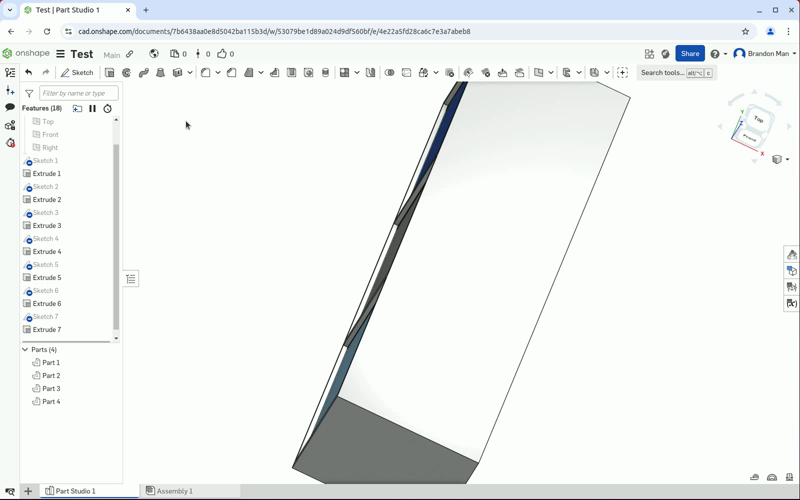
key(up, 2)
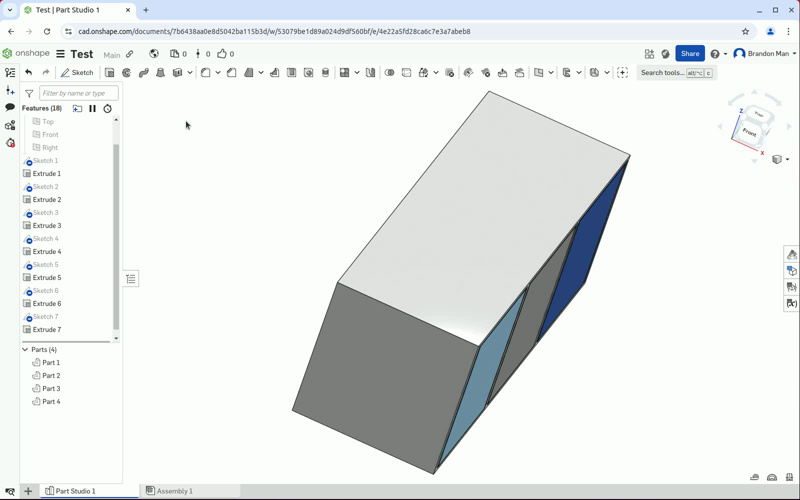
key(left, 2)
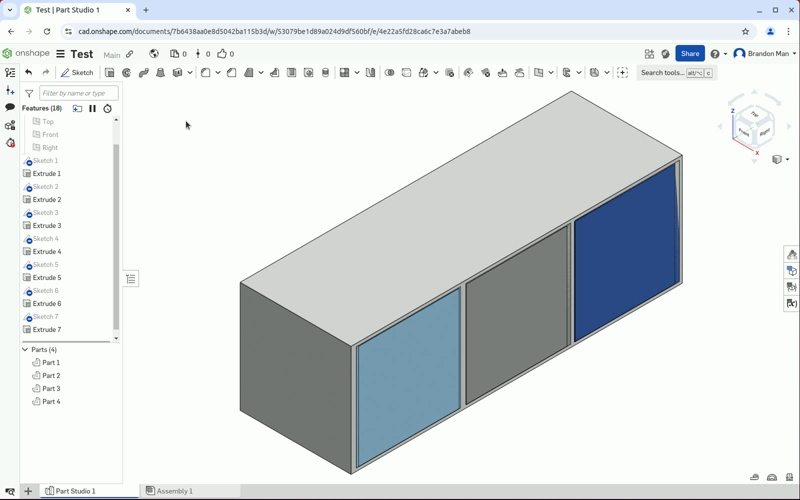
mouse_move(69, 163)
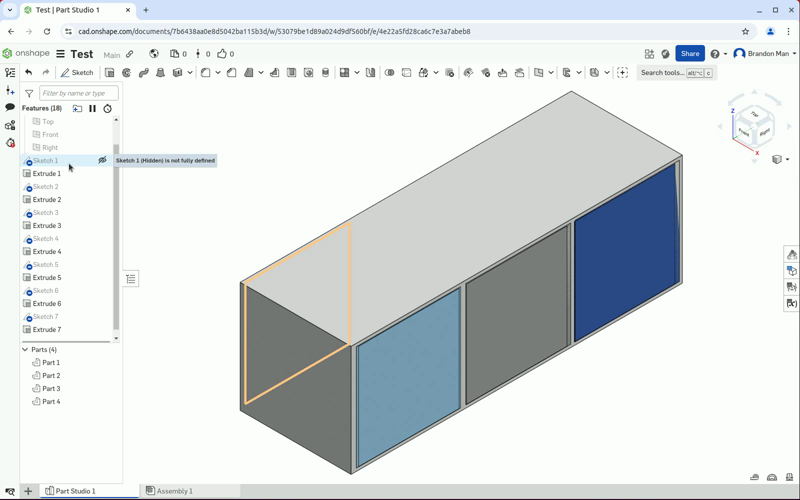
click(69, 163)